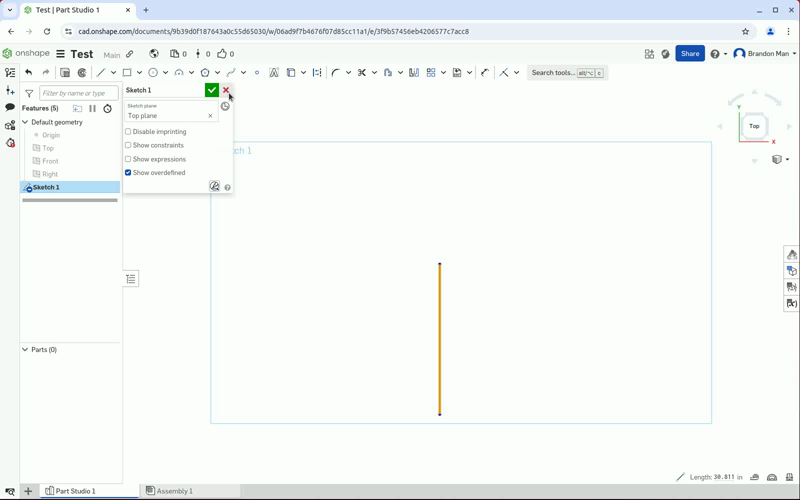
key(shift+h)
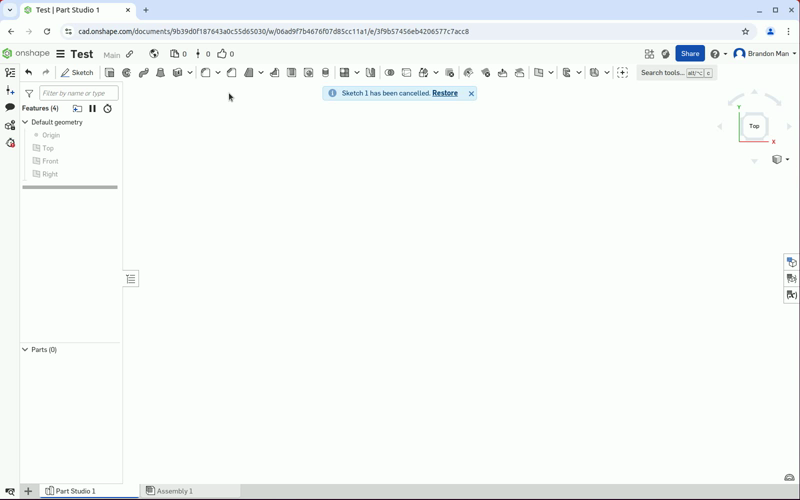
mouse_move(73, 352)
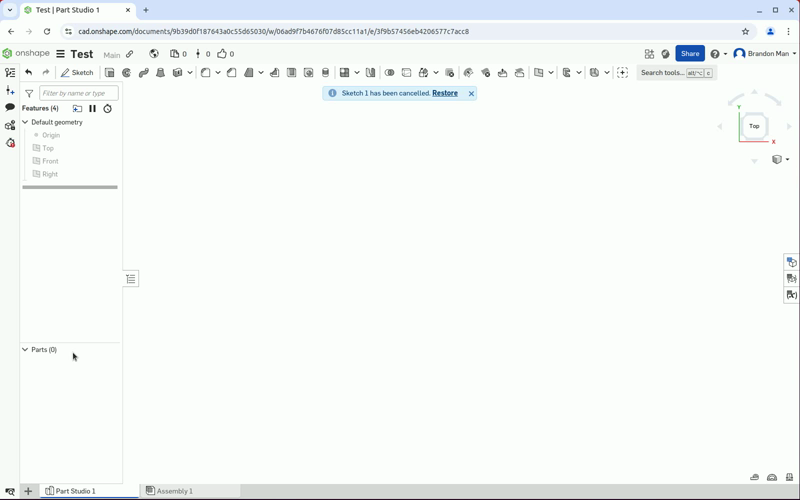
key(y)
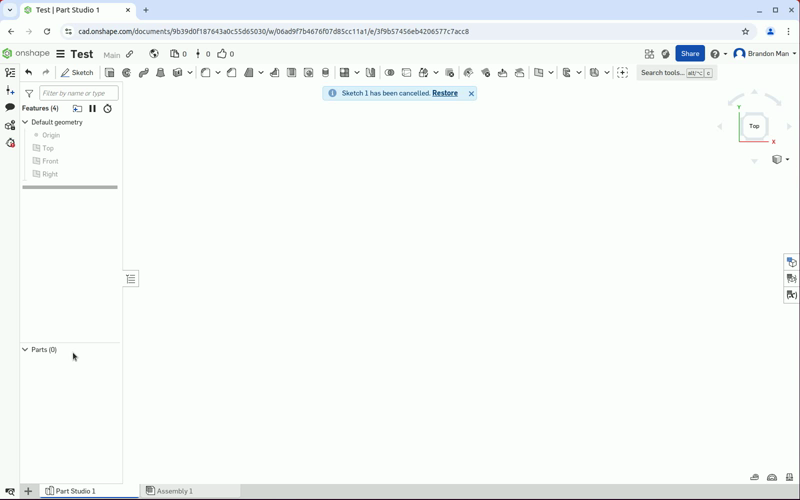
key(shift+p)
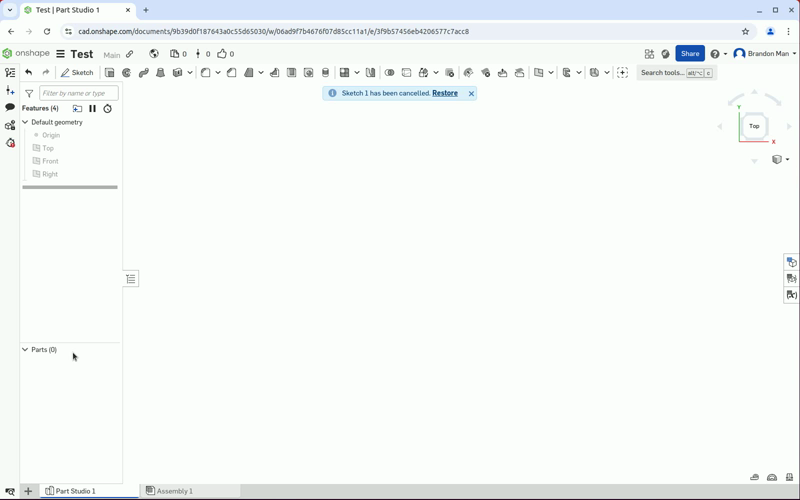
key(space)
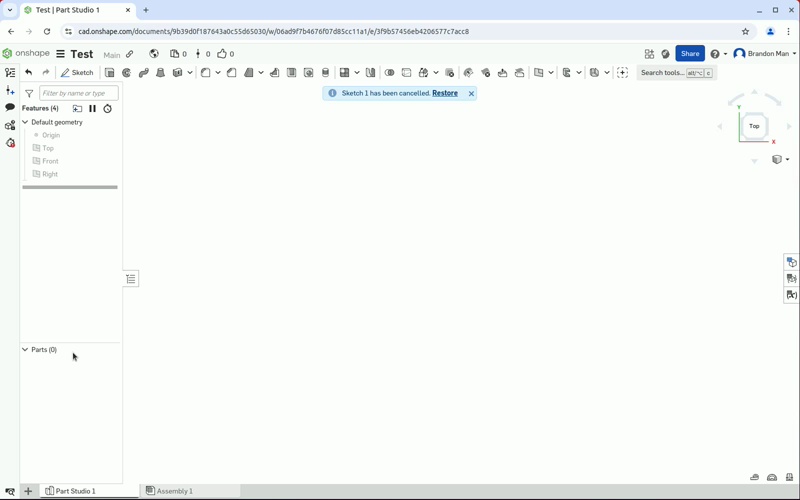
key_down(shift)
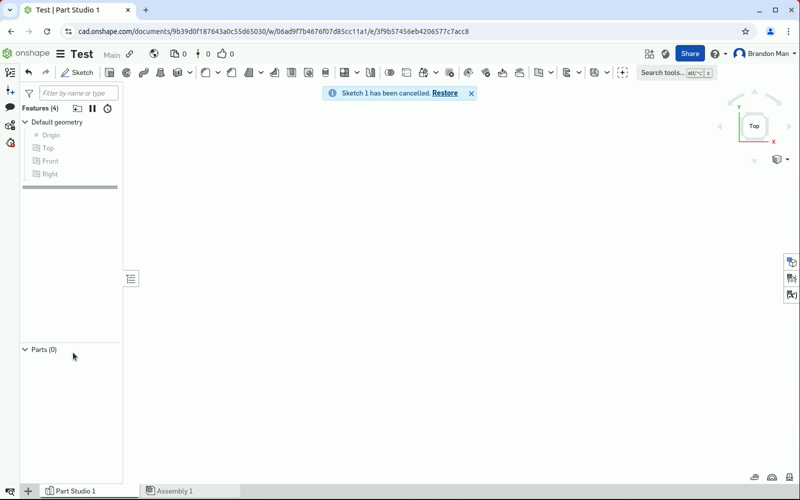
key(up)
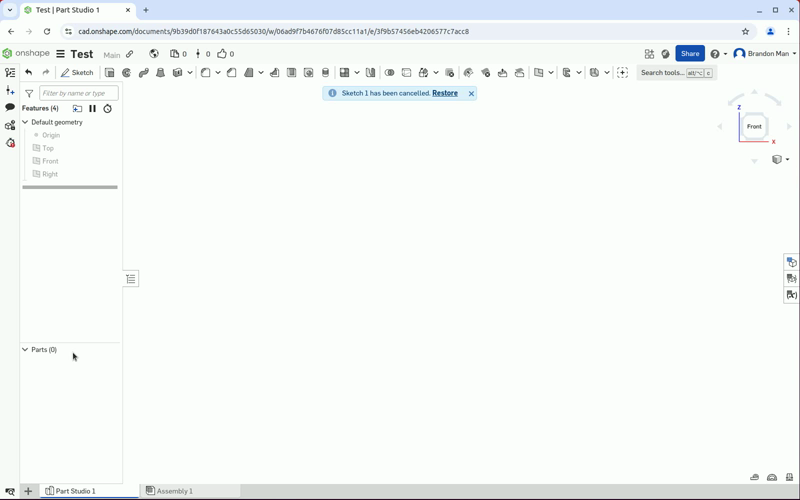
key_up(shift)
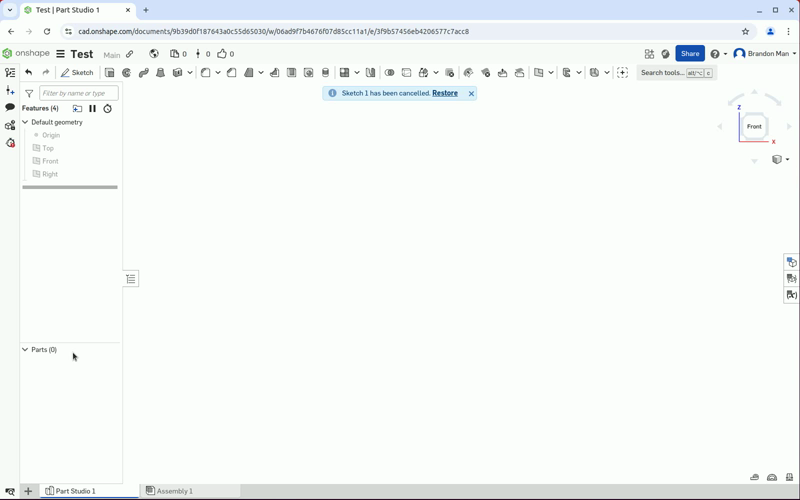
key(space)
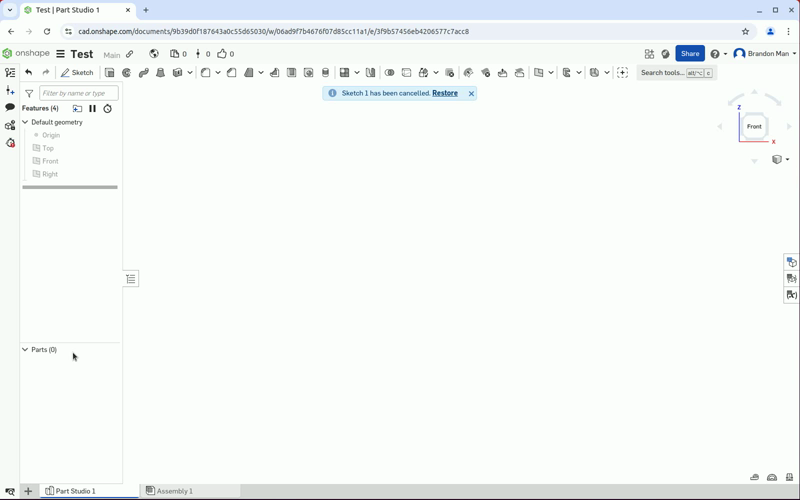
key_down(shift)
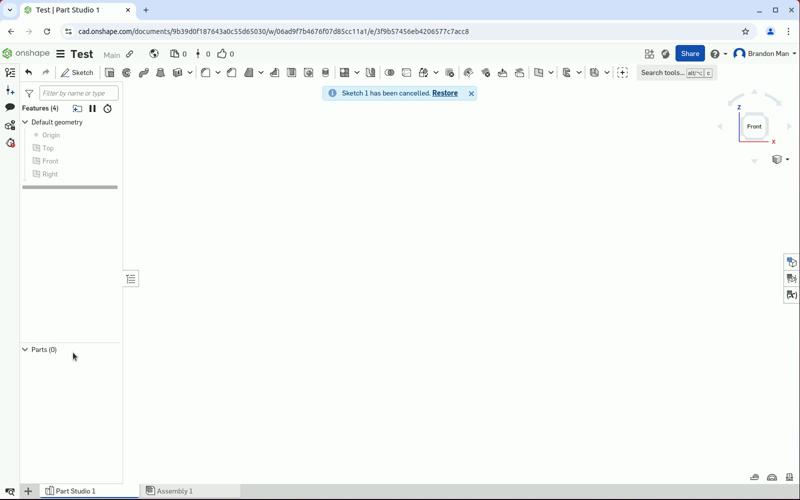
key(left)
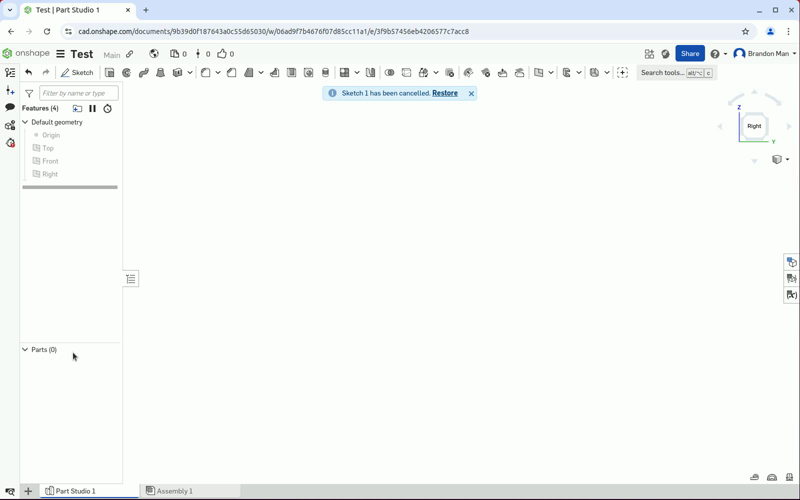
key_up(shift)
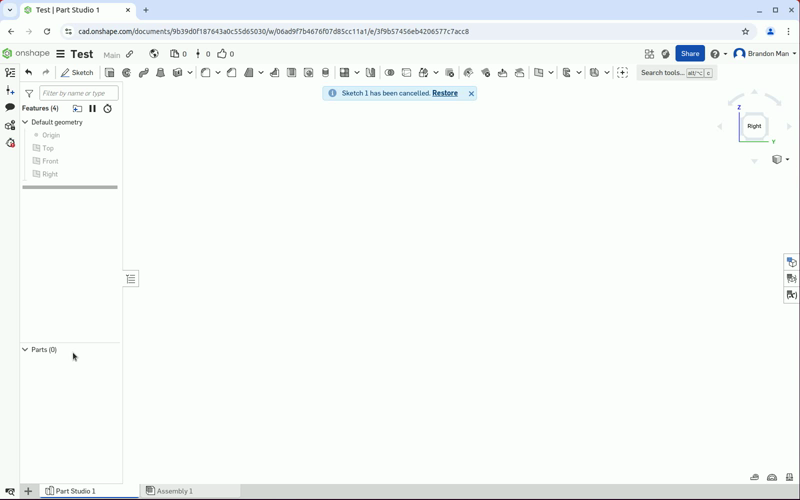
mouse_move(73, 352)
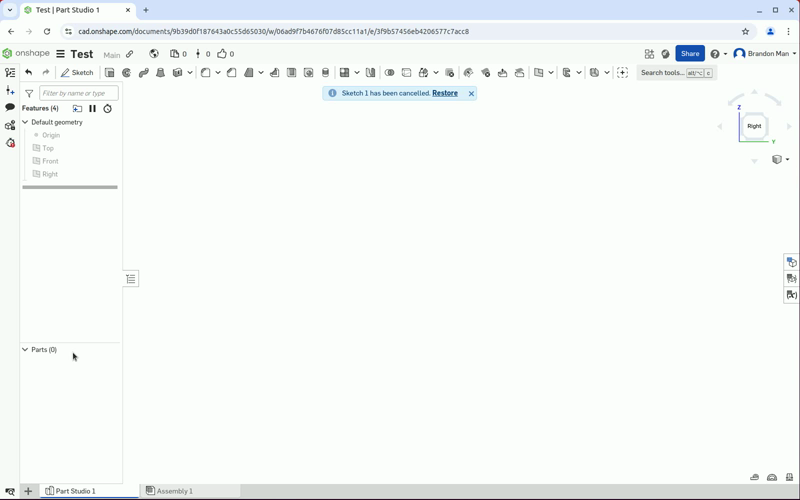
key(shift+y)
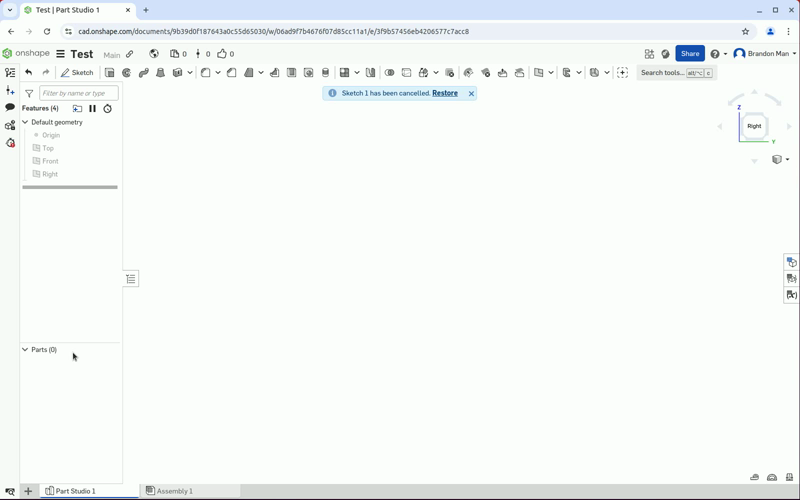
key(shift+s)
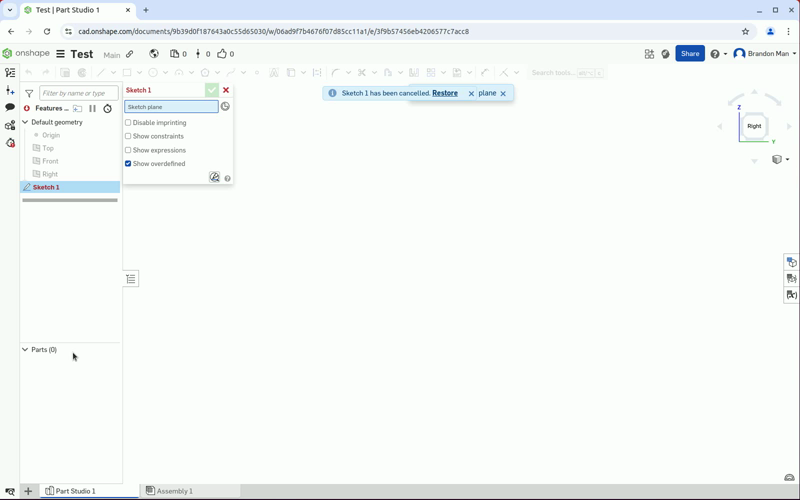
mouse_move(73, 176)
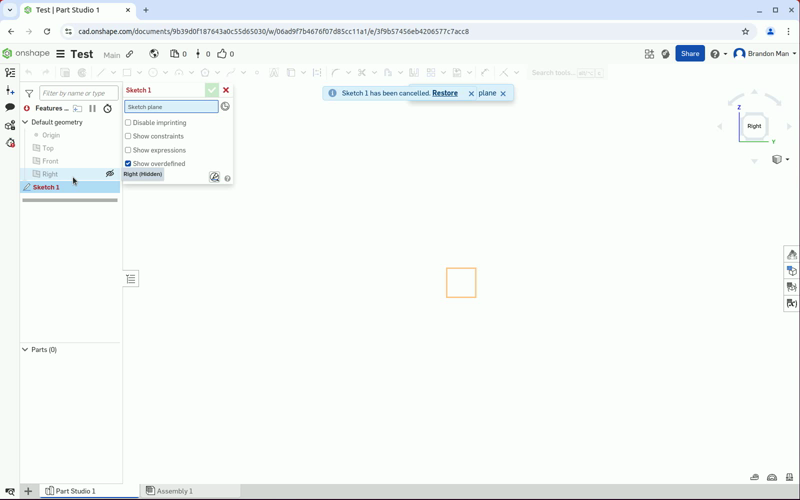
click(73, 176)
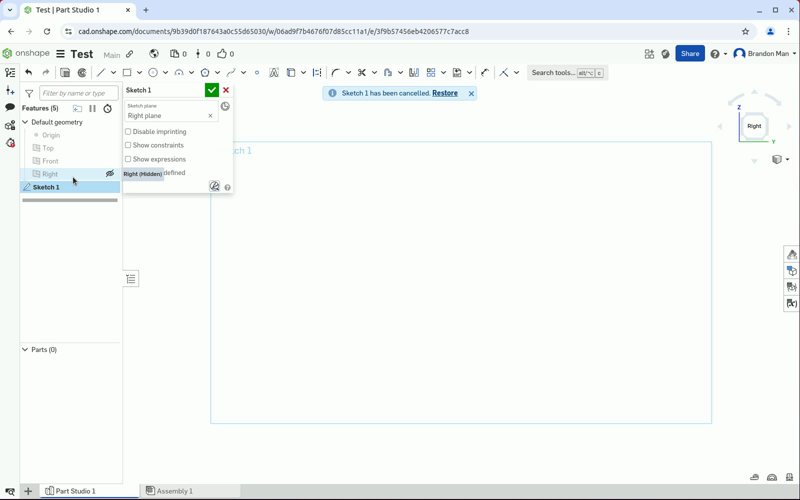
mouse_move(73, 352)
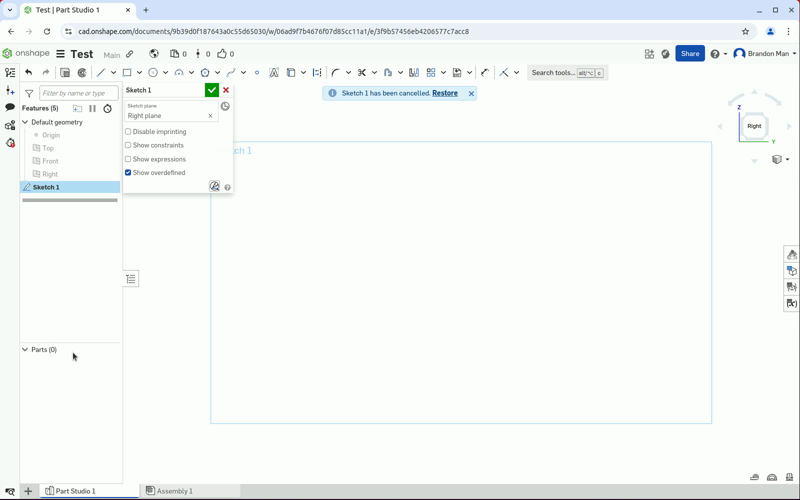
key(y)
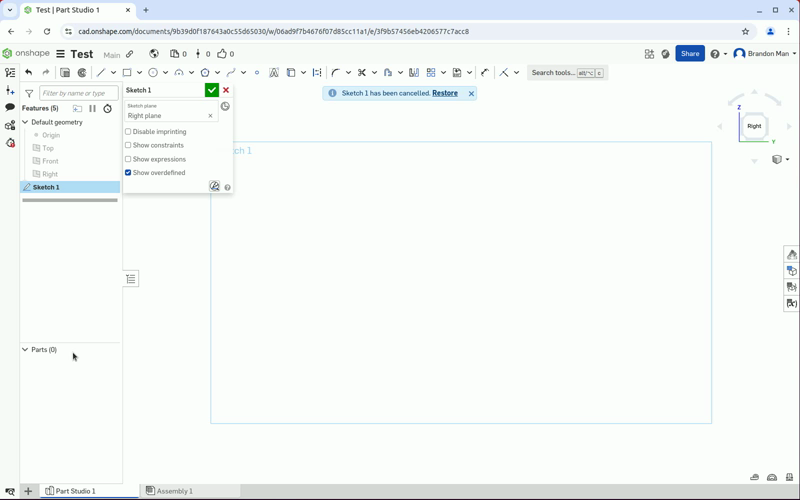
key(l)
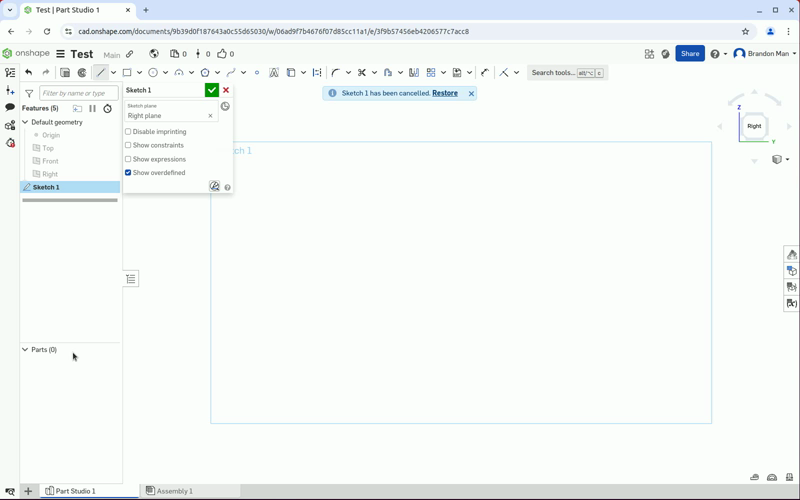
key_down(shift)
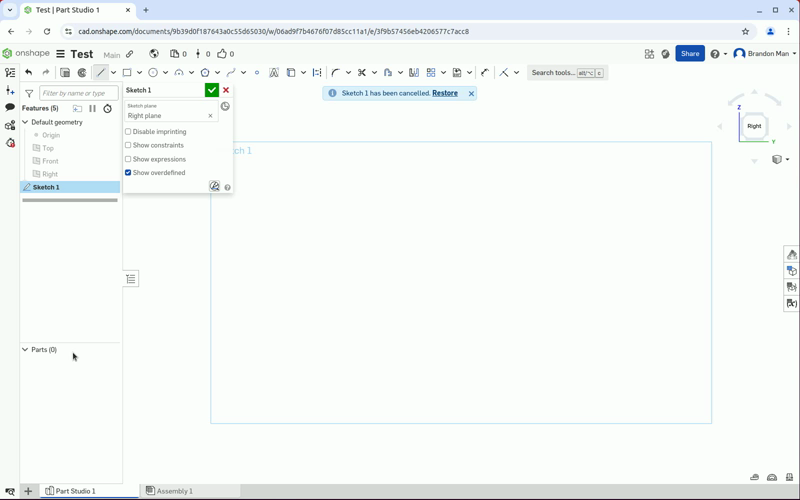
mouse_move(485, 265)
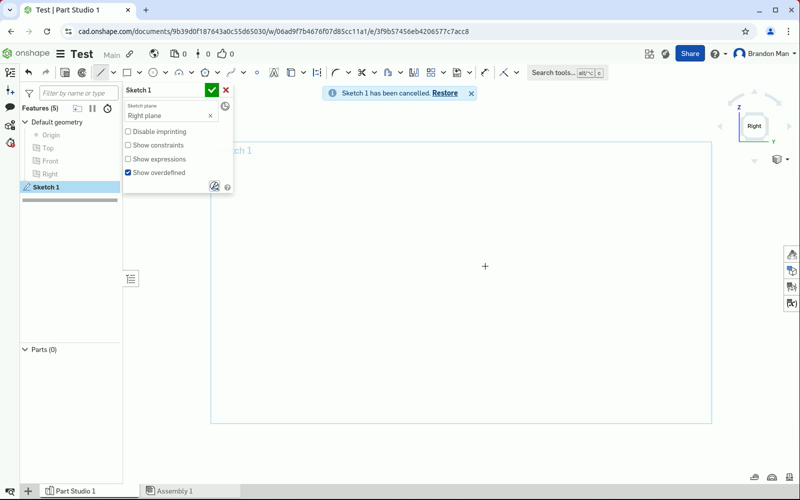
click(485, 265)
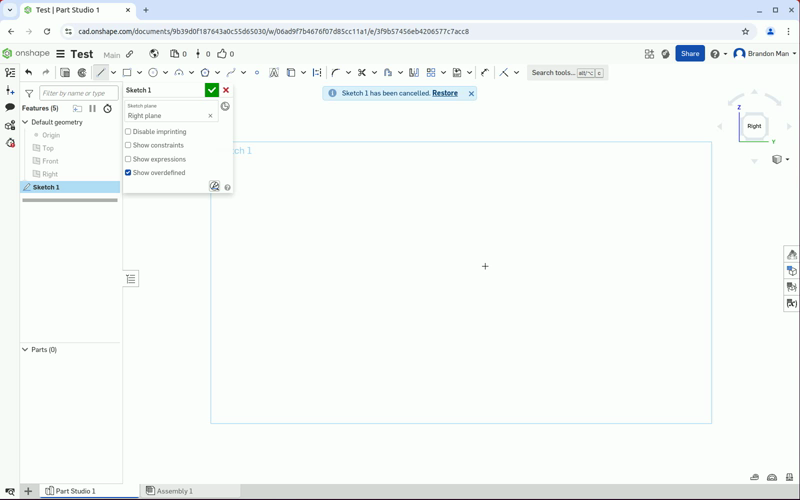
key_up(shift)
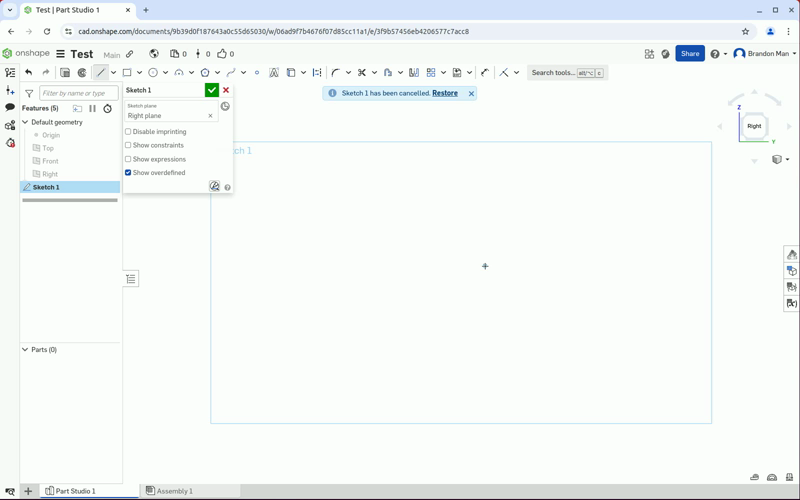
key_down(shift)
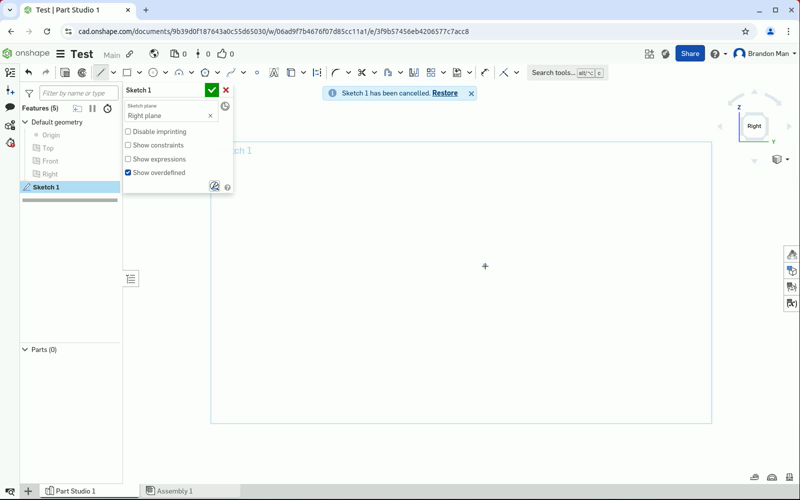
mouse_move(515, 265)
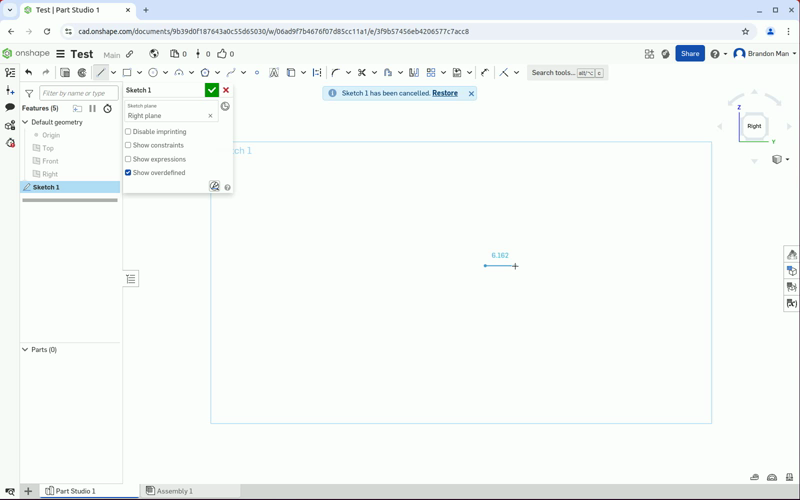
mouse_move(498, 265)
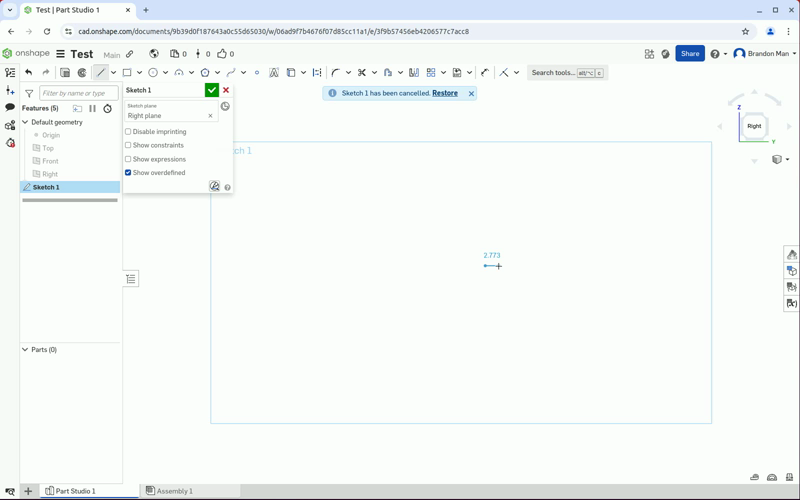
click(498, 265)
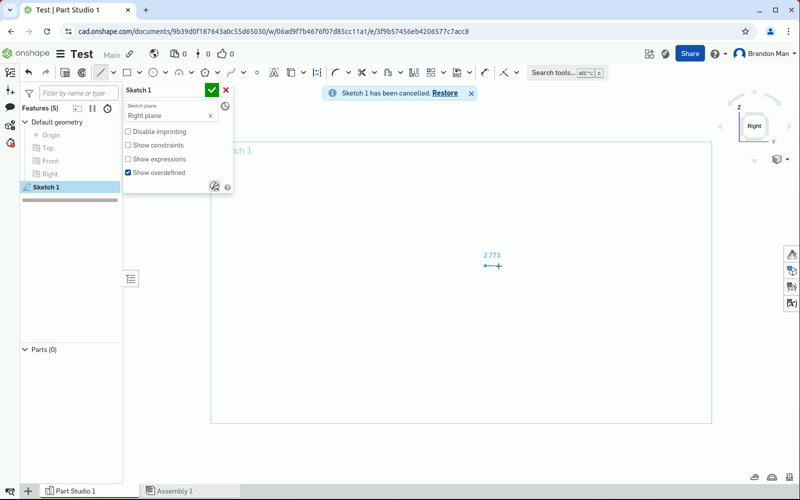
key_up(shift)
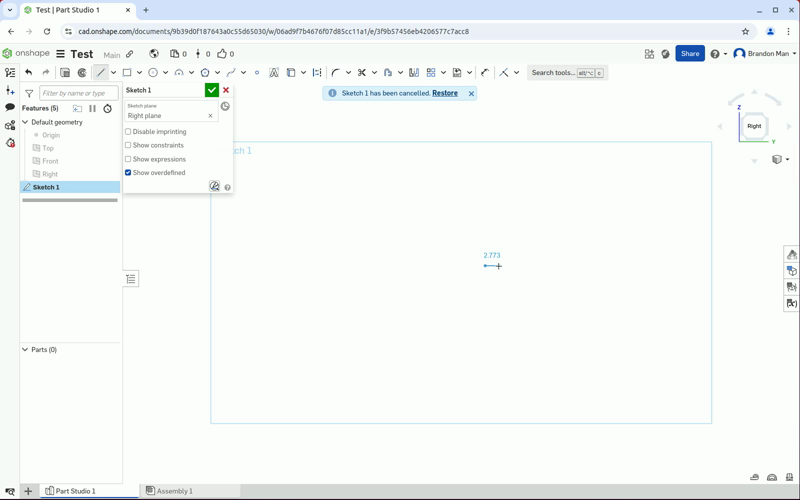
key(esc)
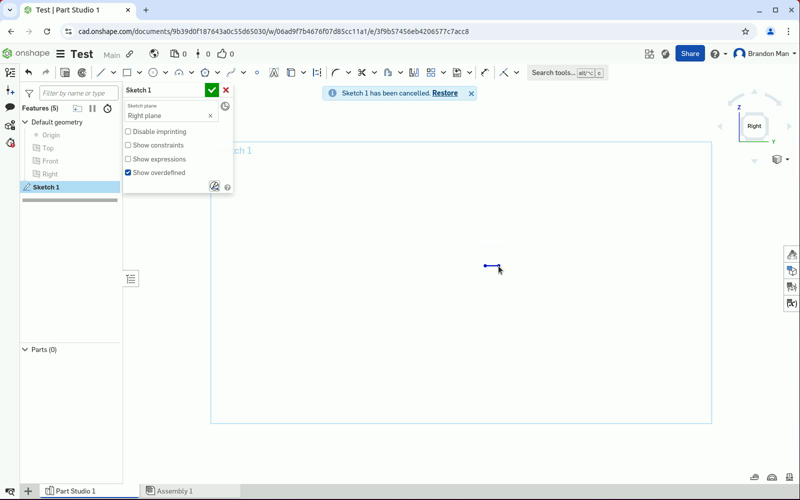
key(a)
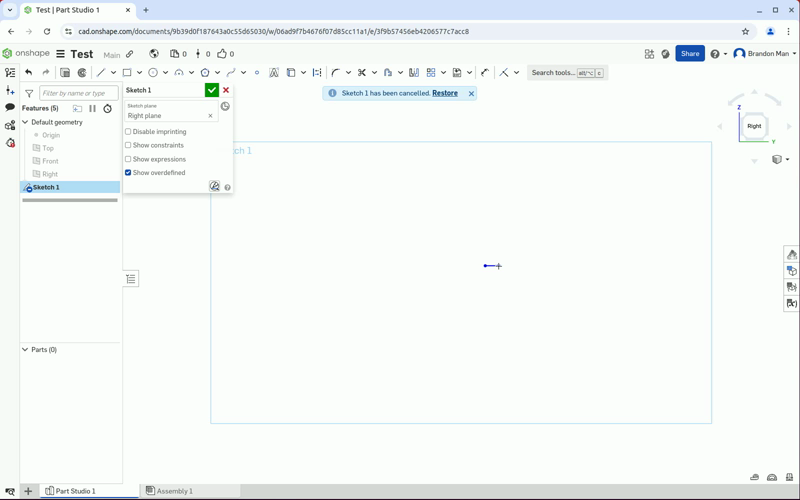
mouse_move(498, 265)
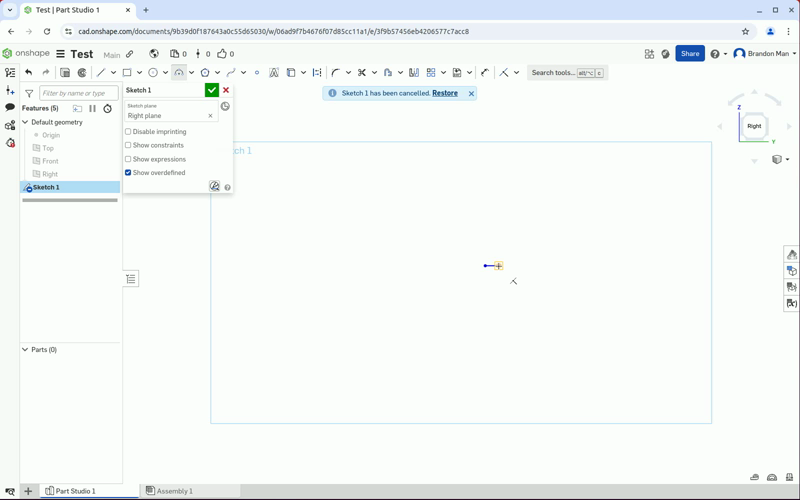
click(498, 265)
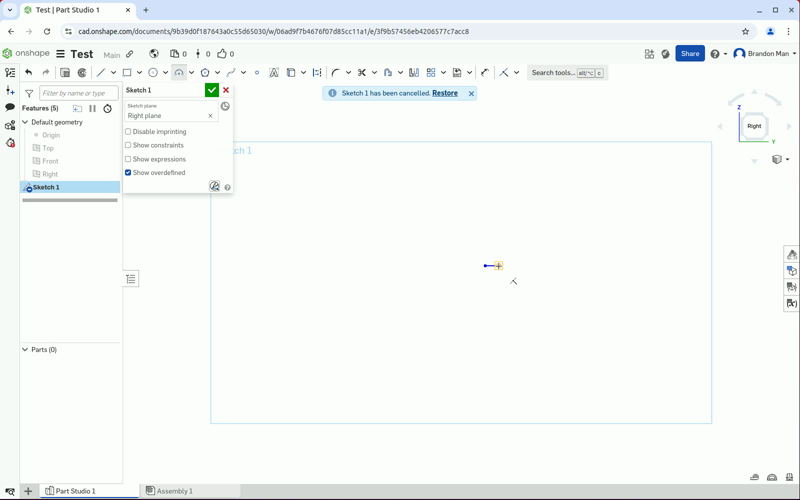
key_down(shift)
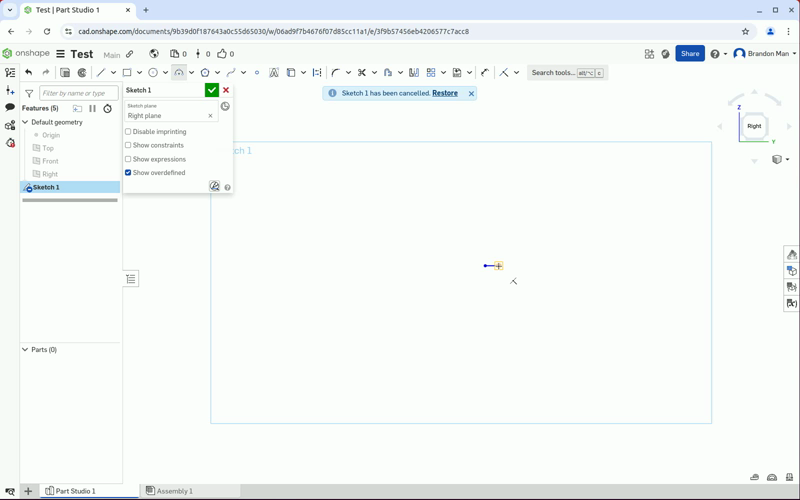
mouse_move(530, 247)
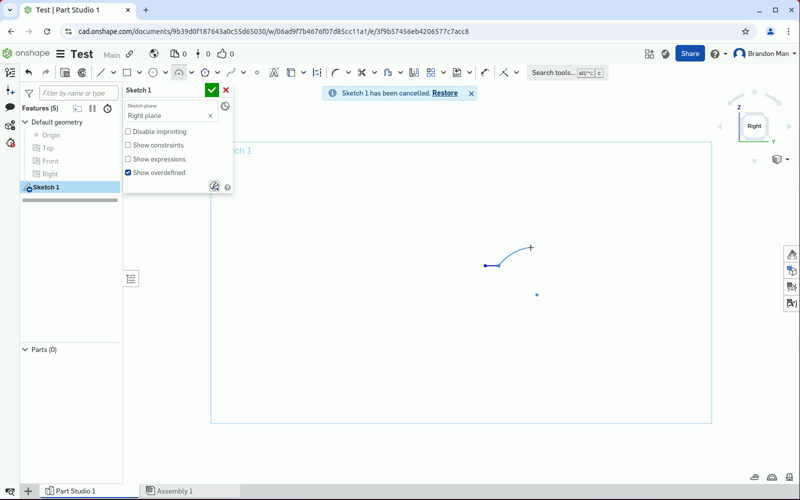
click(530, 247)
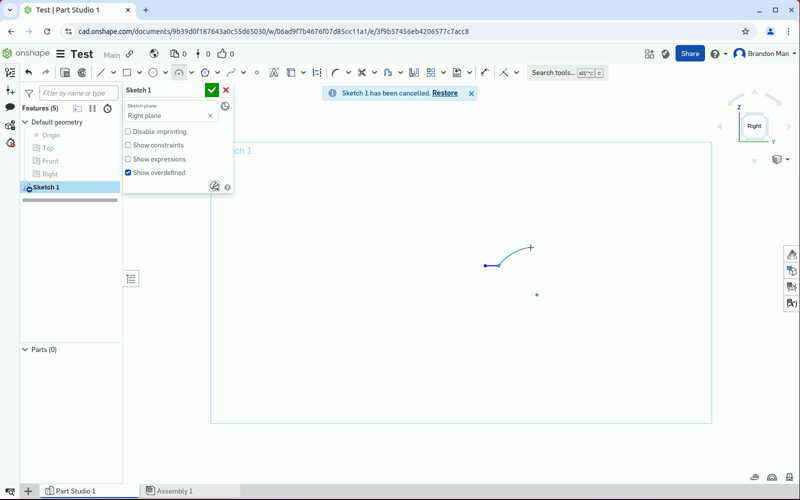
mouse_move(512, 252)
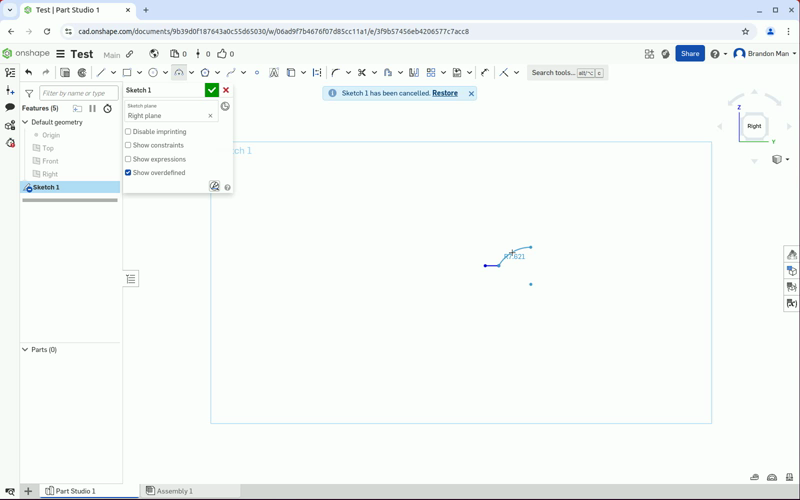
click(512, 252)
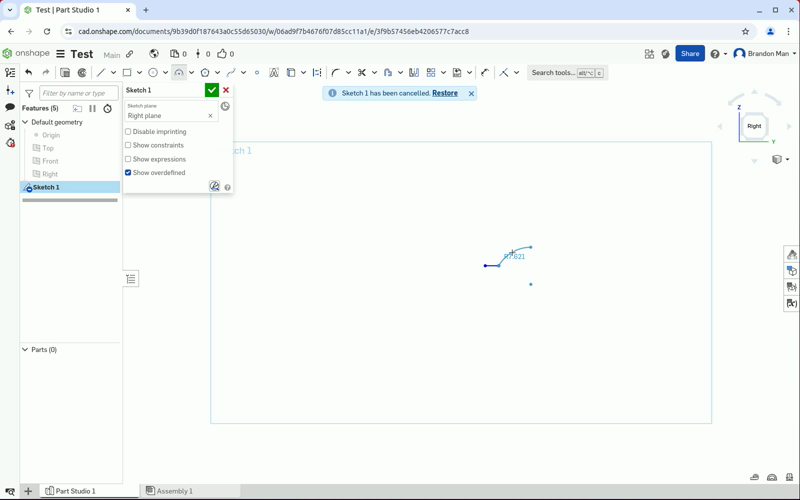
key_up(shift)
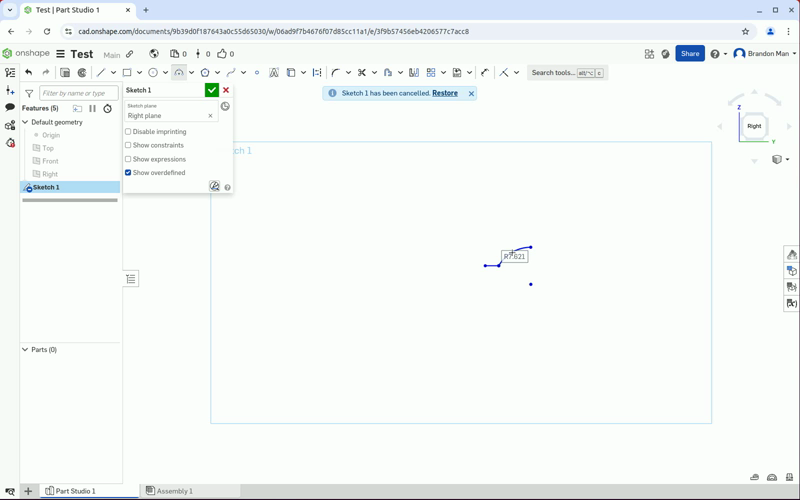
key(esc)
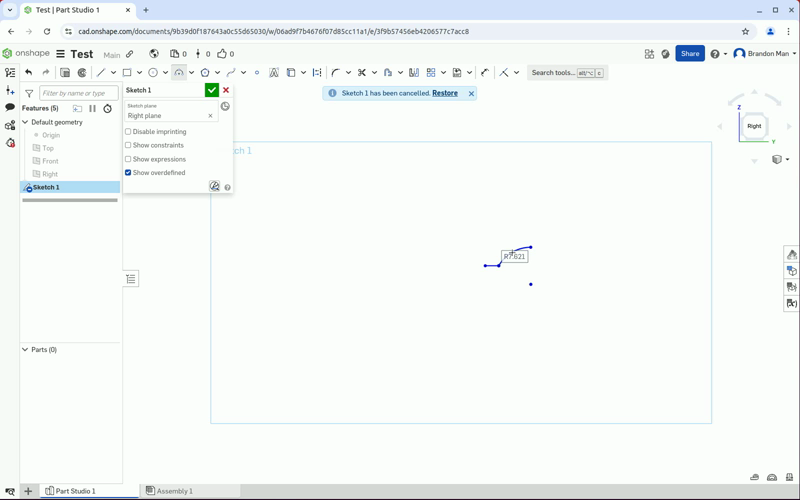
key(l)
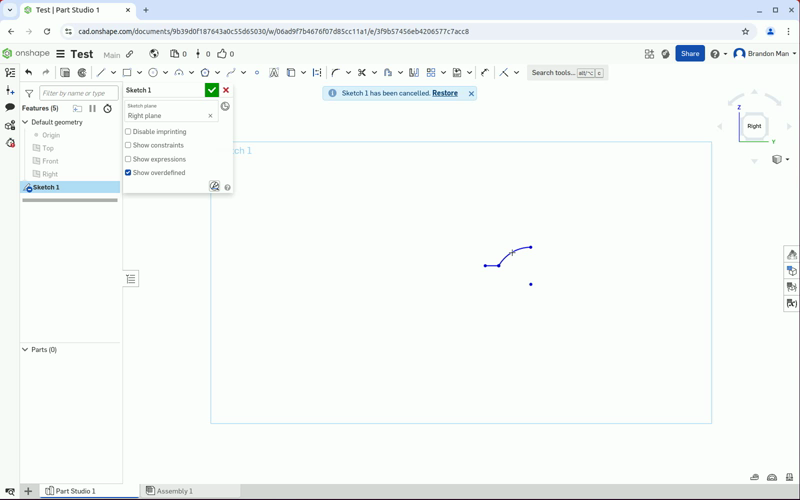
mouse_move(530, 247)
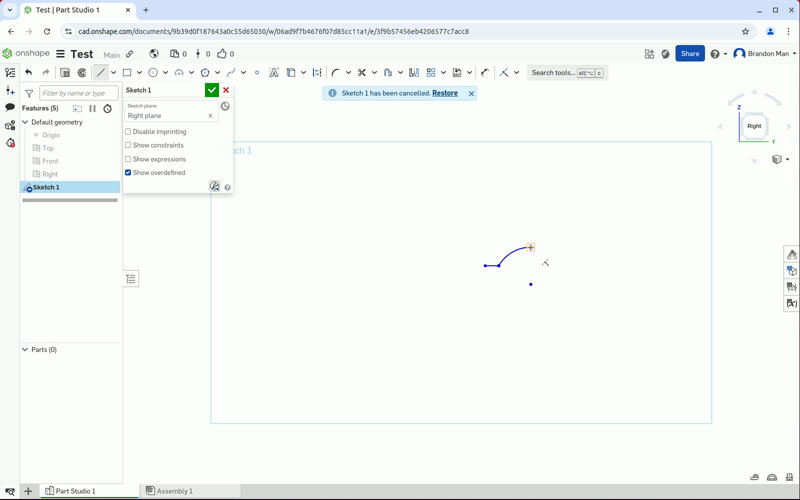
click(530, 247)
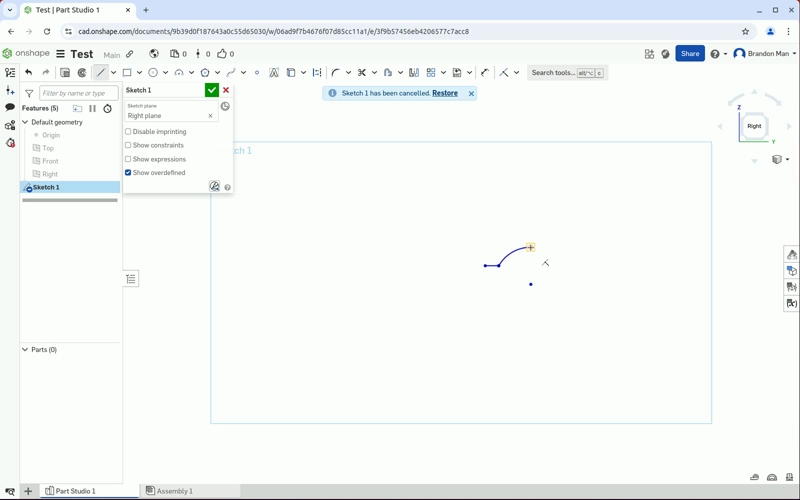
key_down(shift)
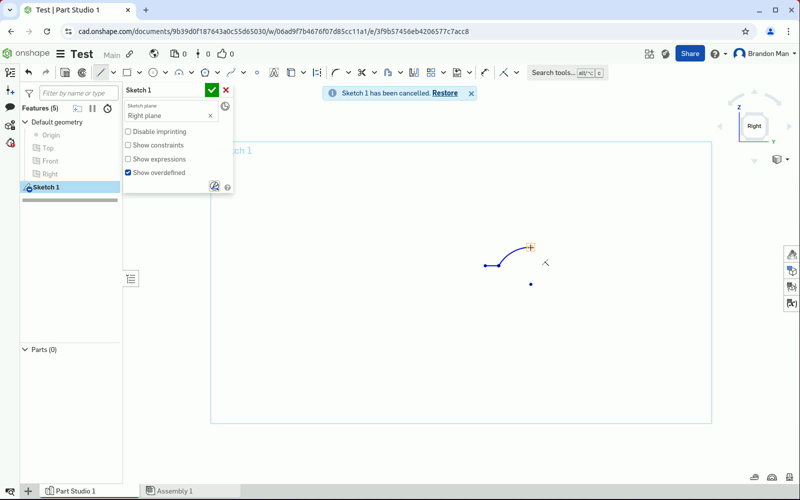
mouse_move(560, 247)
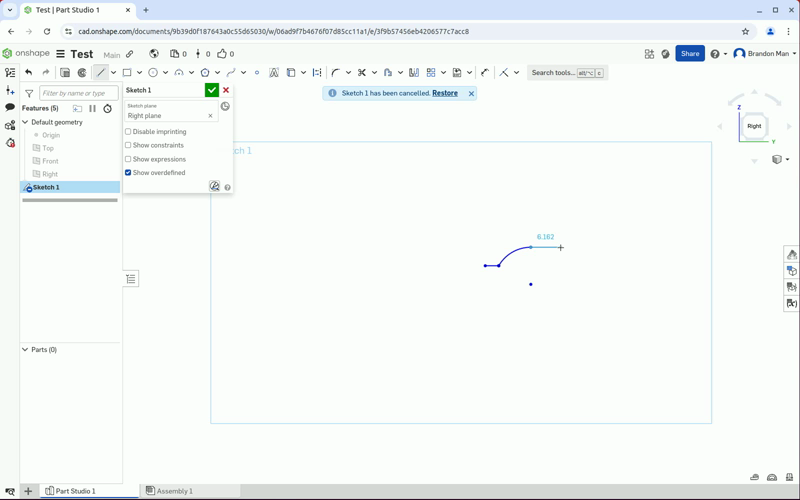
mouse_move(530, 234)
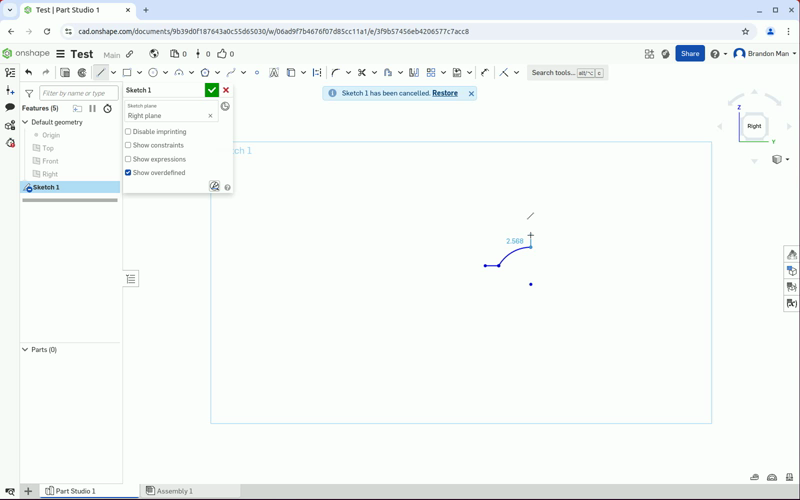
click(530, 234)
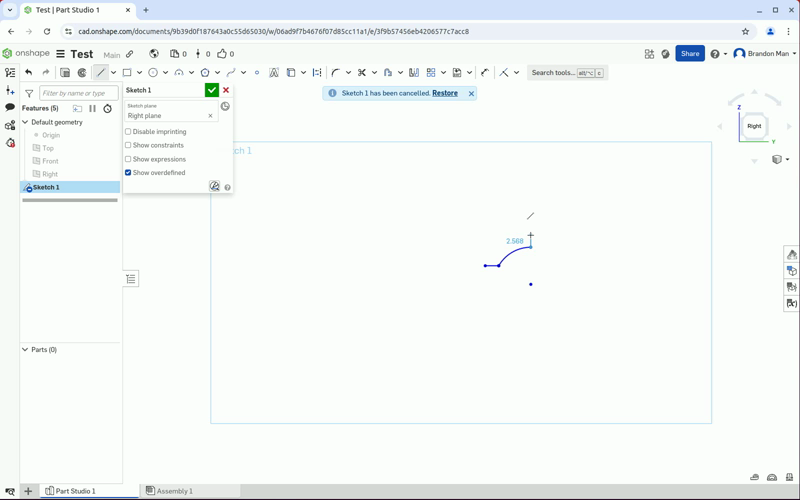
key_up(shift)
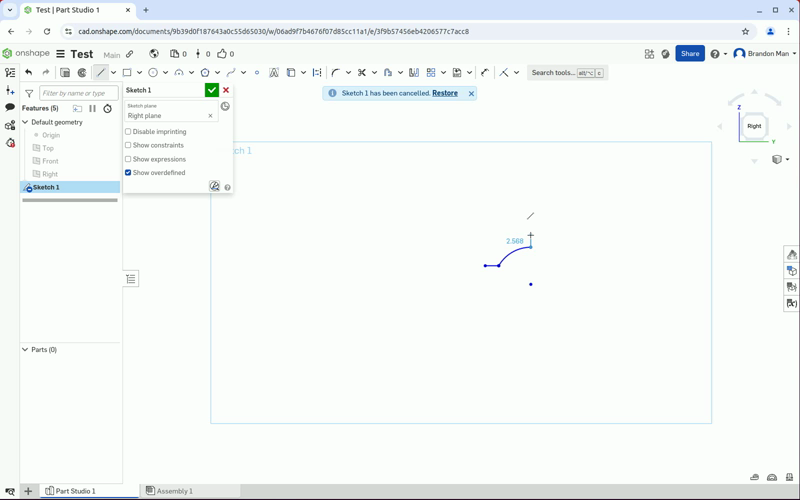
key(esc)
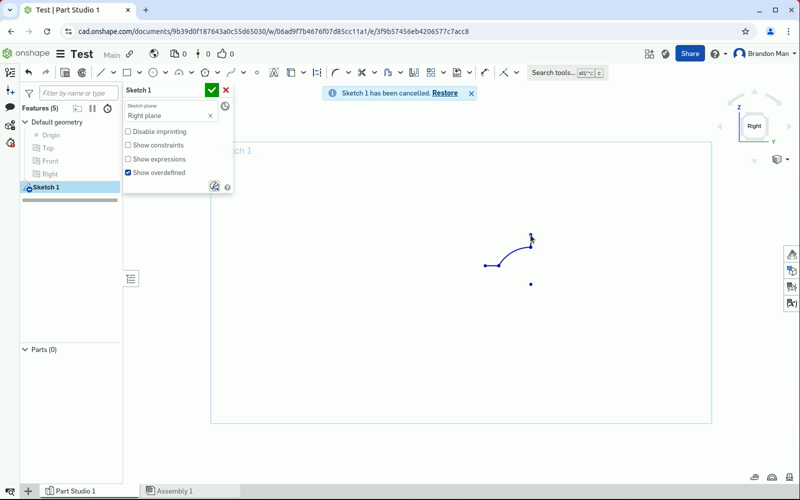
key(a)
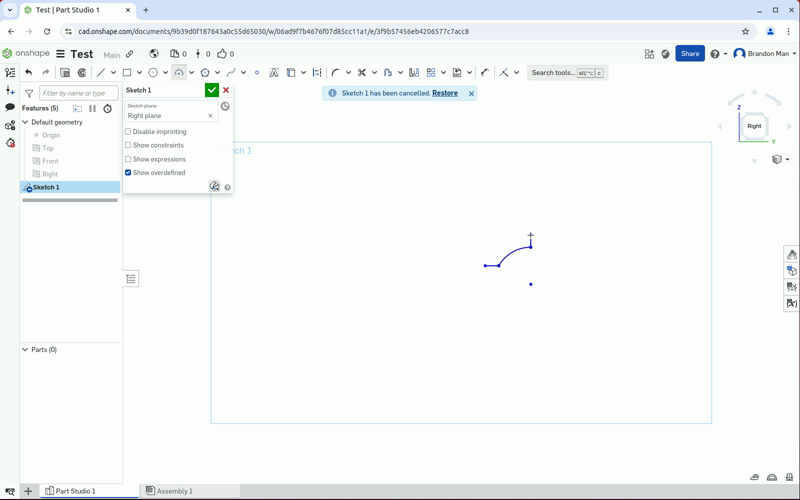
mouse_move(530, 234)
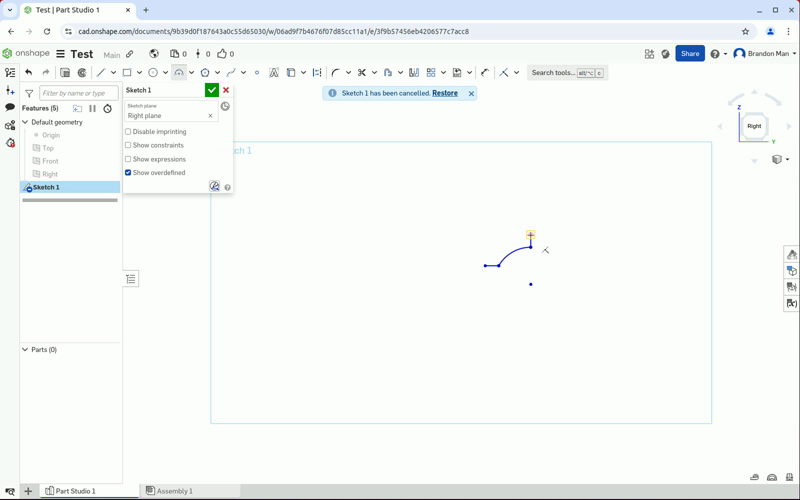
click(530, 234)
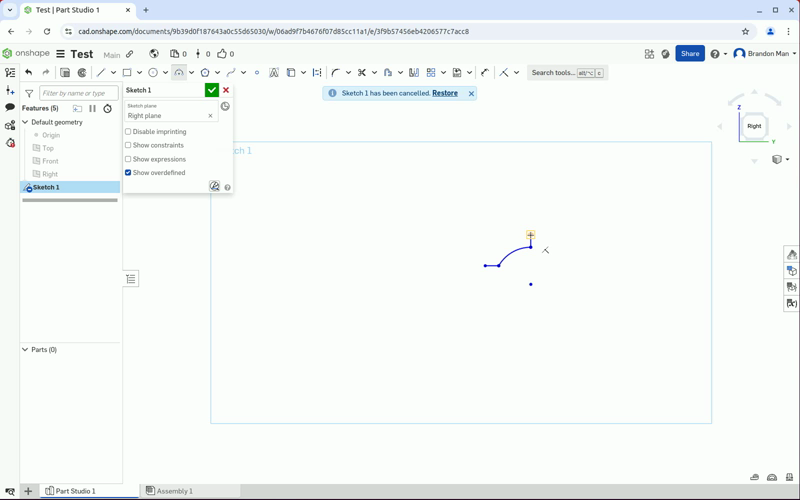
mouse_move(485, 265)
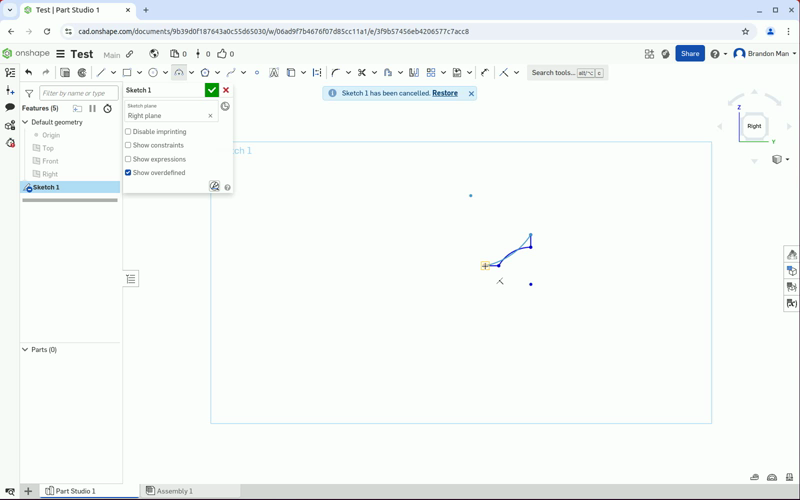
click(485, 265)
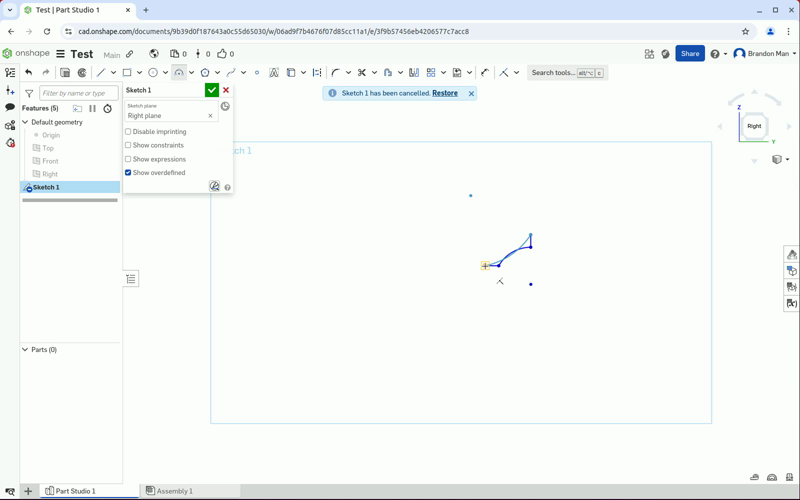
key_down(shift)
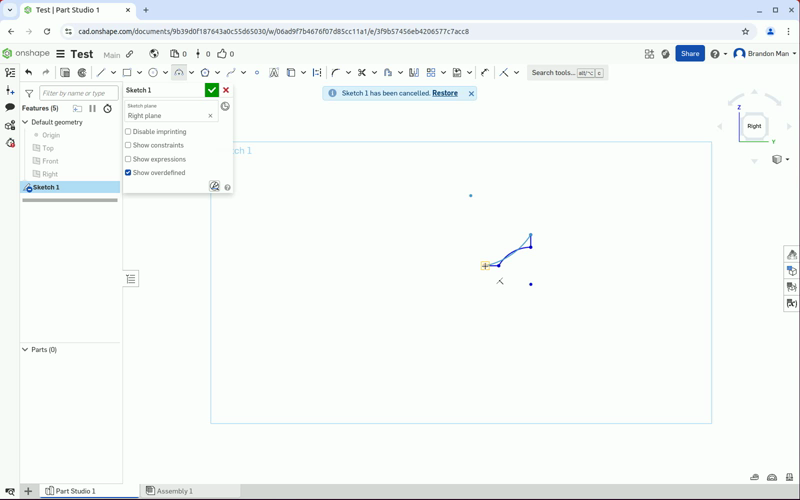
mouse_move(503, 243)
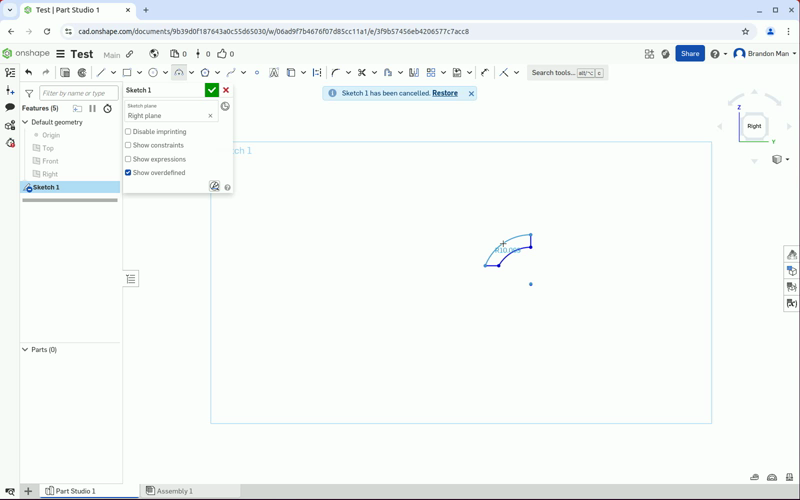
click(503, 243)
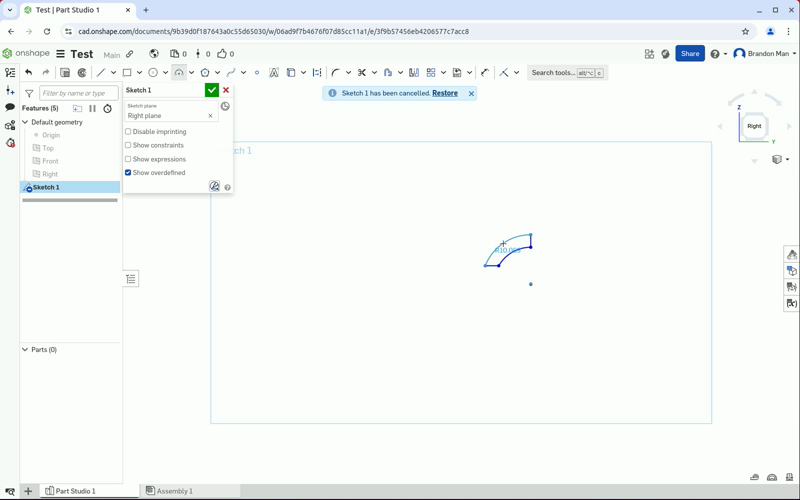
key_up(shift)
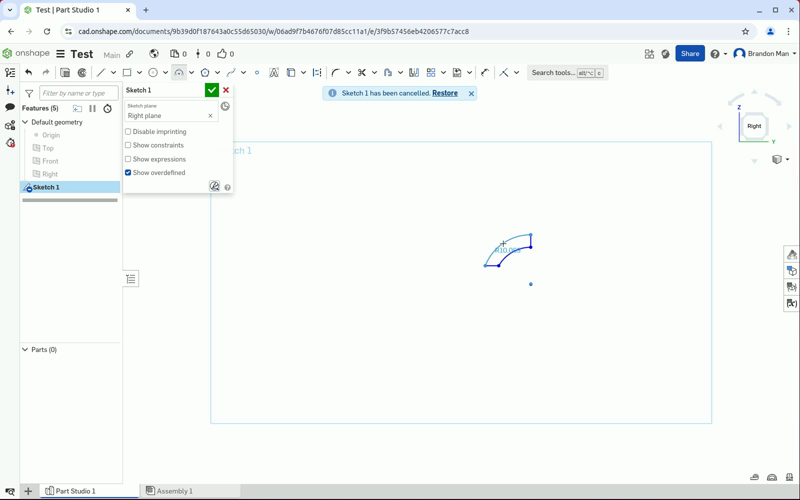
key(esc)
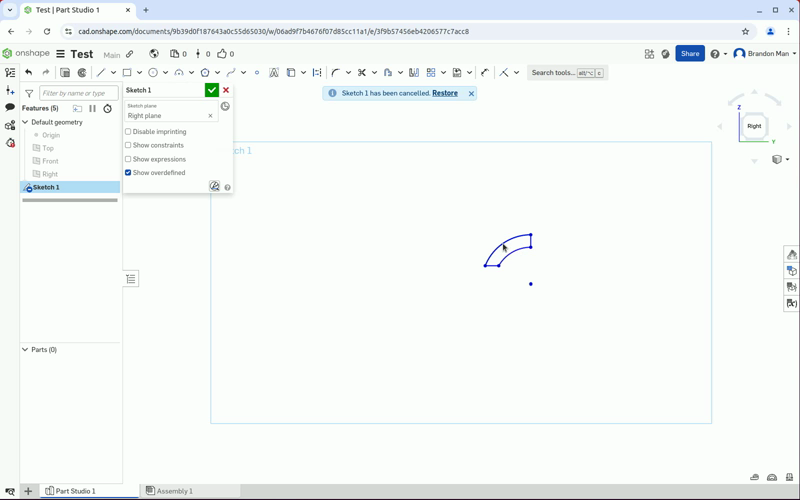
mouse_move(492, 260)
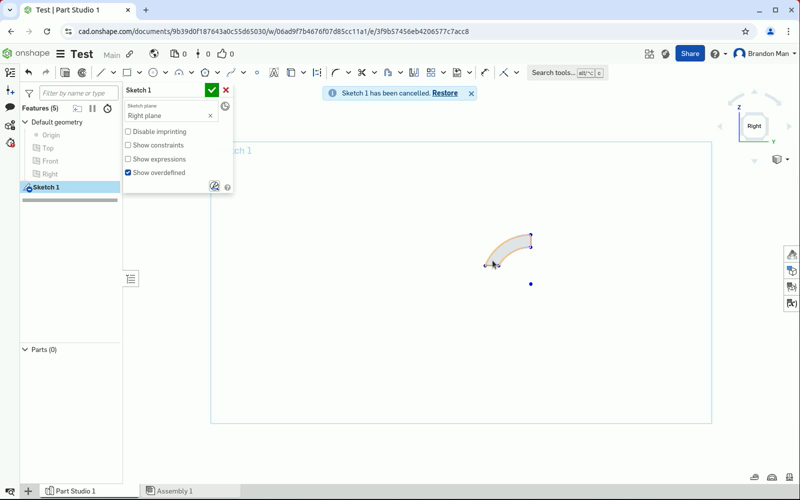
scroll(6)
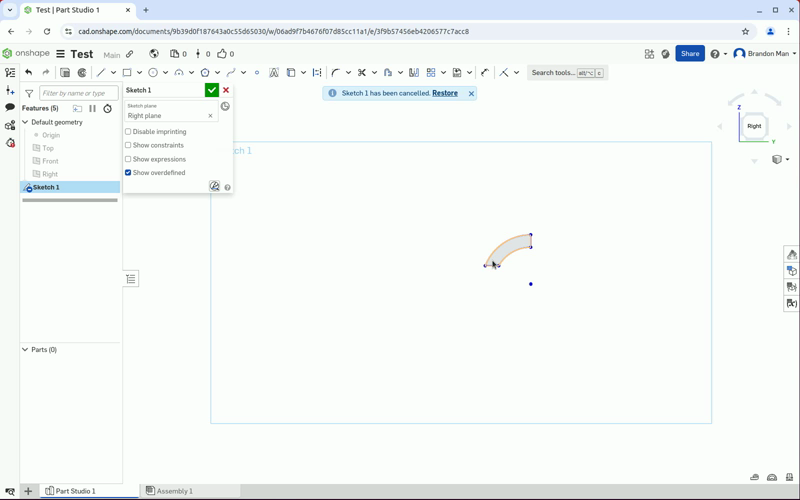
scroll(6)
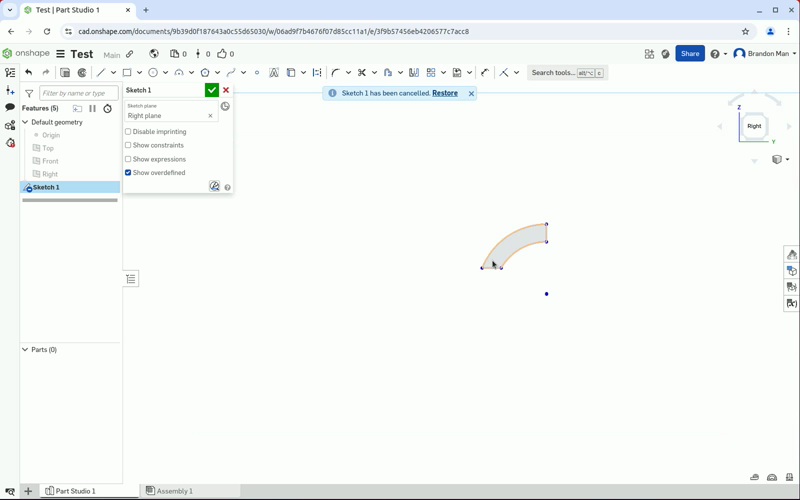
scroll(6)
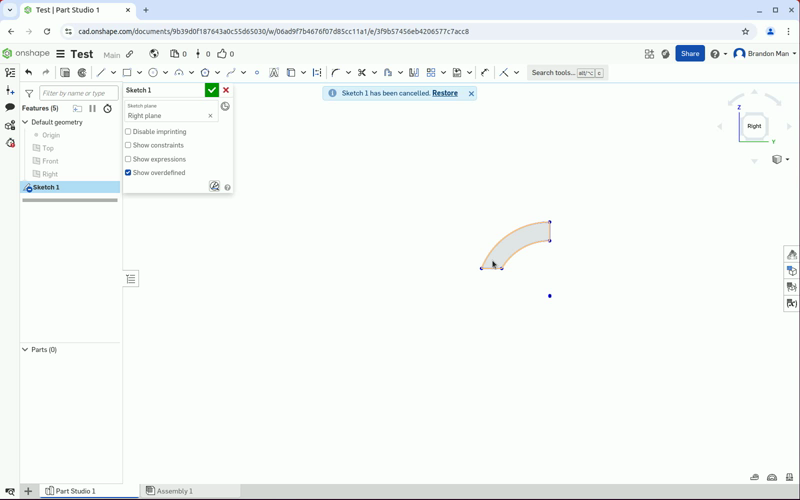
scroll(6)
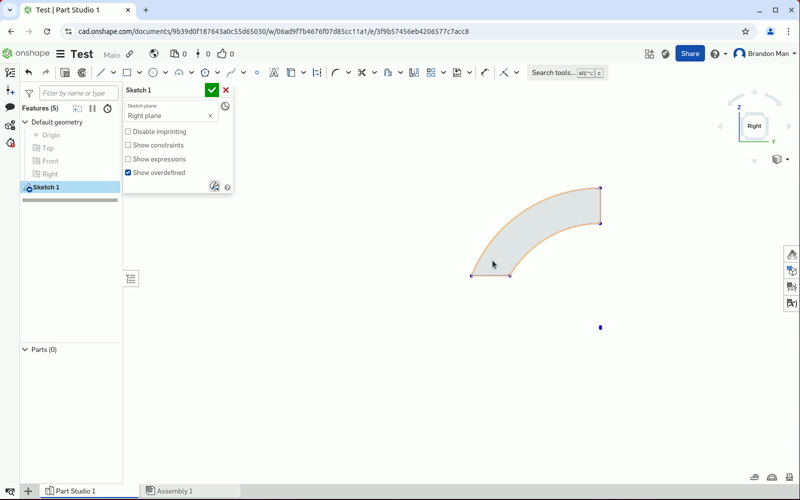
scroll(6)
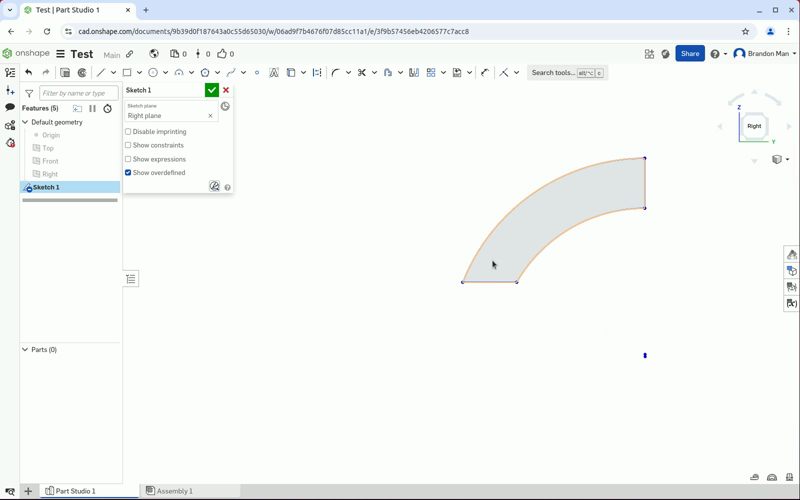
scroll(6)
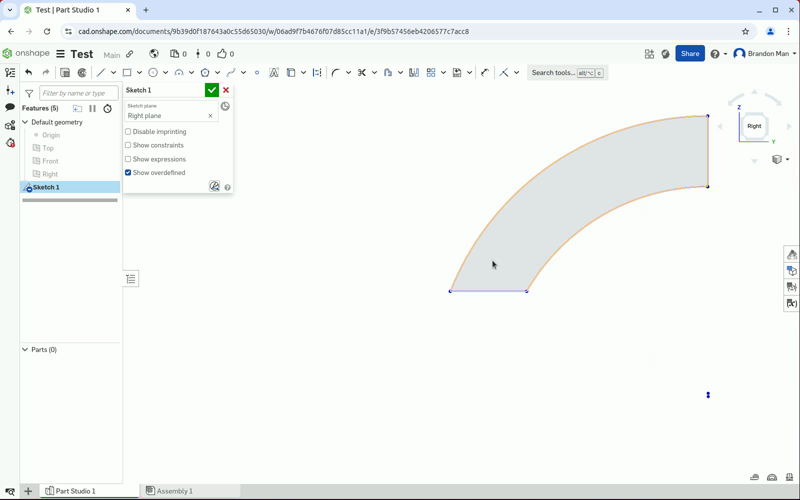
scroll(6)
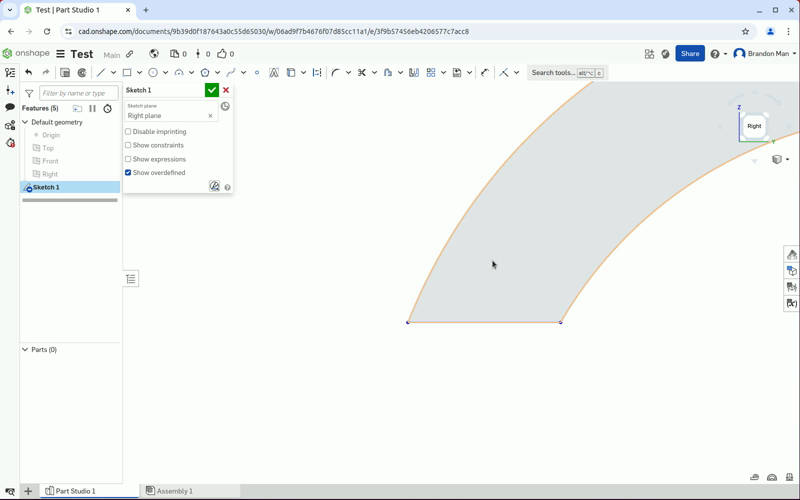
click(492, 260)
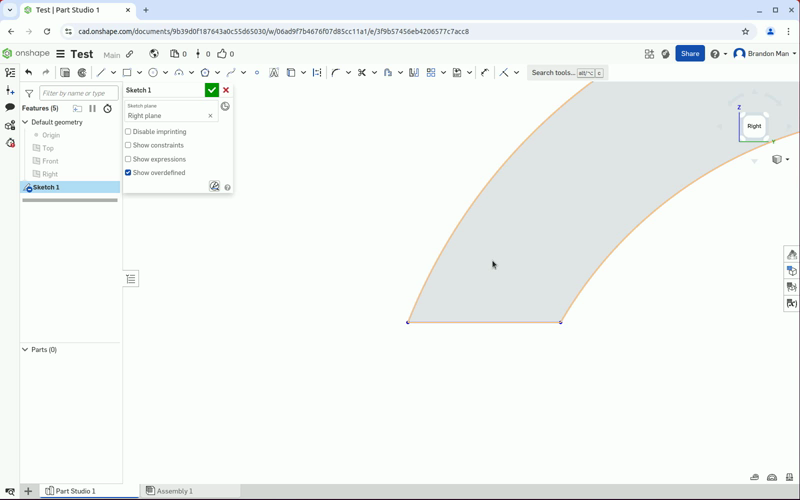
scroll(-6)
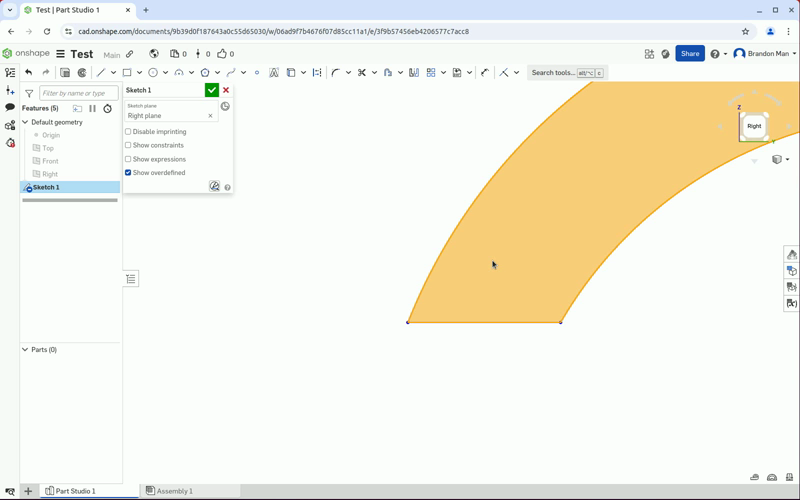
scroll(-6)
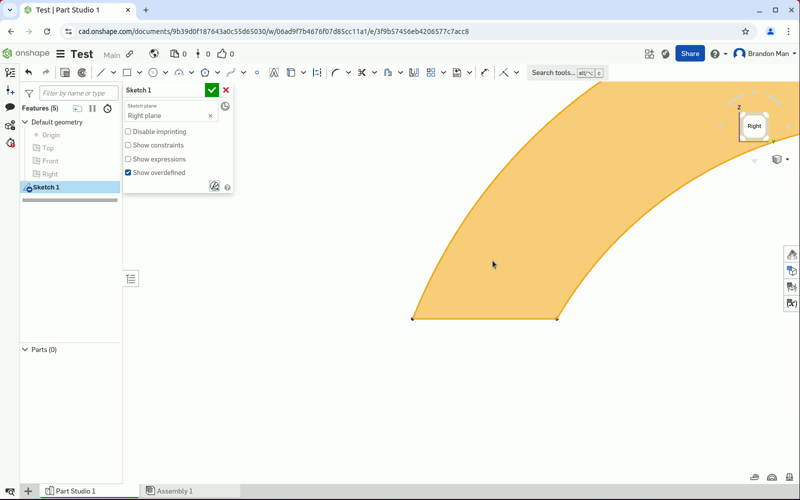
scroll(-6)
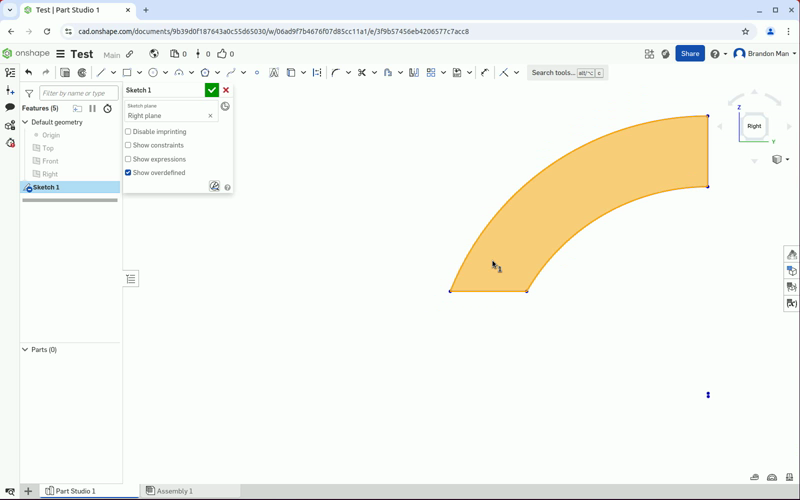
scroll(-6)
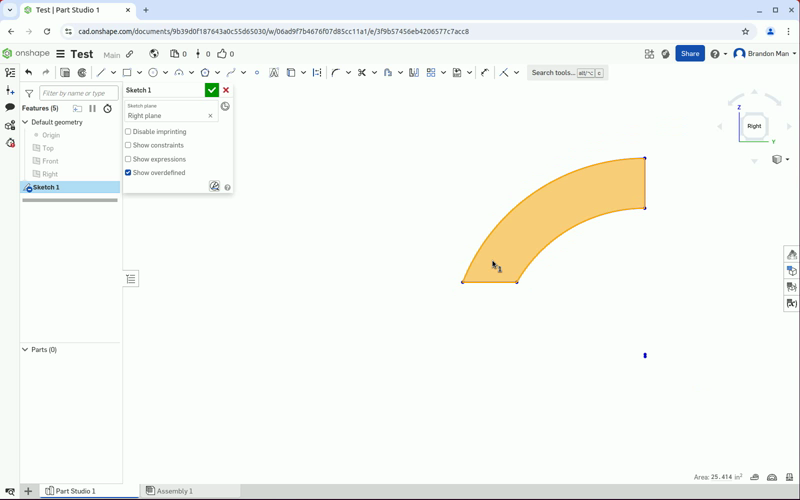
scroll(-6)
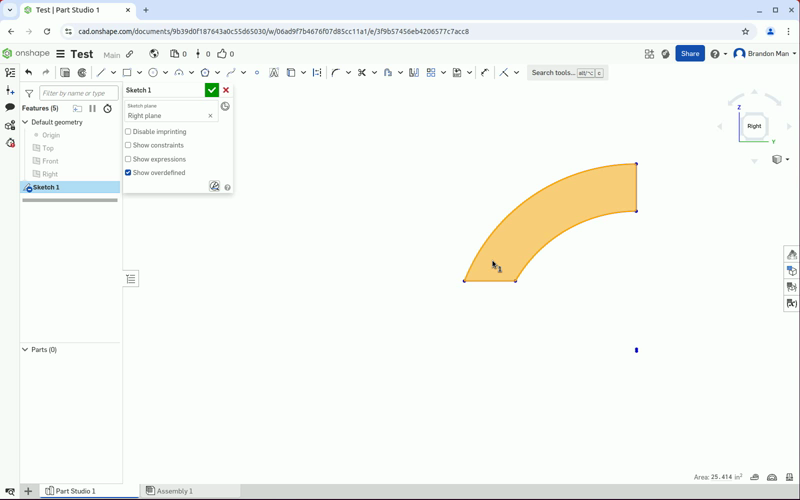
scroll(-6)
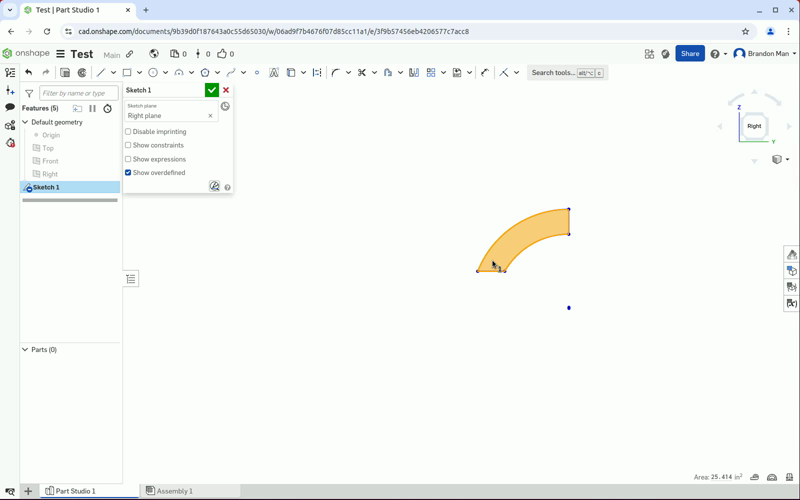
scroll(-6)
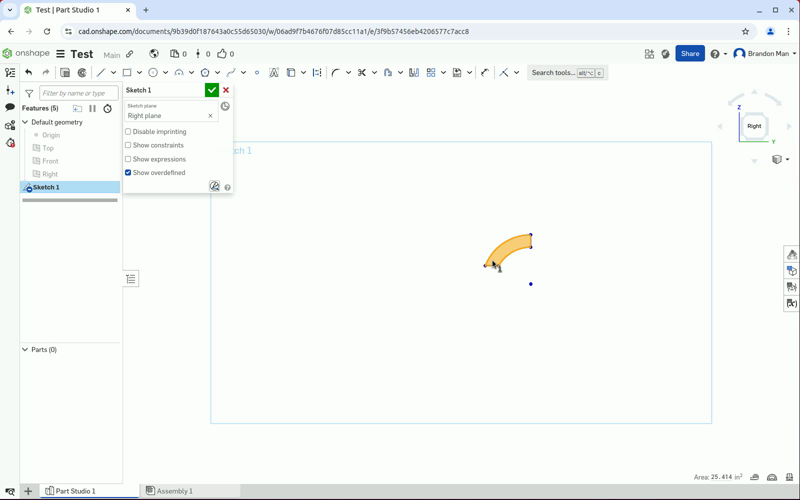
mouse_move(73, 352)
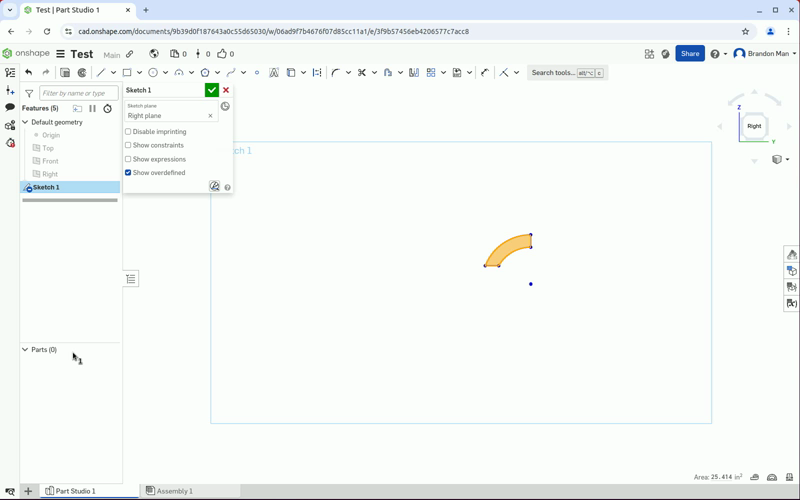
key(shift+y)
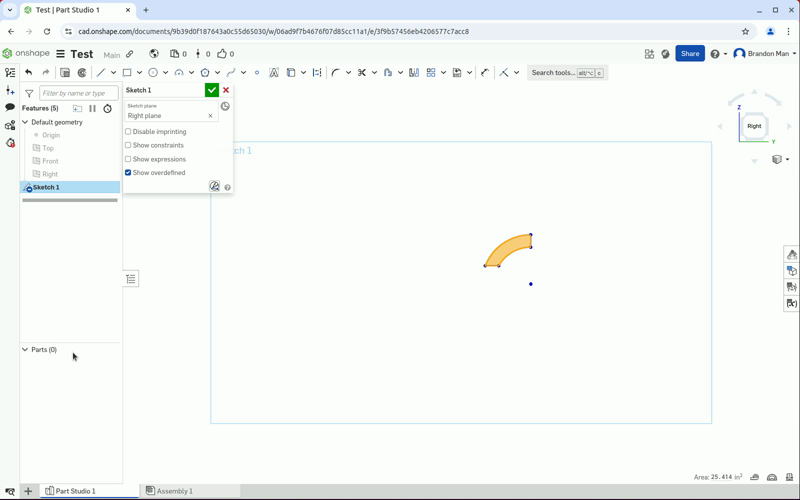
key(shift+e)
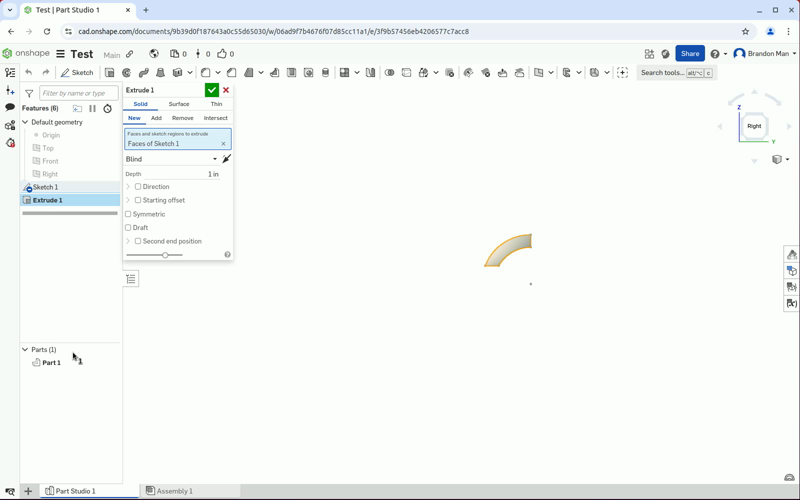
mouse_move(143, 106)
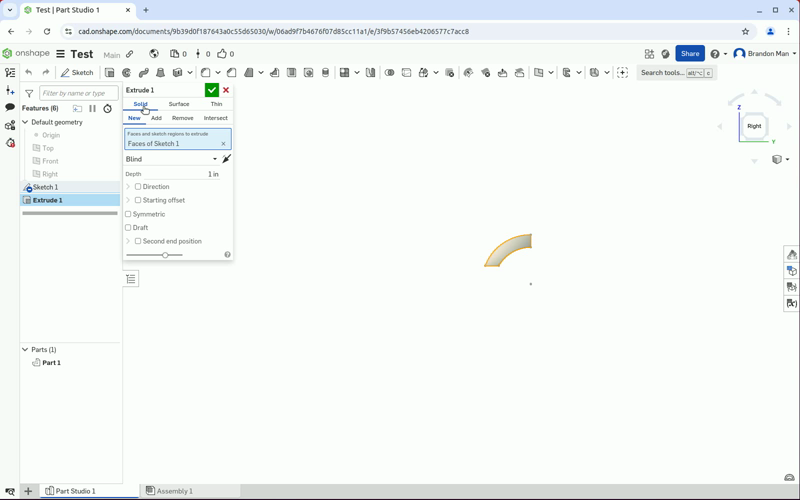
click(143, 106)
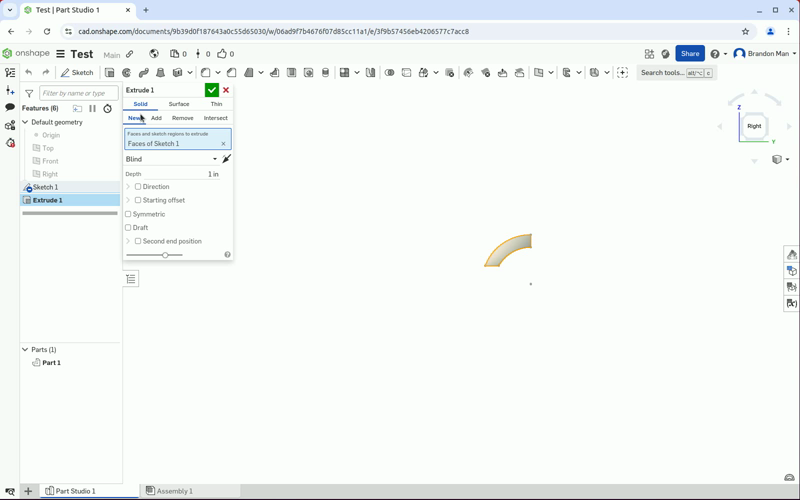
mouse_move(137, 120)
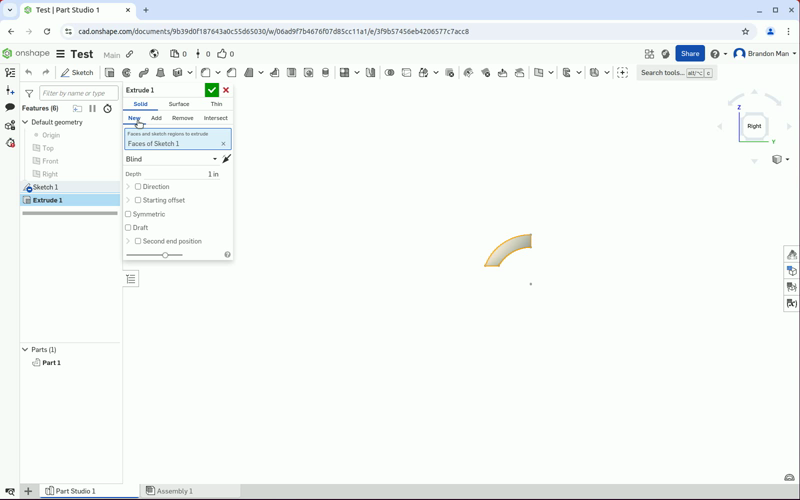
click(137, 120)
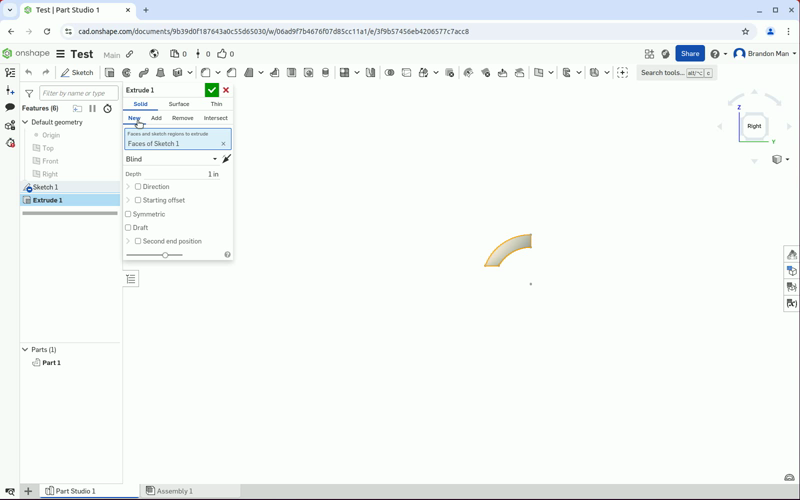
key(tab, 4)
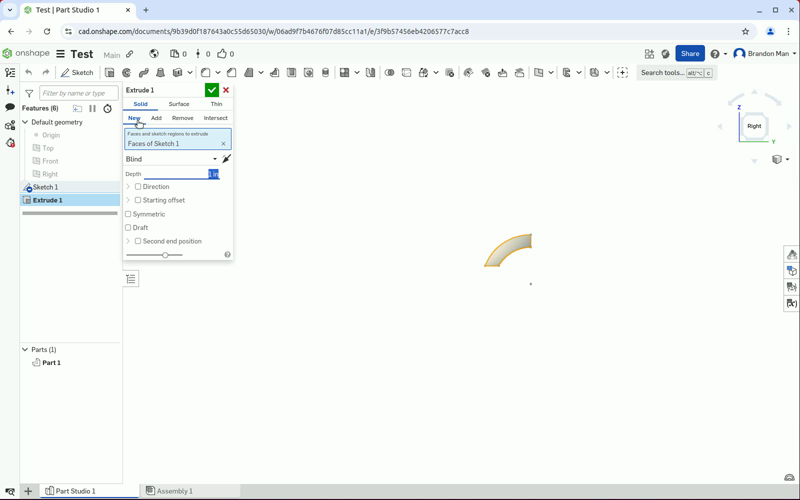
text(-4.814)
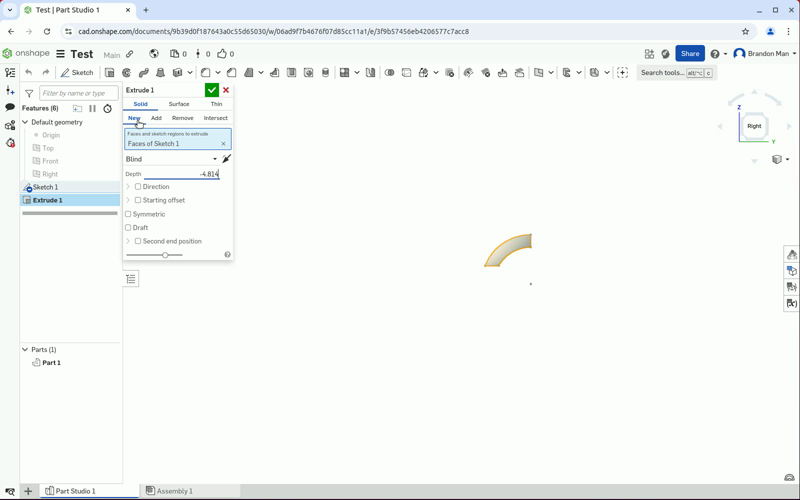
key(tab, 3)
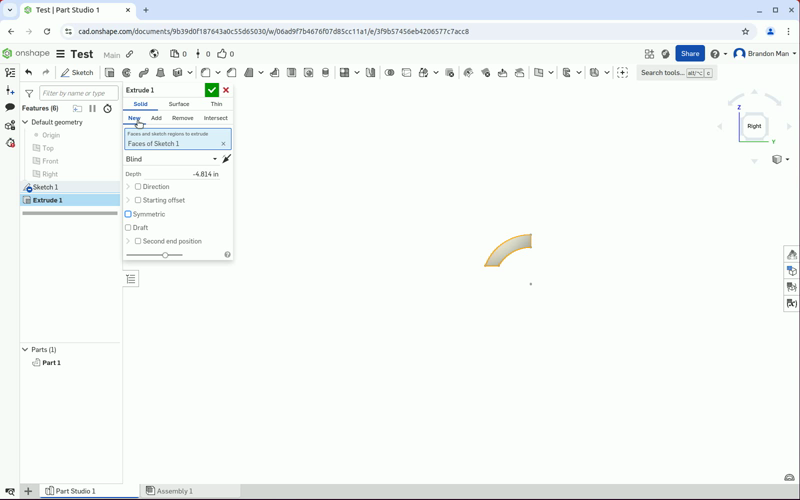
key(space)
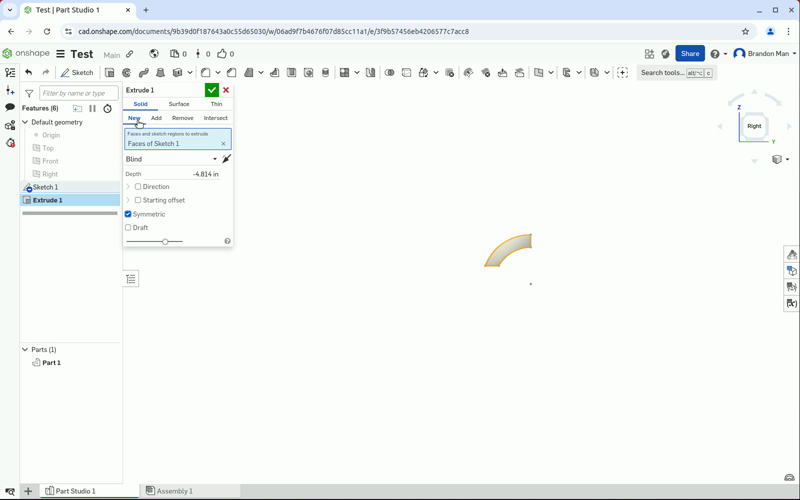
key(enter)
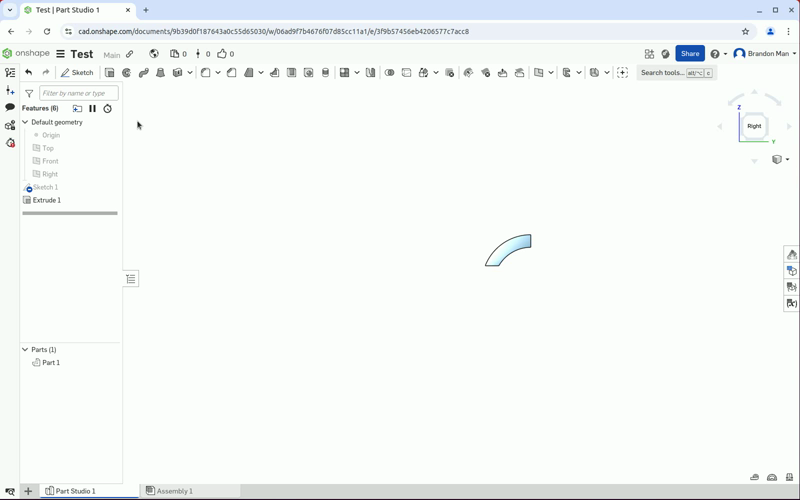
key(shift+h)
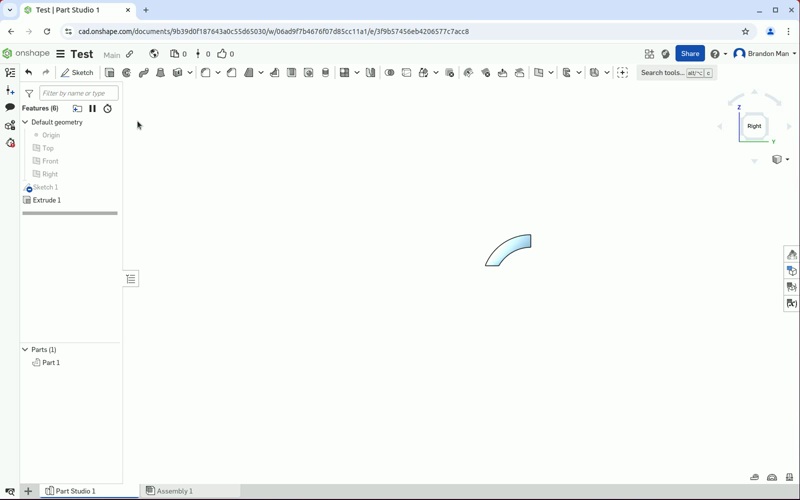
key(shift+h)
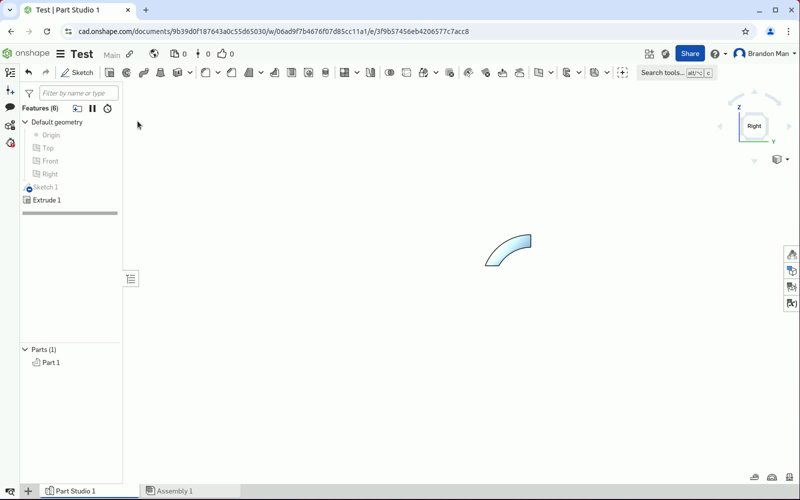
mouse_move(73, 189)
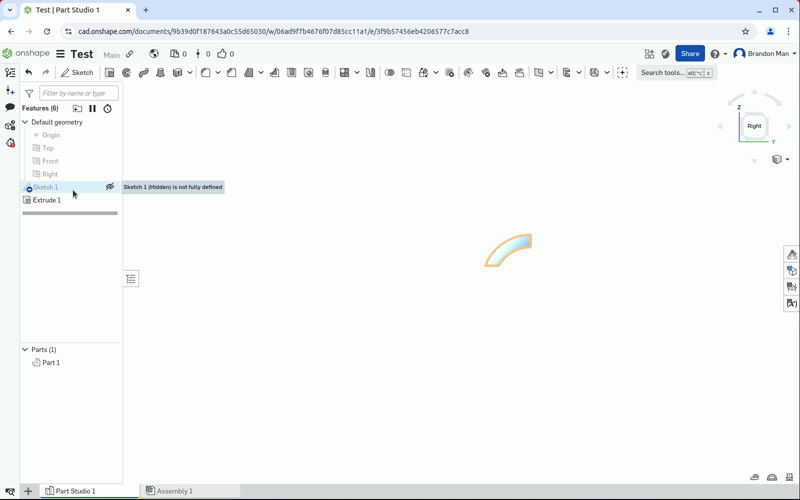
click(73, 189)
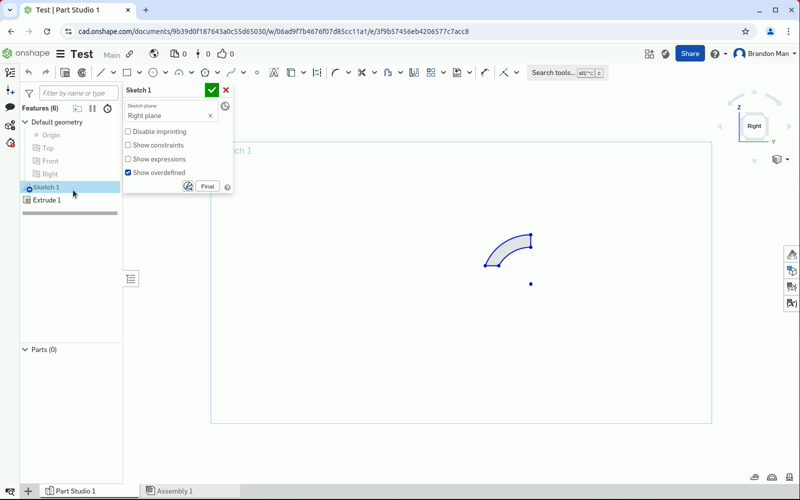
mouse_move(229, 92)
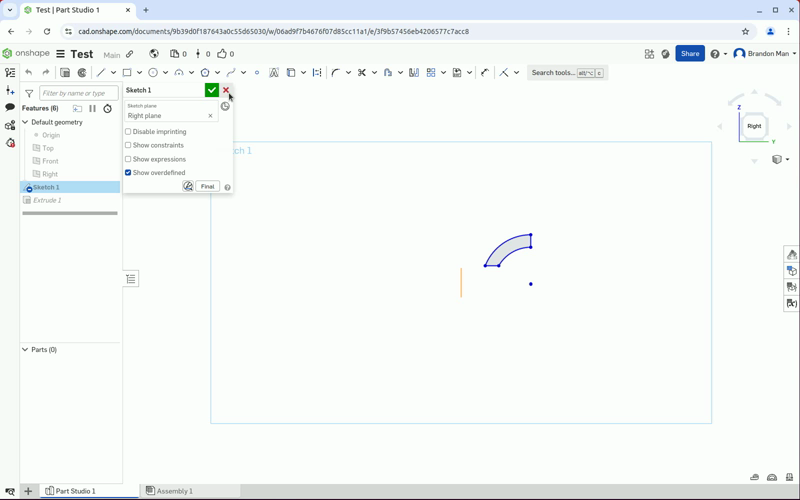
click(229, 92)
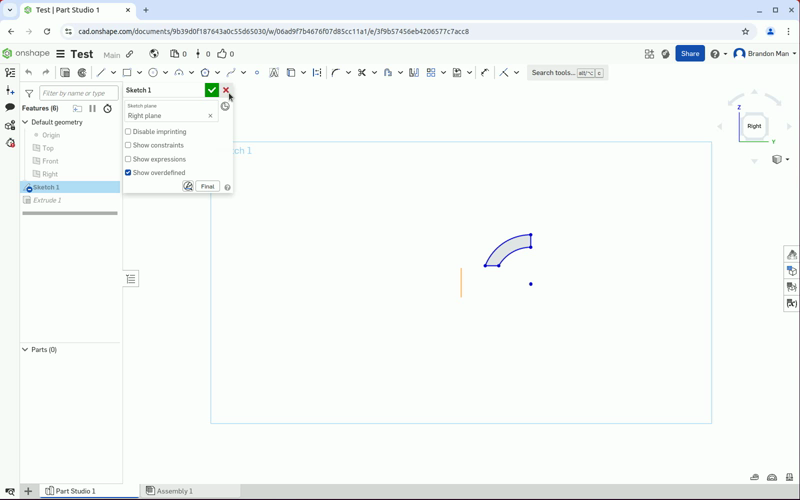
key(shift+s)
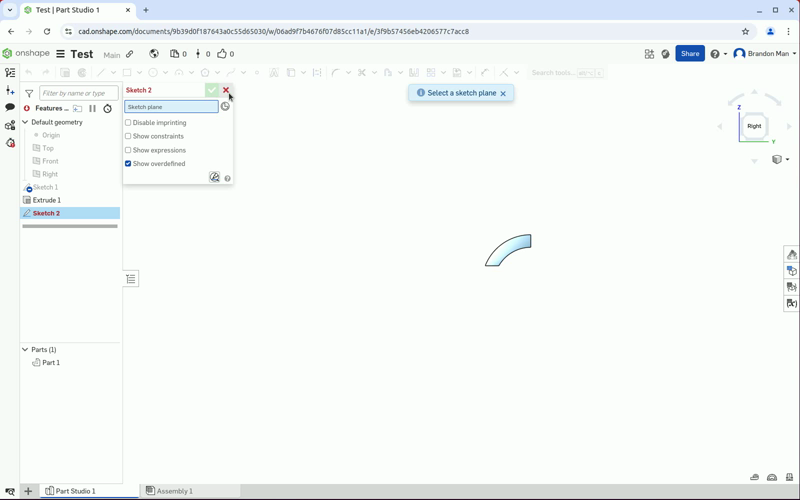
mouse_move(73, 176)
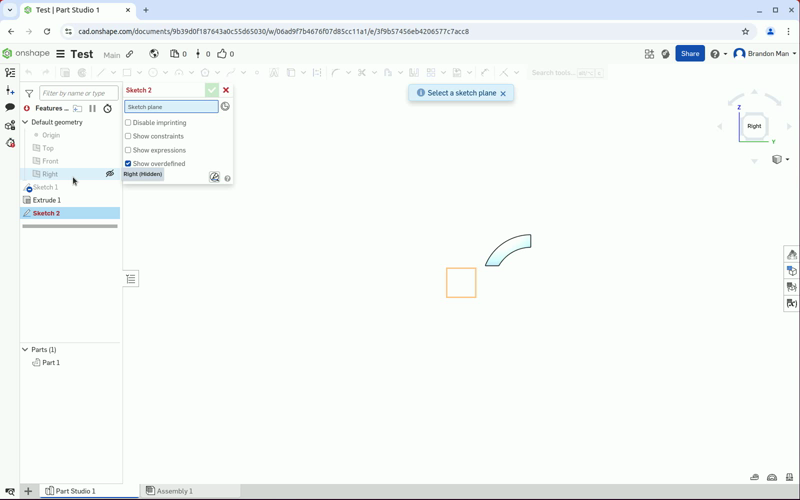
click(73, 176)
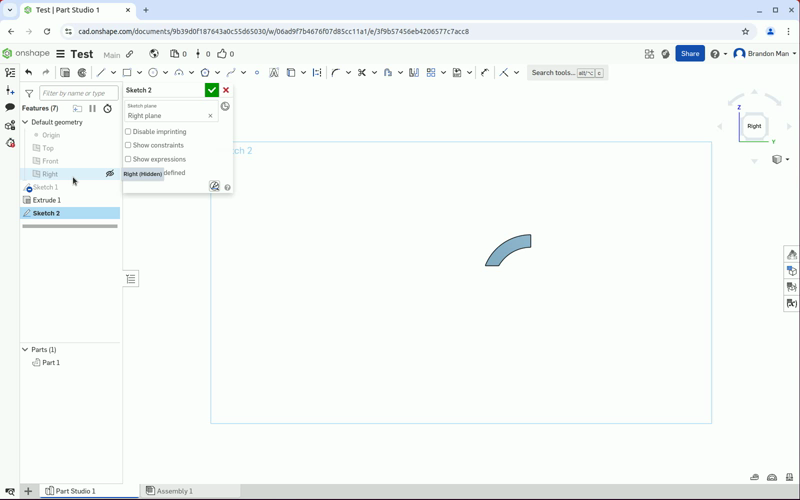
mouse_move(73, 352)
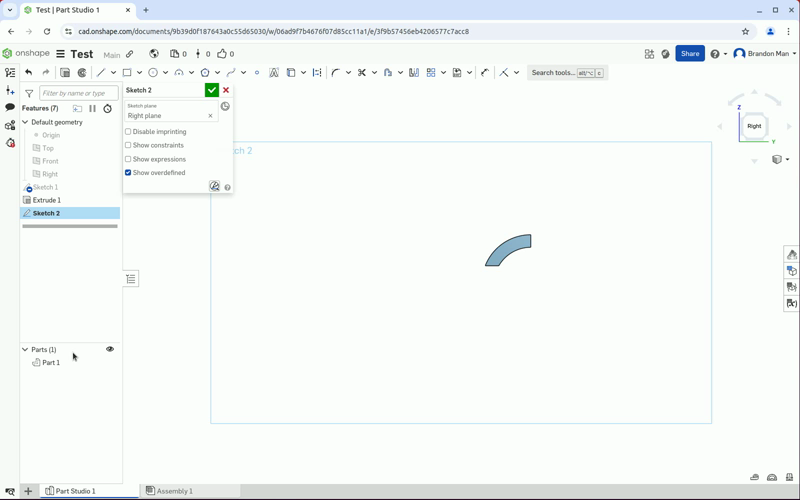
key(y)
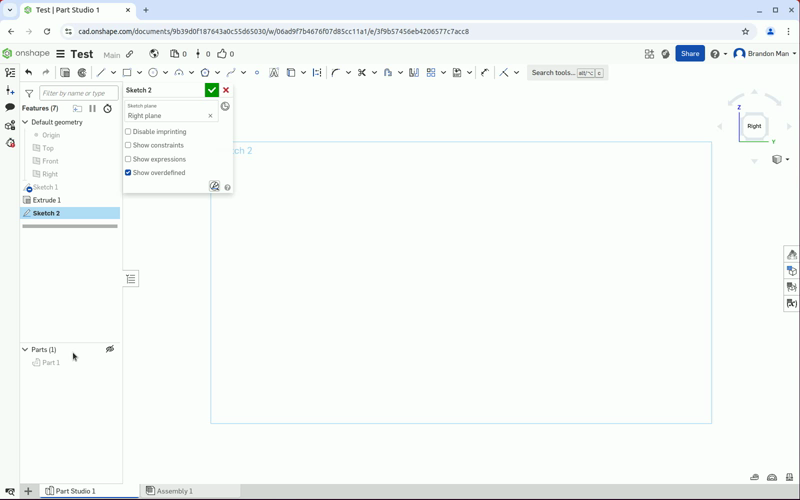
key(a)
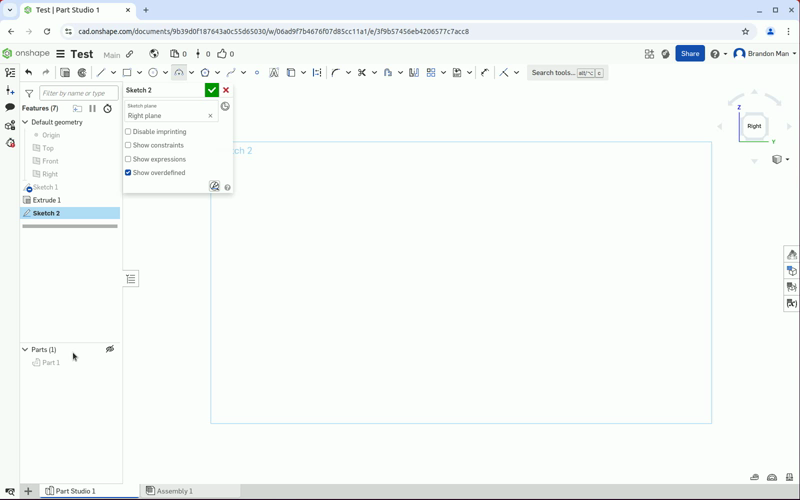
key_down(shift)
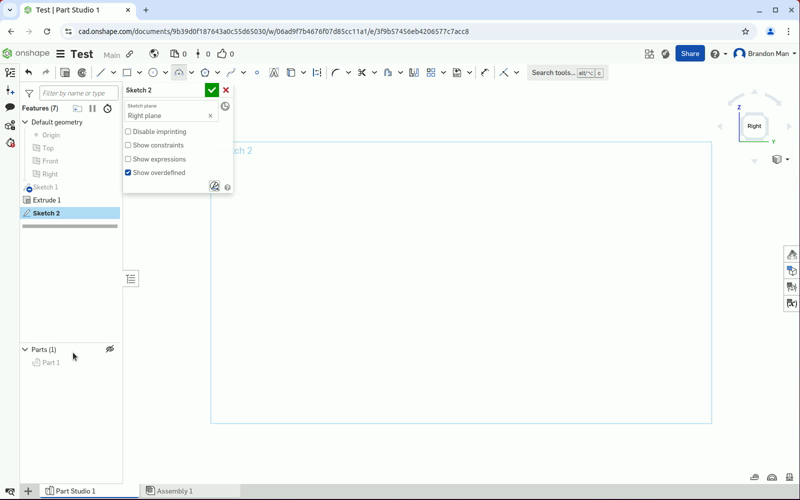
mouse_move(485, 300)
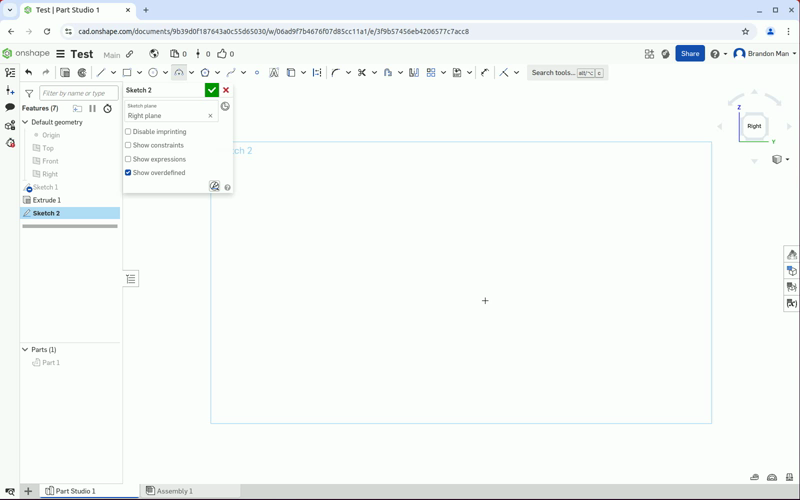
click(485, 300)
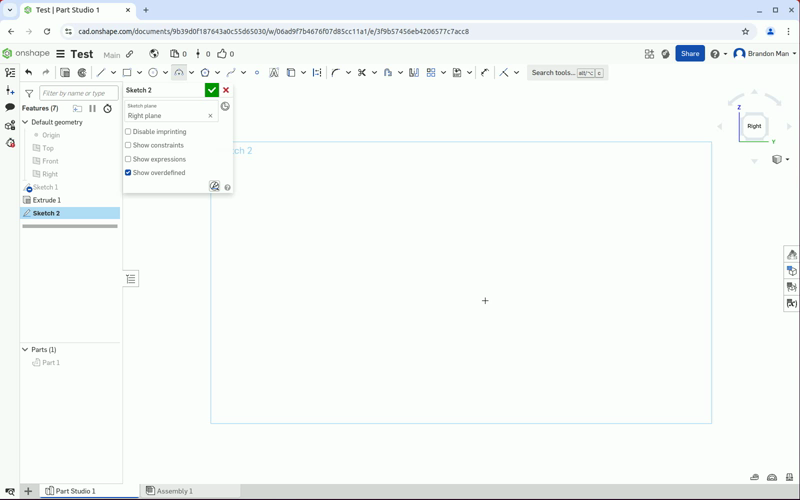
key_up(shift)
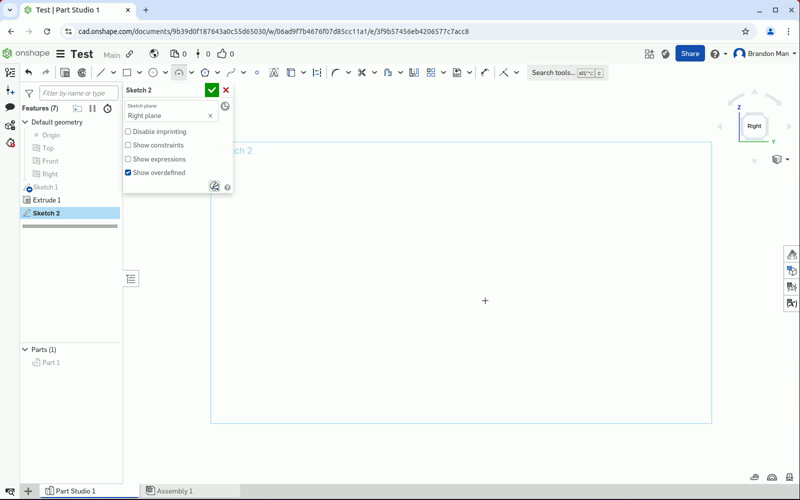
key_down(shift)
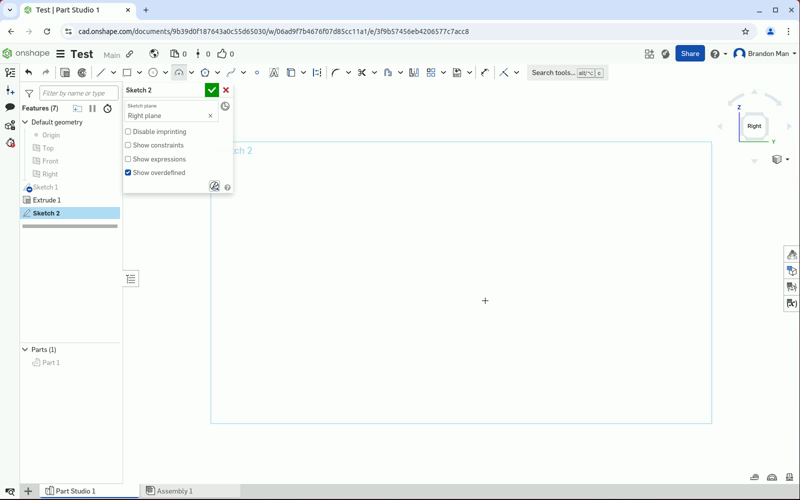
mouse_move(530, 330)
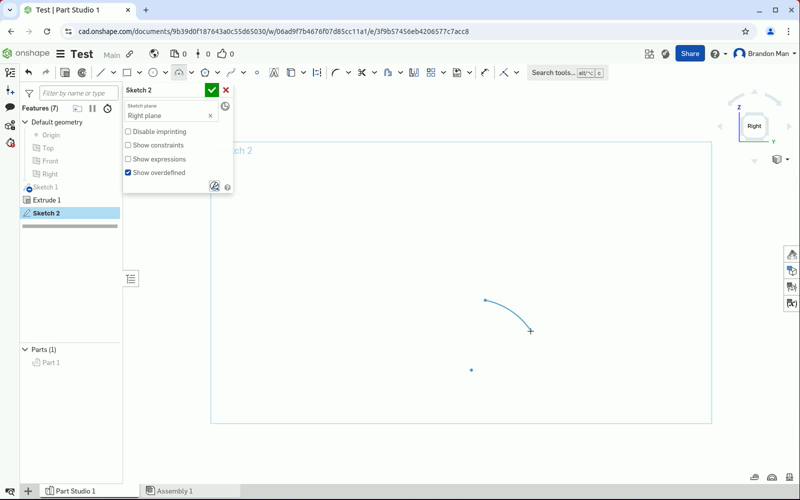
click(530, 330)
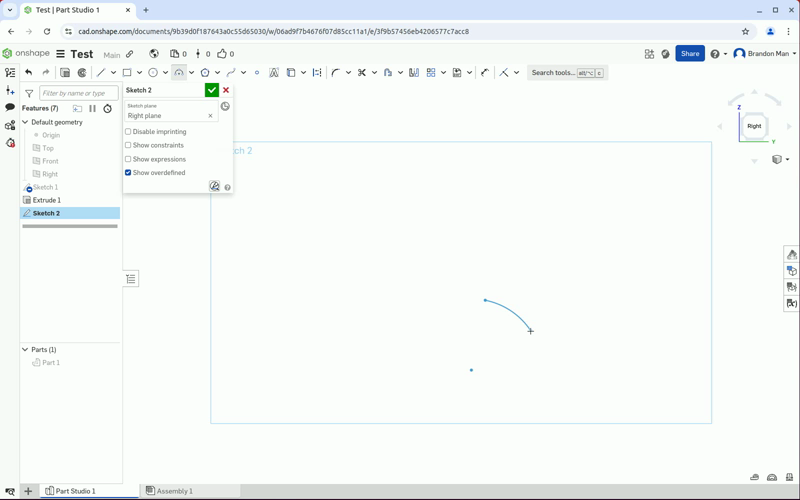
mouse_move(503, 322)
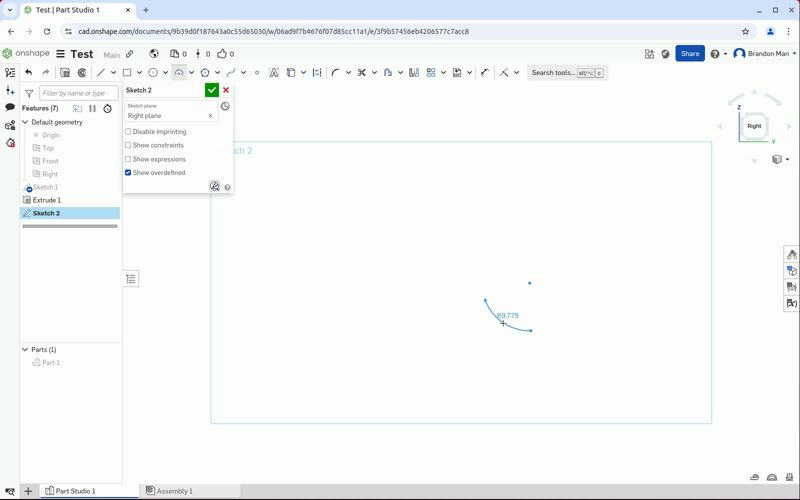
click(503, 322)
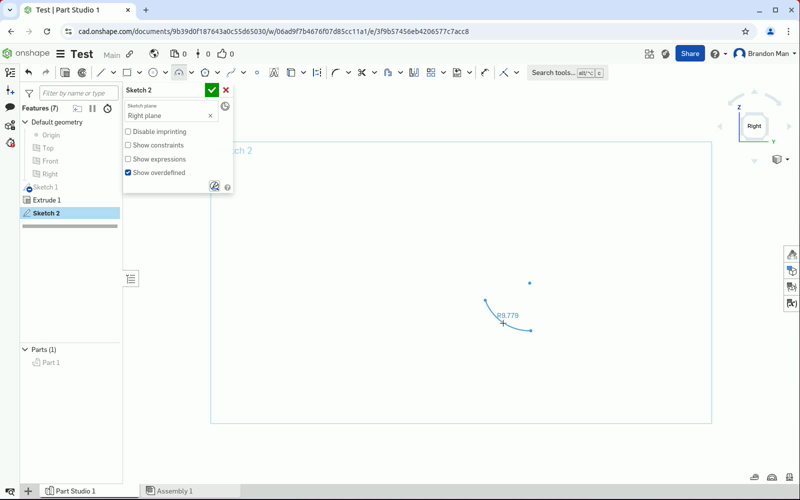
key_up(shift)
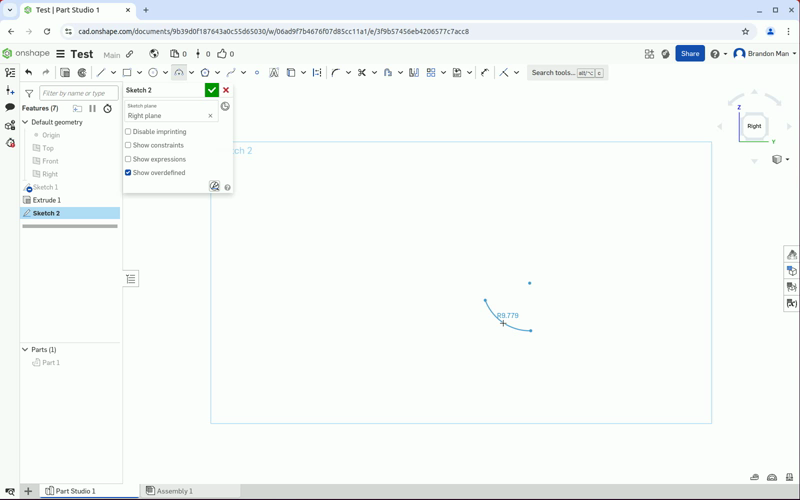
key(esc)
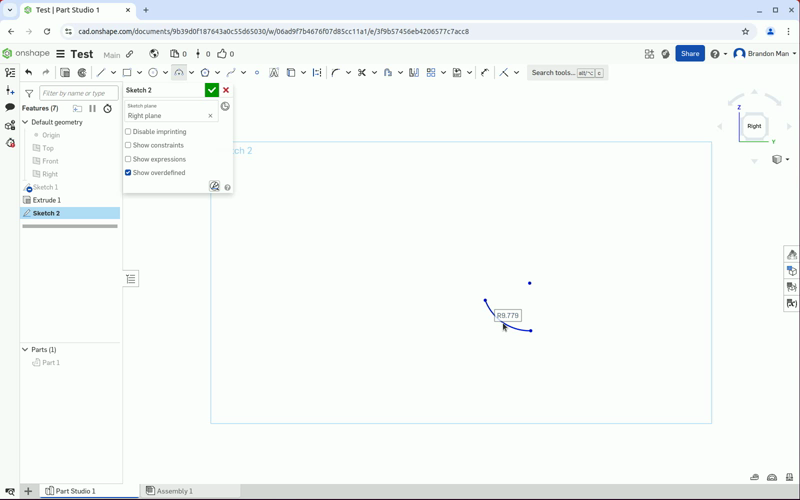
key(l)
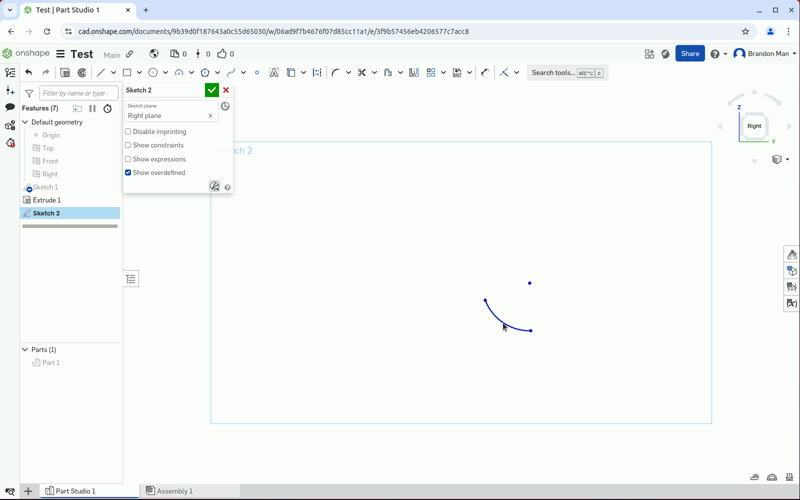
mouse_move(530, 330)
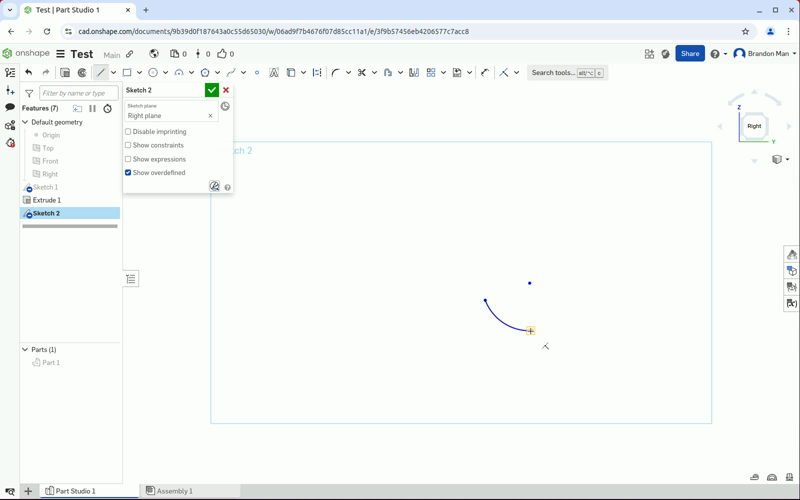
click(530, 330)
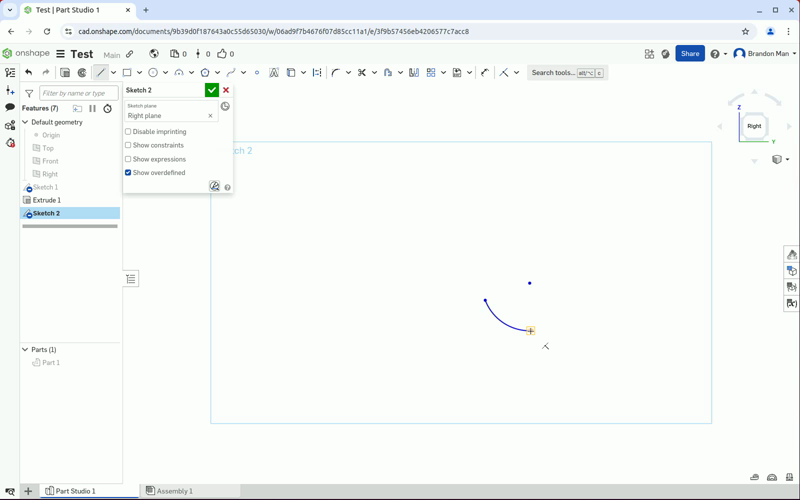
key_down(shift)
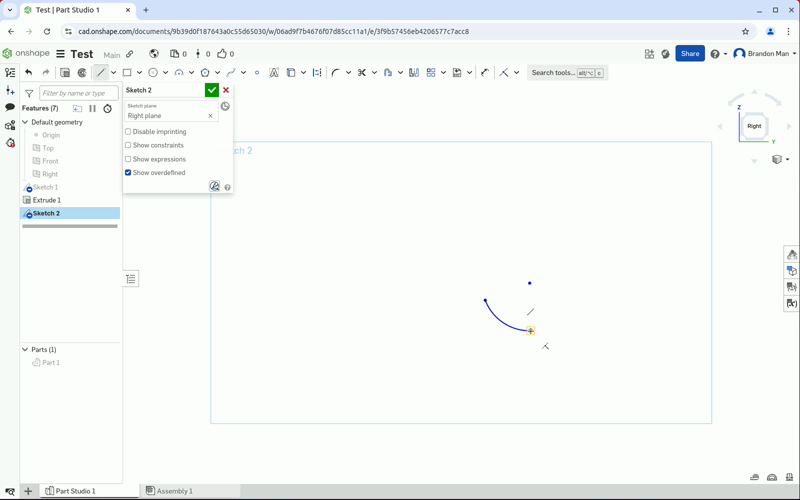
mouse_move(560, 330)
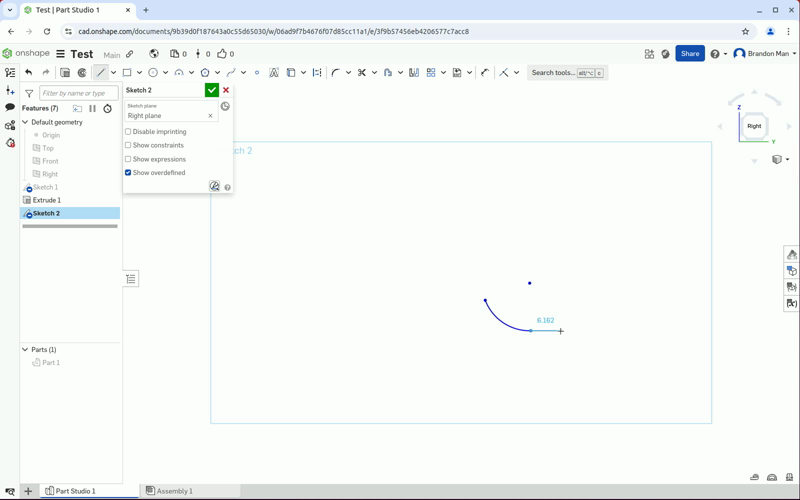
mouse_move(530, 318)
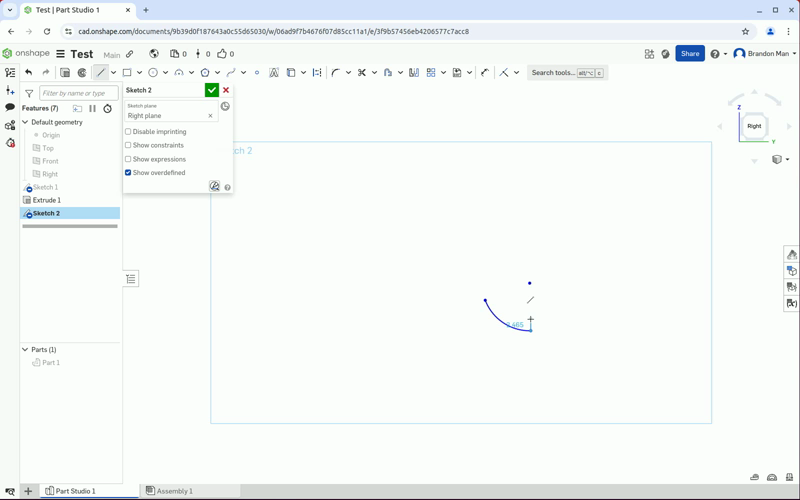
click(530, 318)
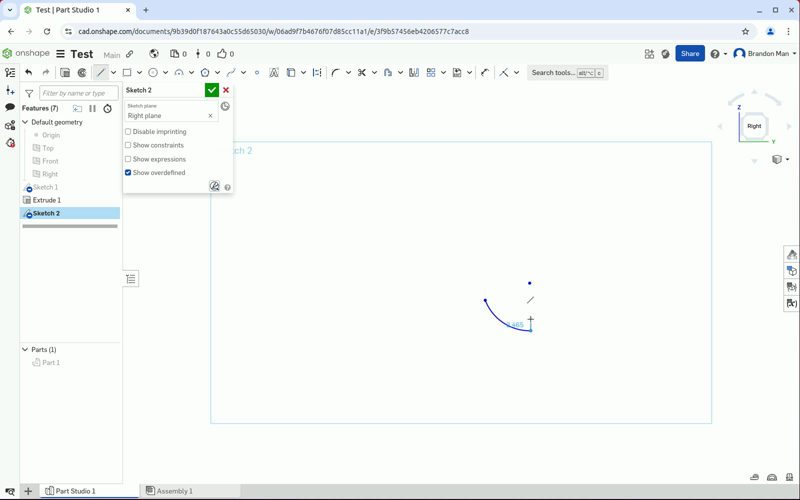
key_up(shift)
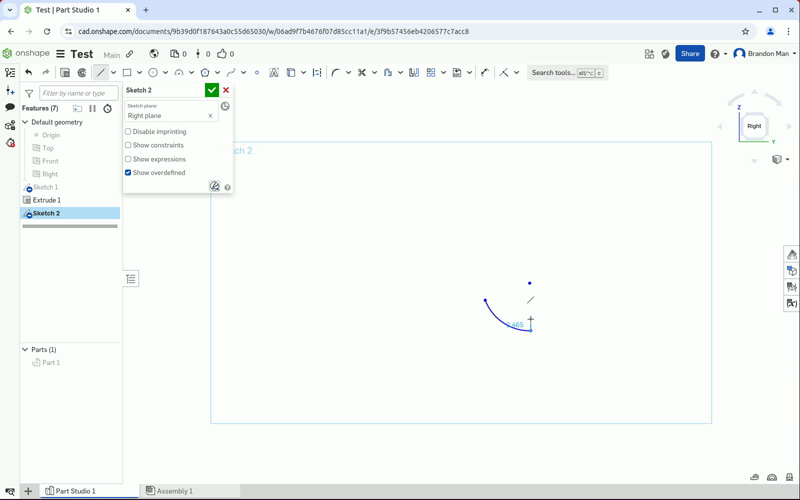
key(esc)
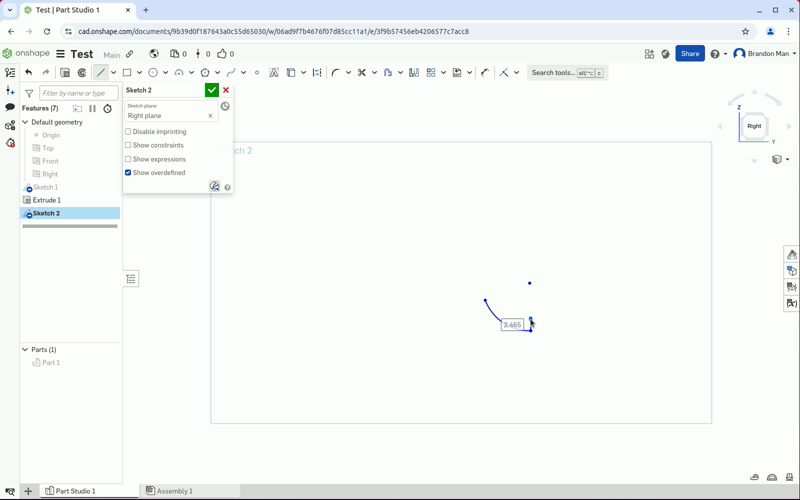
key(a)
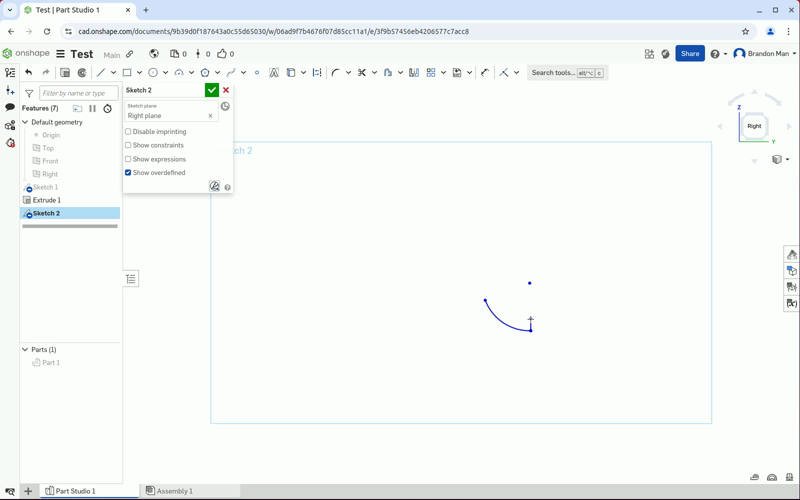
mouse_move(530, 318)
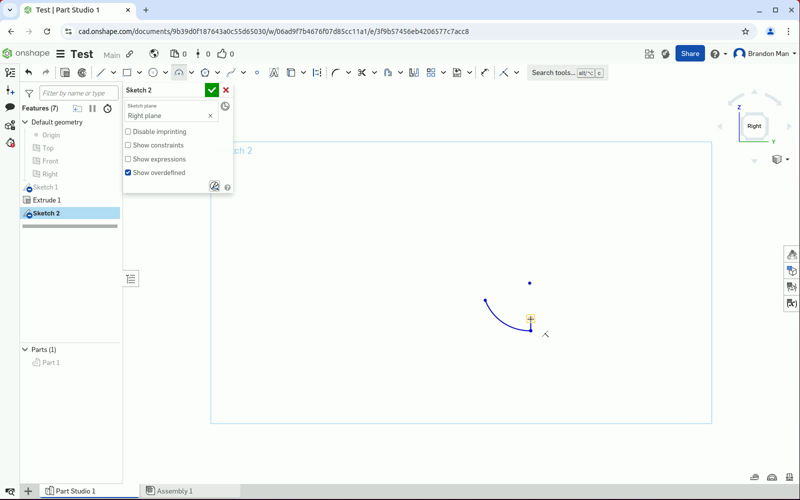
click(530, 318)
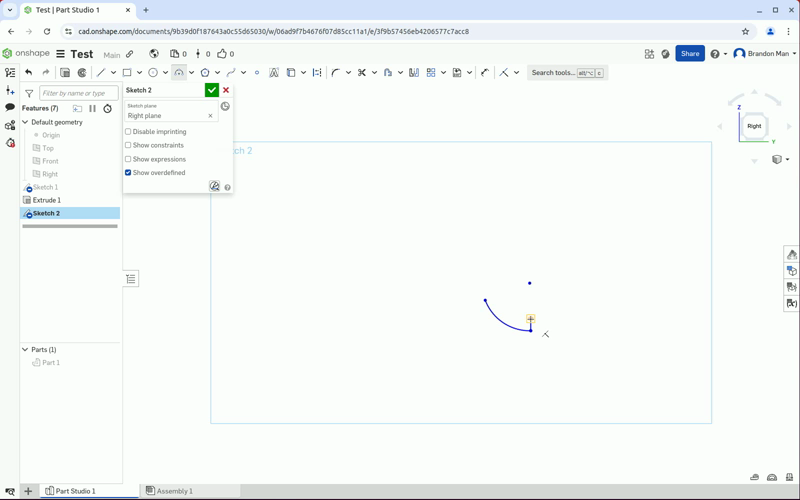
key_down(shift)
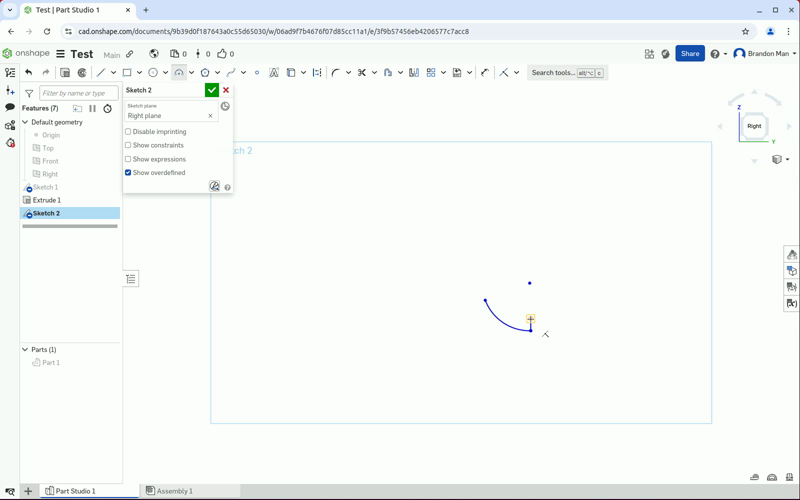
mouse_move(498, 300)
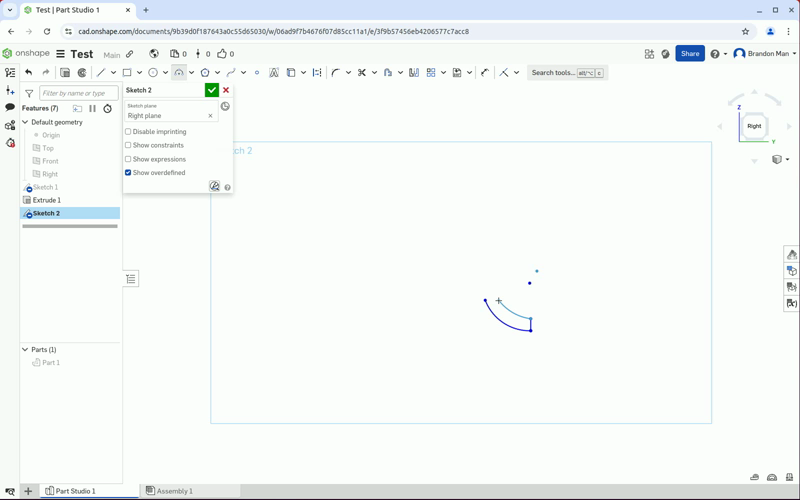
click(498, 300)
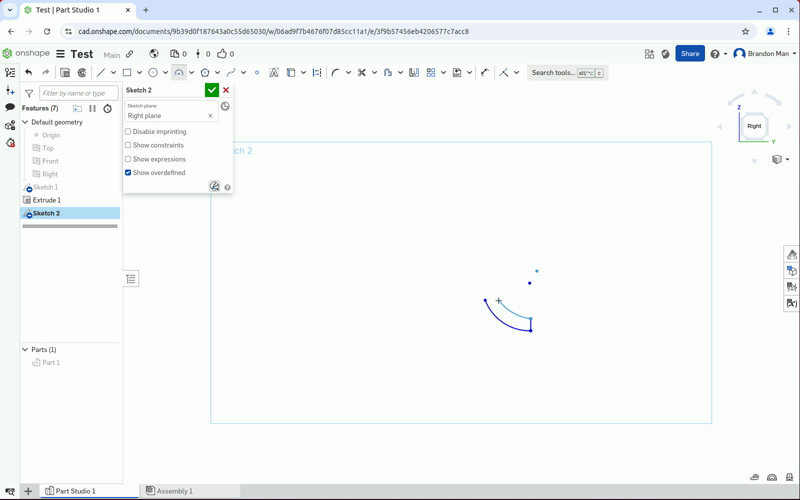
mouse_move(512, 313)
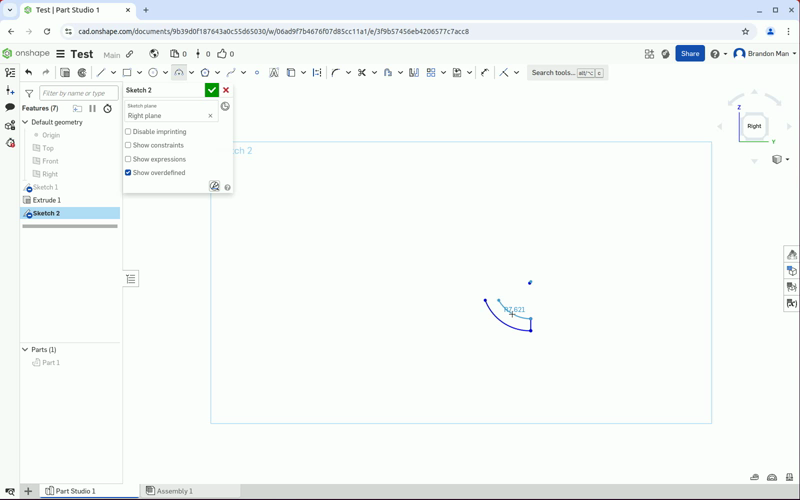
click(512, 313)
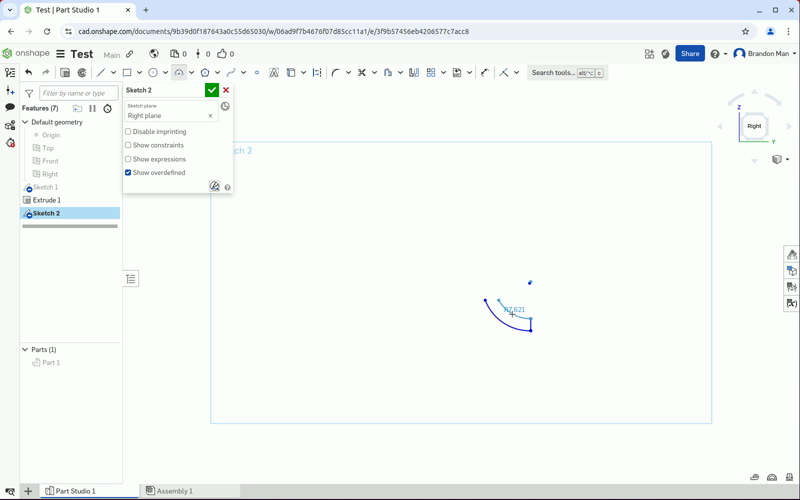
key_up(shift)
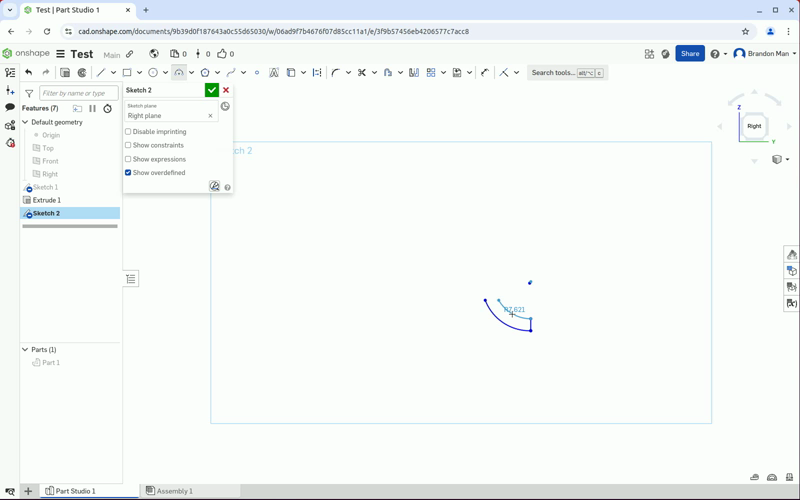
key(esc)
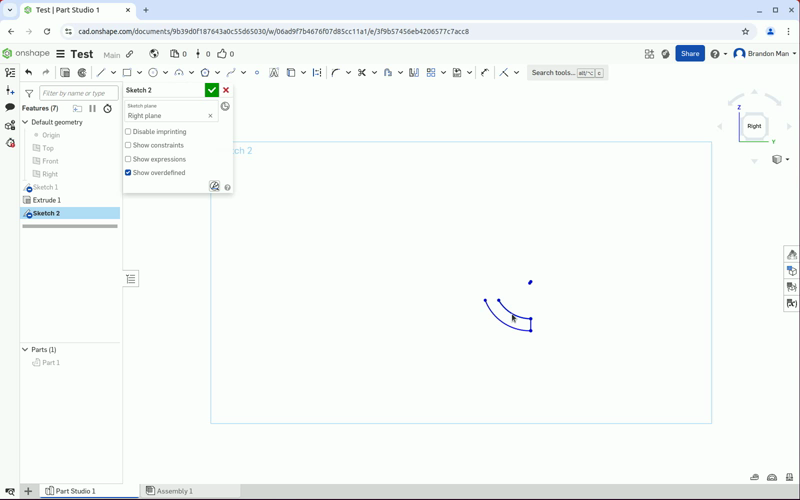
key(l)
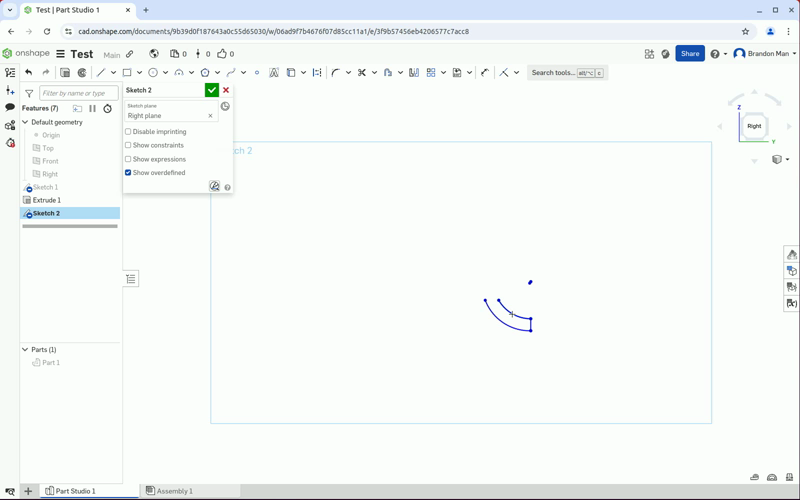
mouse_move(498, 300)
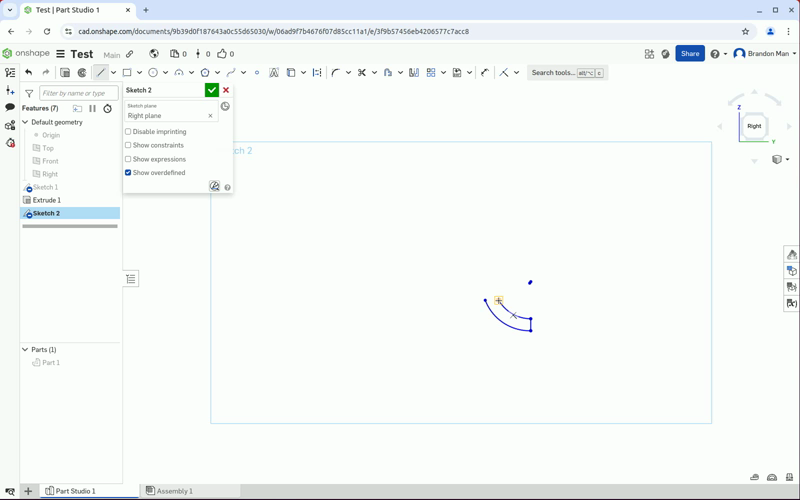
click(498, 300)
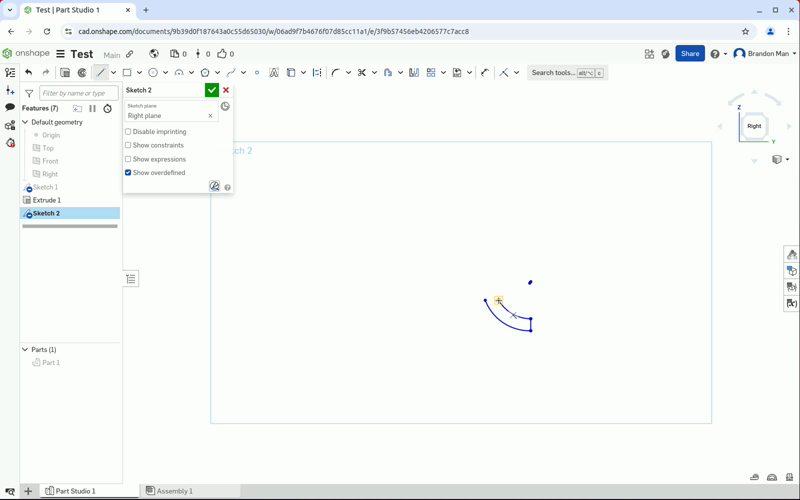
mouse_move(528, 300)
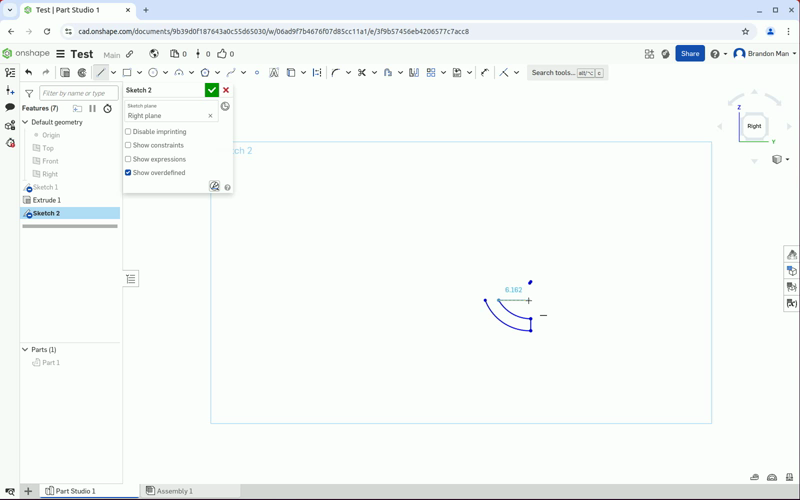
key_down(shift)
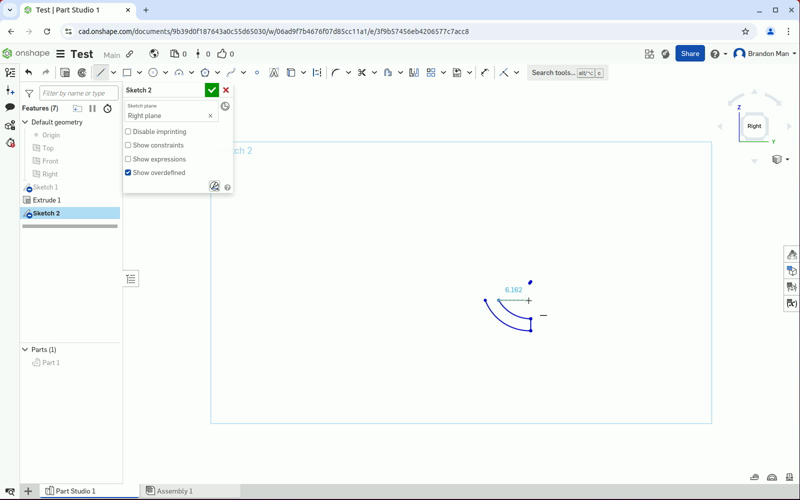
mouse_move(485, 300)
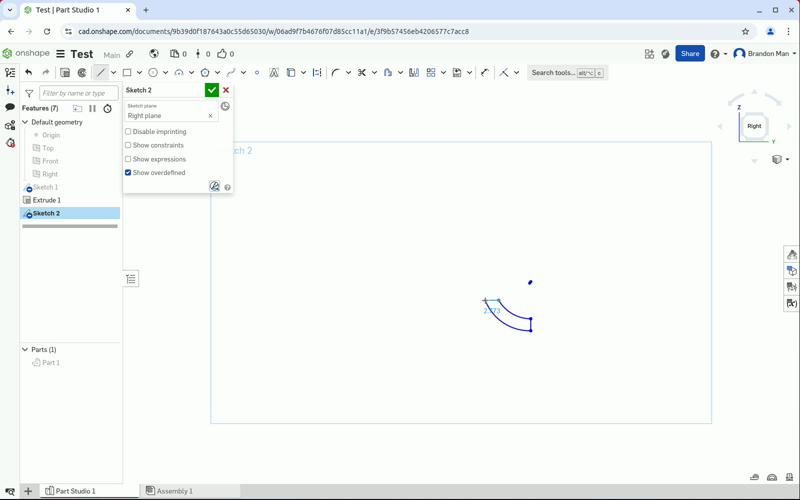
key_up(shift)
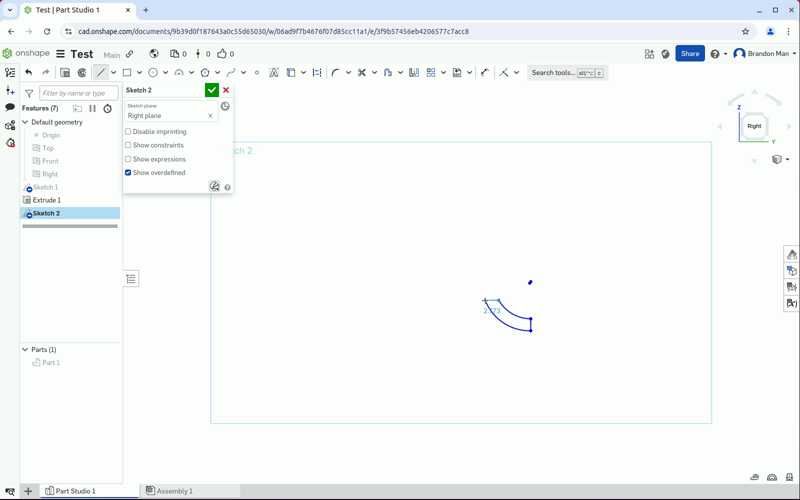
click(485, 300)
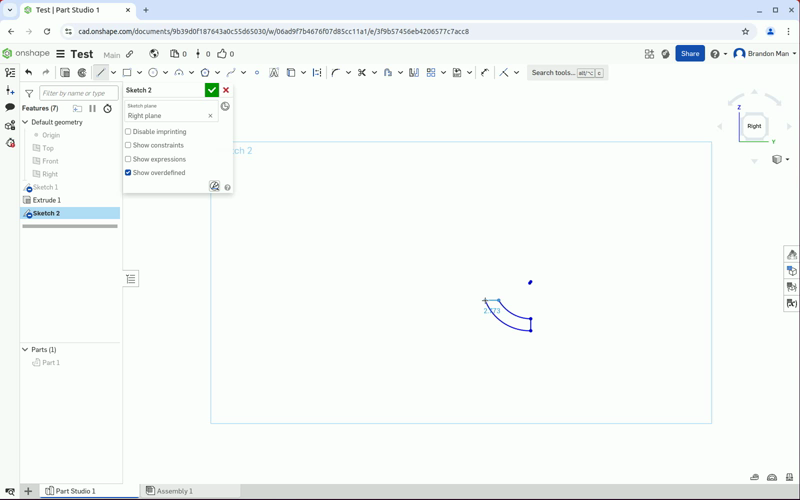
key(esc)
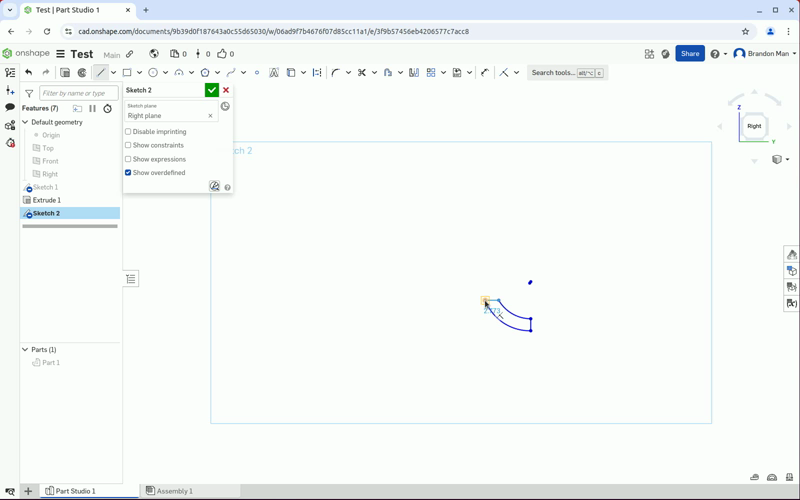
mouse_move(517, 321)
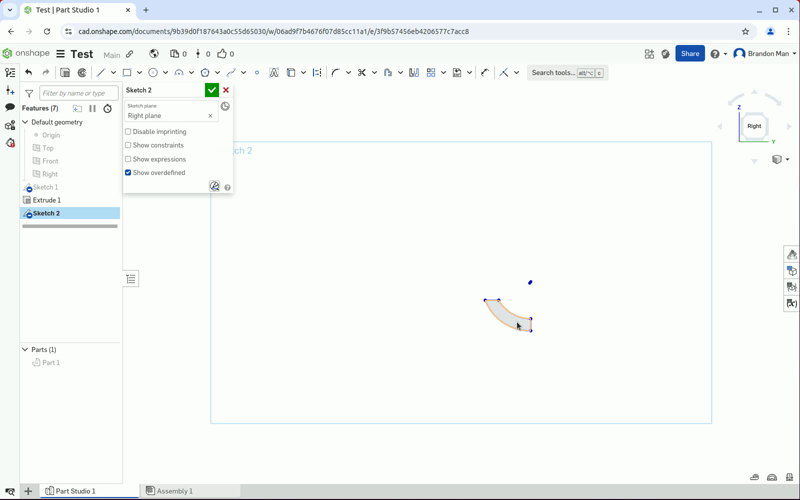
scroll(6)
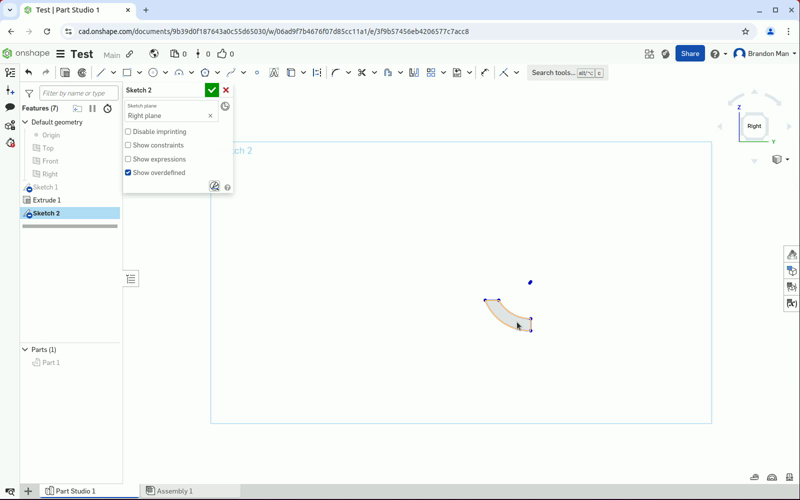
scroll(6)
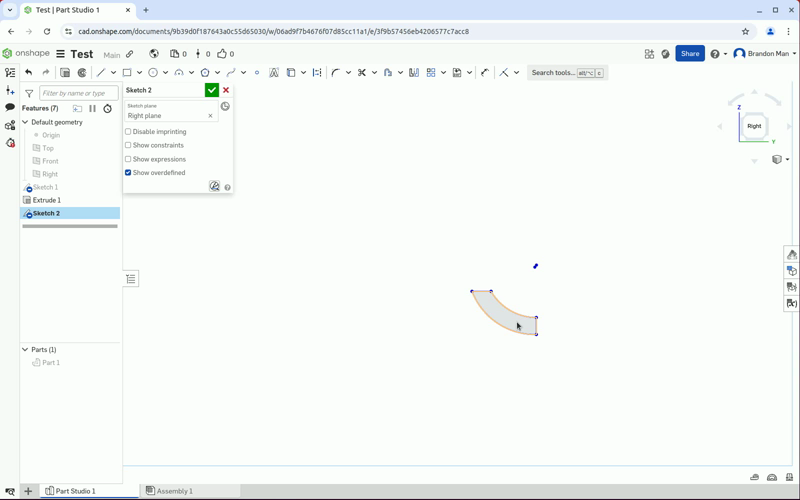
scroll(6)
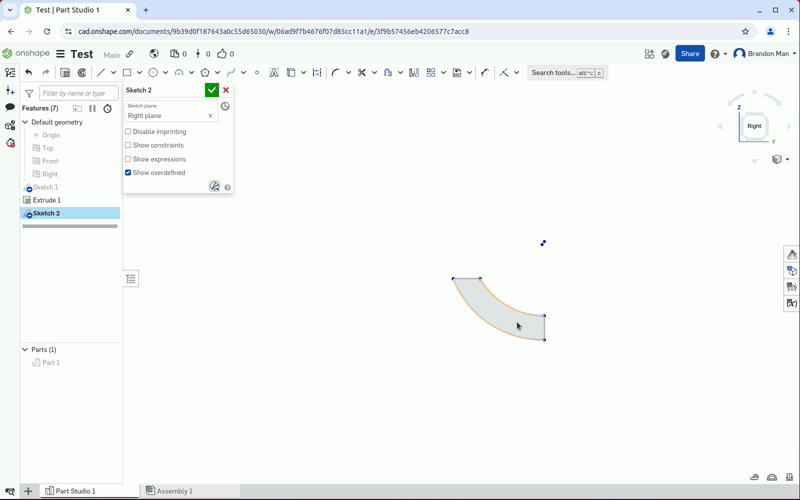
scroll(6)
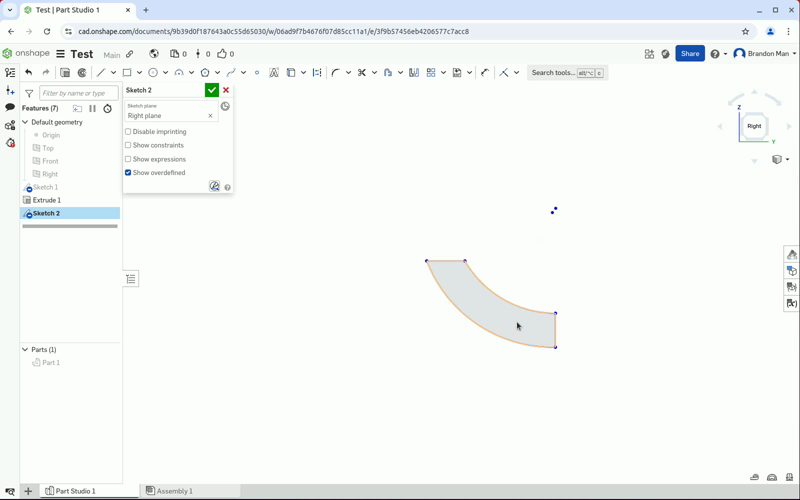
scroll(6)
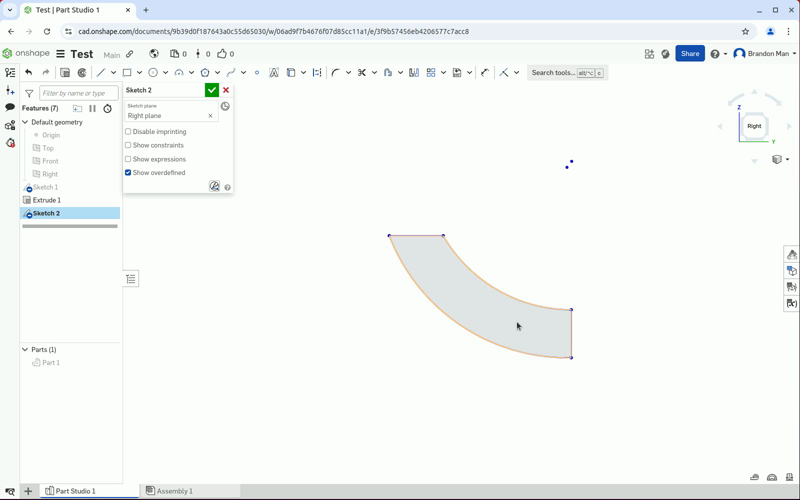
scroll(6)
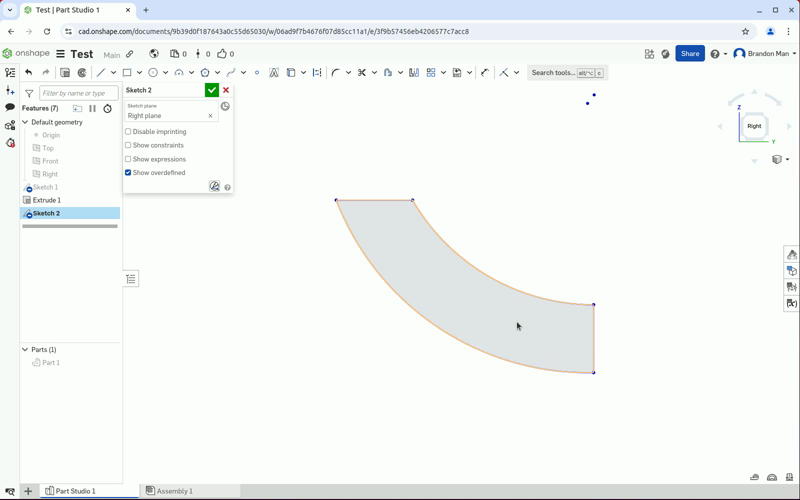
scroll(6)
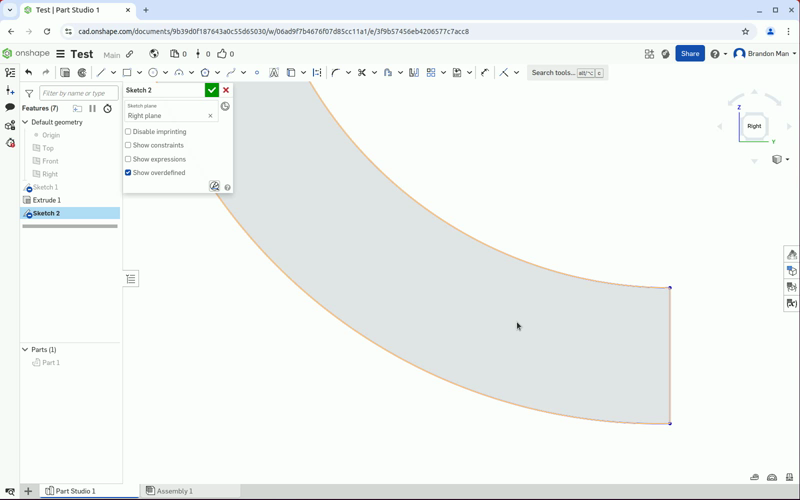
click(517, 321)
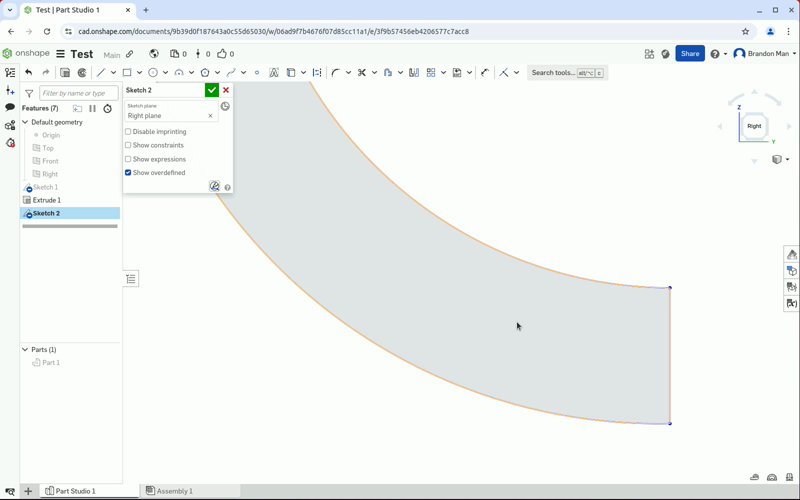
scroll(-6)
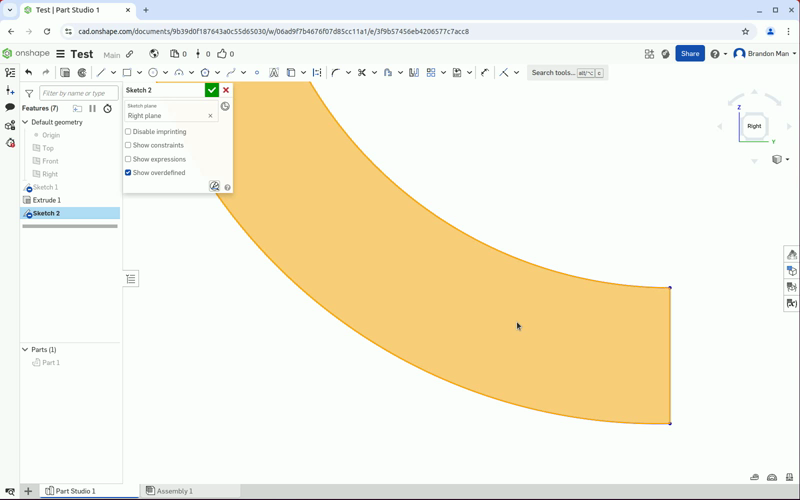
scroll(-6)
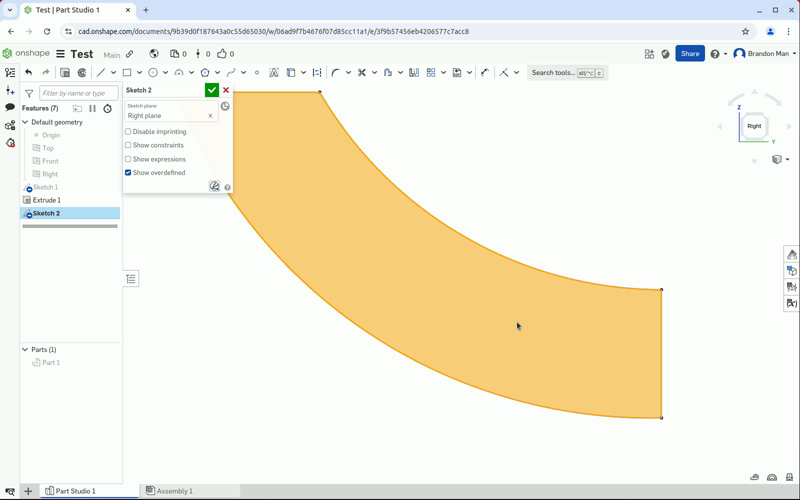
scroll(-6)
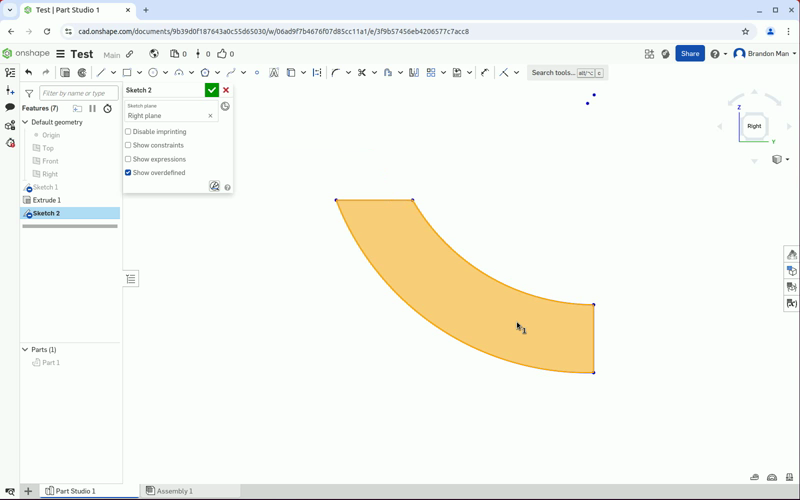
scroll(-6)
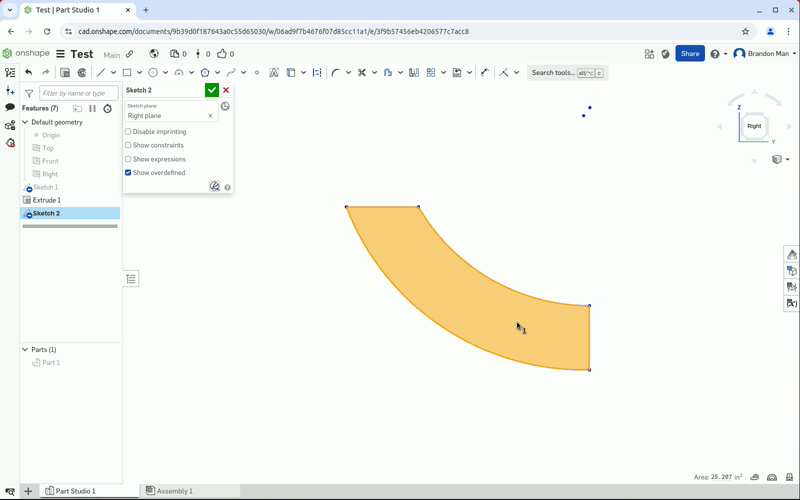
scroll(-6)
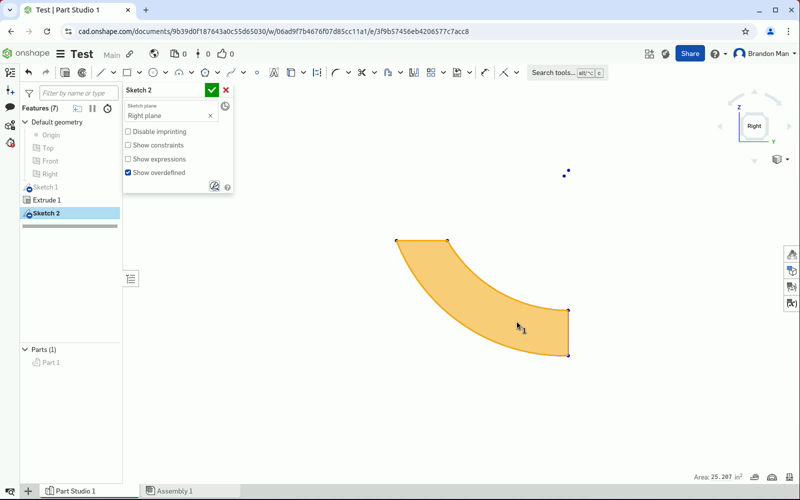
scroll(-6)
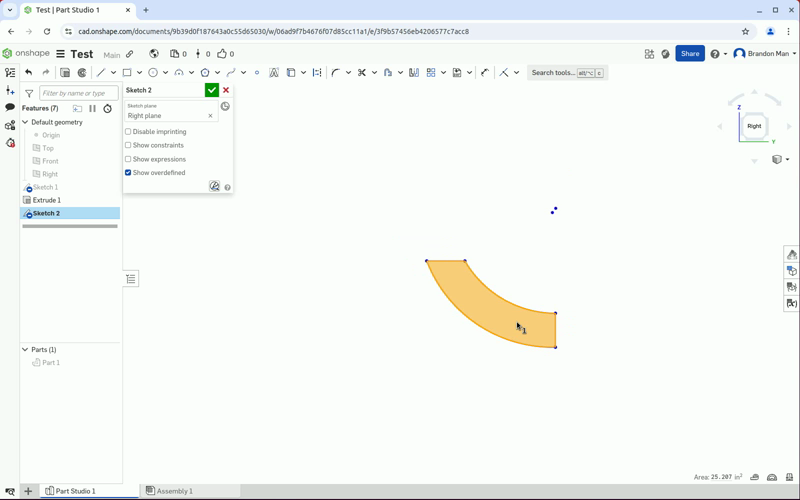
scroll(-6)
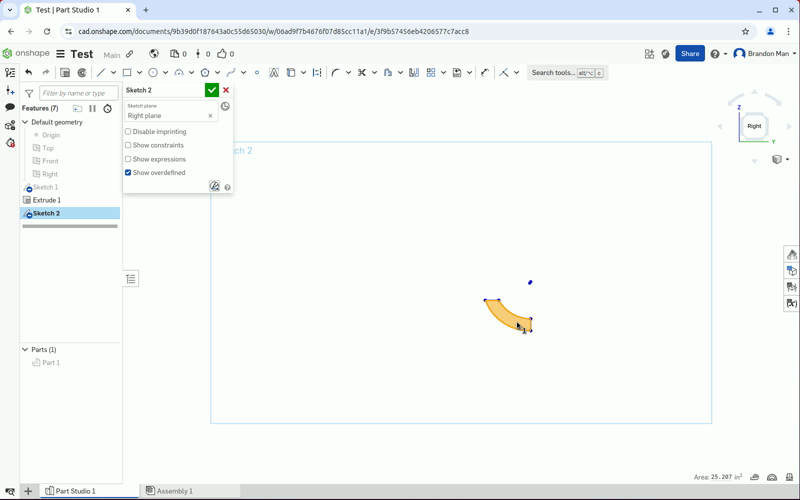
mouse_move(73, 352)
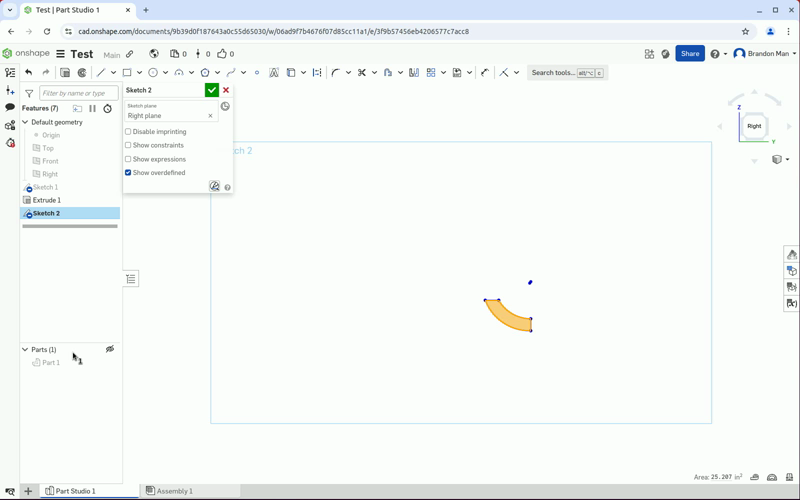
key(shift+y)
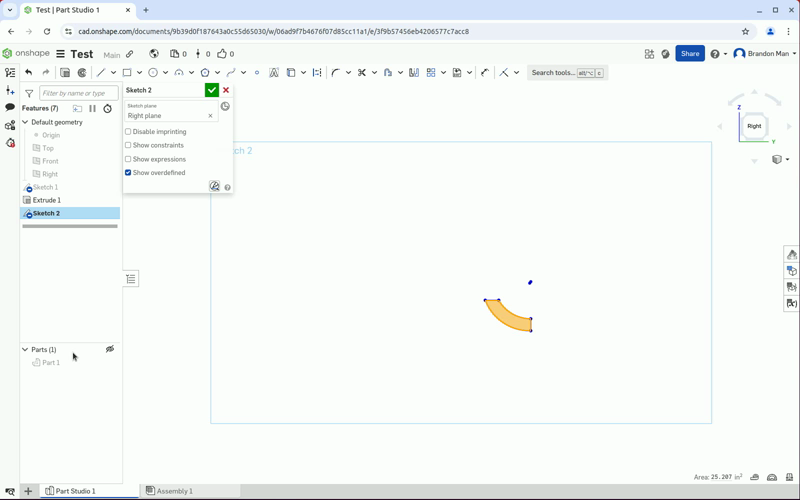
key(shift+e)
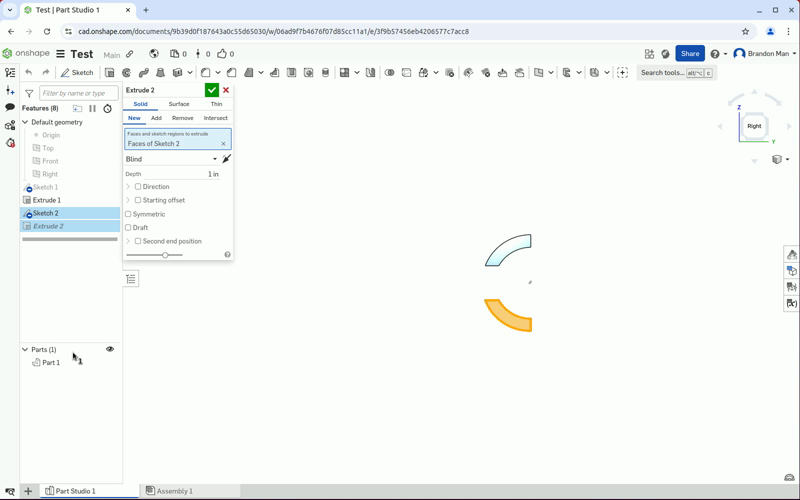
mouse_move(143, 106)
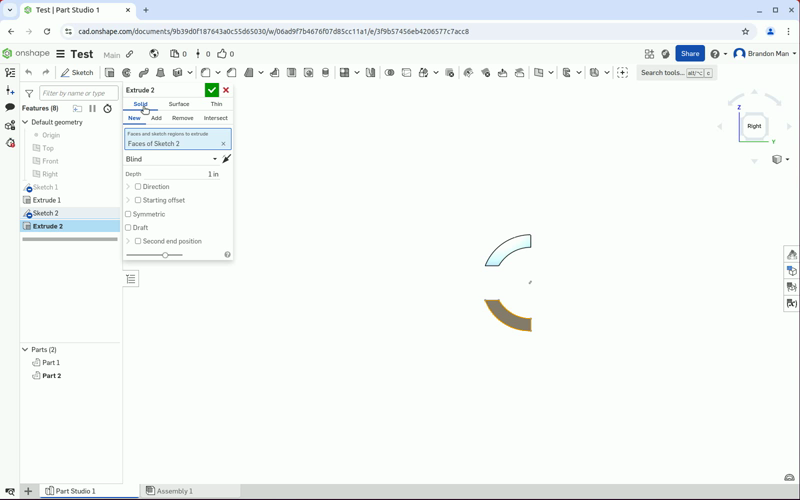
click(143, 106)
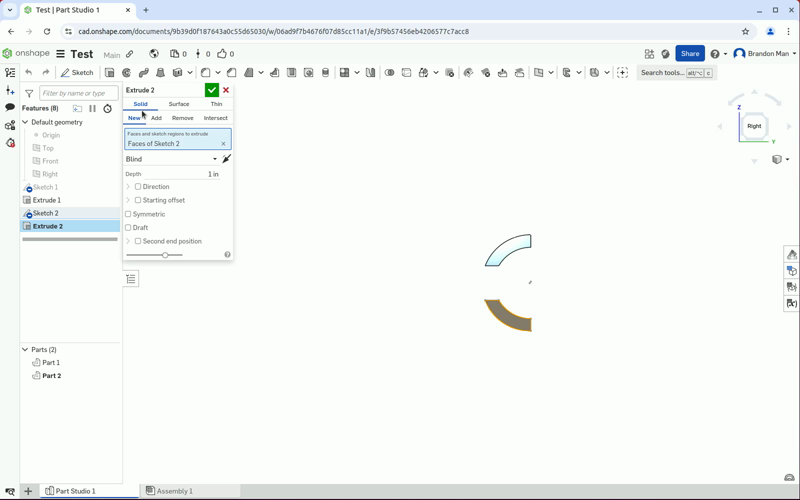
mouse_move(137, 120)
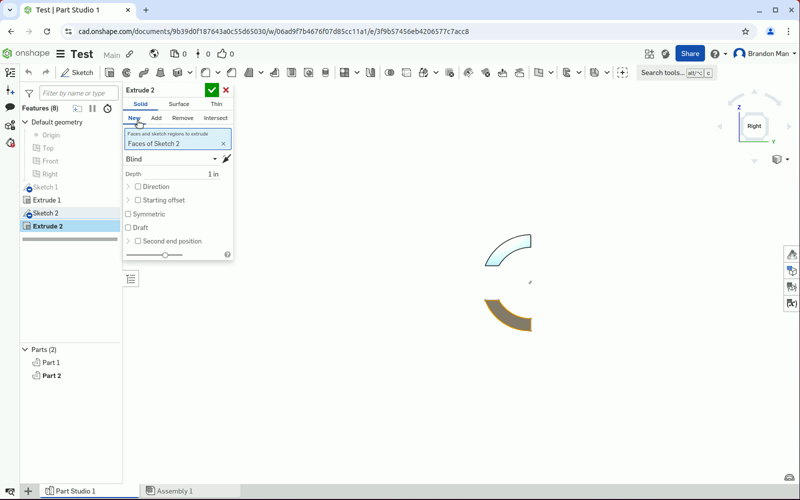
click(137, 120)
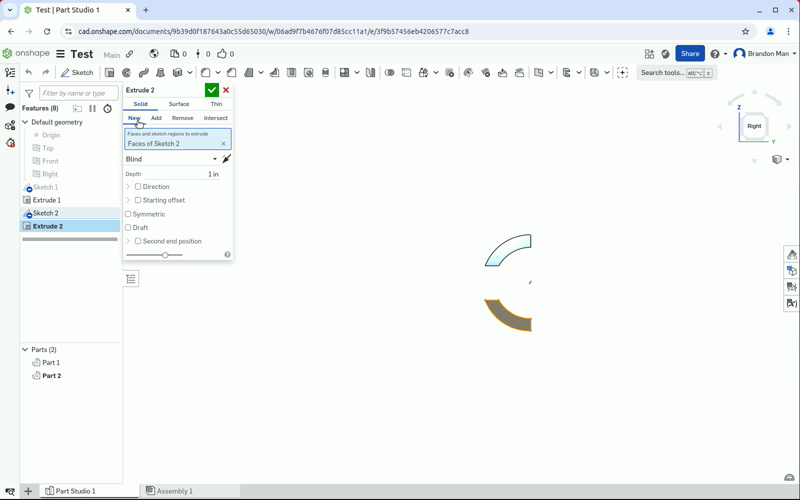
key(tab, 4)
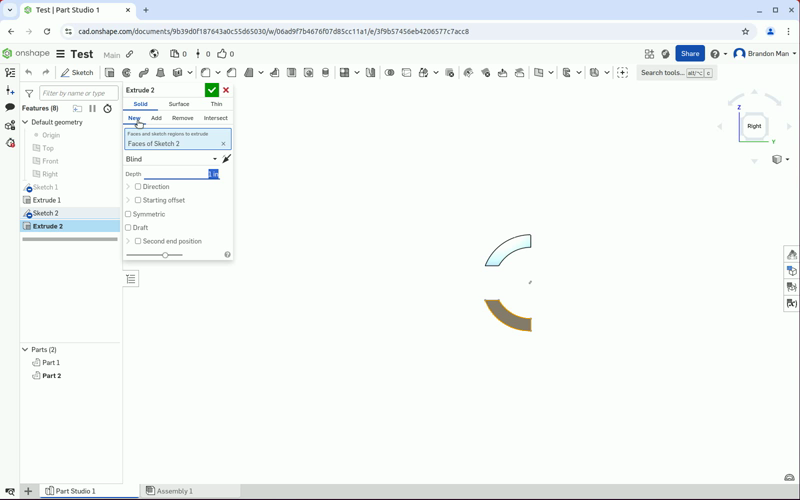
text(-4.814)
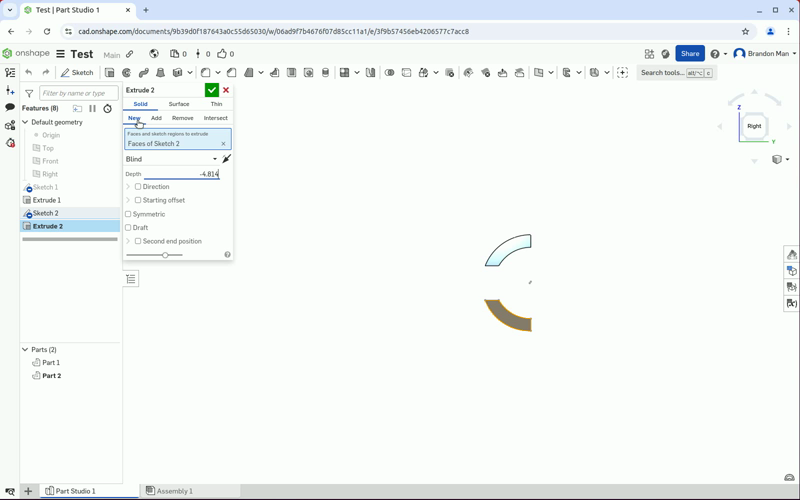
key(tab, 3)
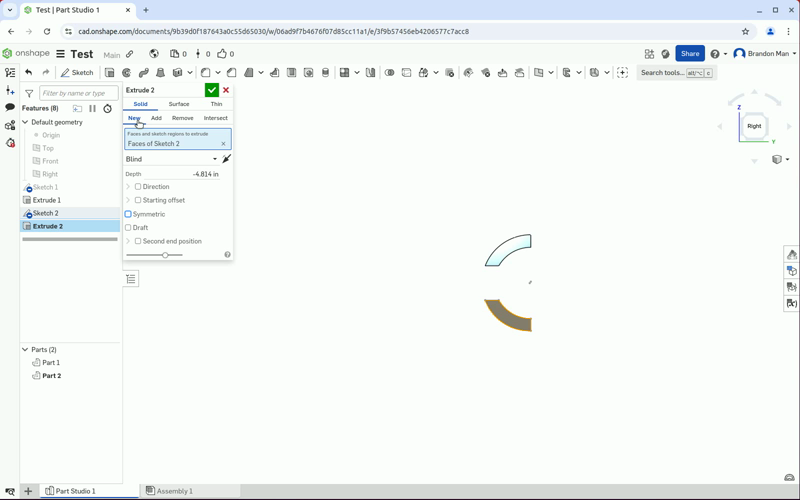
key(space)
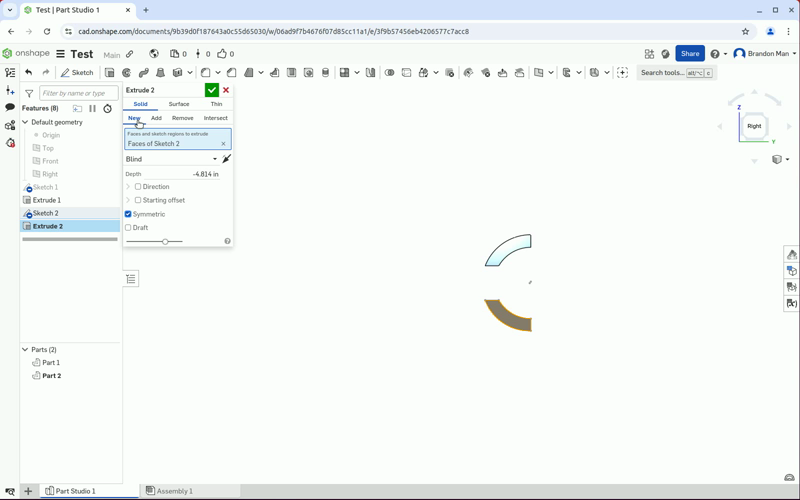
key(enter)
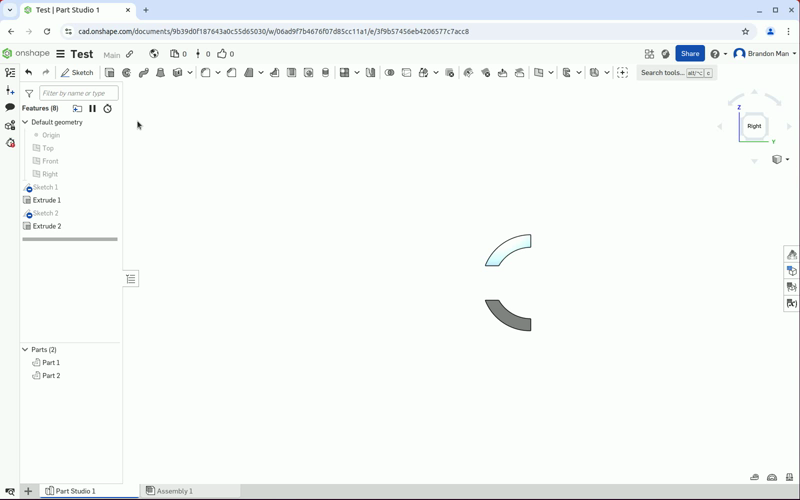
key(shift+h)
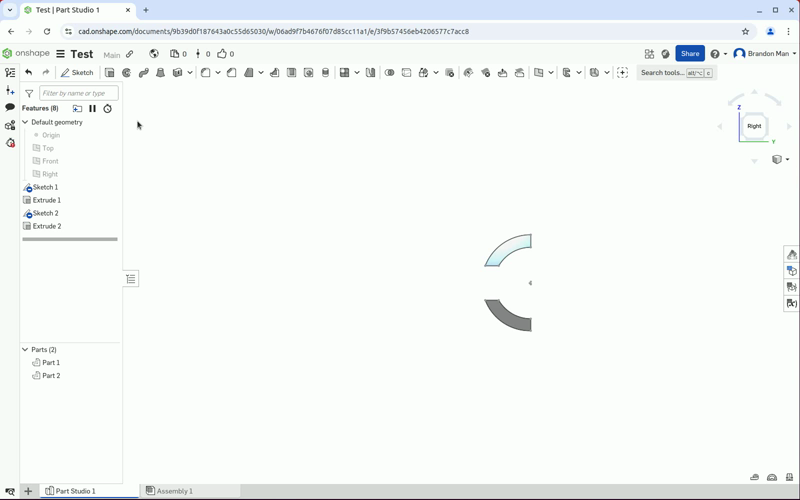
key(shift+h)
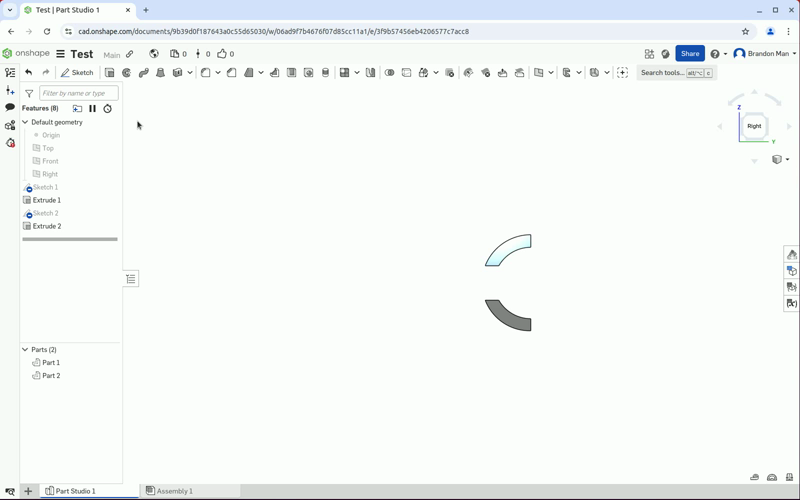
mouse_move(73, 189)
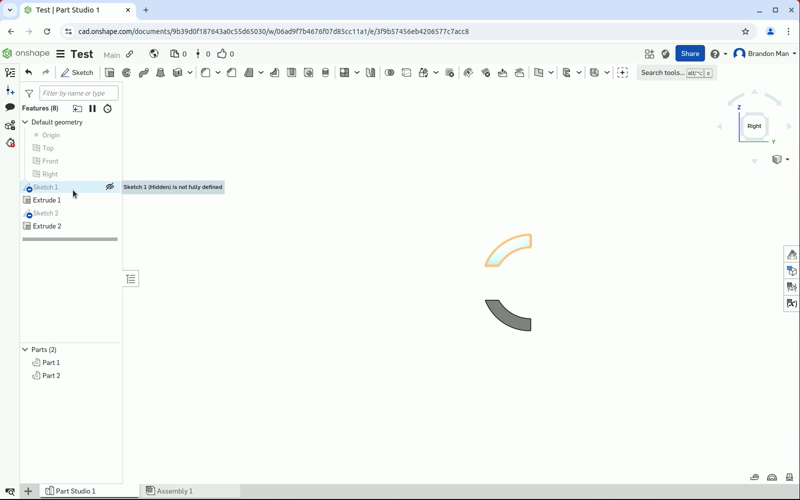
click(73, 189)
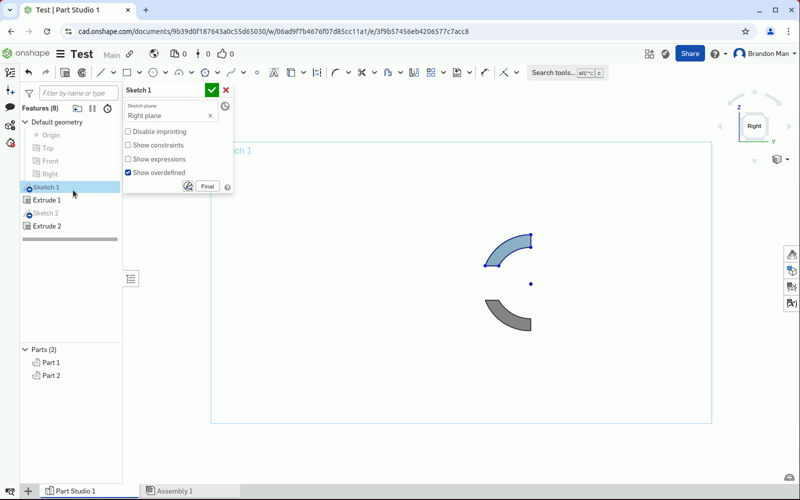
mouse_move(229, 92)
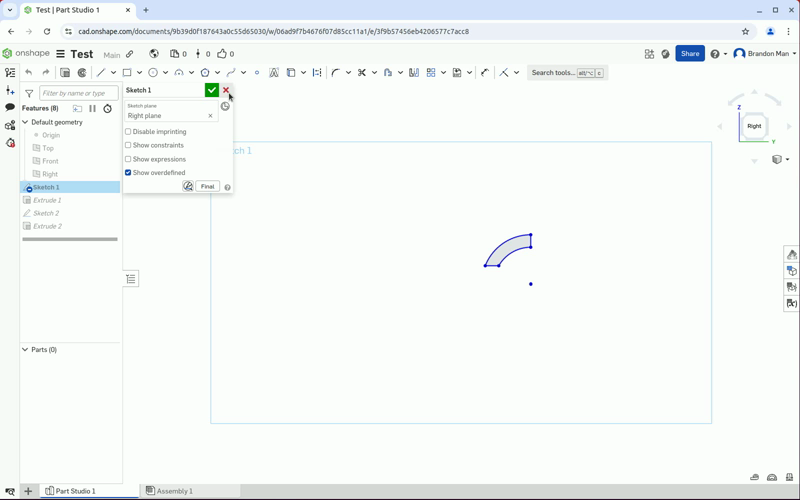
click(229, 92)
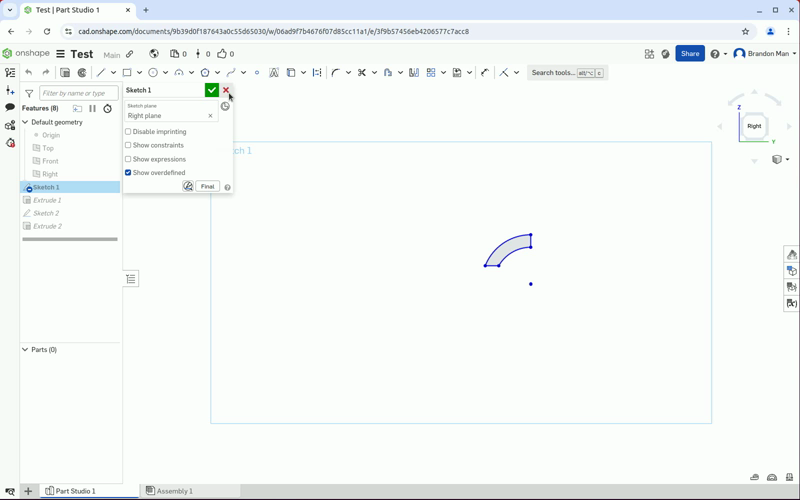
key(shift+s)
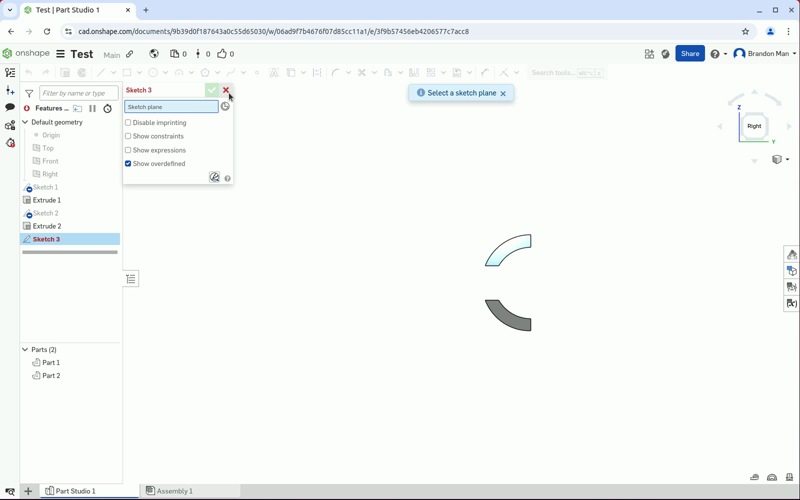
mouse_move(73, 176)
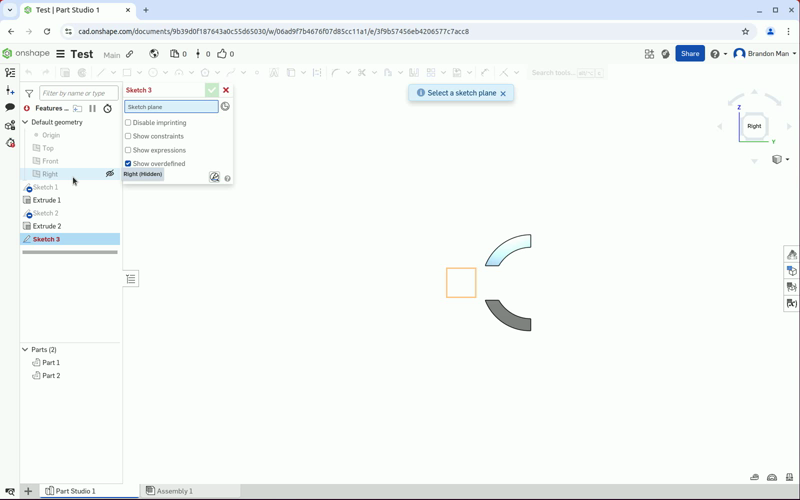
click(73, 176)
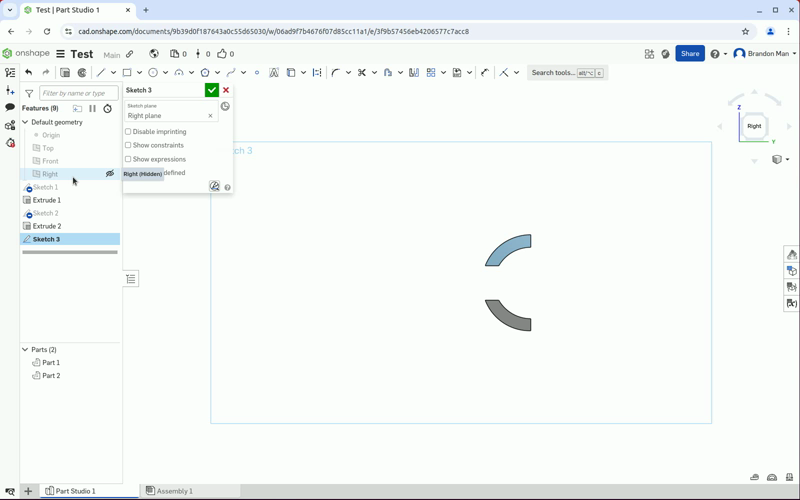
mouse_move(73, 352)
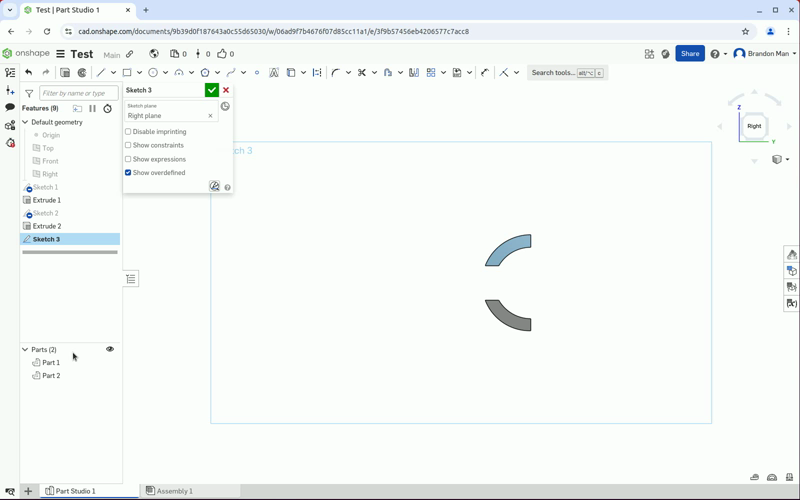
key(y)
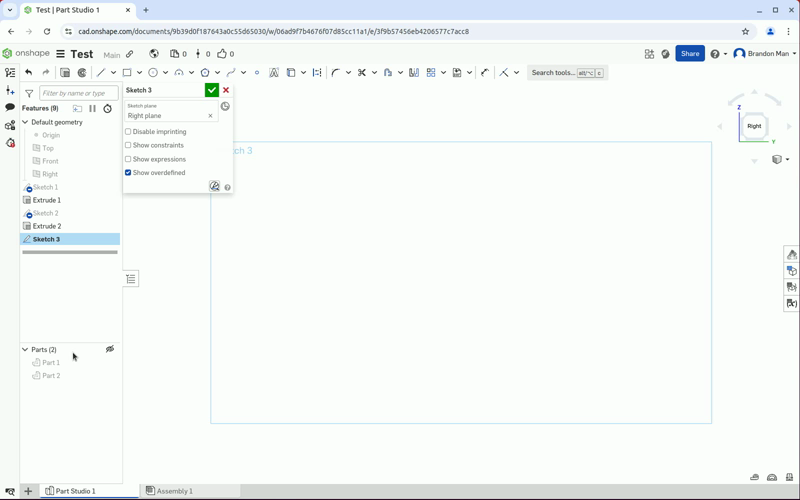
key(l)
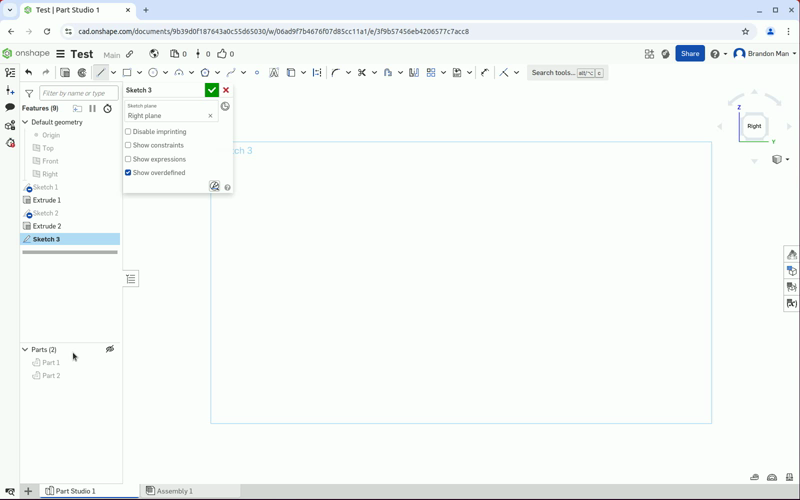
key_down(shift)
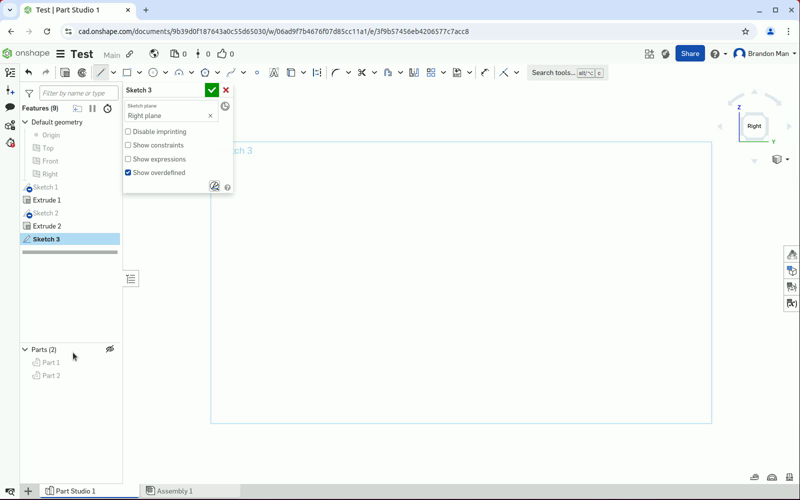
mouse_move(416, 300)
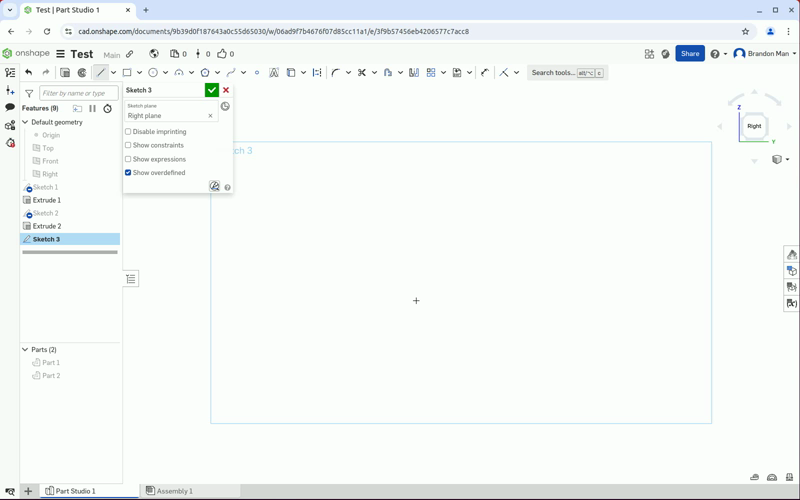
click(416, 300)
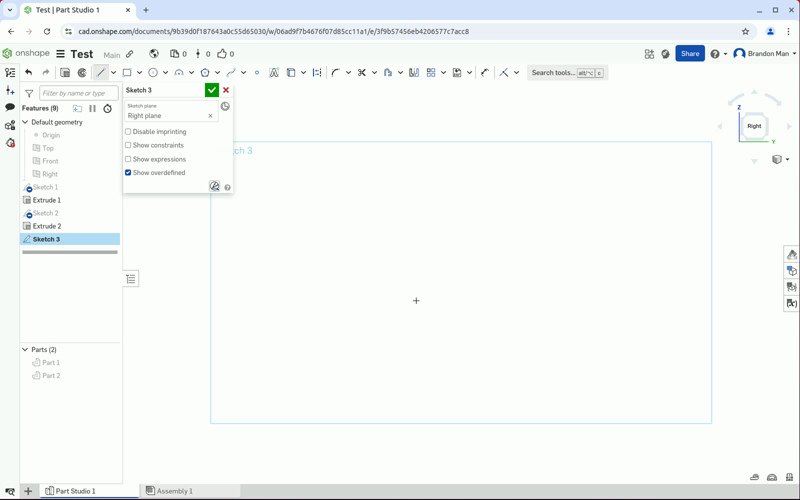
key_up(shift)
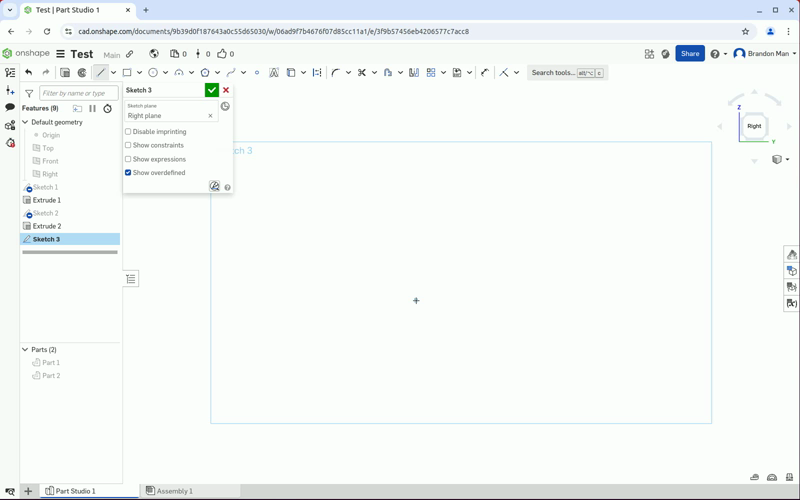
key_down(shift)
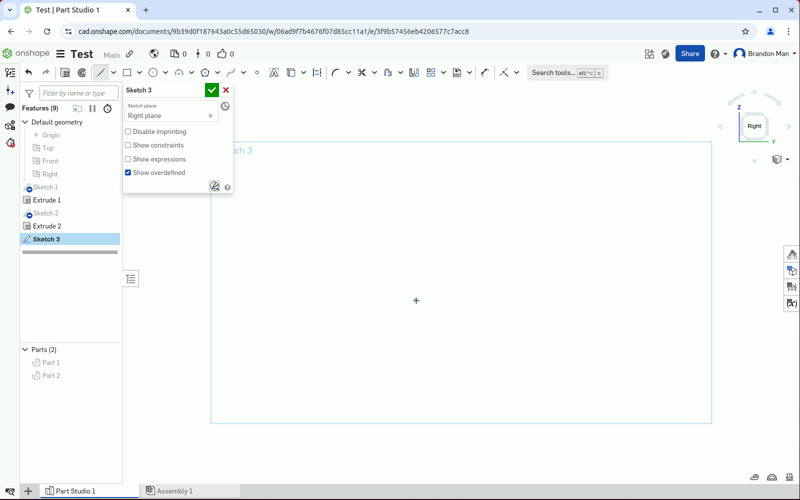
mouse_move(485, 300)
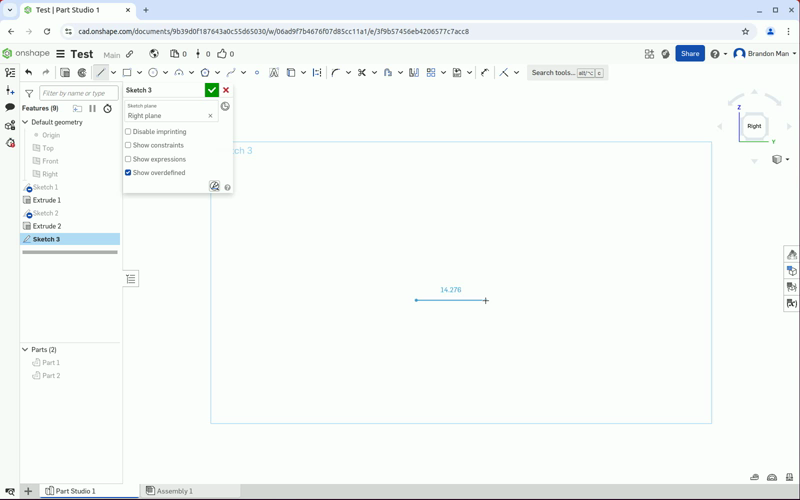
click(485, 300)
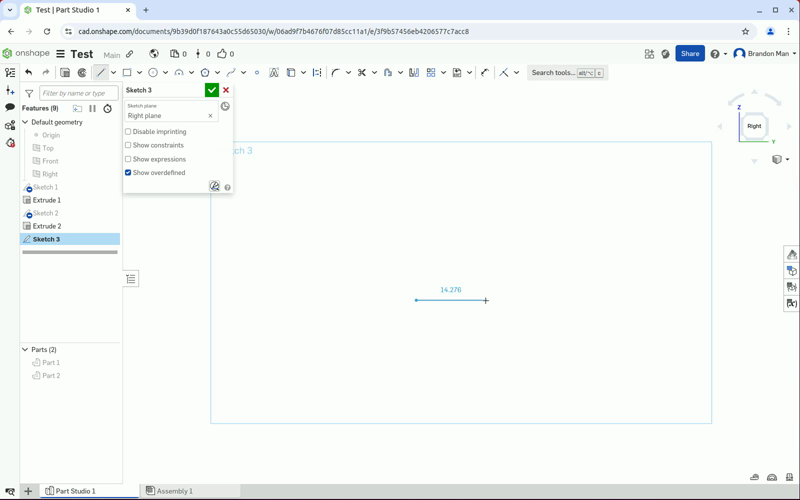
key_up(shift)
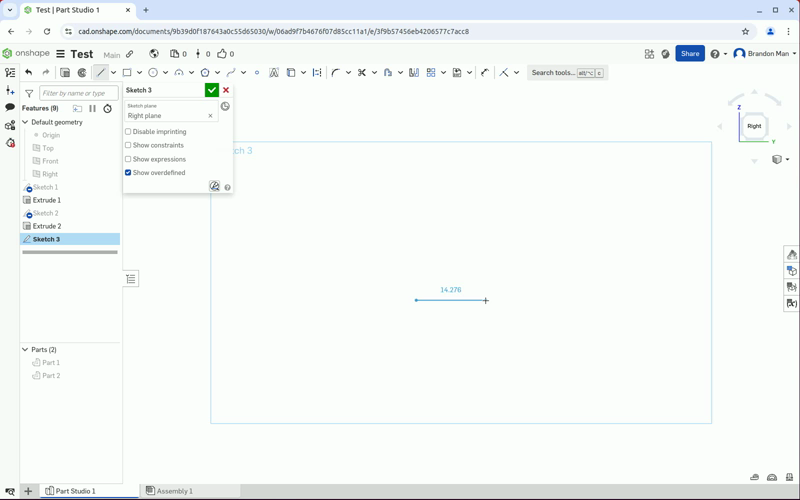
key(esc)
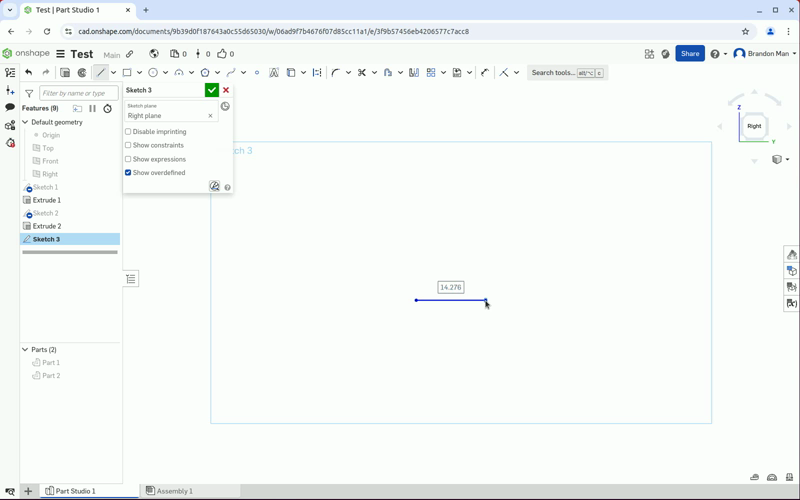
key(a)
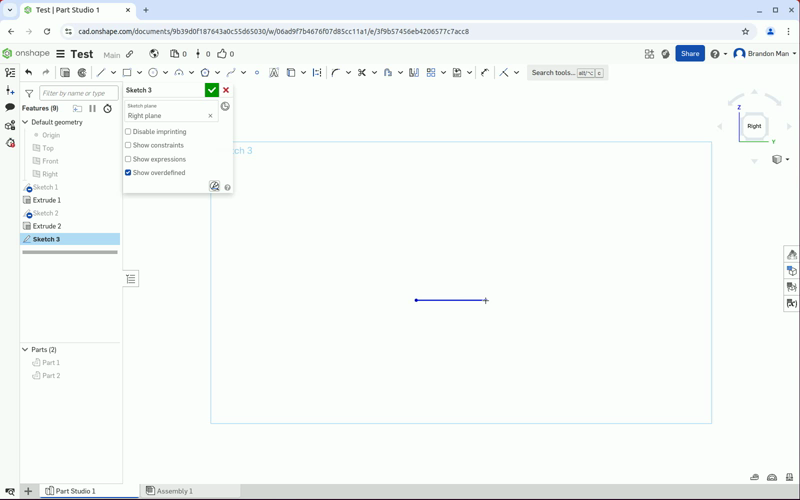
mouse_move(485, 300)
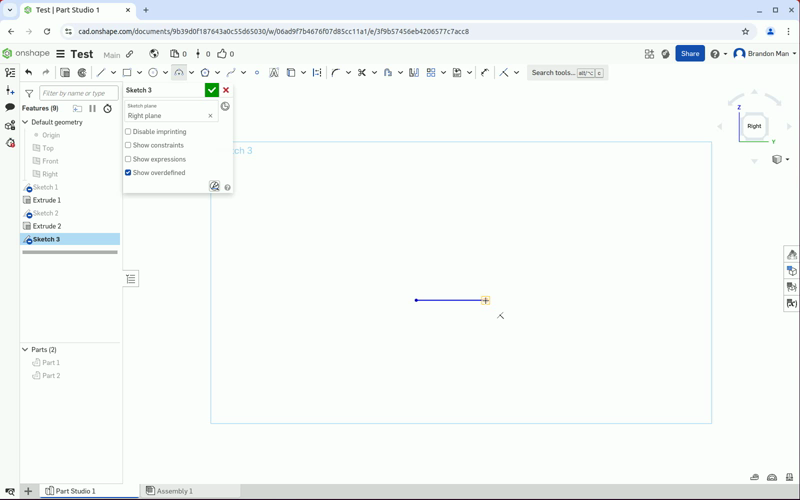
click(485, 300)
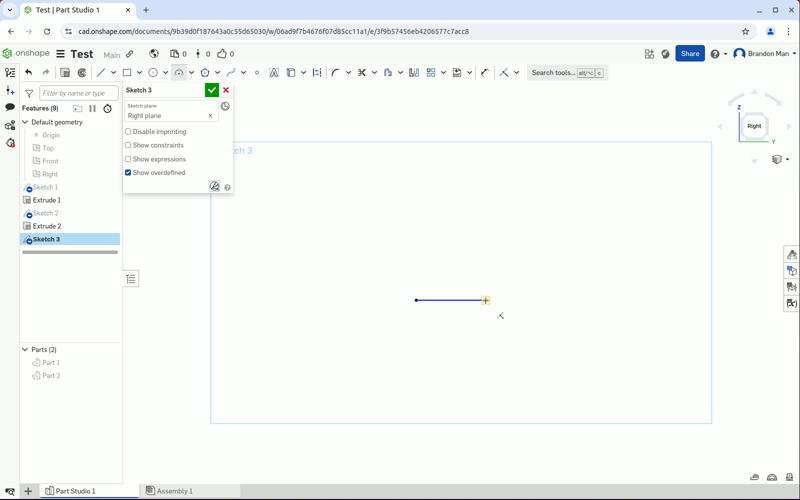
key_down(shift)
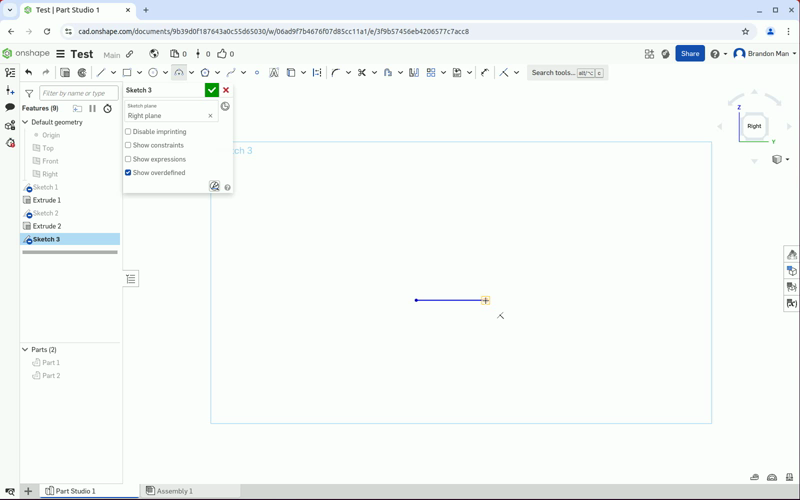
mouse_move(485, 263)
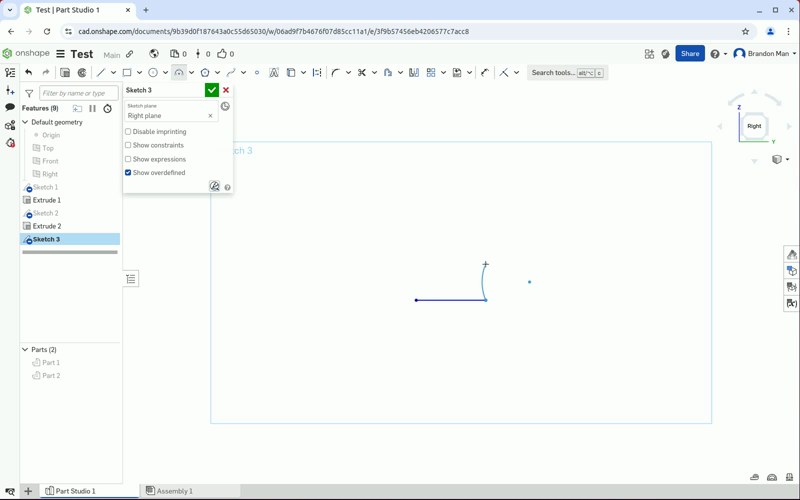
click(485, 263)
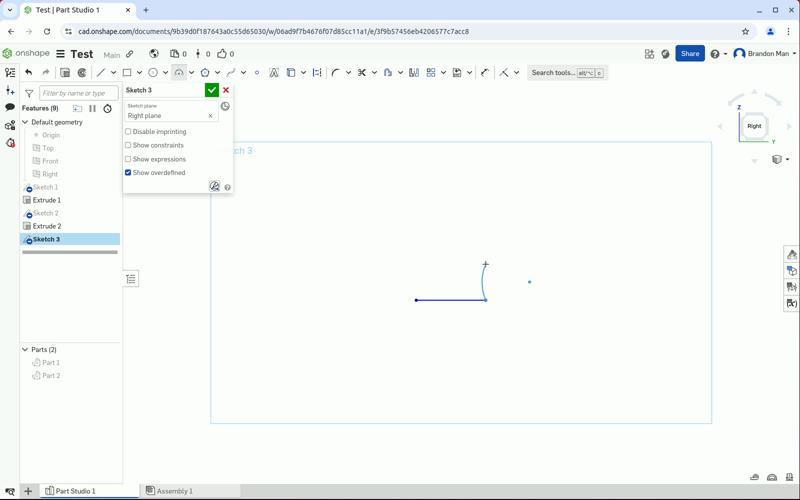
mouse_move(482, 282)
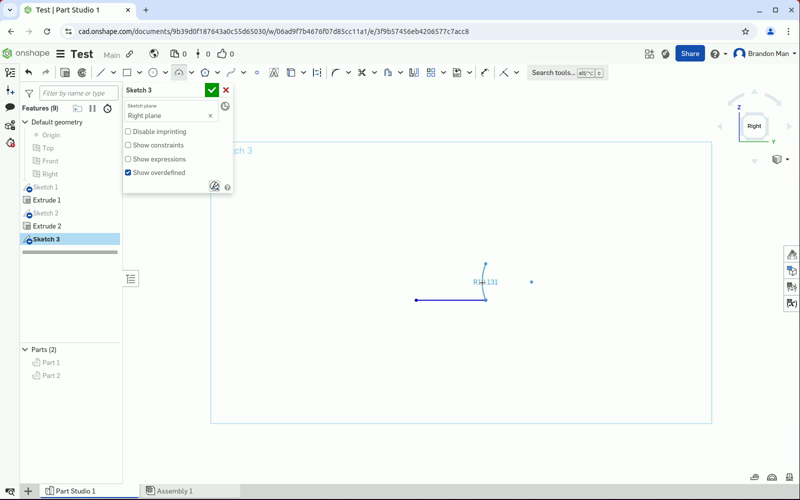
click(482, 282)
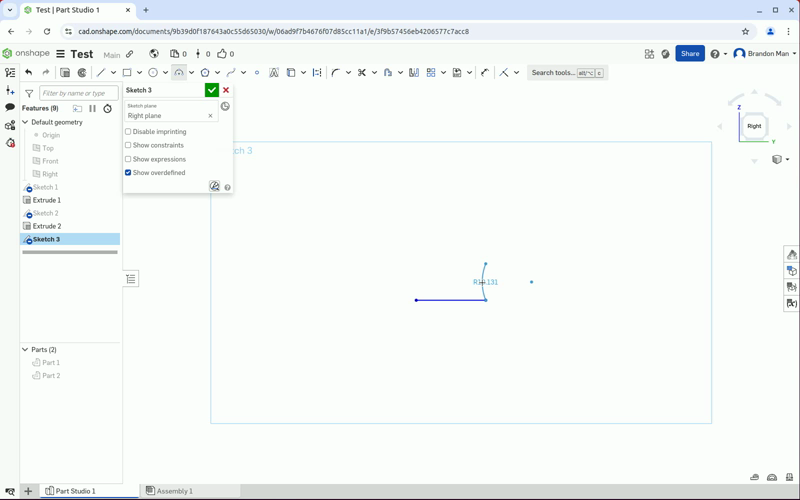
key_up(shift)
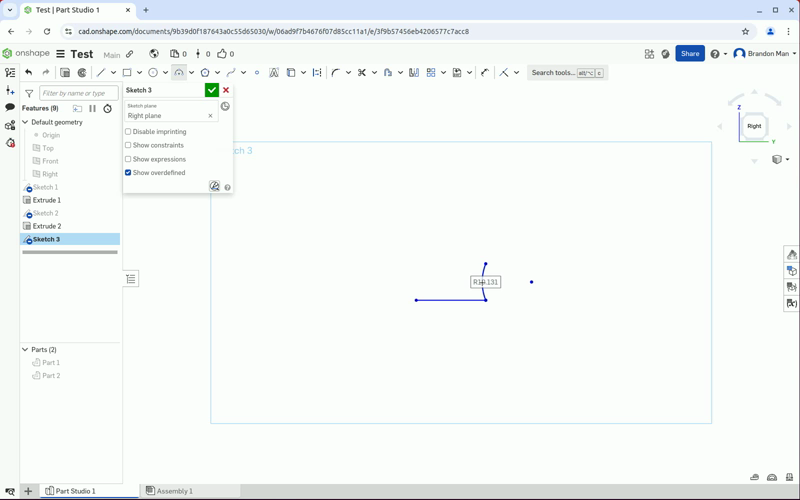
key(esc)
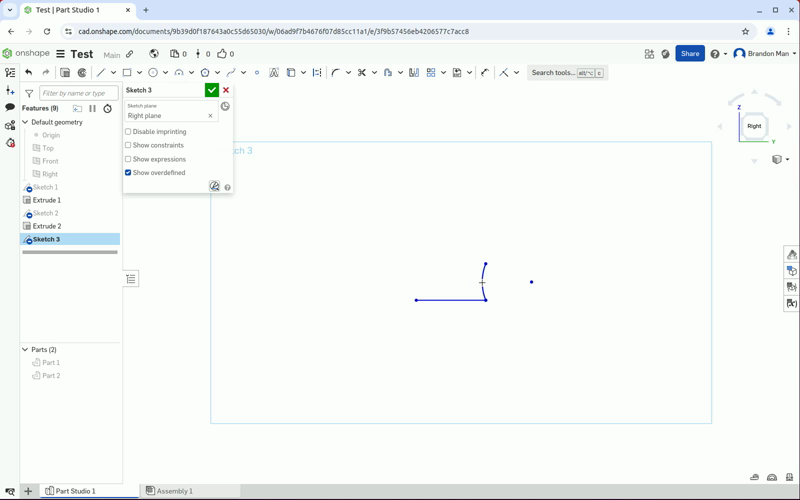
key(l)
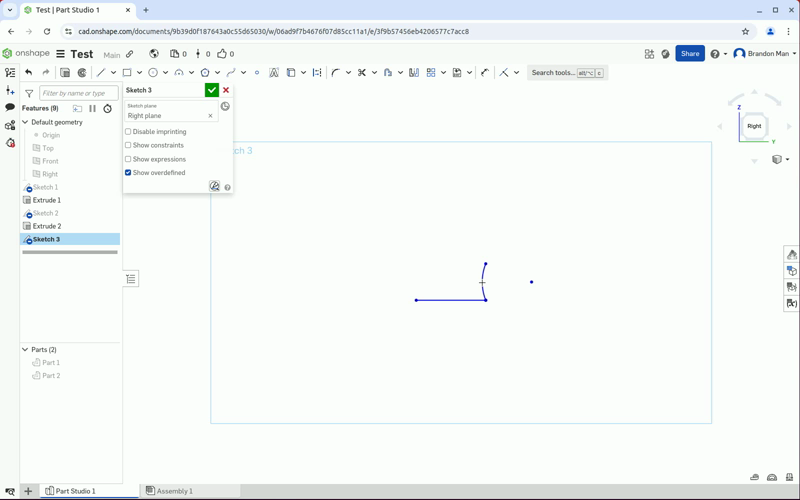
mouse_move(485, 263)
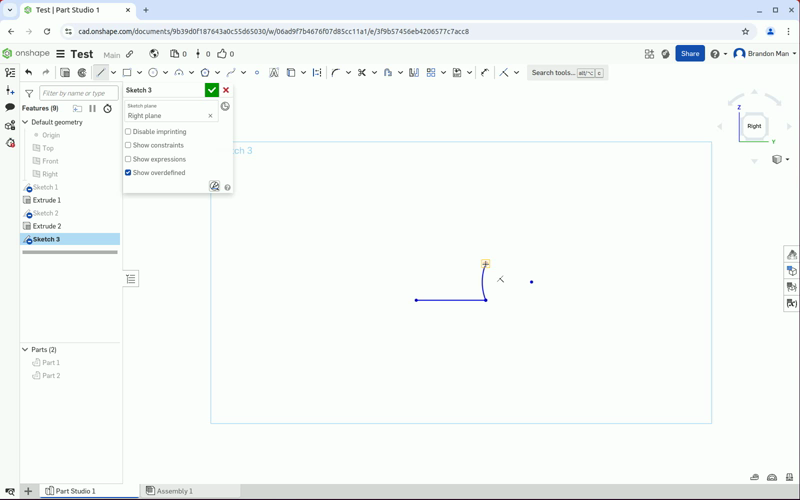
click(485, 263)
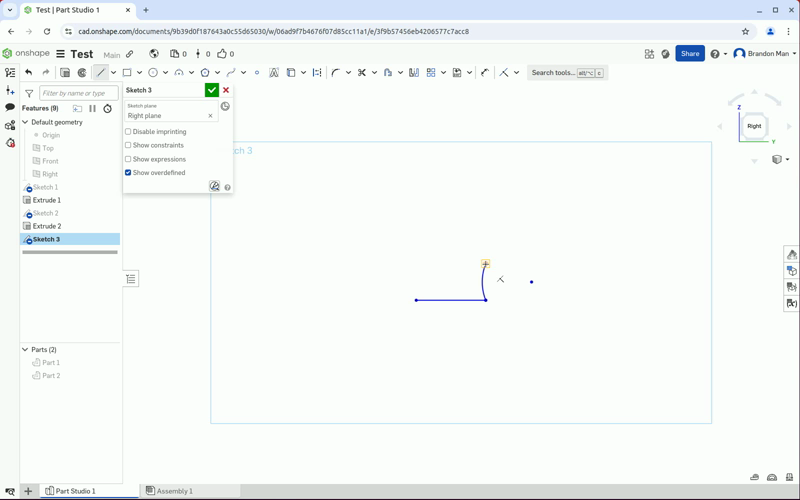
key_down(shift)
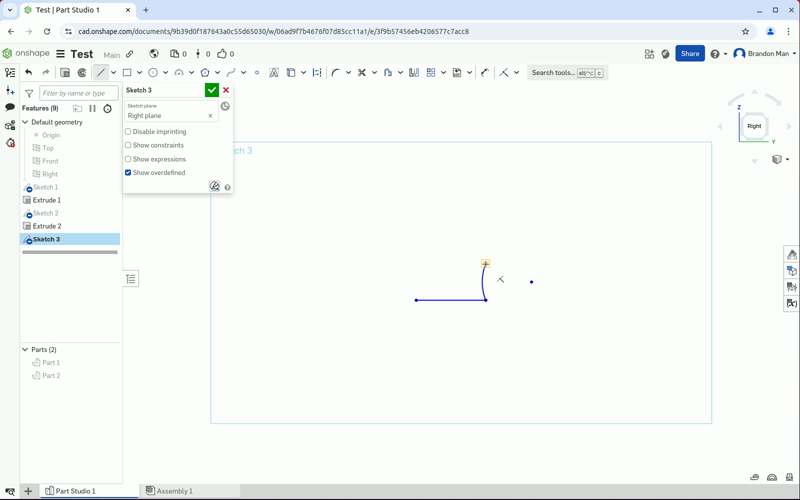
mouse_move(416, 263)
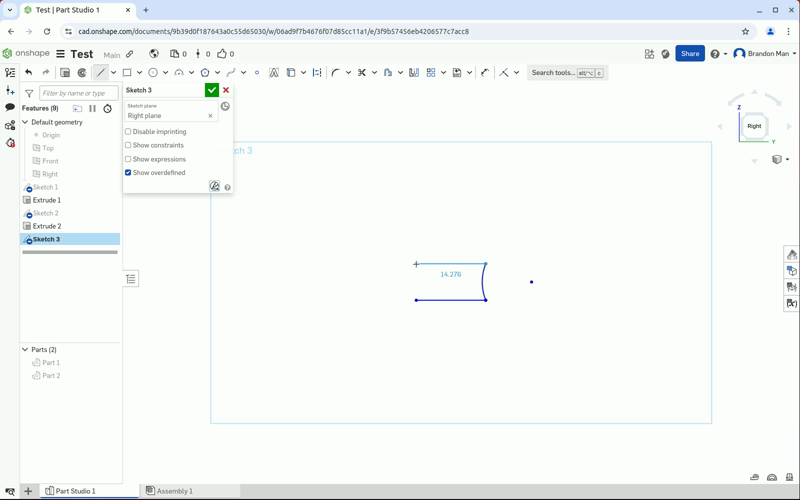
click(416, 263)
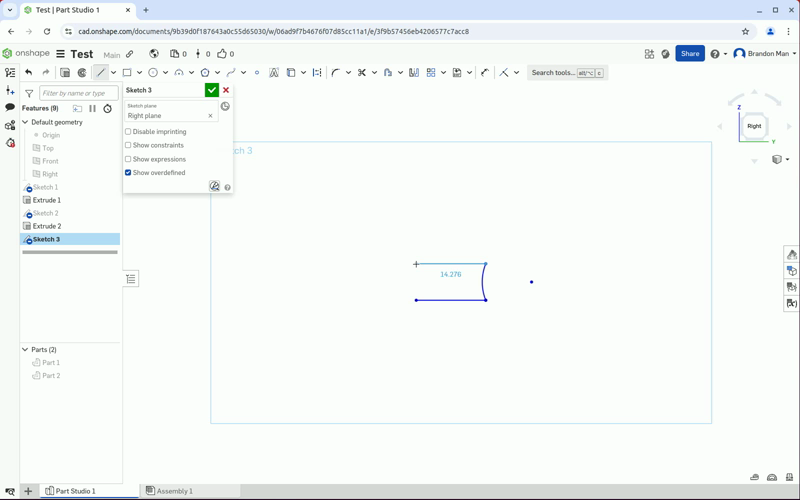
key_up(shift)
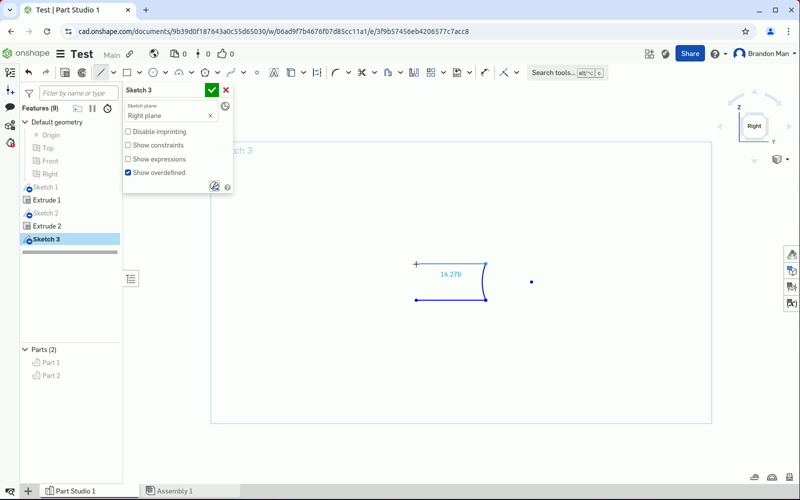
key(esc)
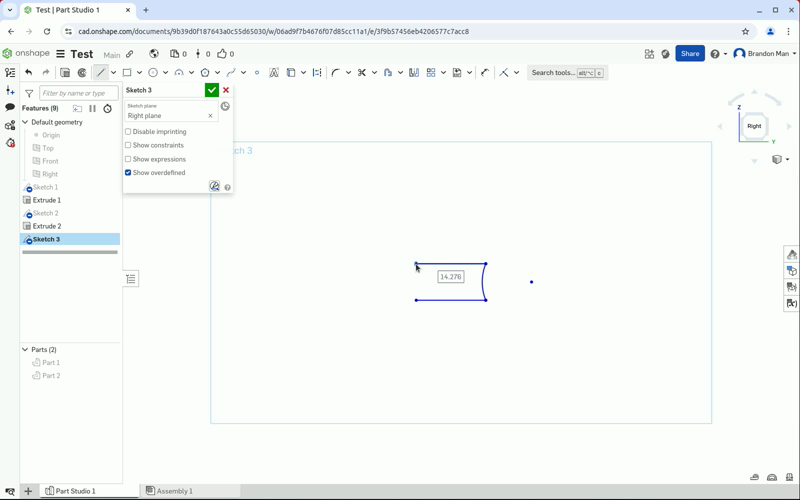
key(a)
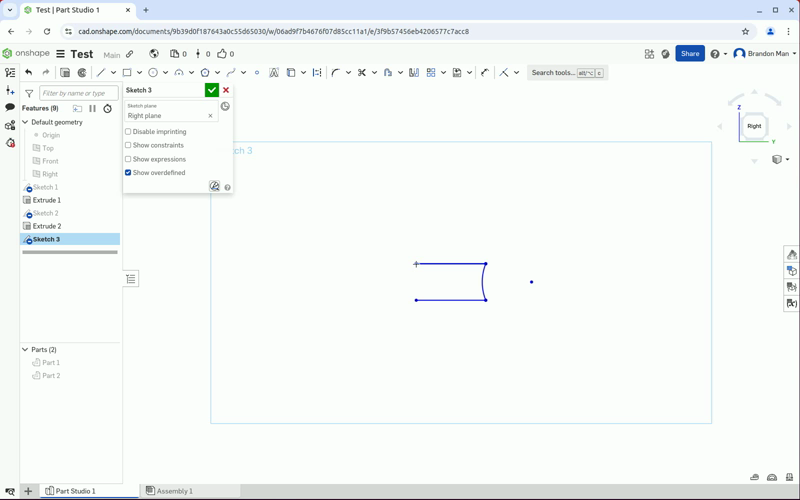
mouse_move(416, 263)
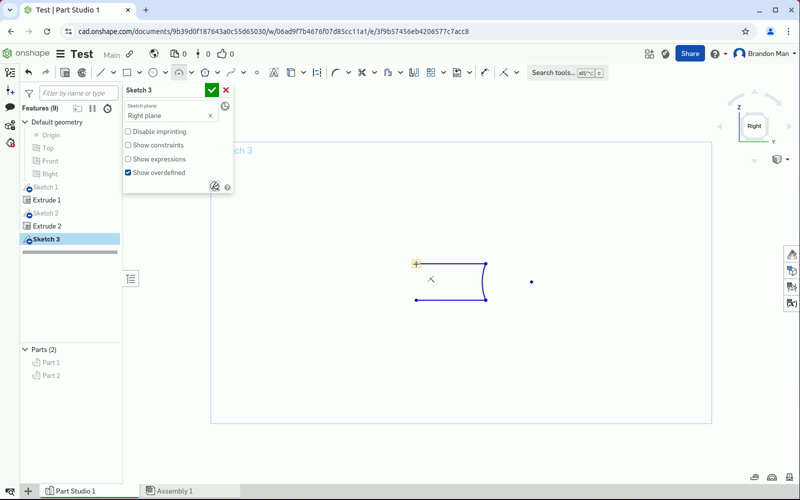
click(416, 263)
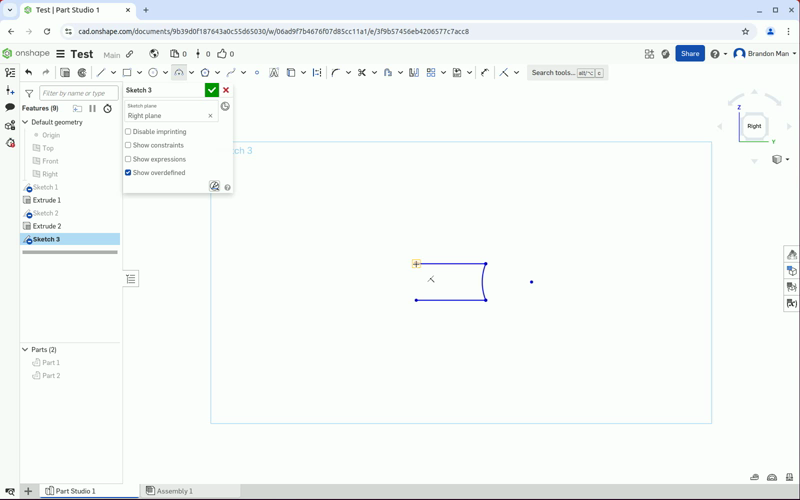
mouse_move(416, 300)
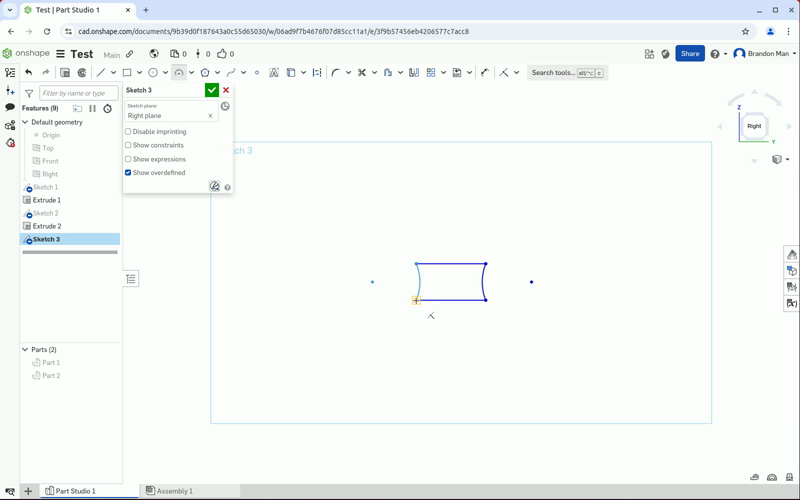
click(416, 300)
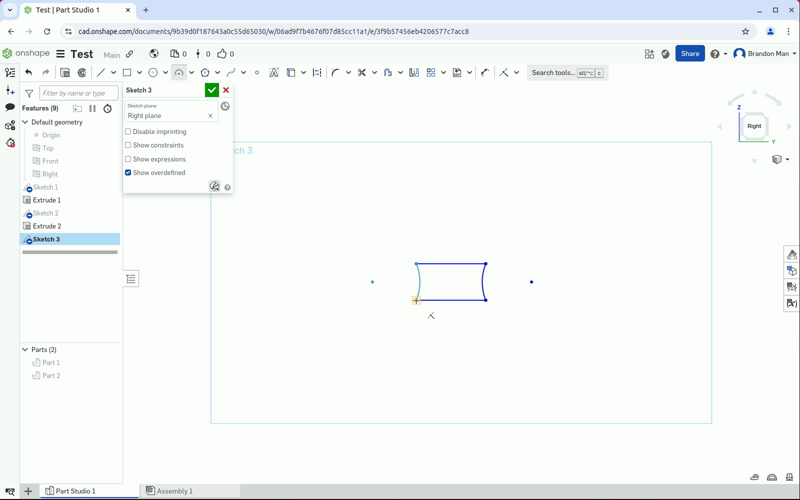
key_down(shift)
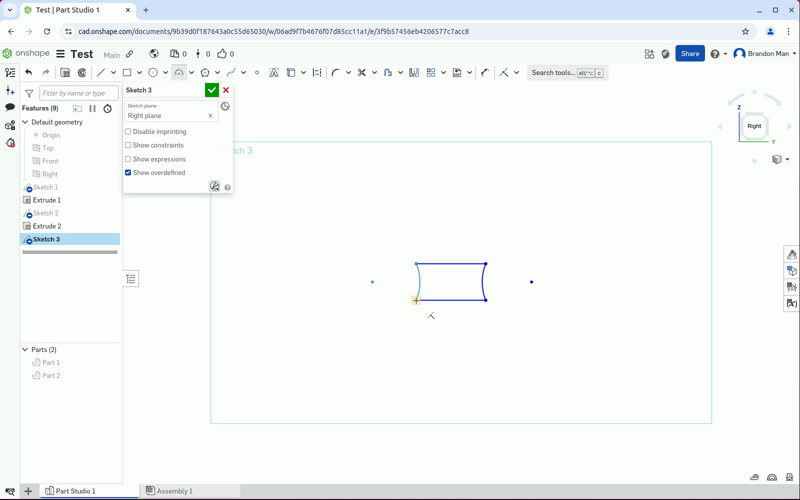
mouse_move(421, 282)
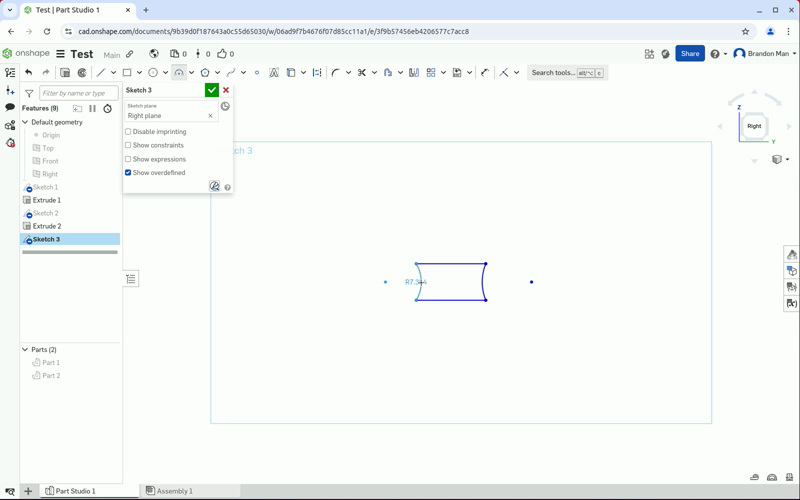
click(421, 282)
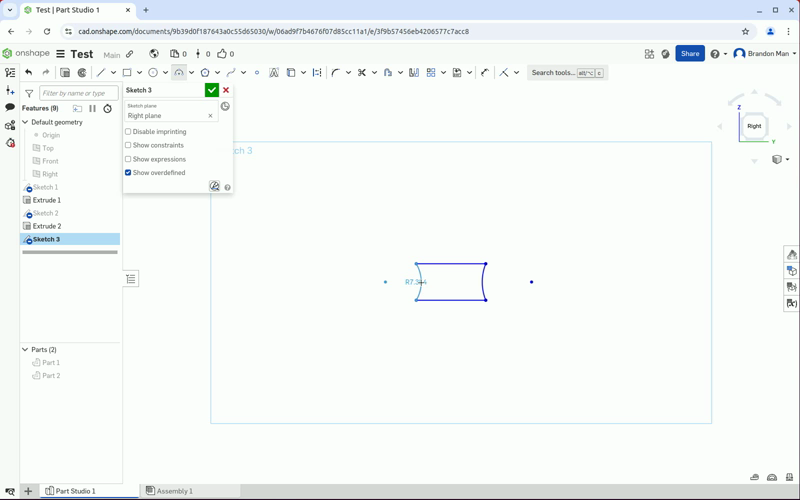
key_up(shift)
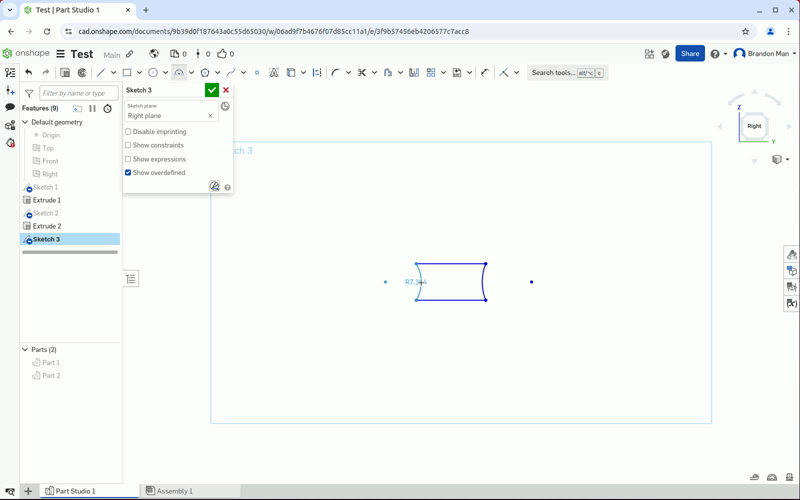
key(esc)
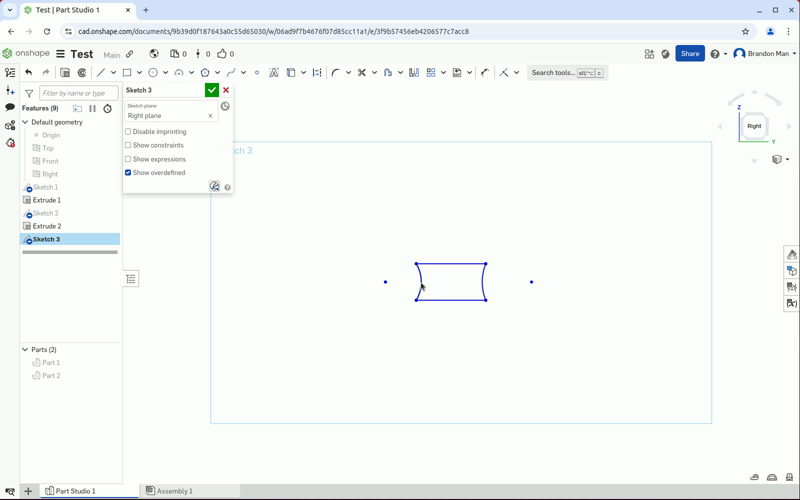
mouse_move(462, 294)
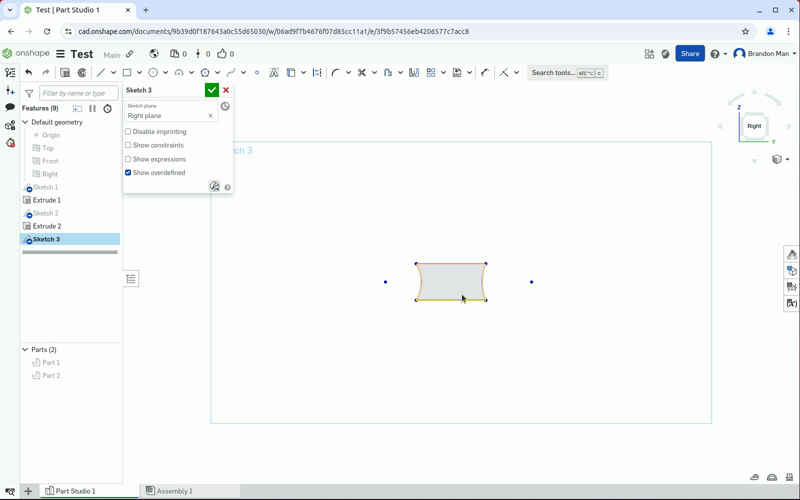
click(462, 294)
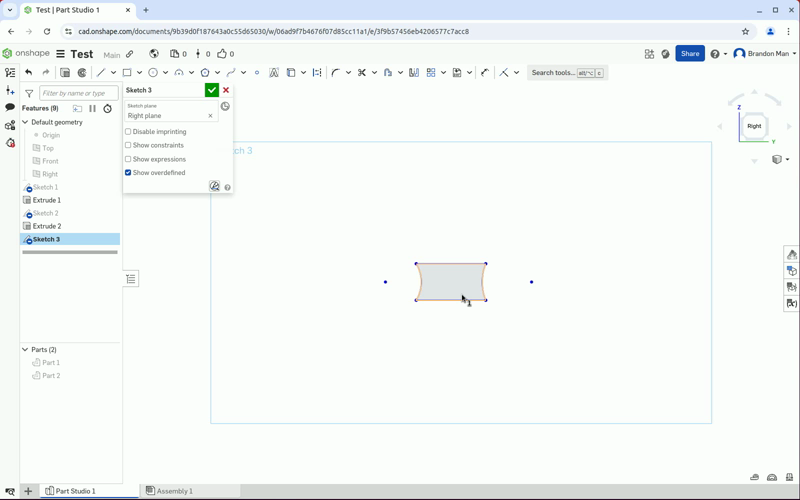
mouse_move(73, 352)
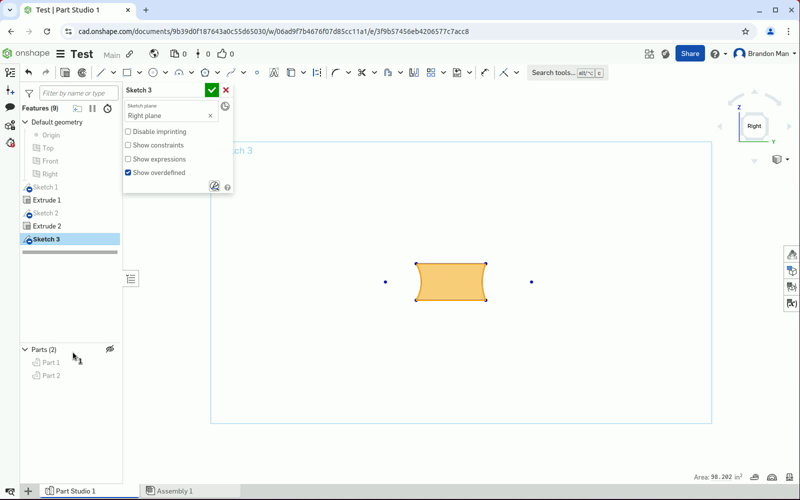
key(shift+y)
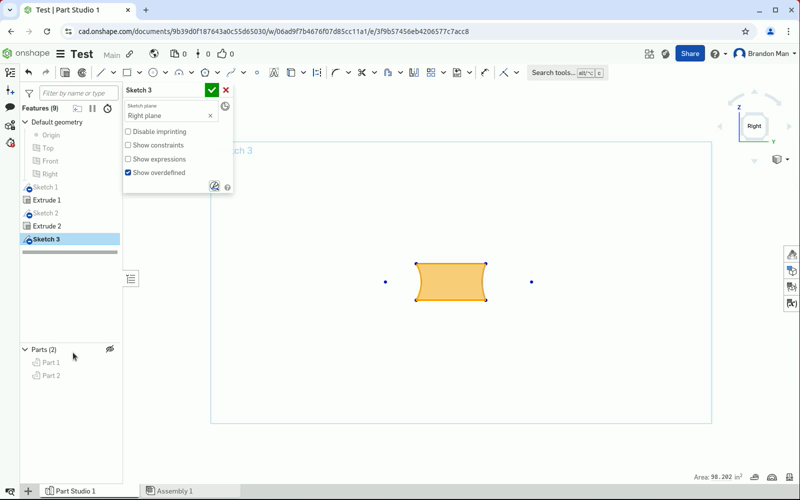
key(shift+e)
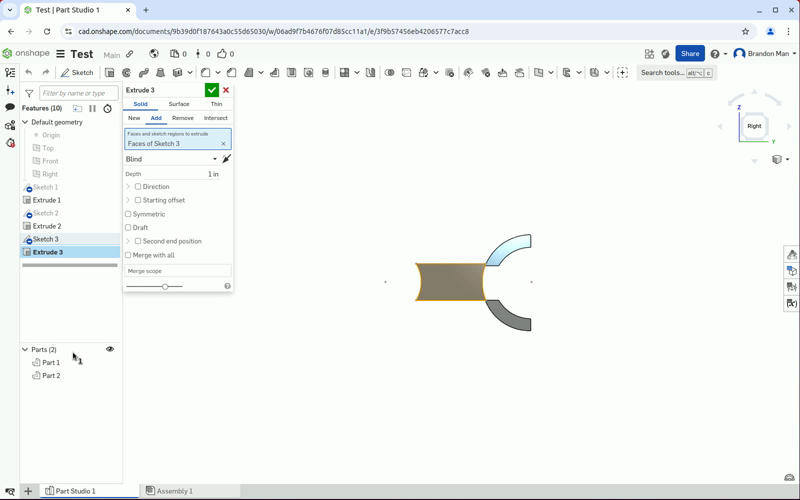
mouse_move(143, 106)
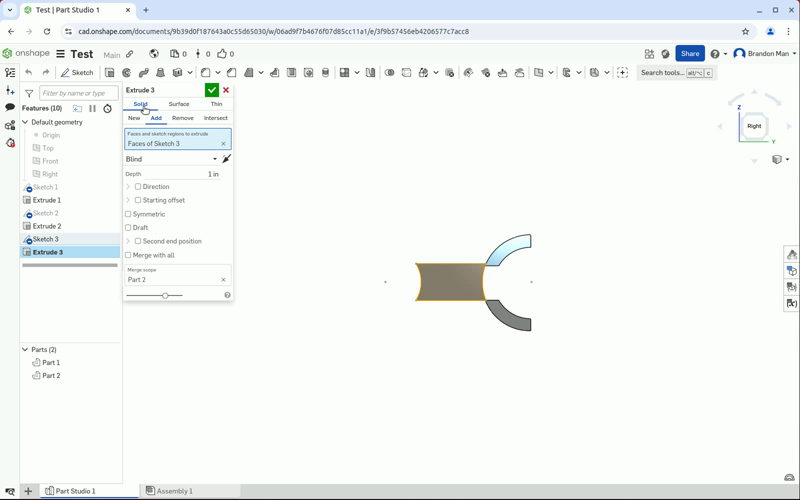
click(143, 106)
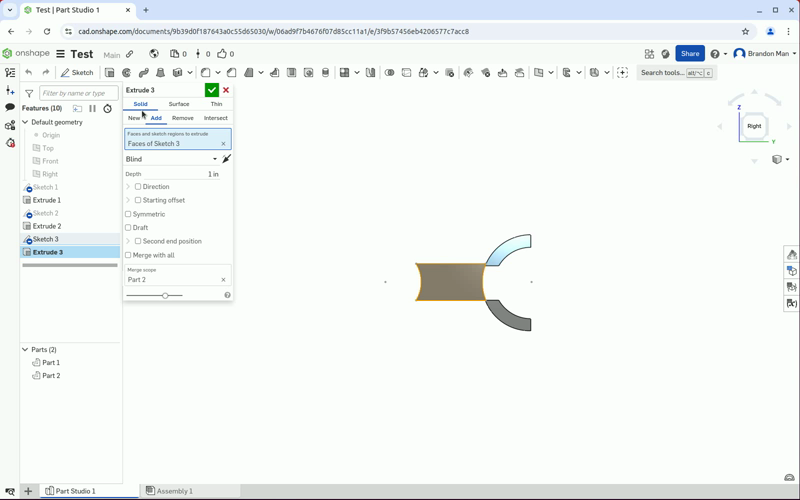
mouse_move(137, 120)
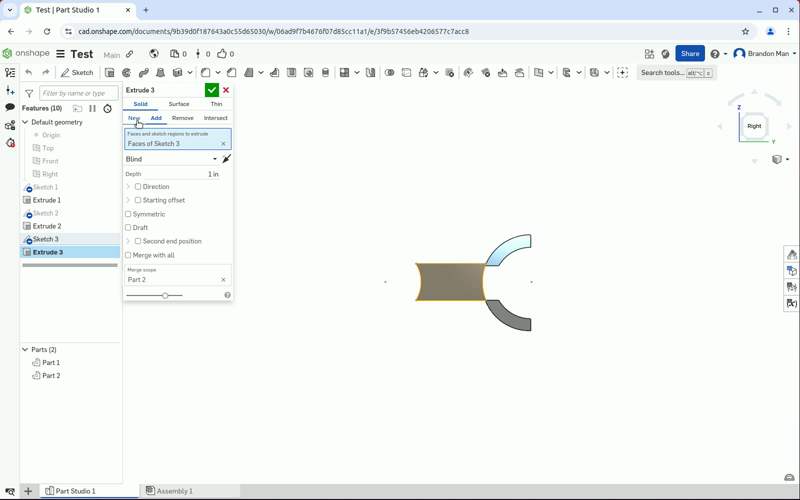
click(137, 120)
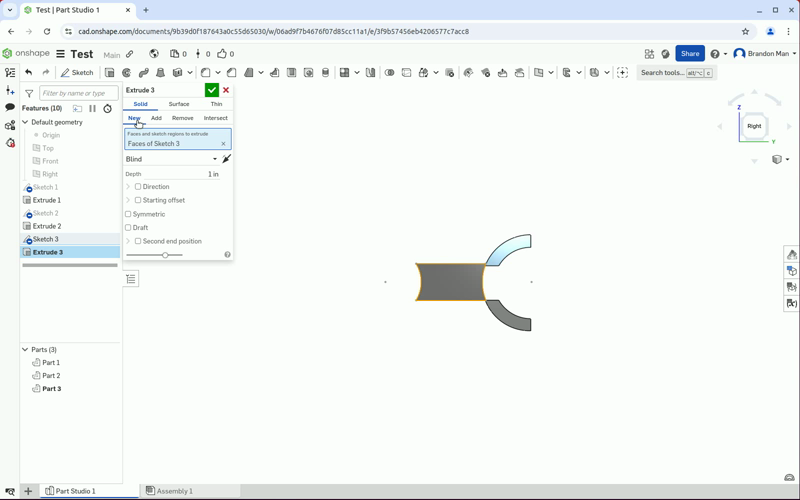
key(tab, 4)
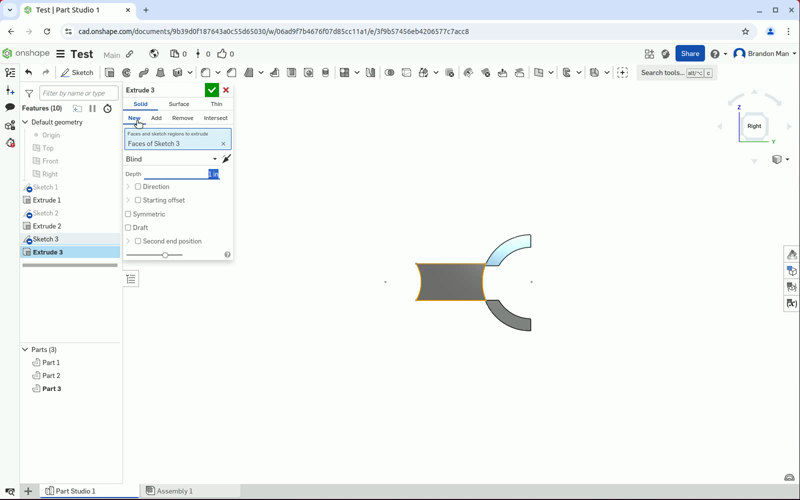
text(-4.814)
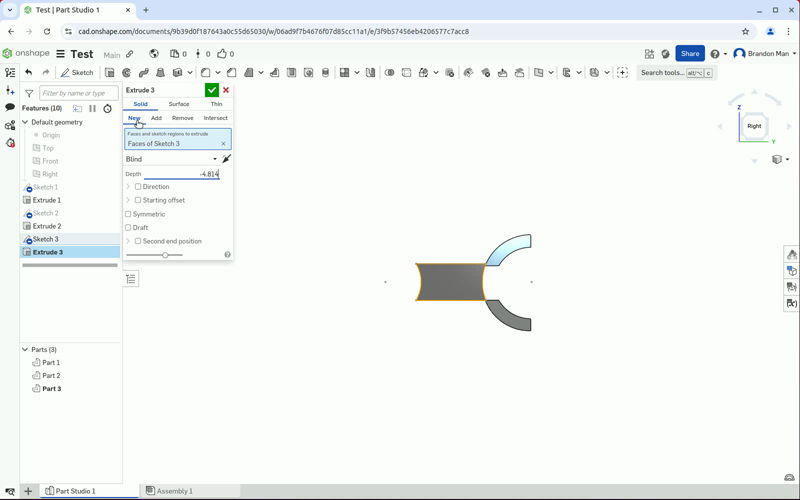
key(tab, 3)
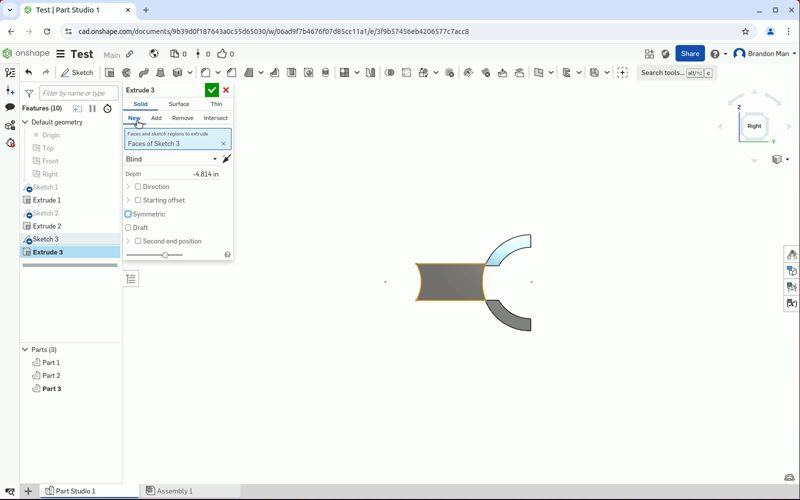
key(space)
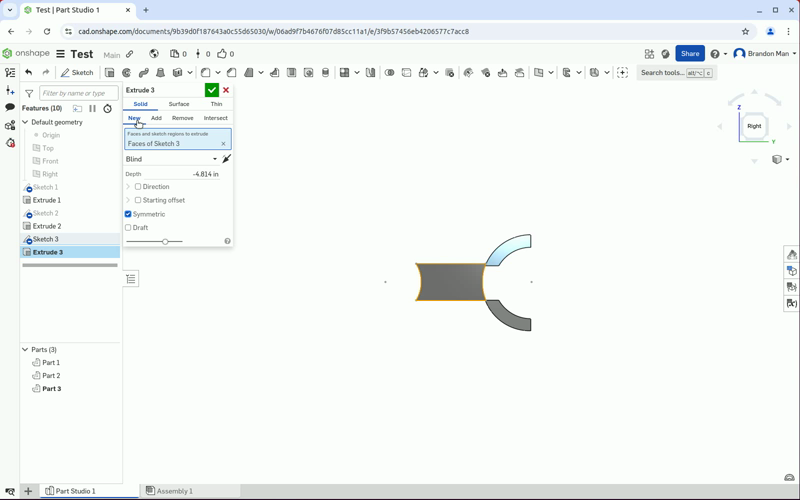
key(enter)
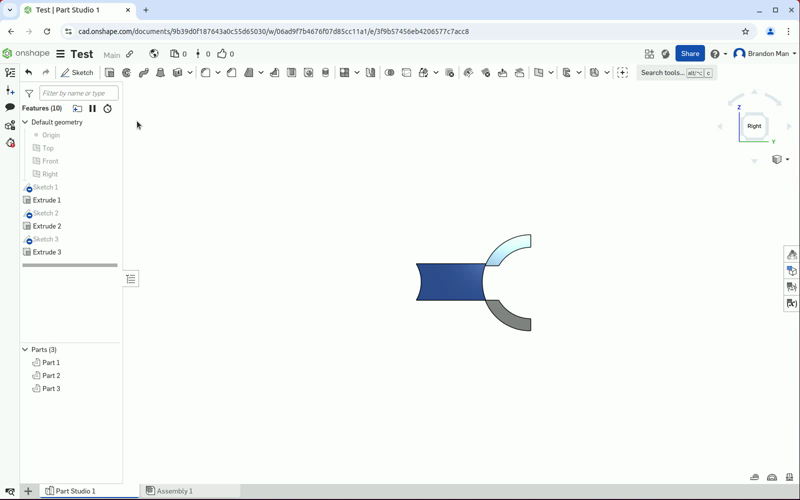
key(shift+h)
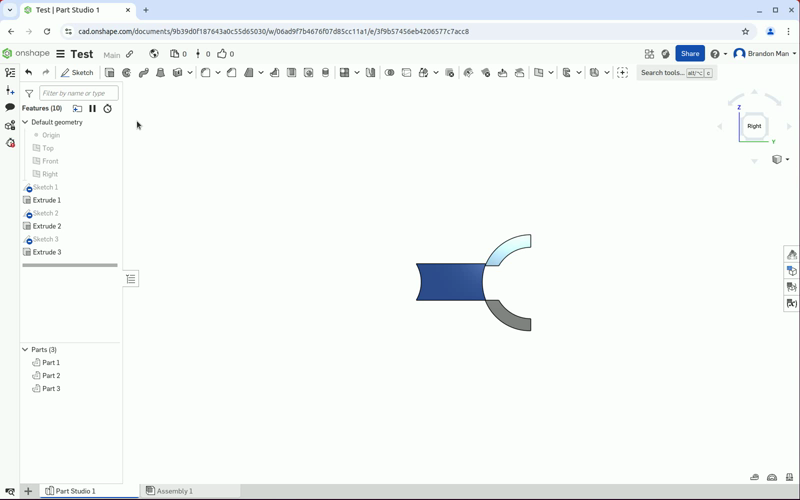
key(shift+h)
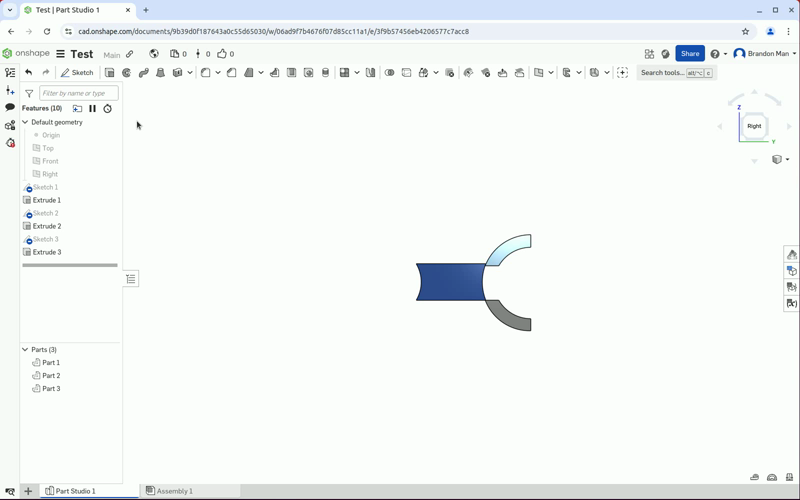
mouse_move(73, 189)
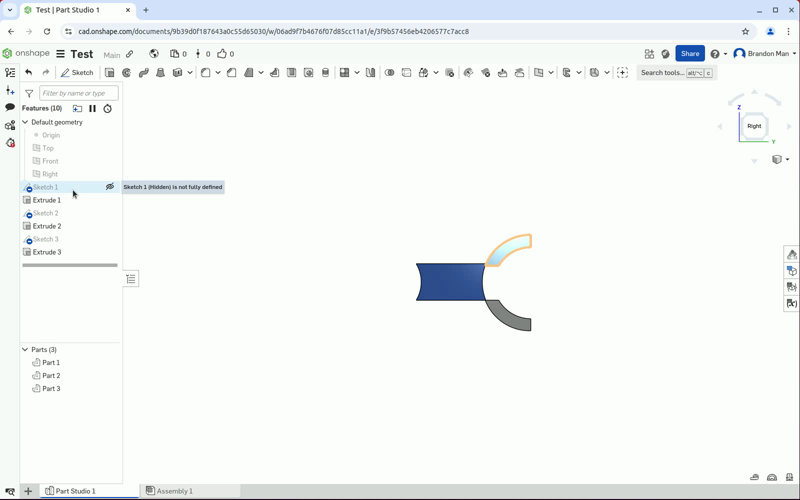
click(73, 189)
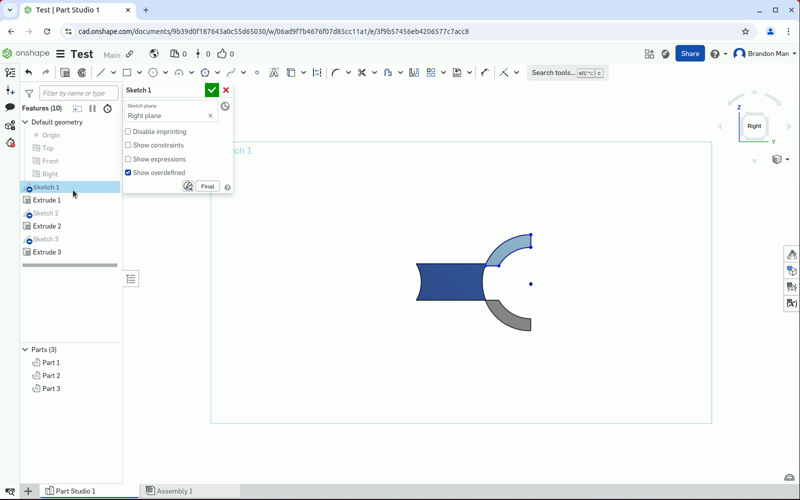
mouse_move(229, 92)
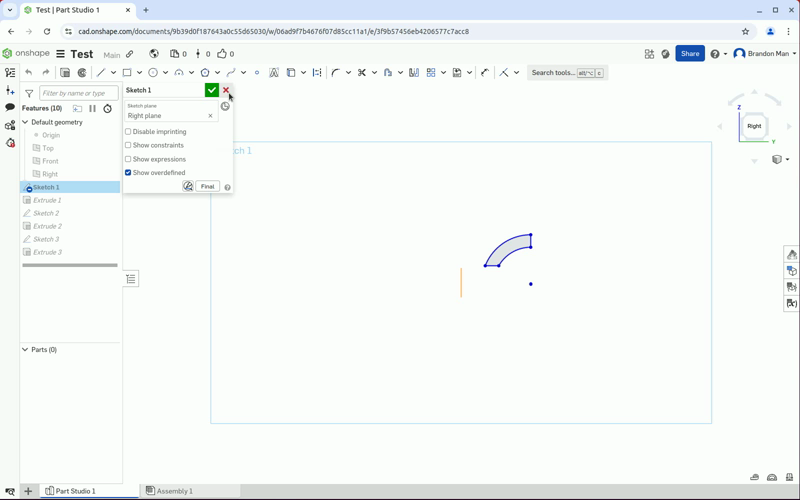
click(229, 92)
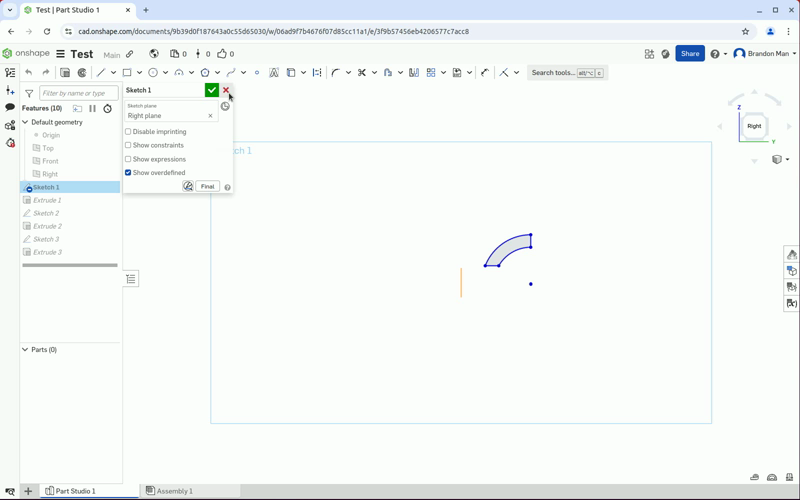
key(shift+s)
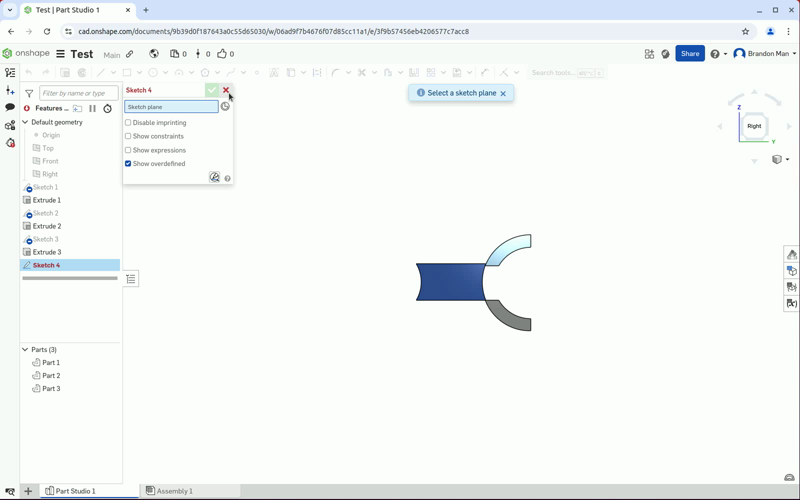
mouse_move(73, 176)
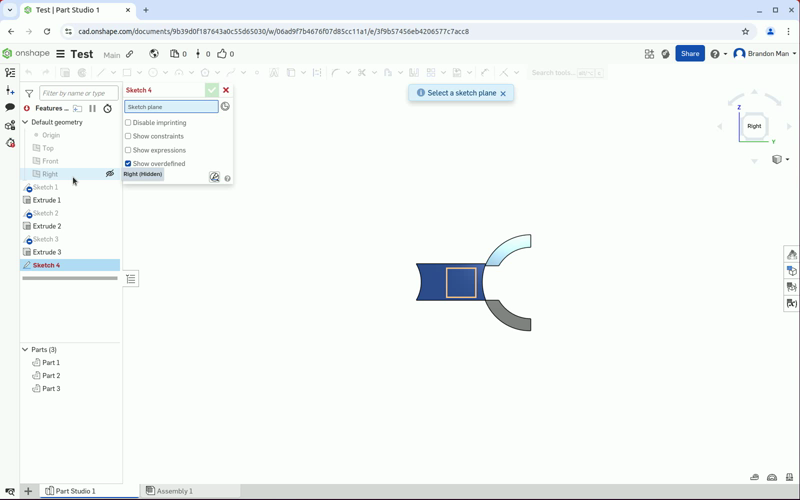
click(73, 176)
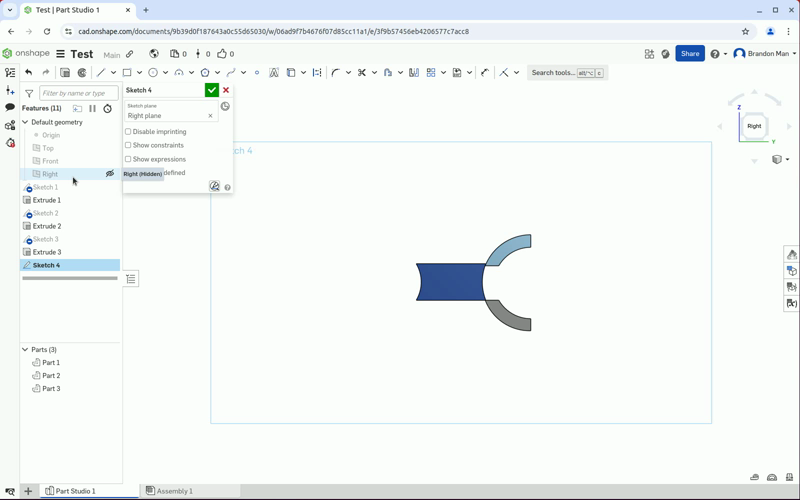
mouse_move(73, 352)
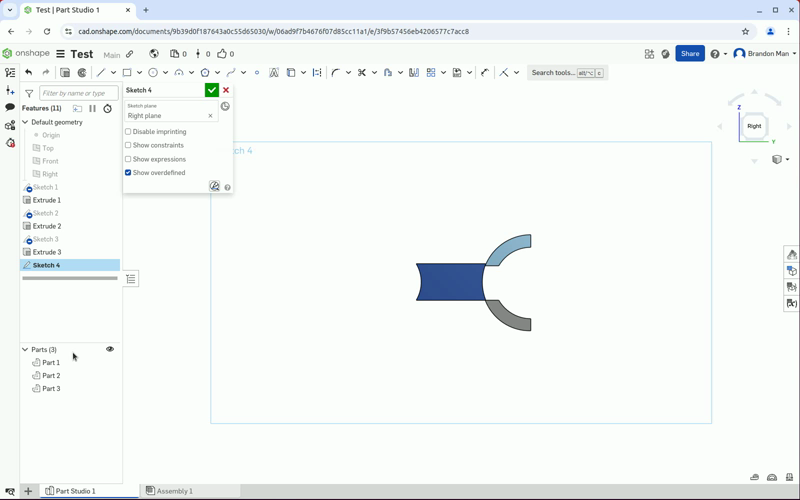
key(y)
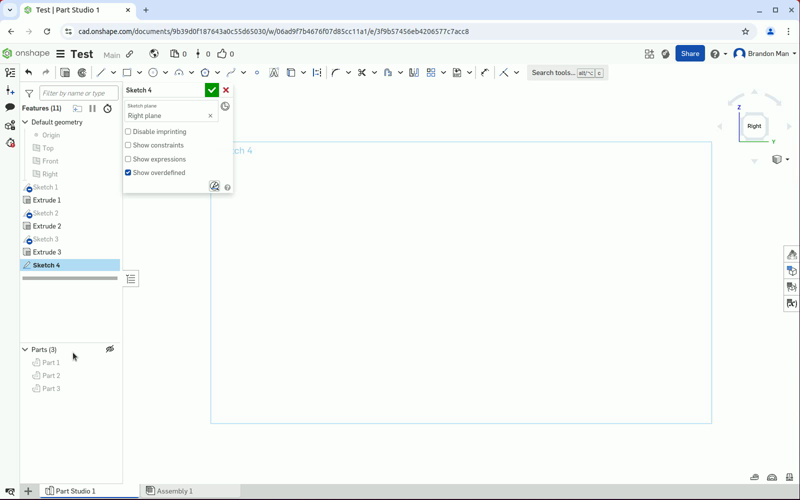
key(l)
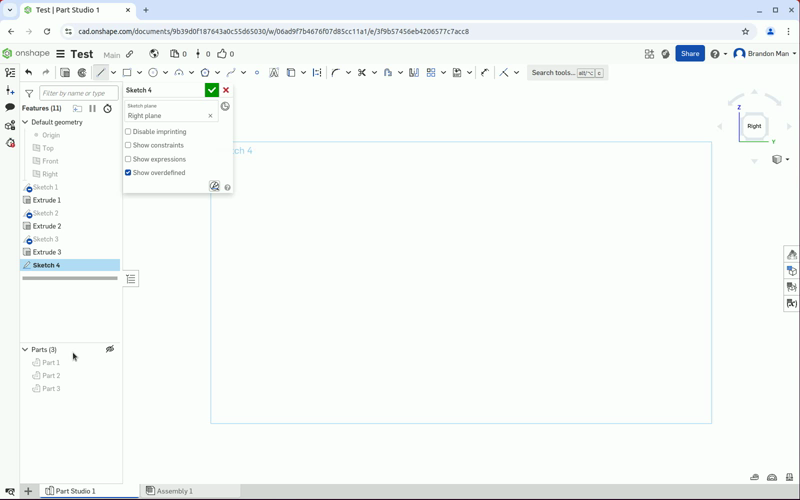
key_down(shift)
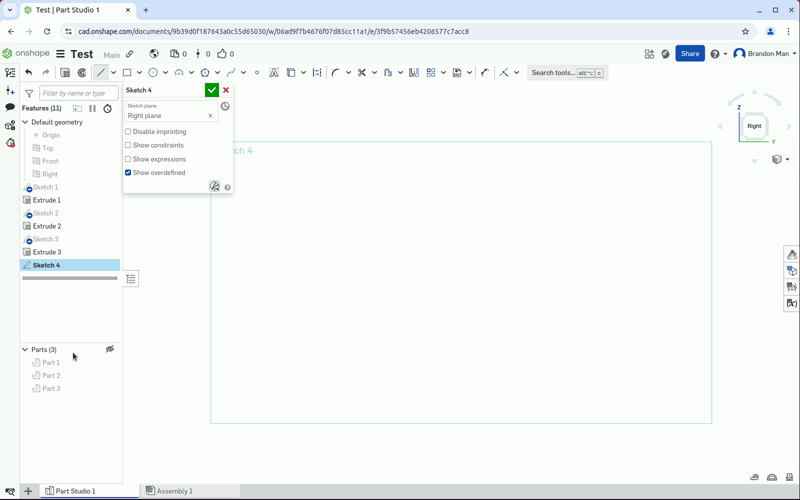
mouse_move(401, 300)
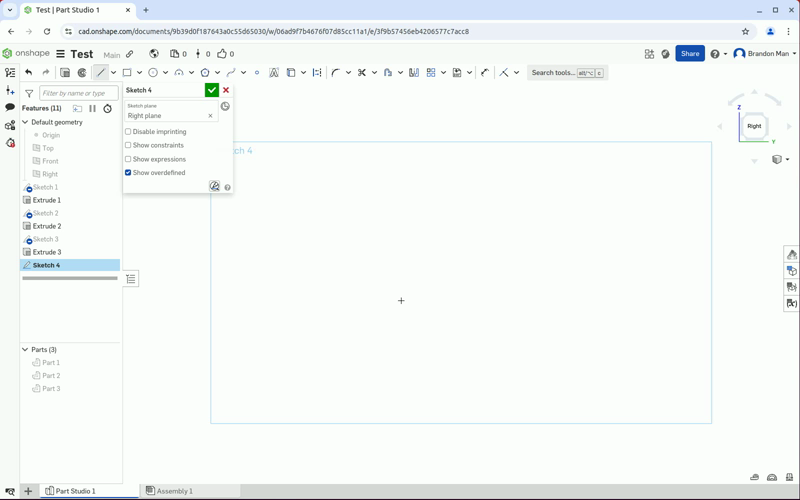
click(401, 300)
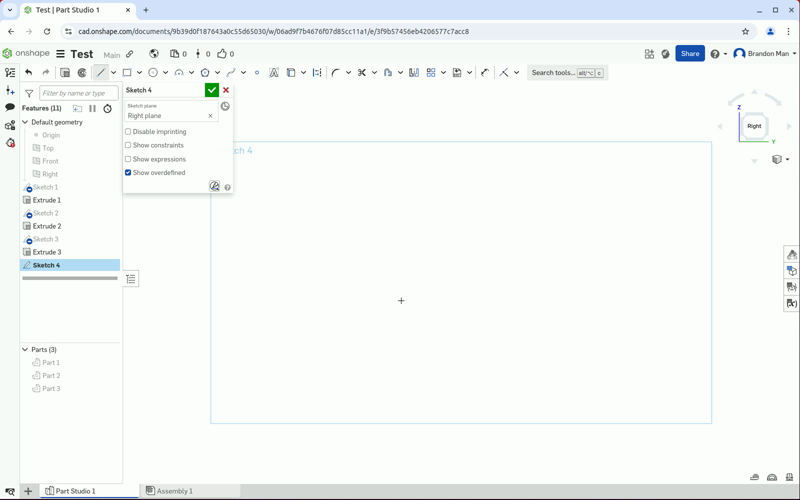
key_up(shift)
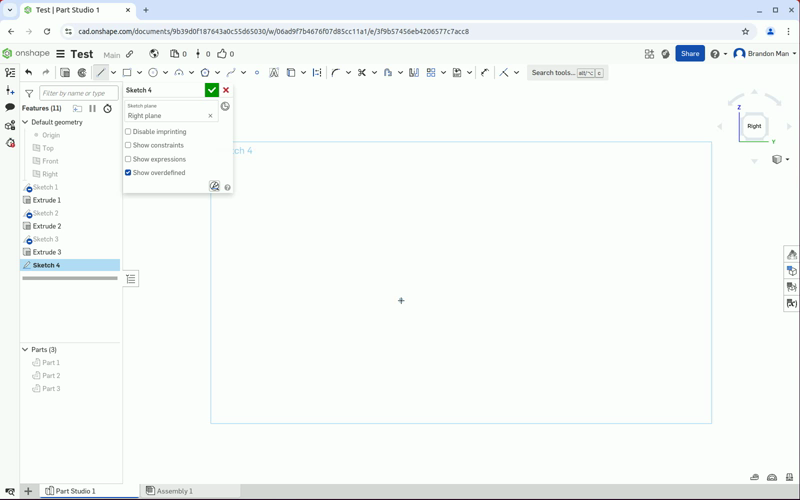
key_down(shift)
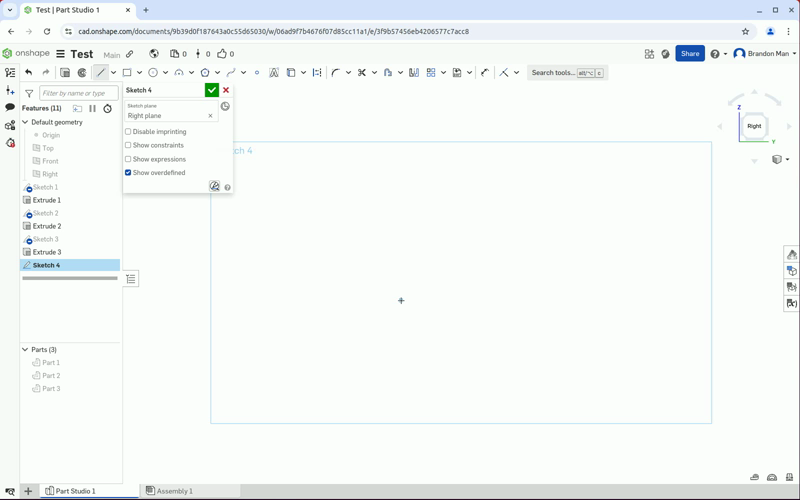
mouse_move(431, 300)
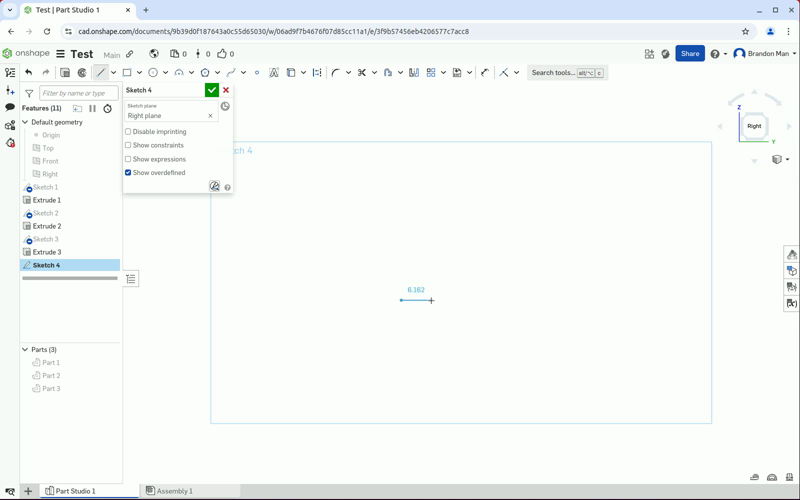
mouse_move(416, 300)
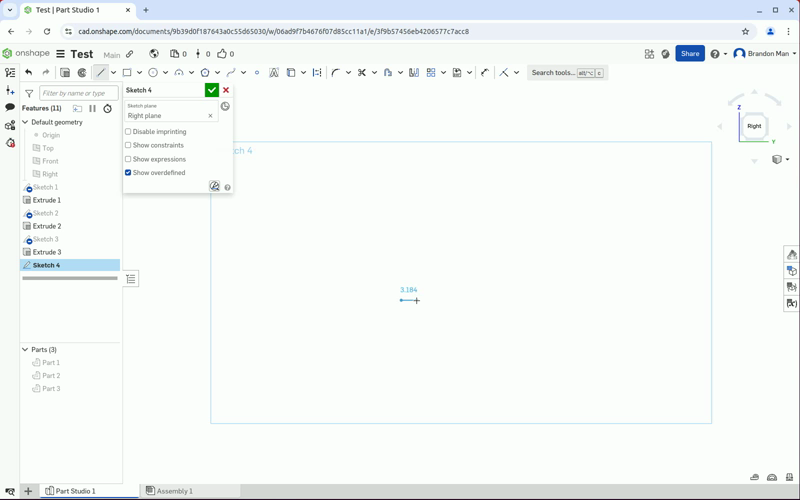
click(416, 300)
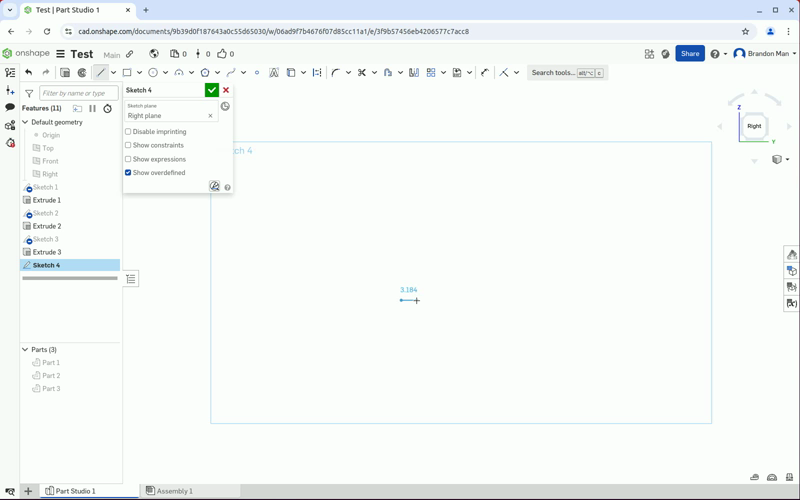
key_up(shift)
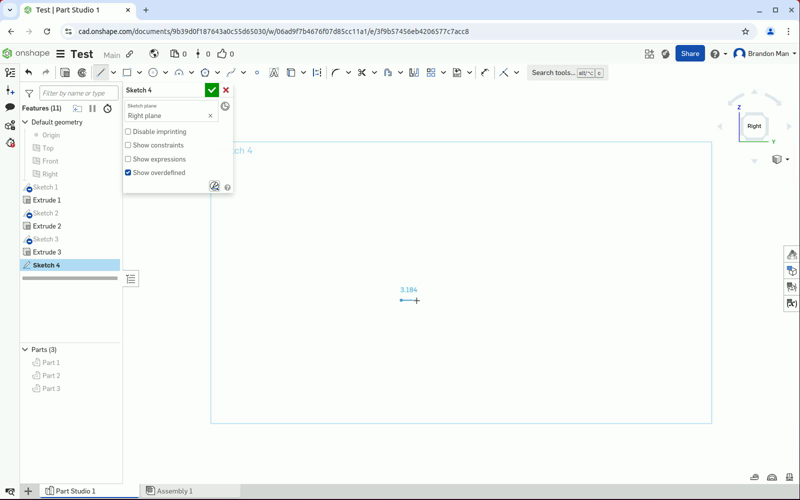
key(esc)
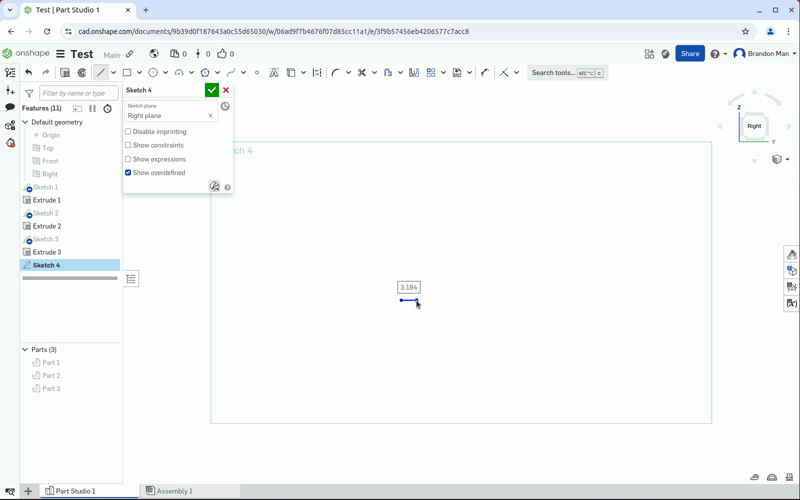
key(a)
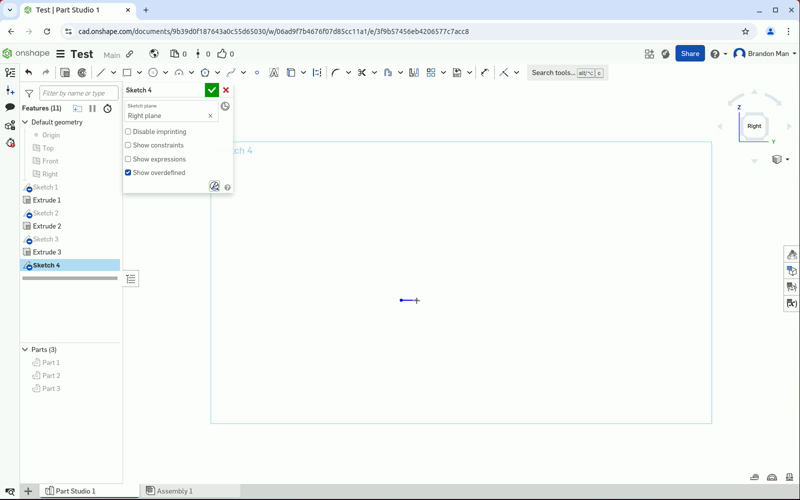
mouse_move(416, 300)
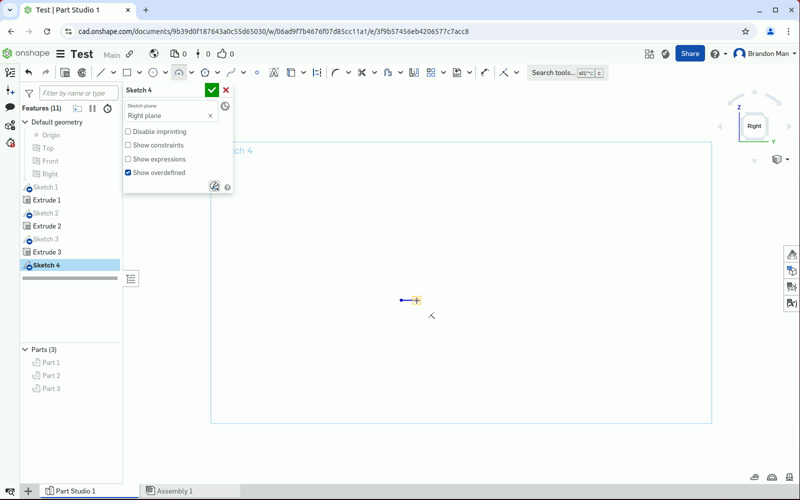
click(416, 300)
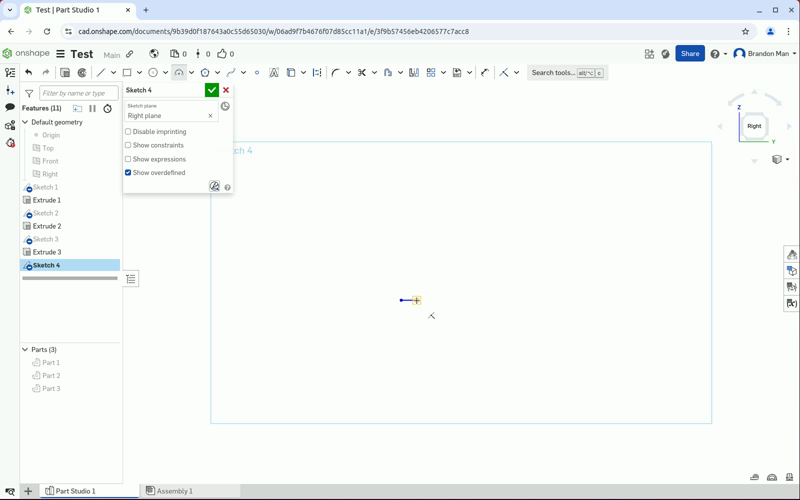
key_down(shift)
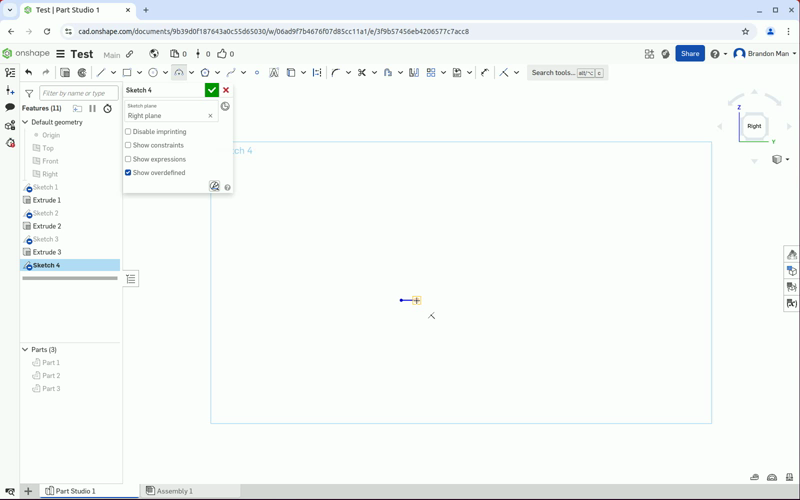
mouse_move(416, 264)
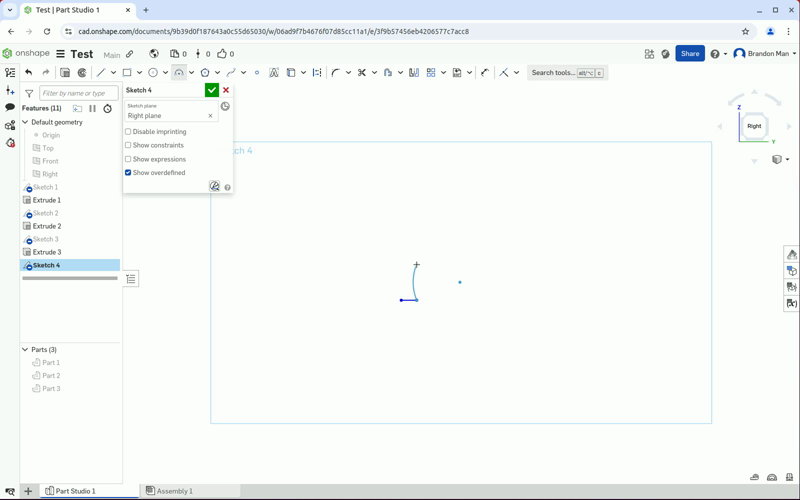
click(416, 264)
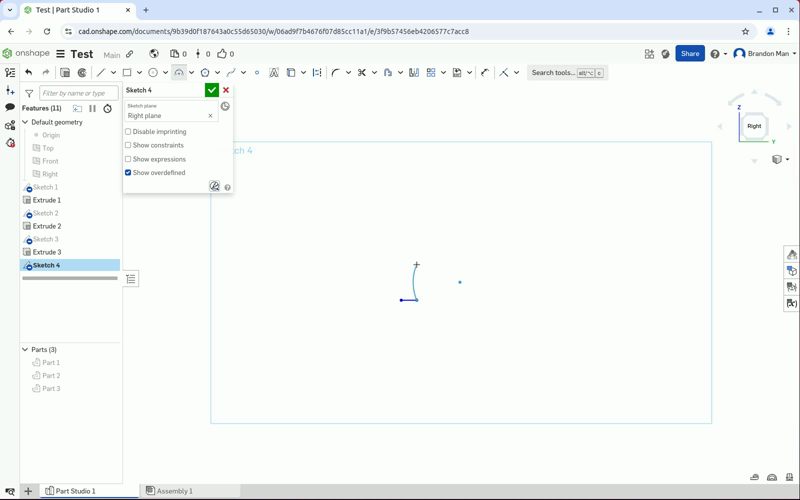
mouse_move(349, 282)
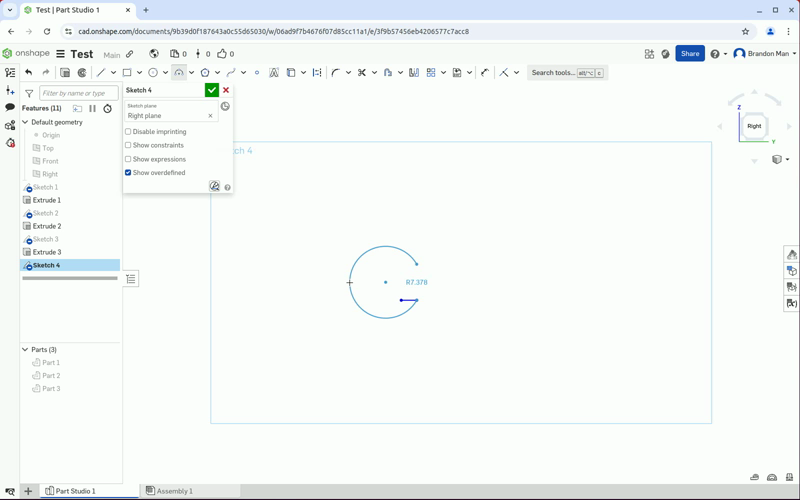
click(349, 282)
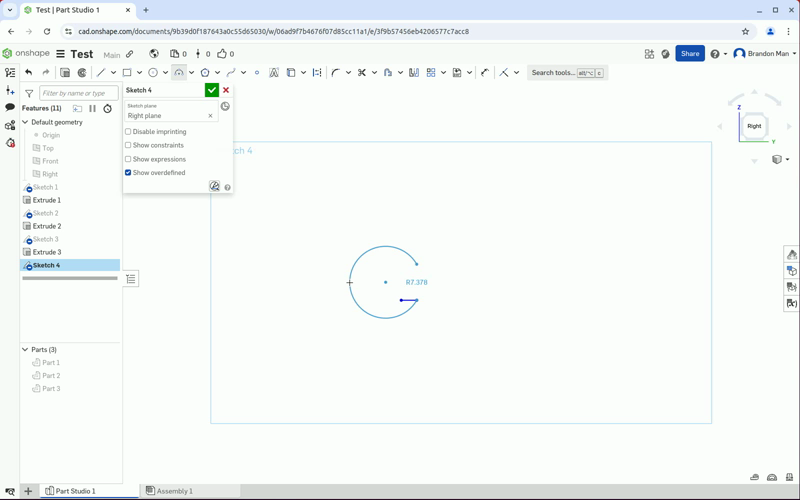
key_up(shift)
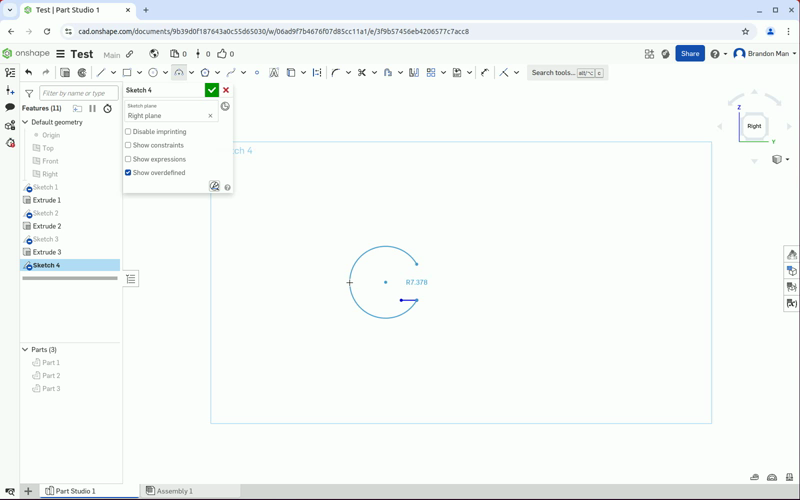
key(esc)
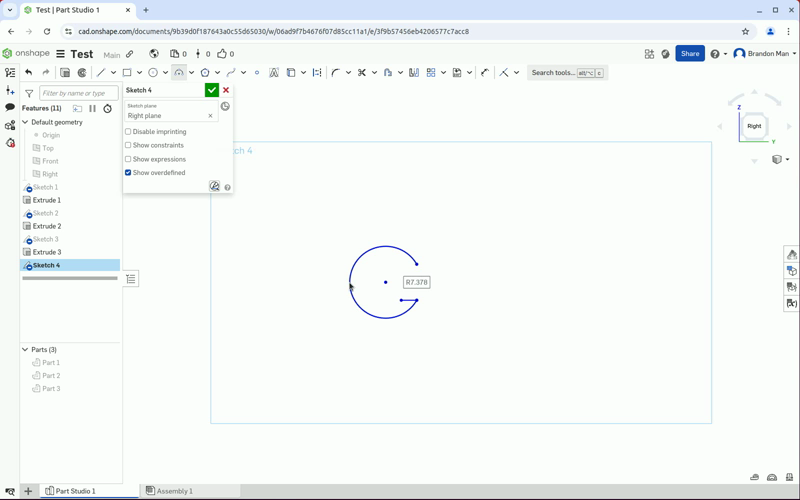
key(l)
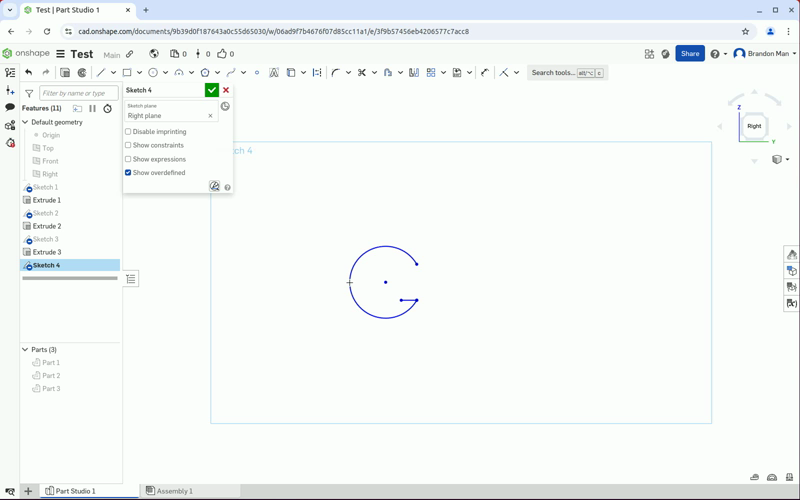
mouse_move(416, 264)
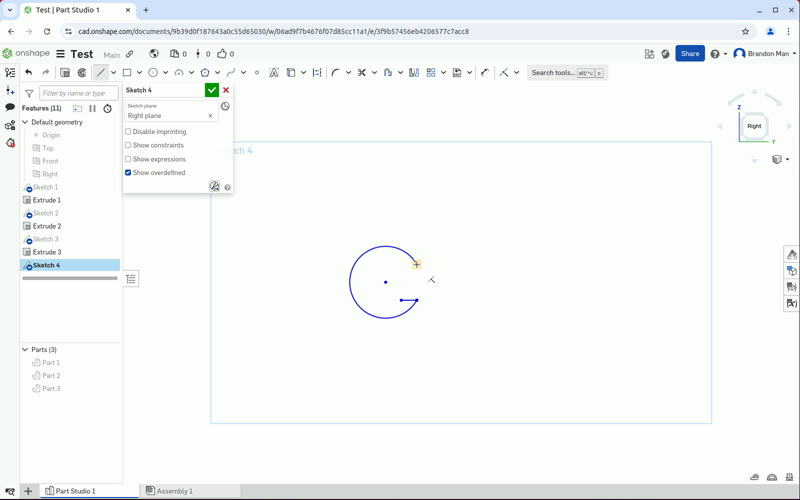
click(416, 264)
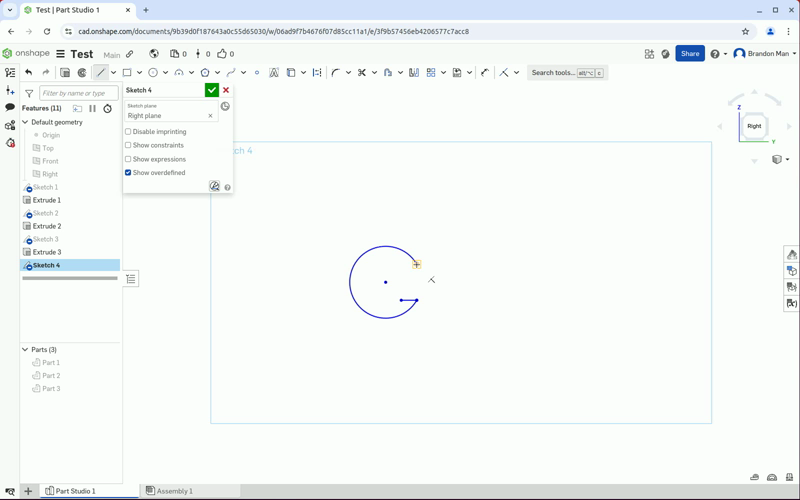
key_down(shift)
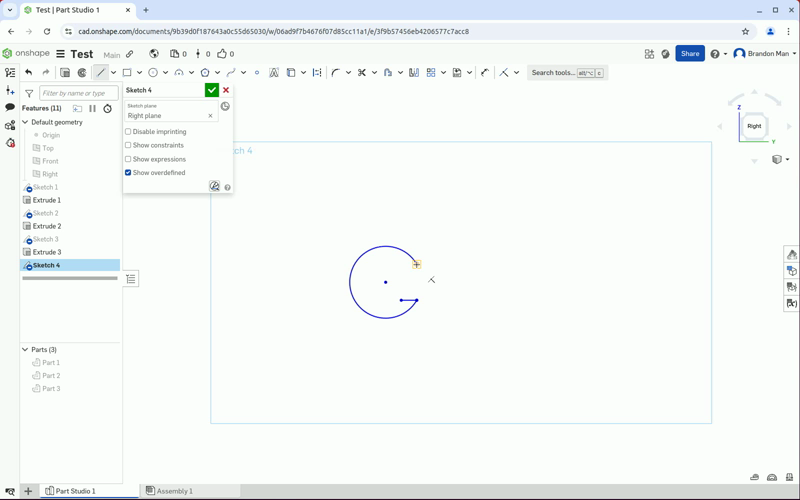
mouse_move(446, 264)
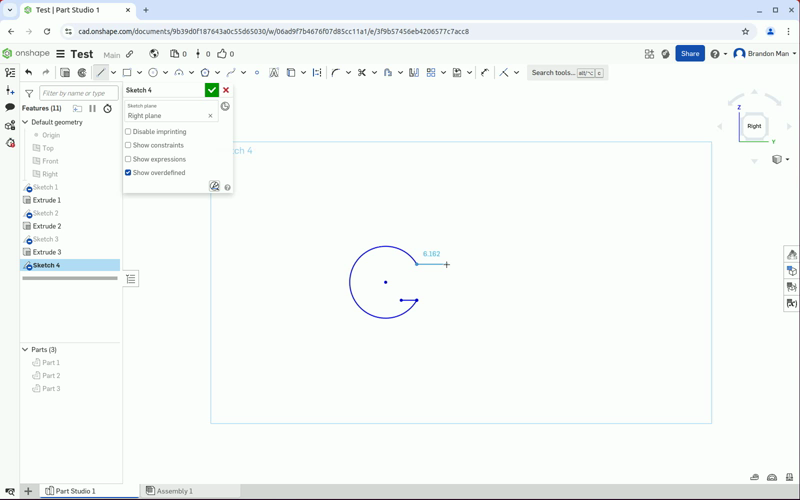
mouse_move(401, 264)
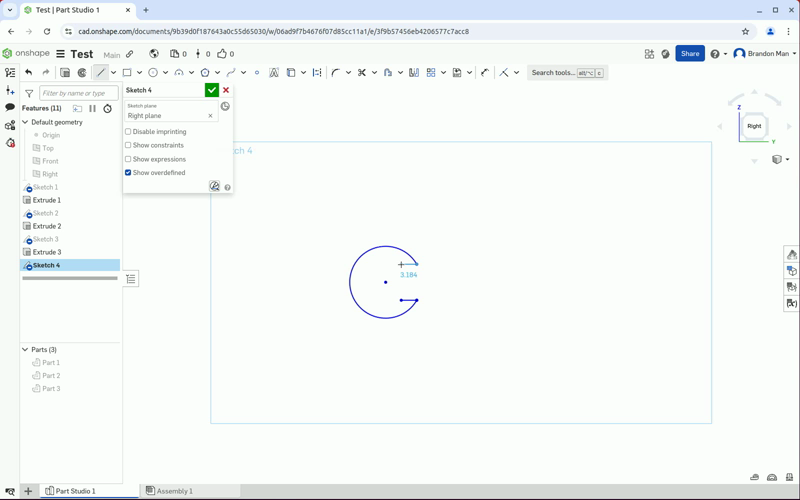
click(401, 264)
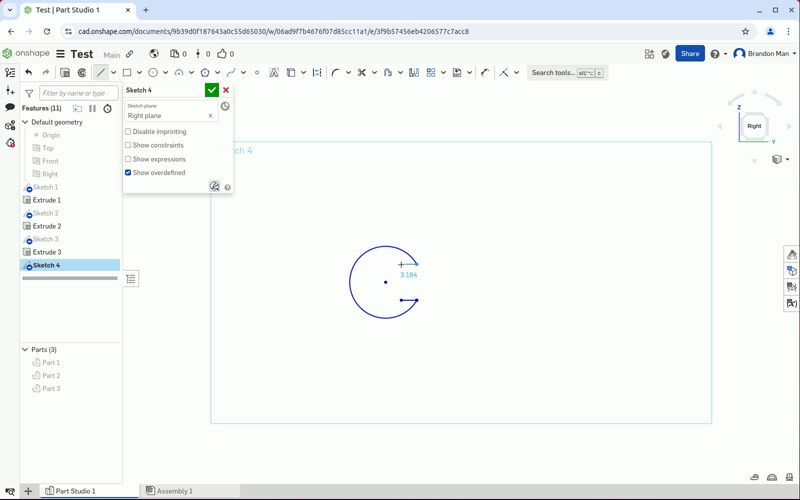
key_up(shift)
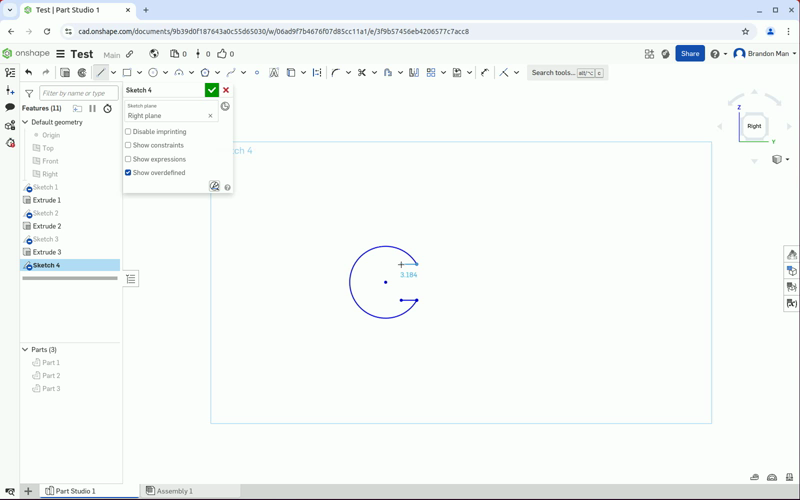
key(esc)
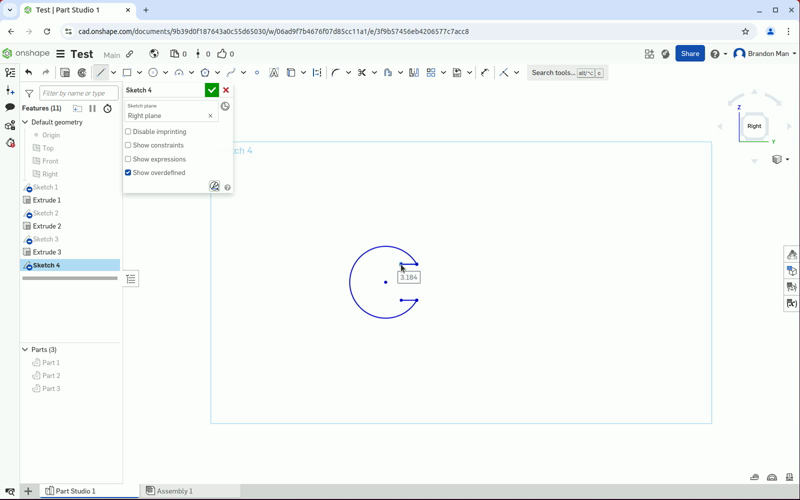
key(a)
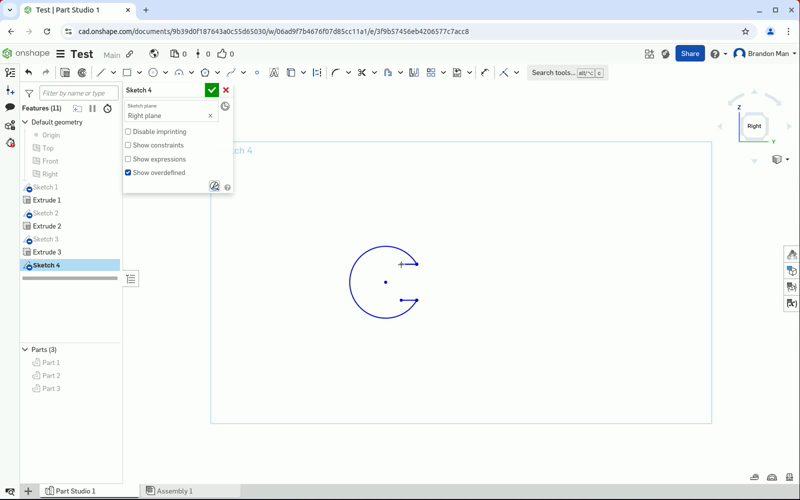
mouse_move(401, 264)
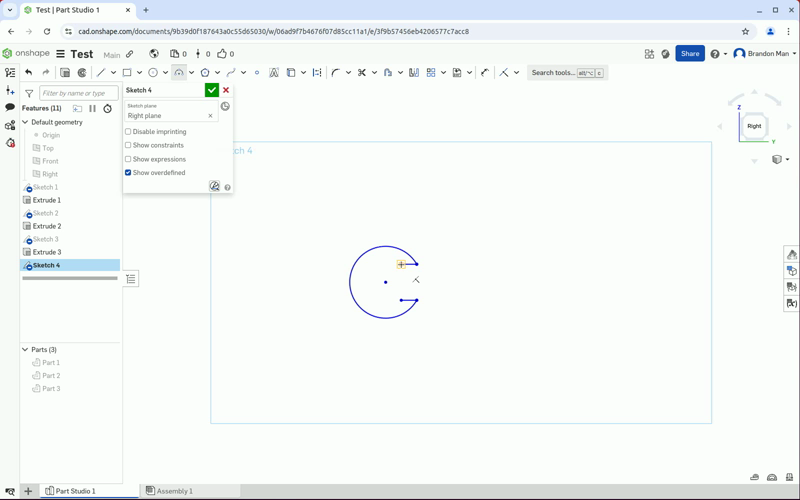
click(401, 264)
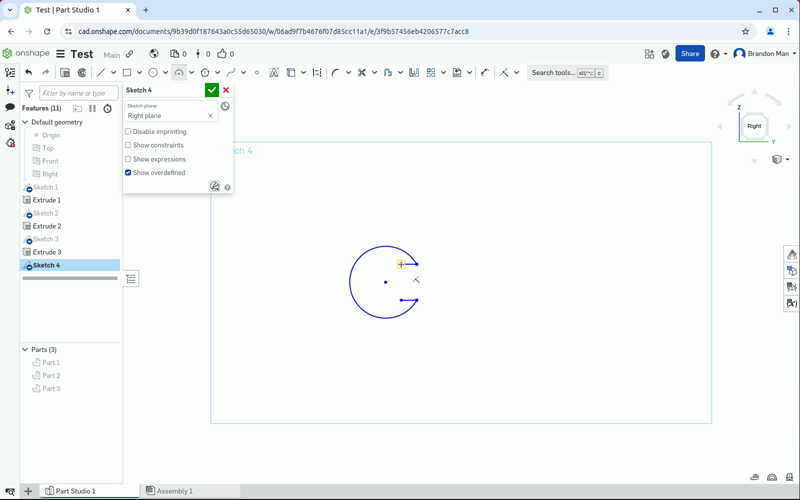
mouse_move(401, 300)
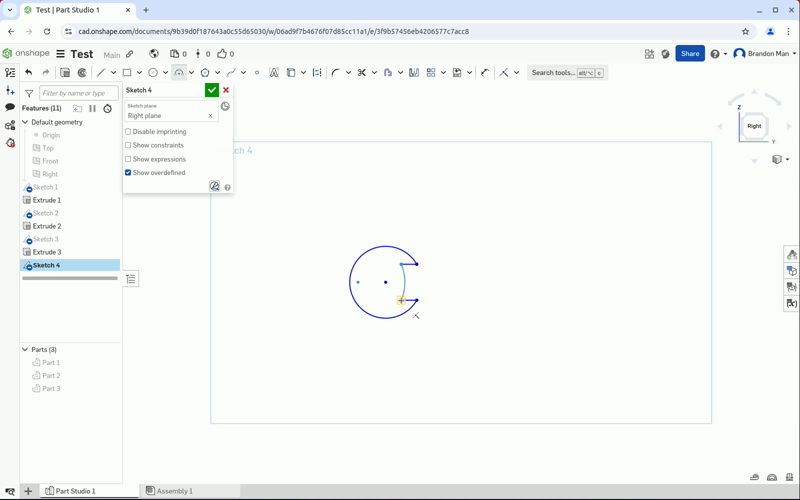
click(401, 300)
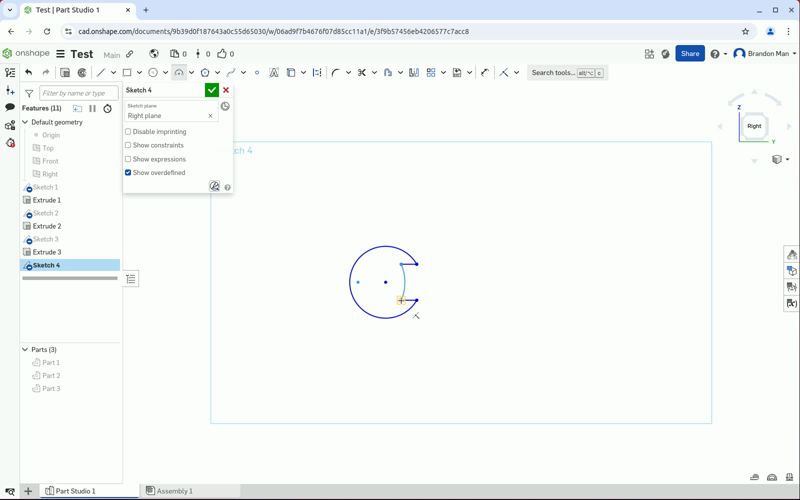
key_down(shift)
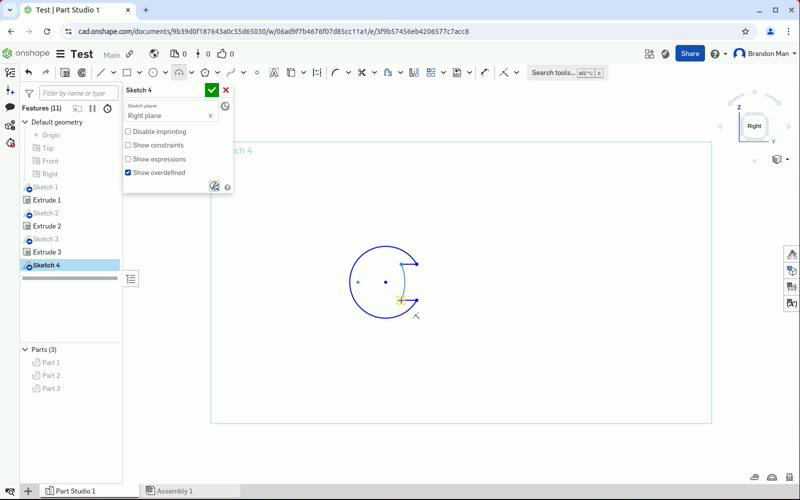
mouse_move(360, 282)
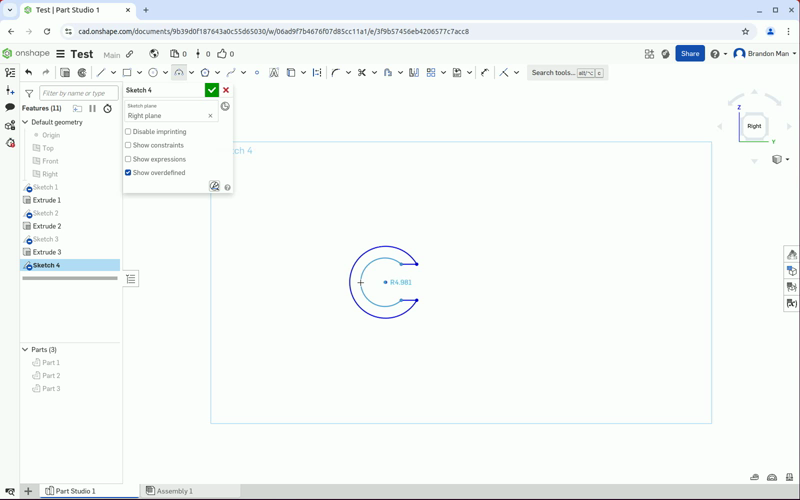
click(360, 282)
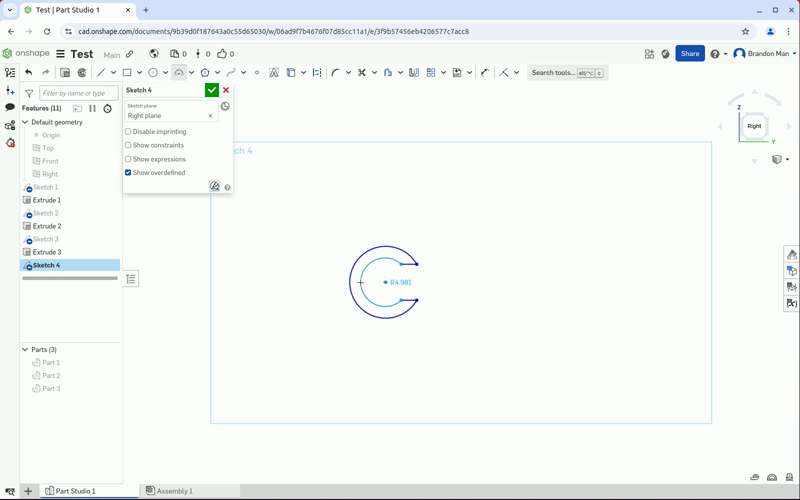
key_up(shift)
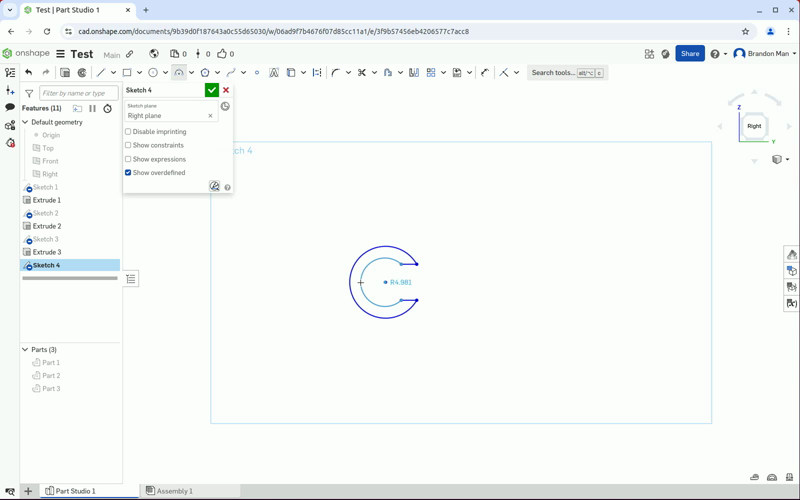
key(esc)
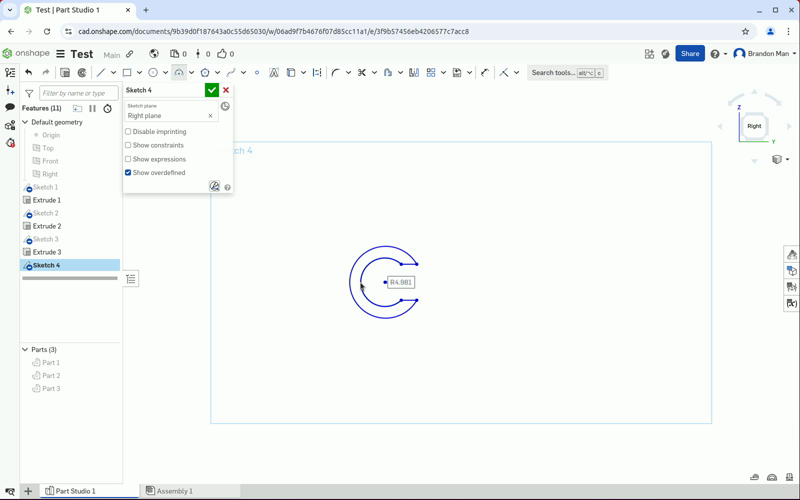
mouse_move(384, 253)
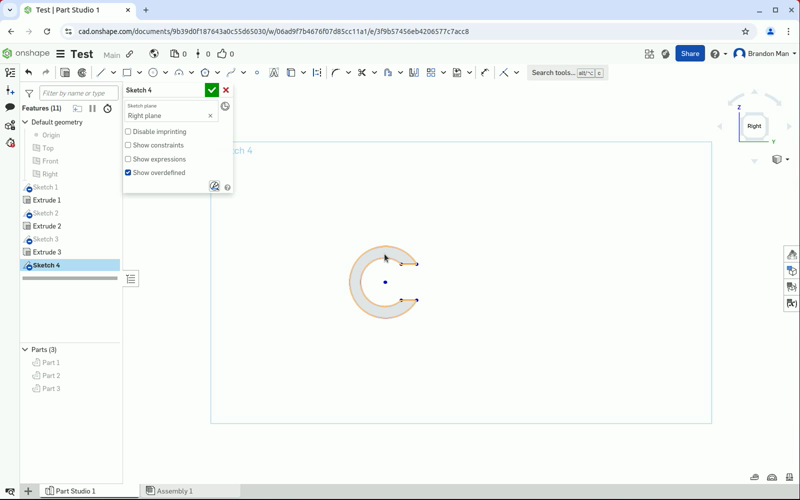
scroll(6)
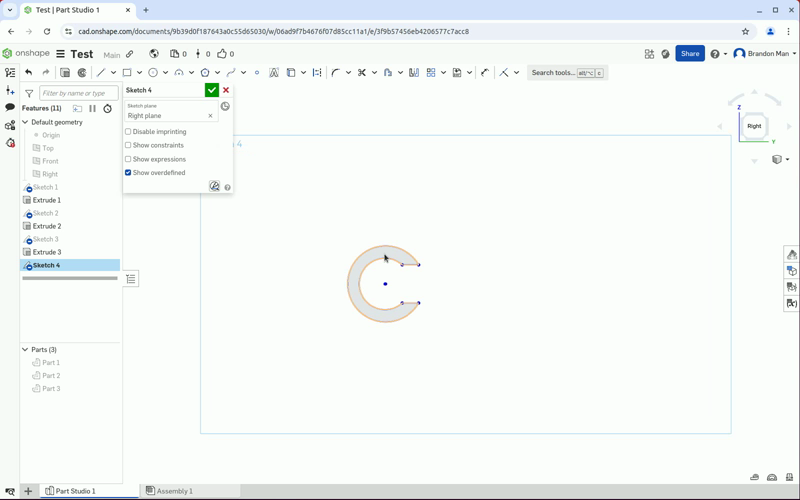
scroll(6)
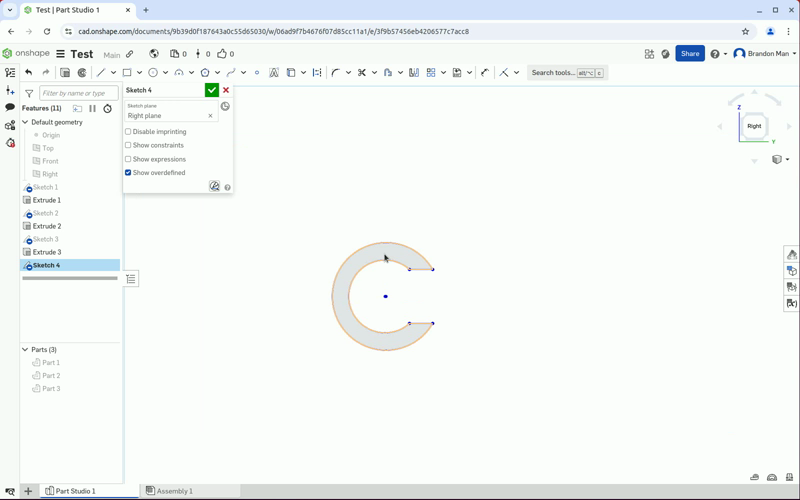
scroll(6)
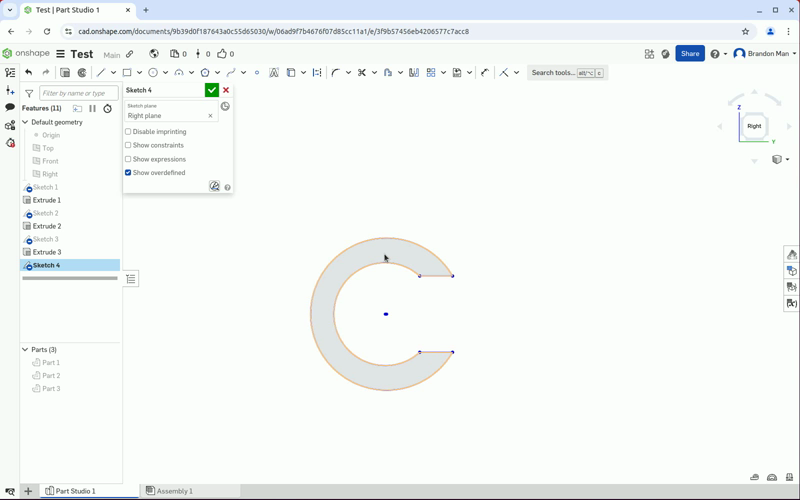
scroll(6)
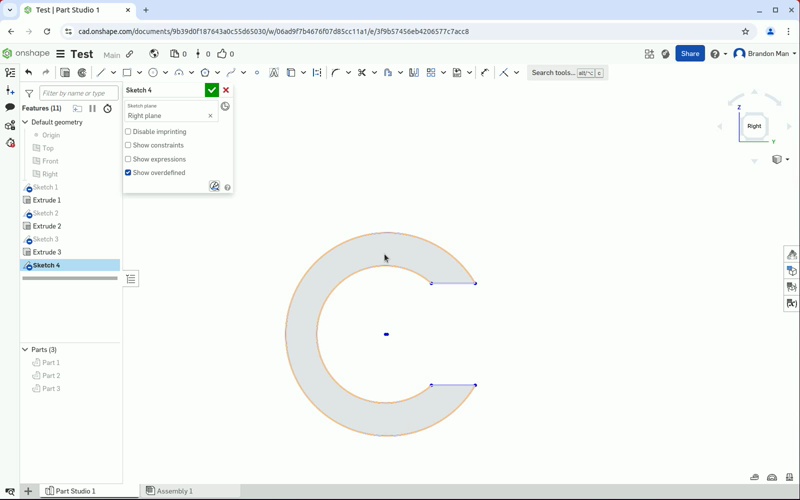
scroll(6)
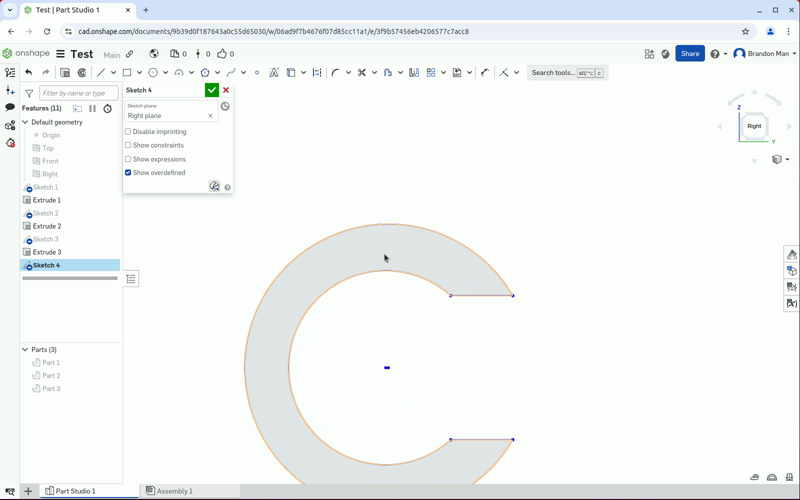
scroll(6)
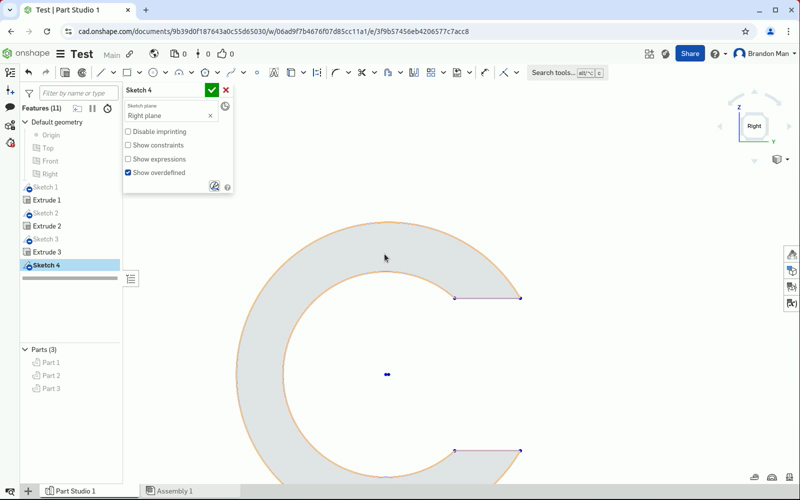
scroll(6)
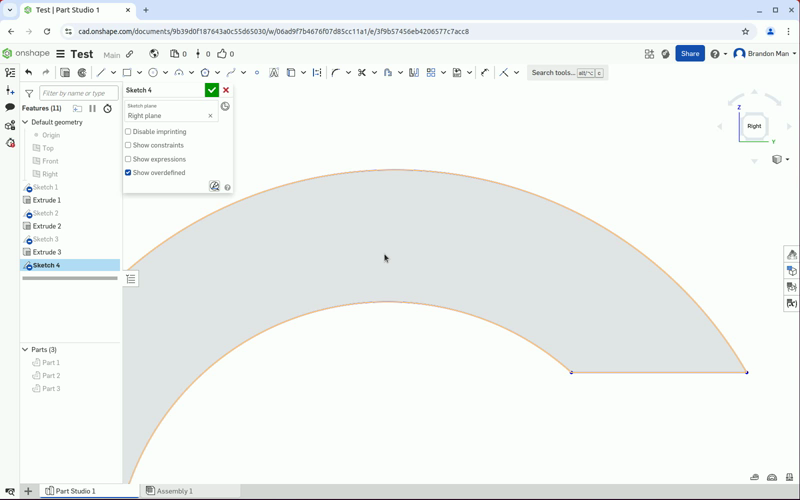
click(384, 253)
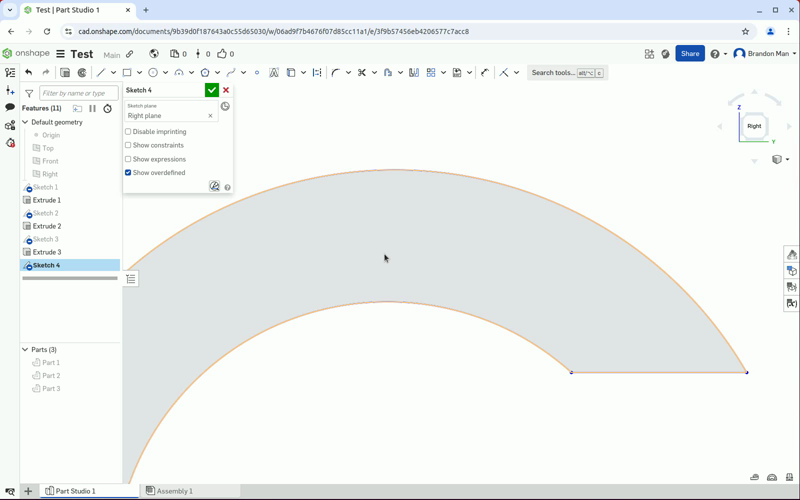
scroll(-6)
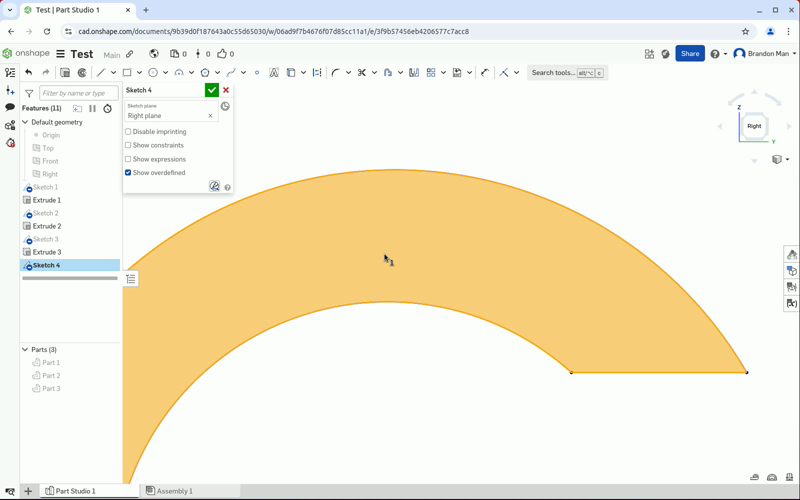
scroll(-6)
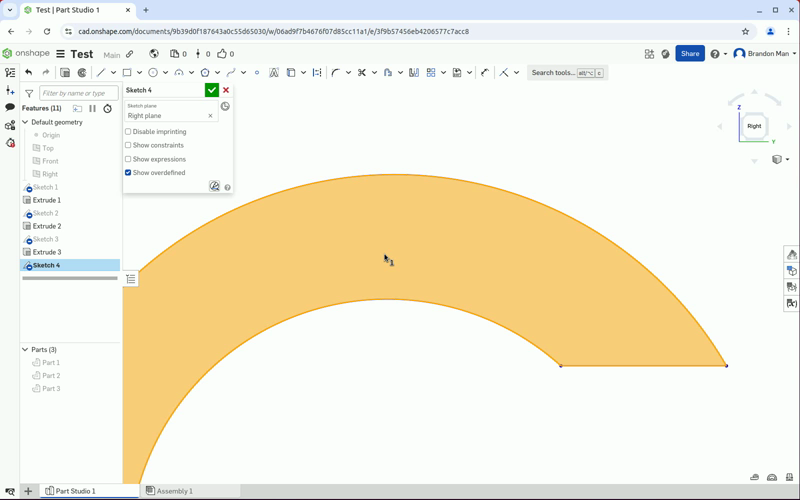
scroll(-6)
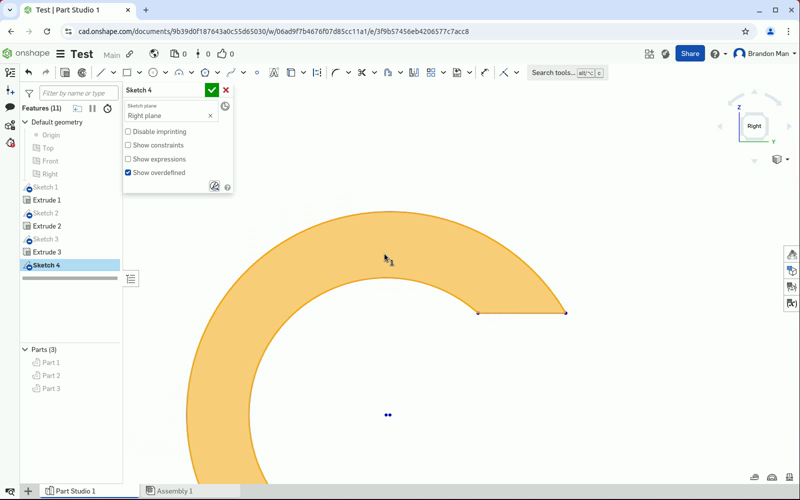
scroll(-6)
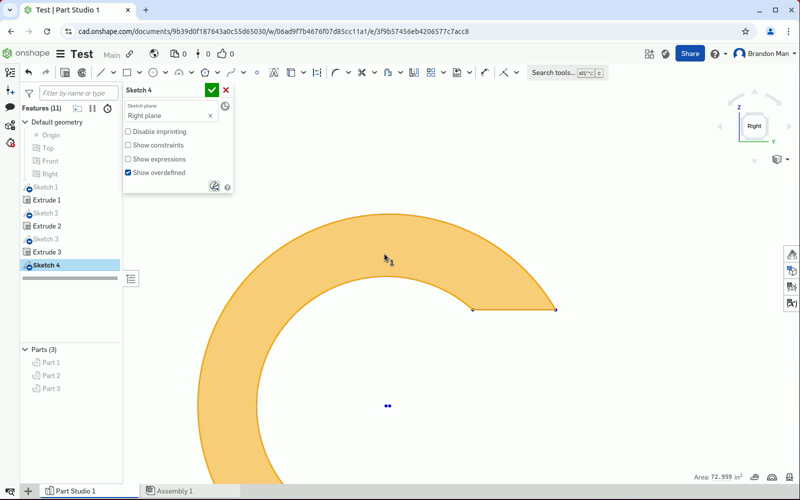
scroll(-6)
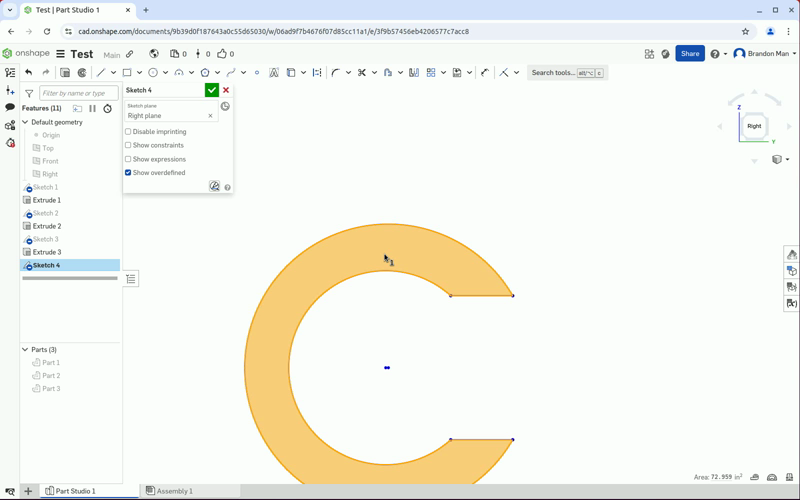
scroll(-6)
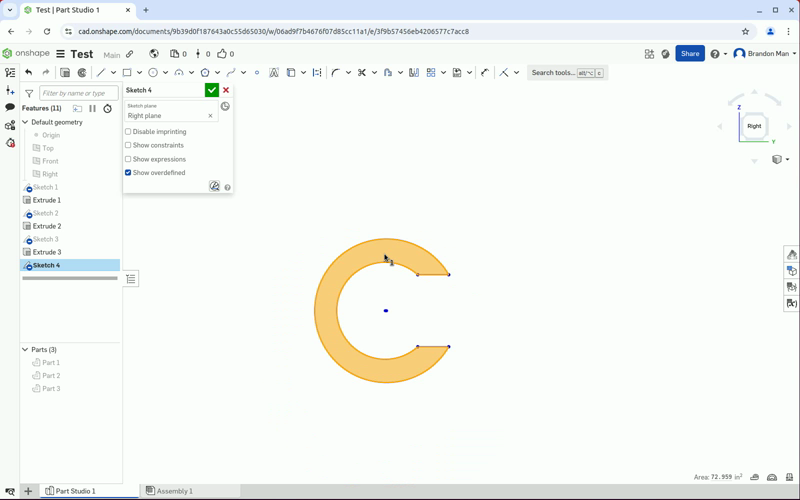
scroll(-6)
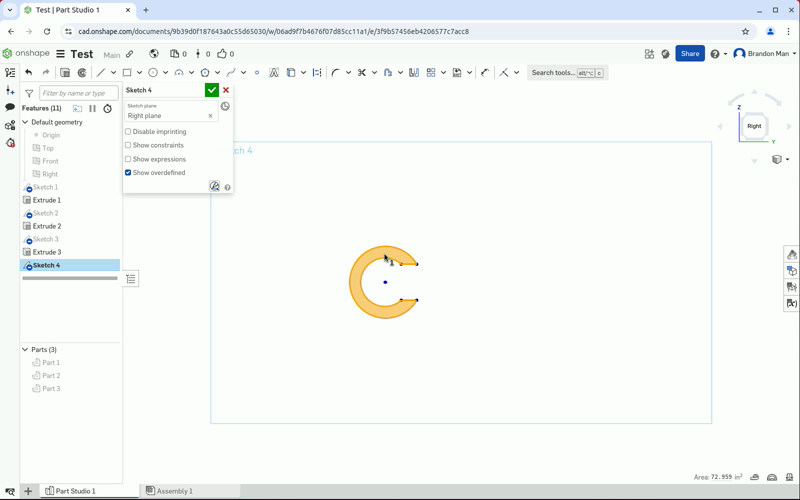
mouse_move(73, 352)
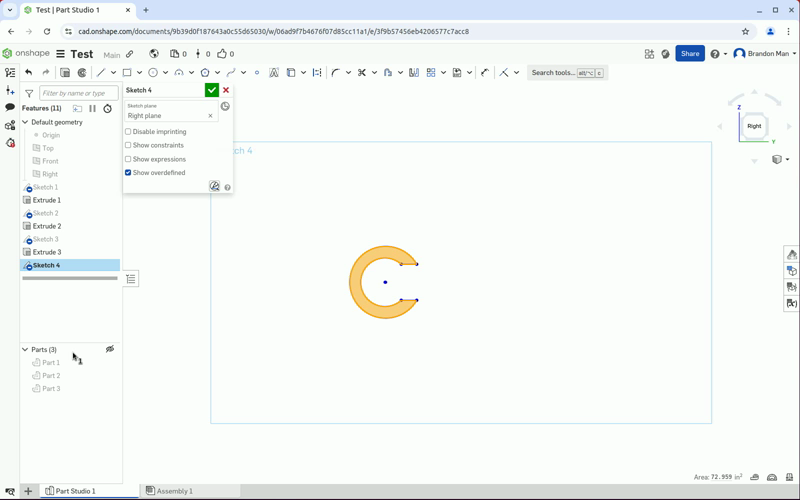
key(shift+y)
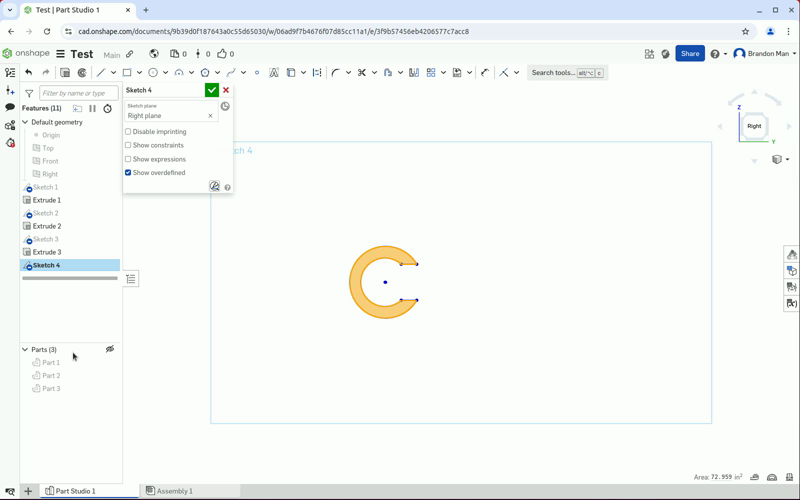
key(shift+e)
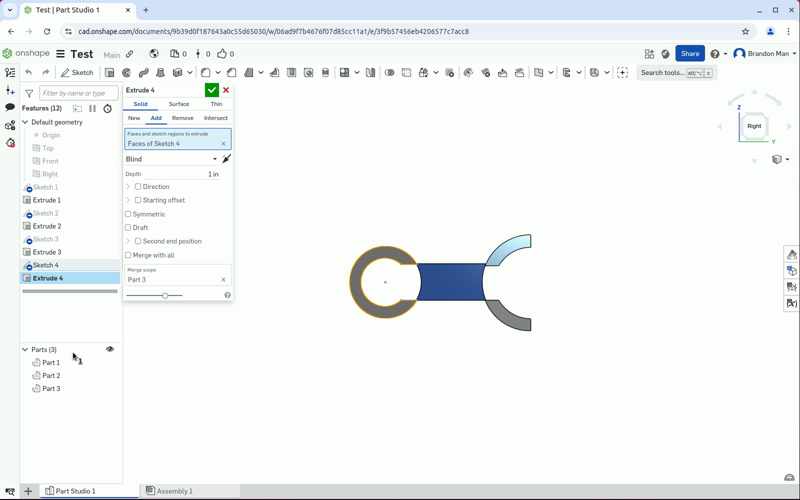
mouse_move(143, 106)
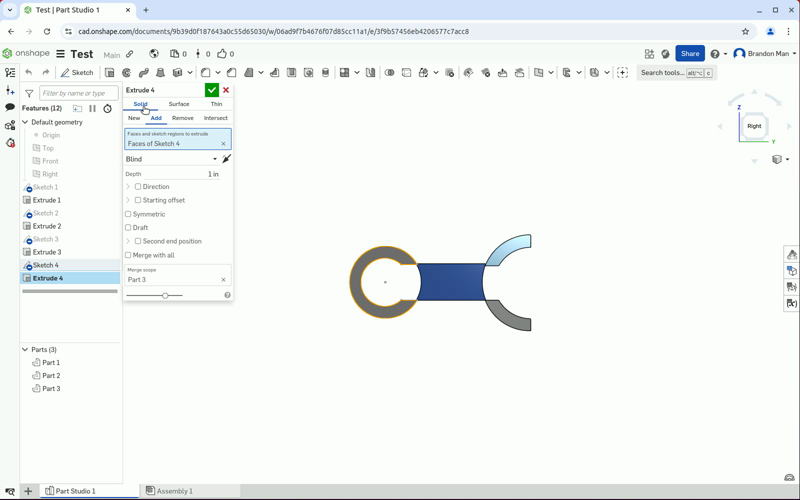
click(143, 106)
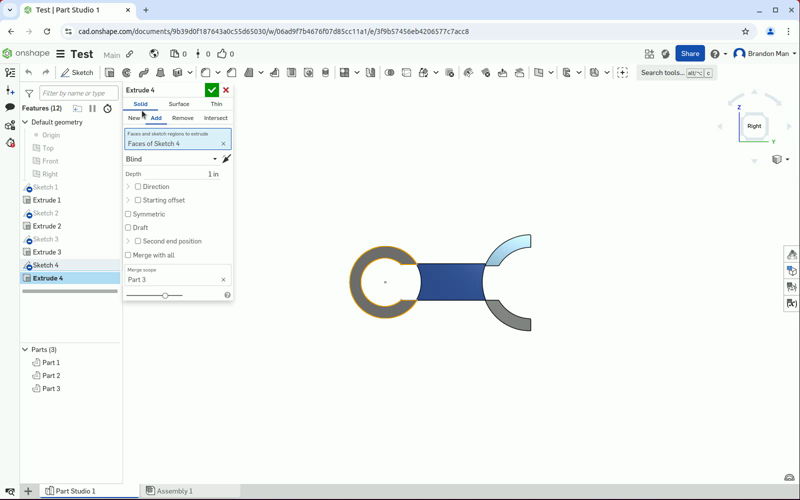
mouse_move(137, 120)
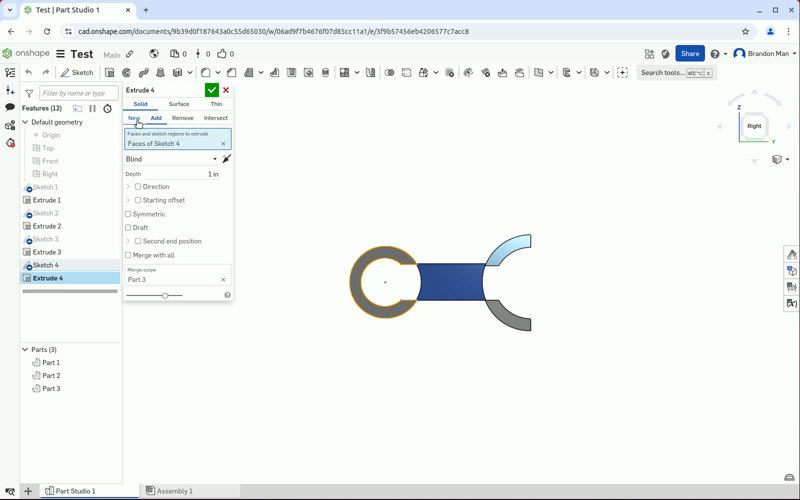
click(137, 120)
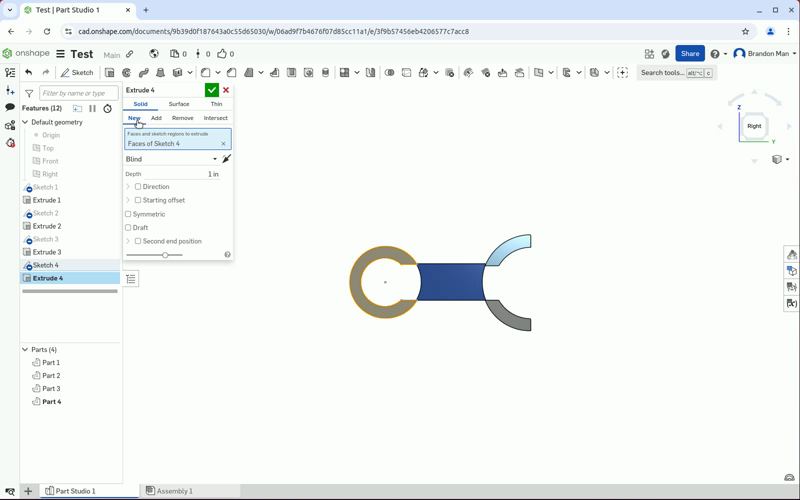
key(tab, 4)
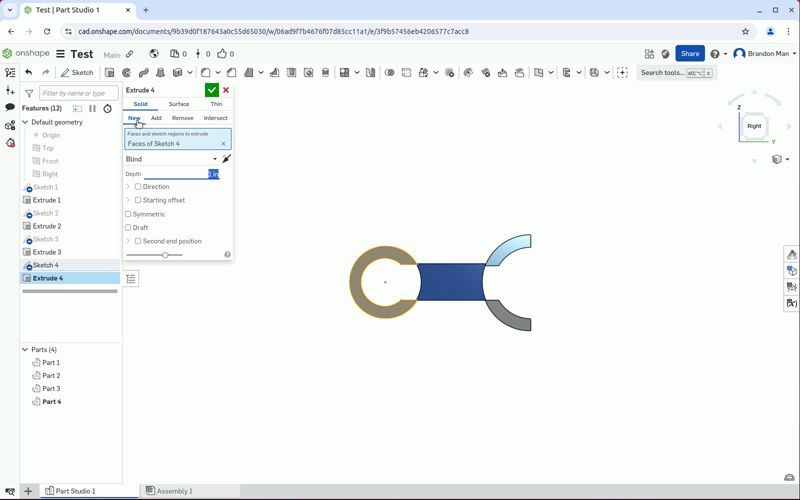
text(-4.814)
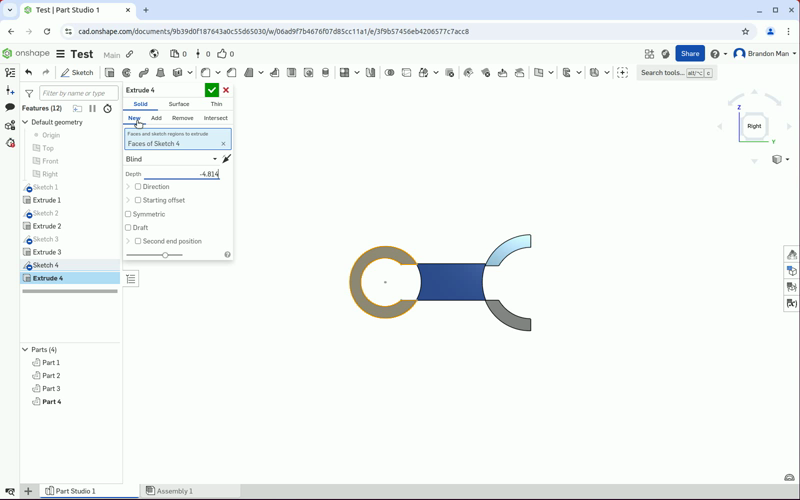
key(tab, 3)
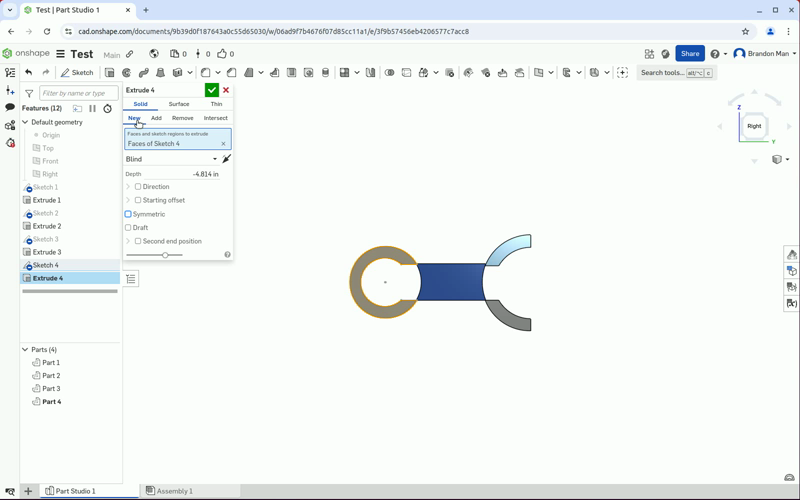
key(space)
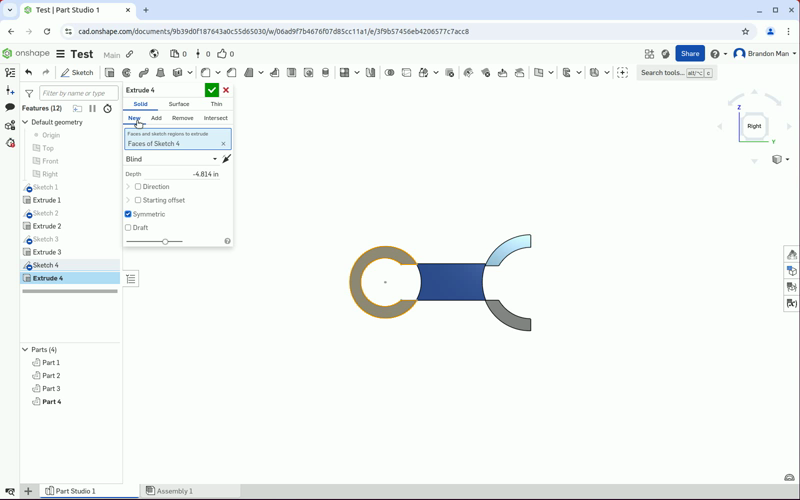
key(enter)
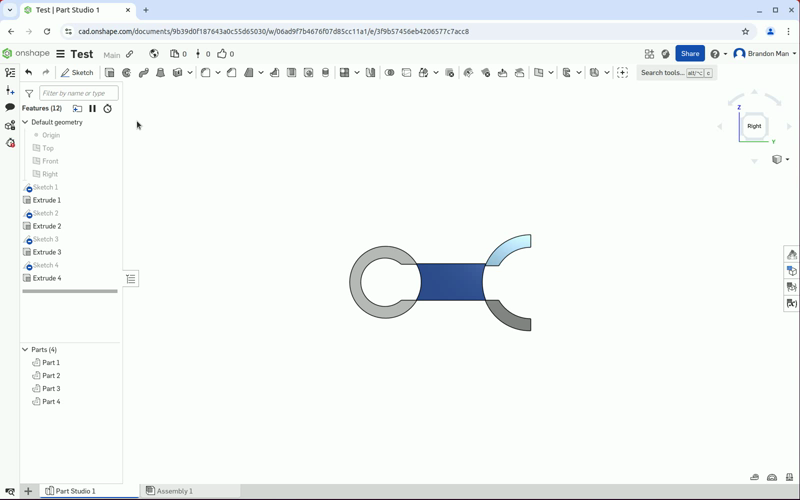
key(shift+h)
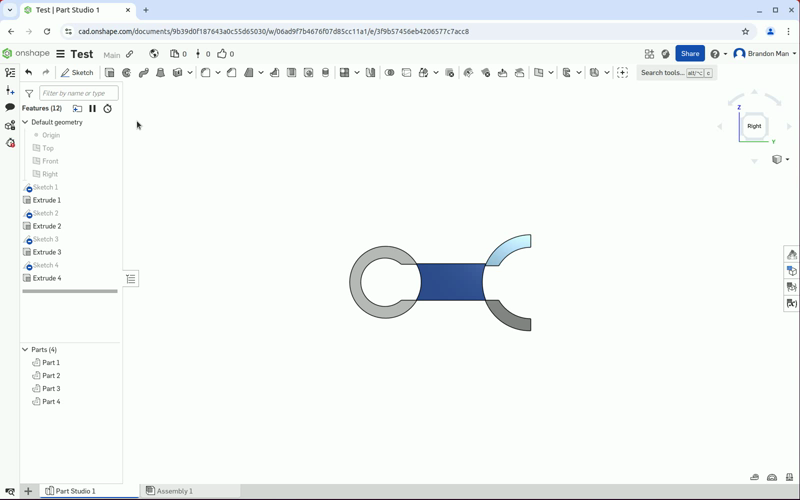
key(shift+h)
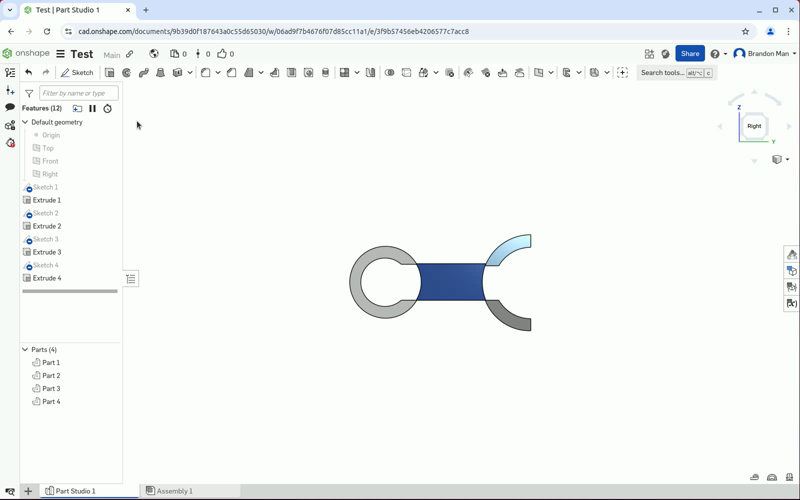
mouse_move(73, 189)
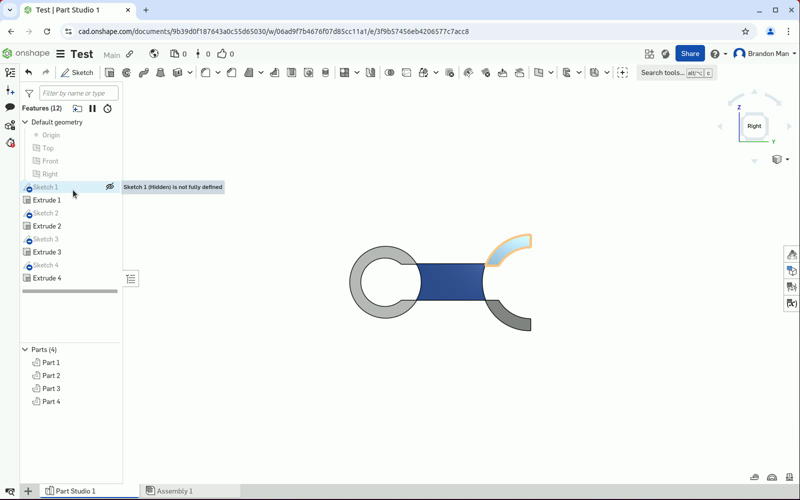
click(73, 189)
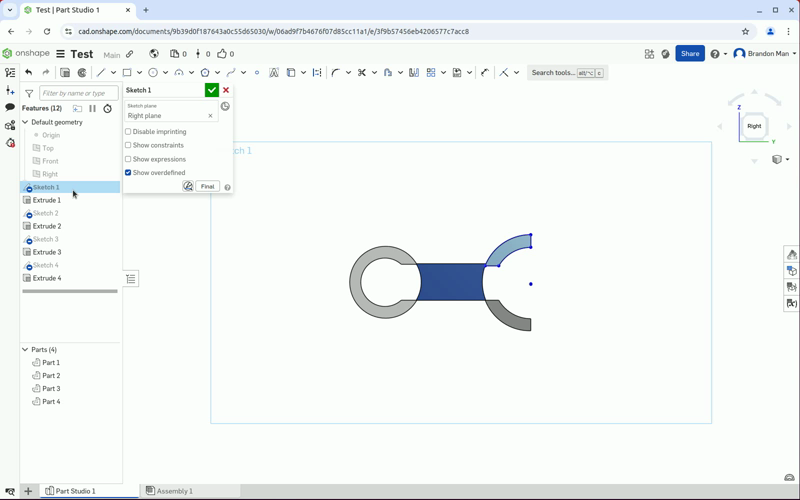
mouse_move(229, 92)
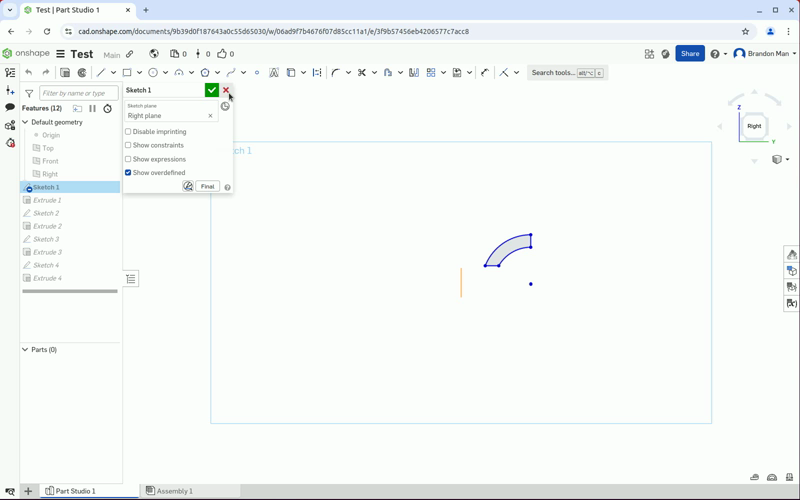
click(229, 92)
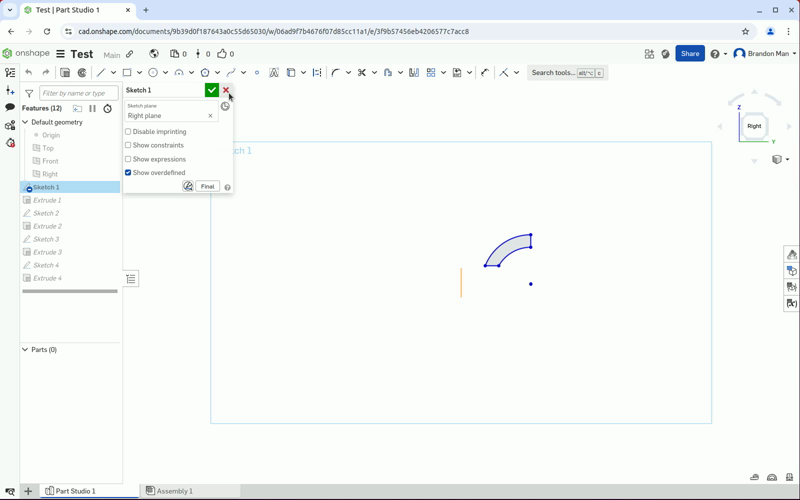
key(shift+s)
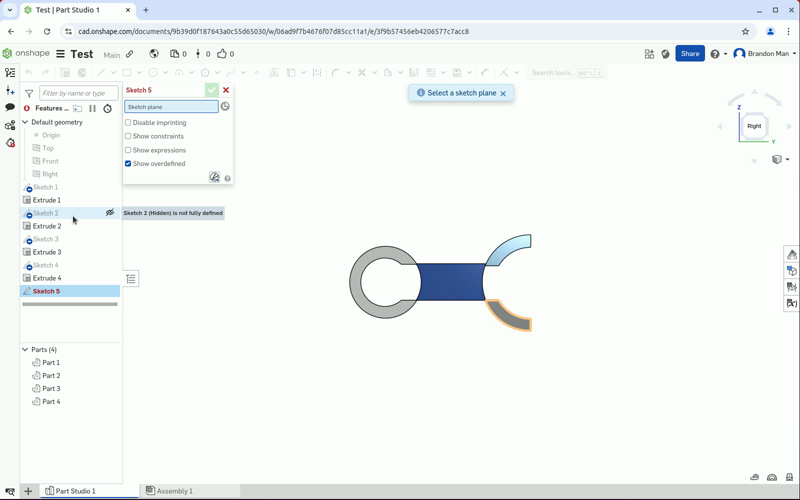
scroll(3)
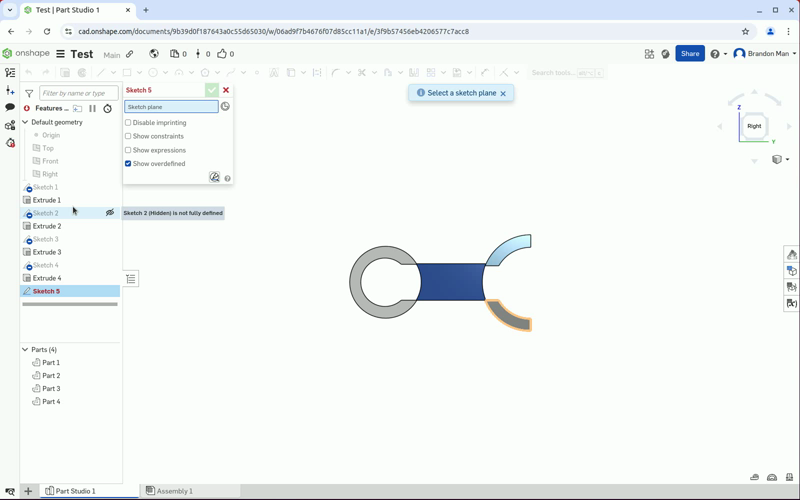
mouse_move(73, 176)
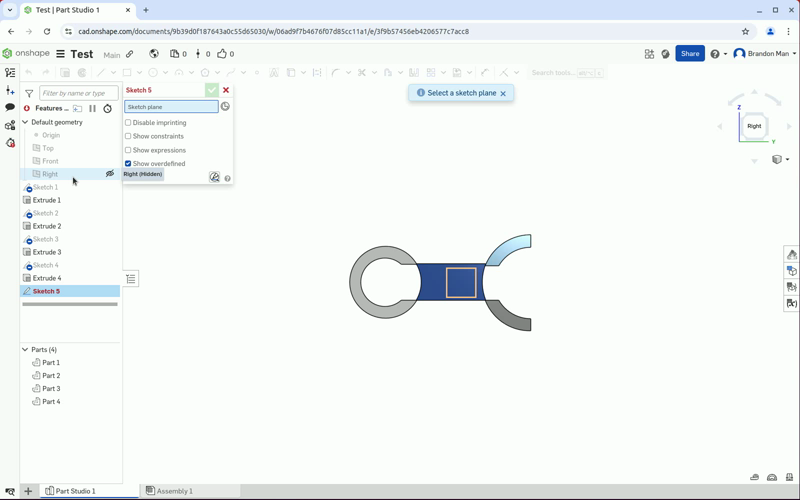
click(73, 176)
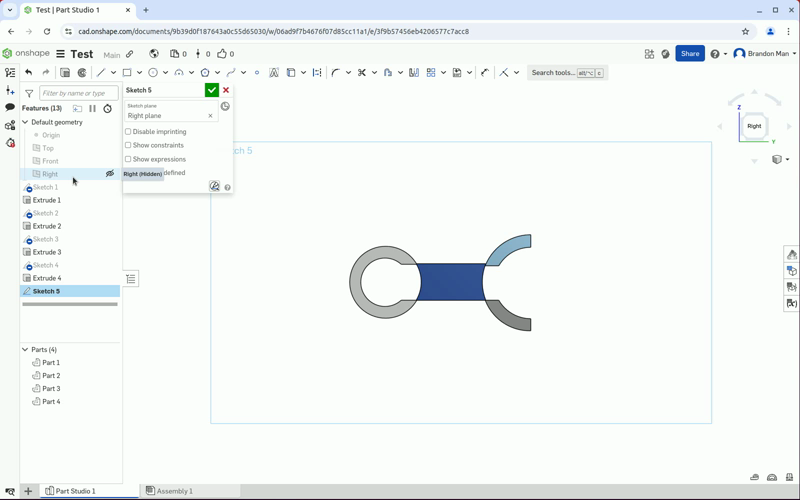
mouse_move(73, 352)
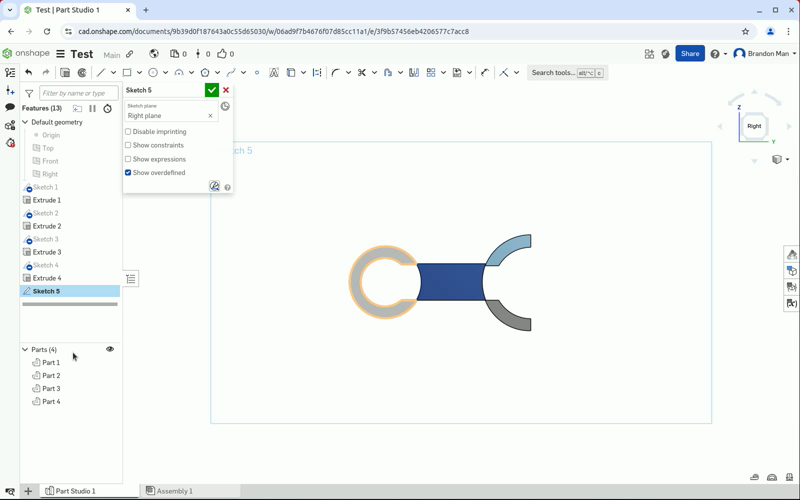
key(y)
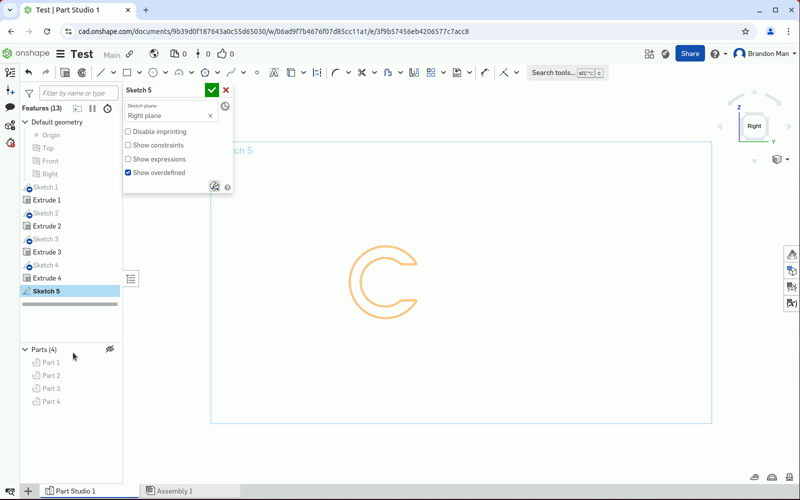
key(l)
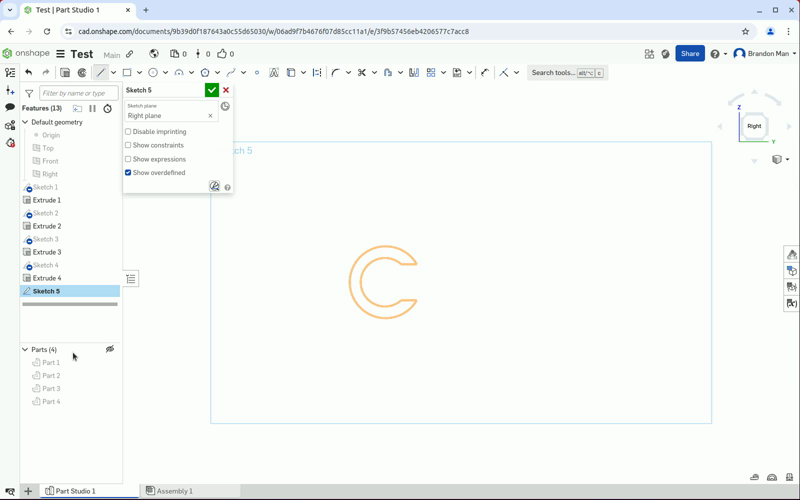
key_down(shift)
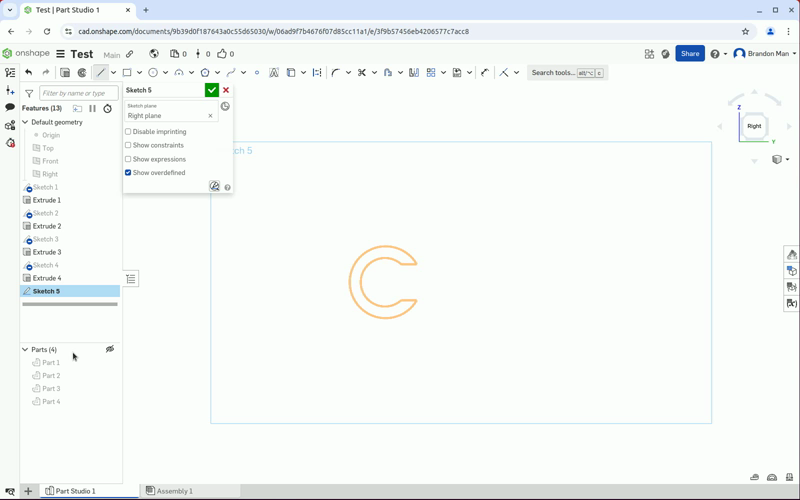
mouse_move(485, 300)
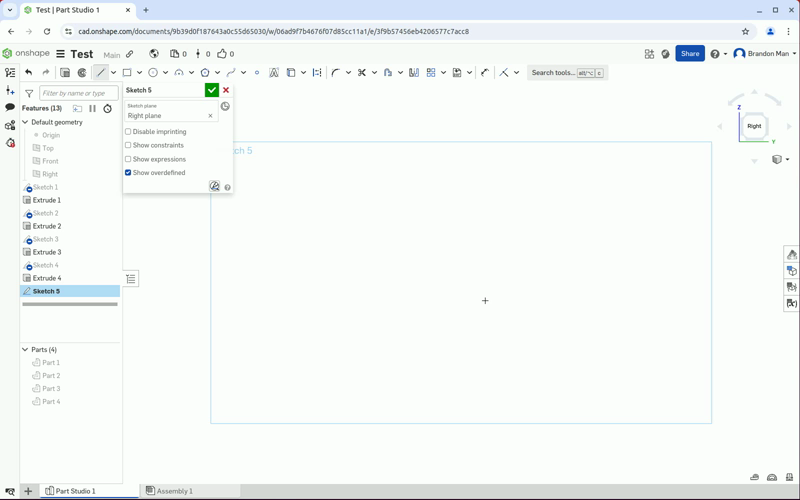
click(485, 300)
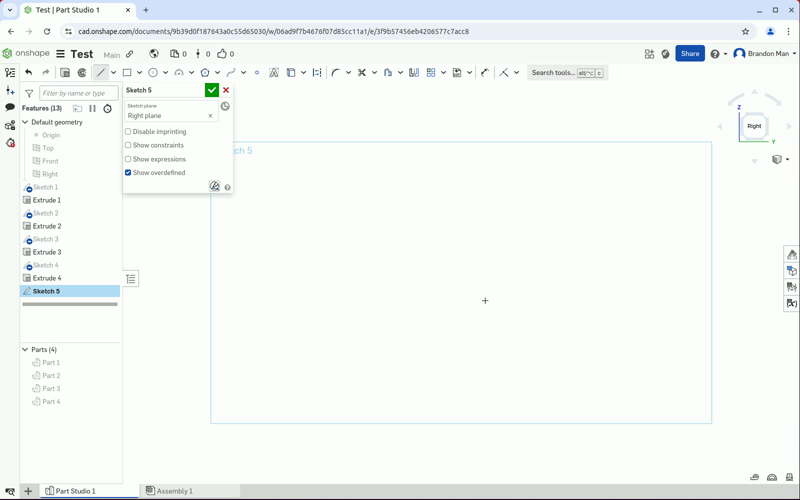
key_up(shift)
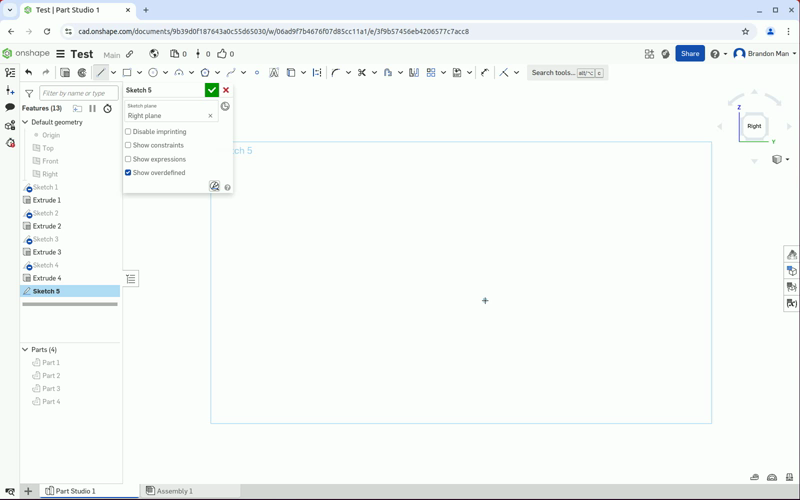
key_down(shift)
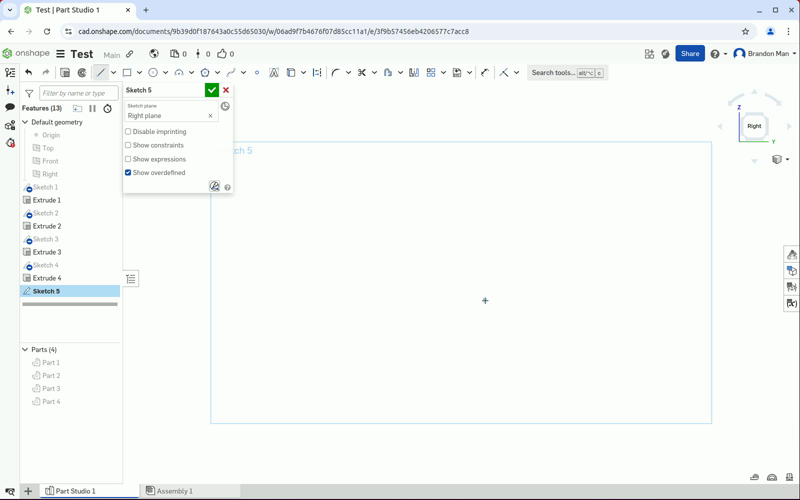
mouse_move(515, 300)
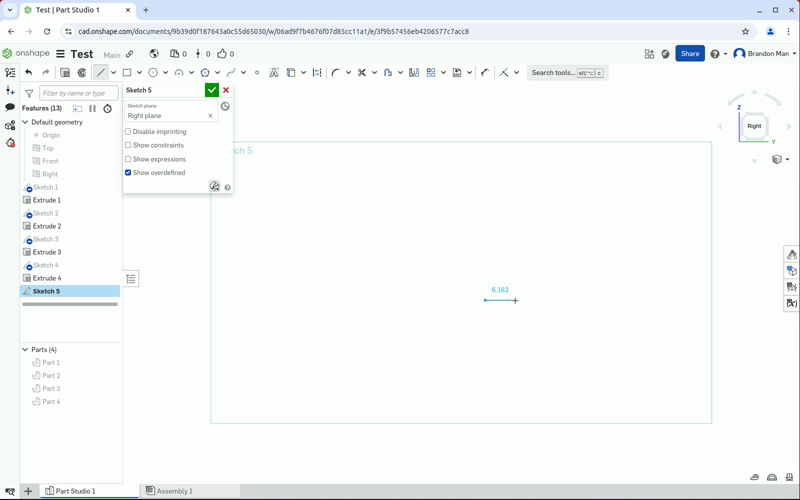
mouse_move(499, 300)
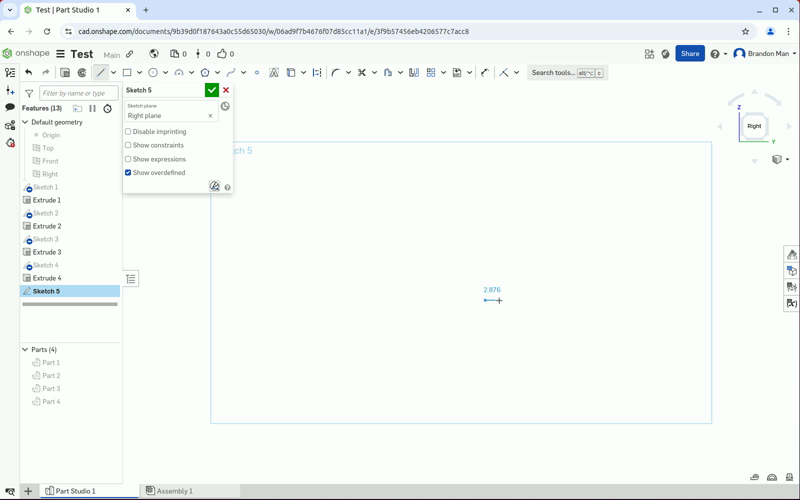
click(499, 300)
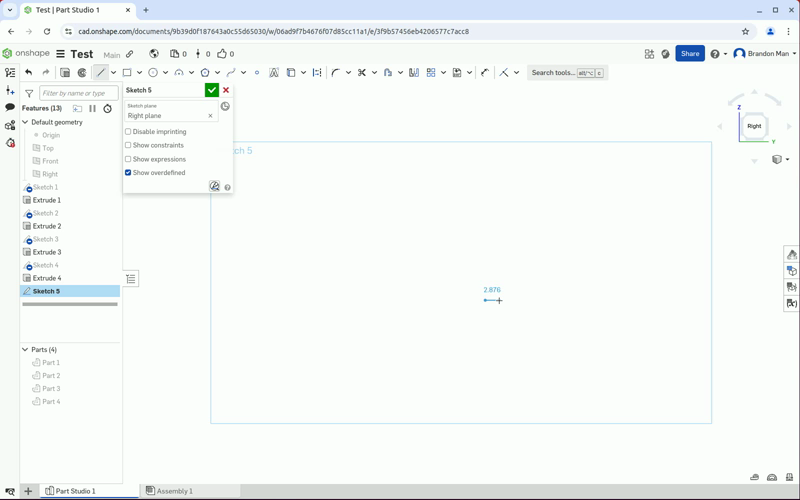
key_up(shift)
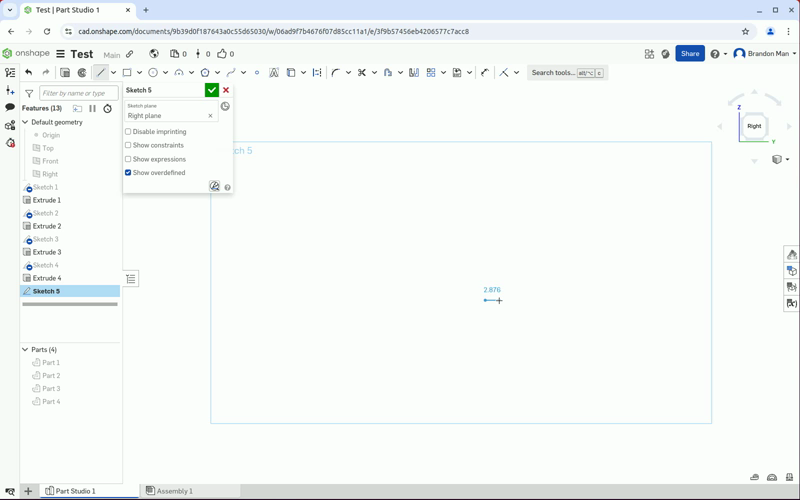
key(esc)
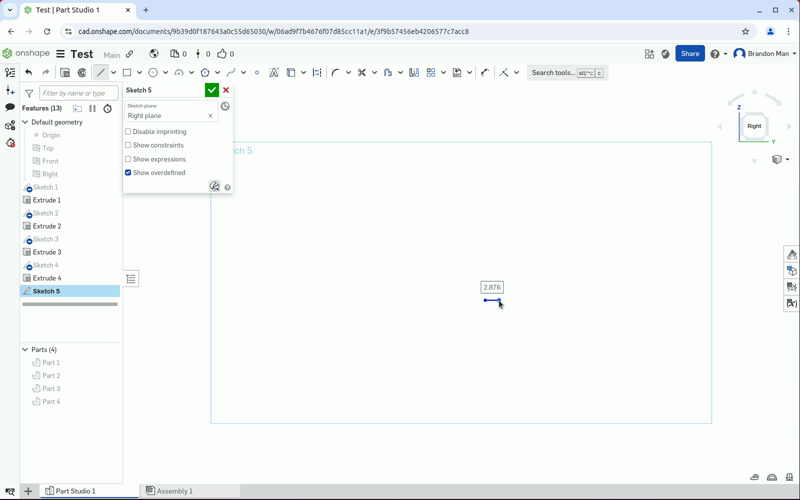
key(a)
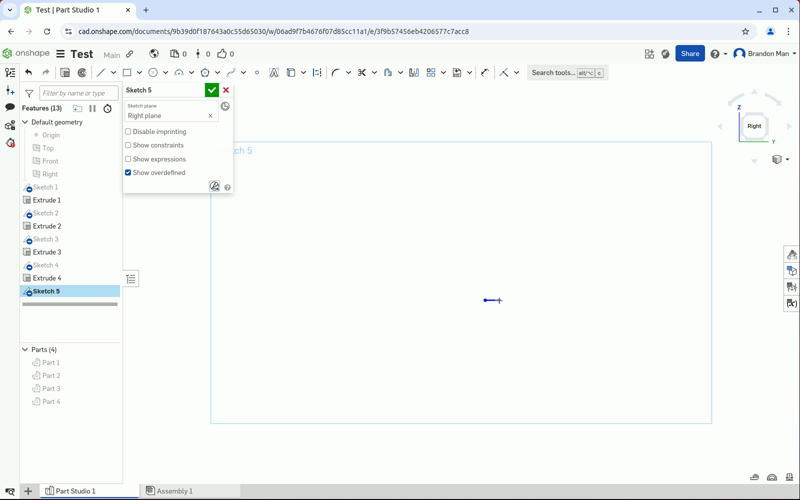
mouse_move(499, 300)
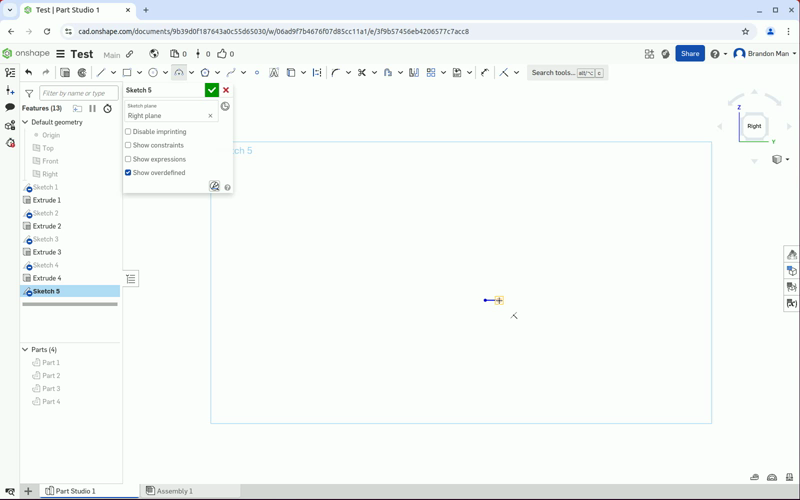
click(499, 300)
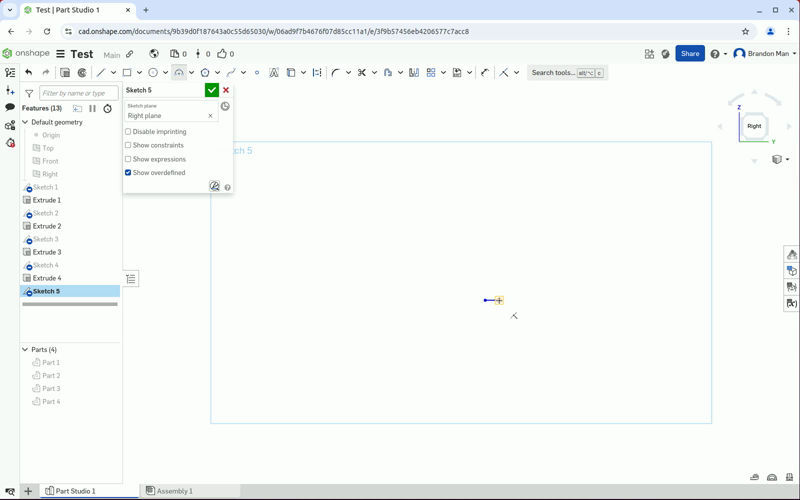
key_down(shift)
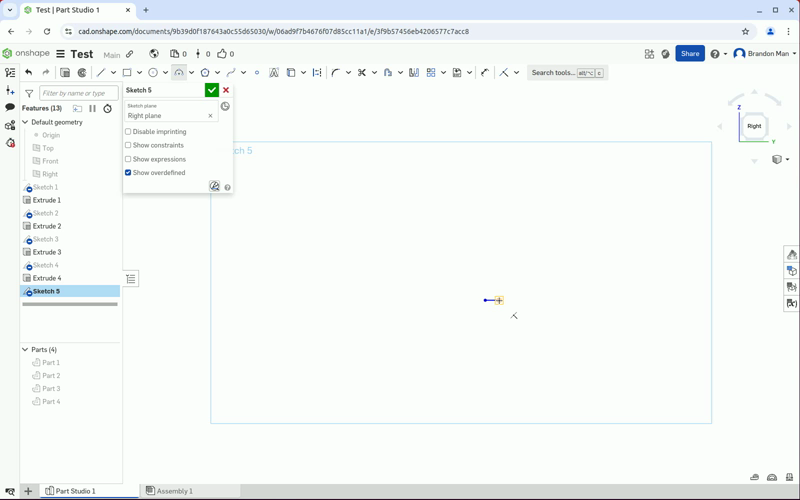
mouse_move(499, 263)
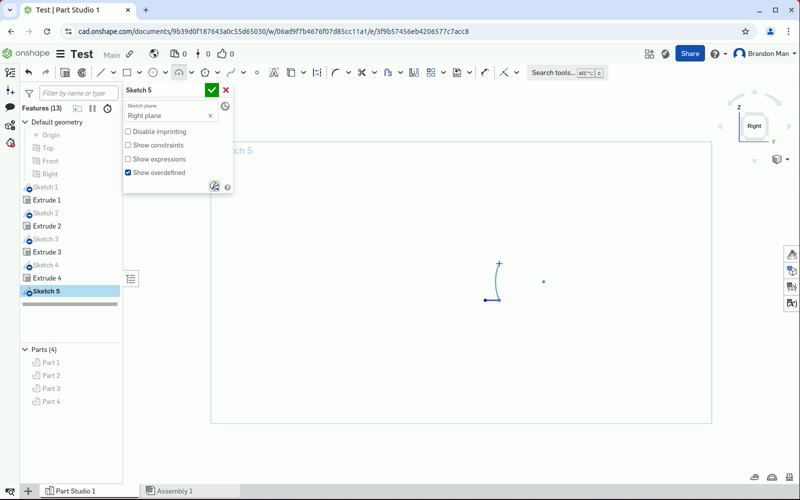
click(499, 263)
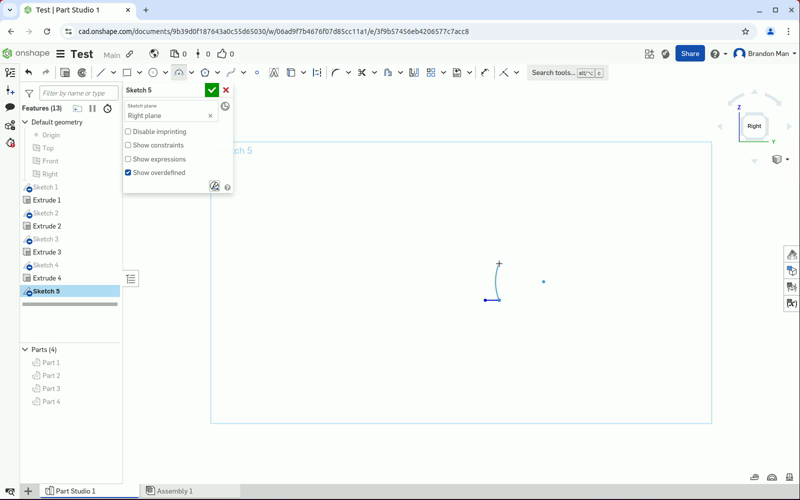
mouse_move(494, 282)
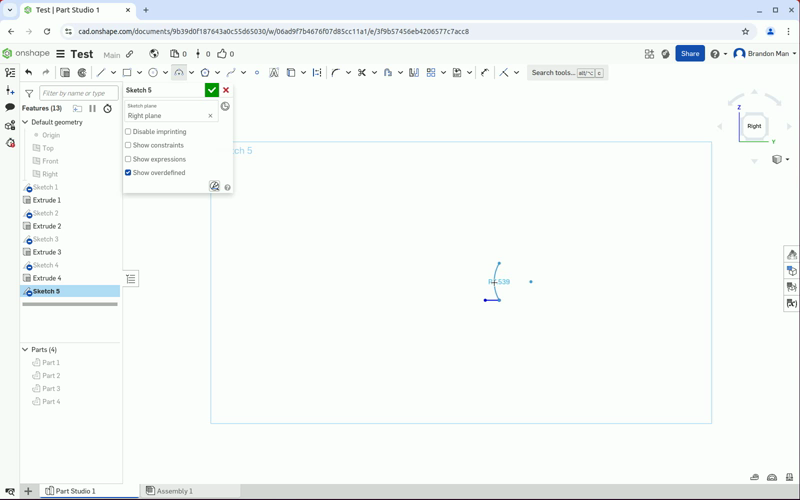
click(494, 282)
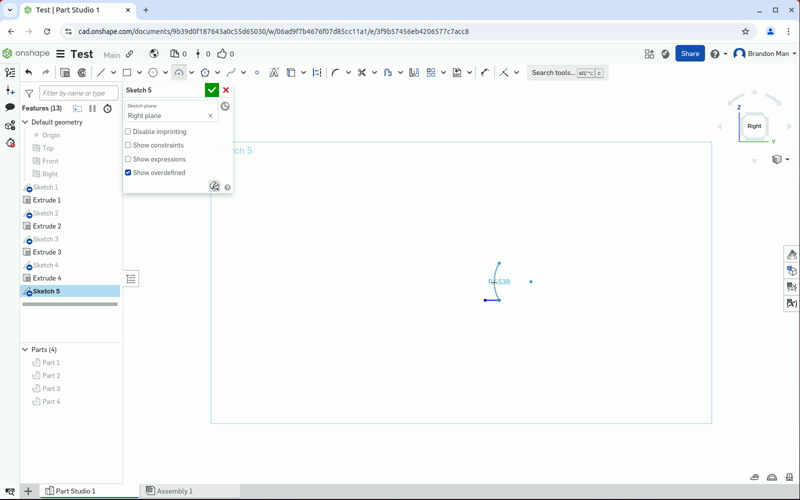
key_up(shift)
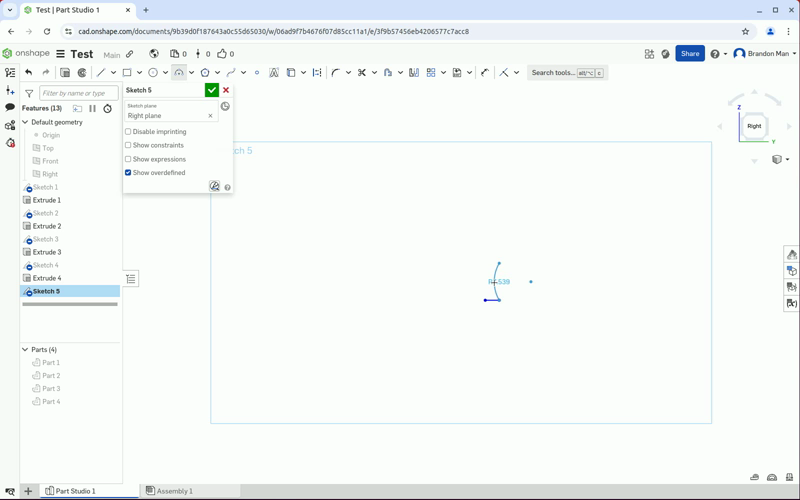
key(esc)
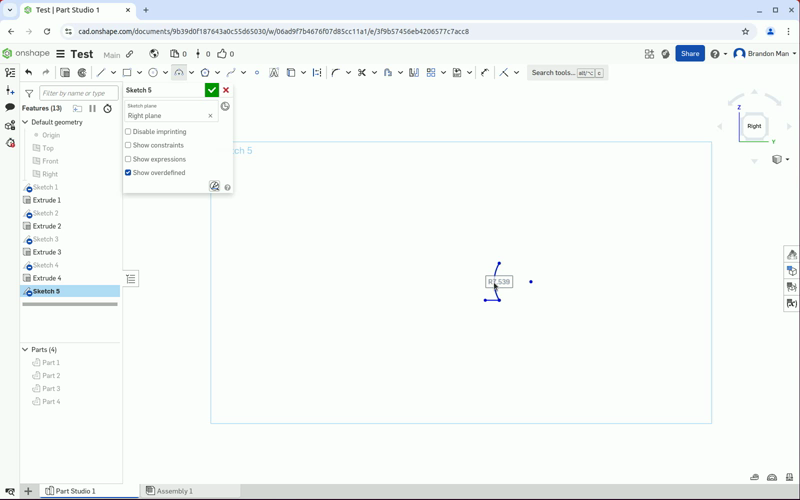
key(l)
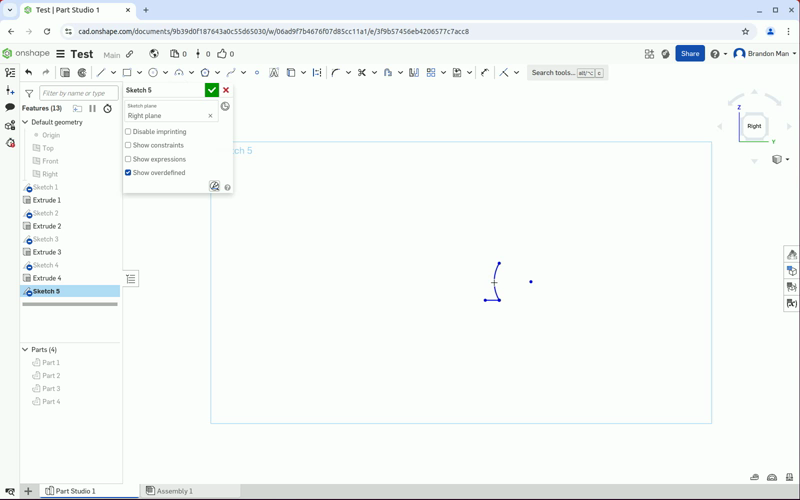
mouse_move(499, 263)
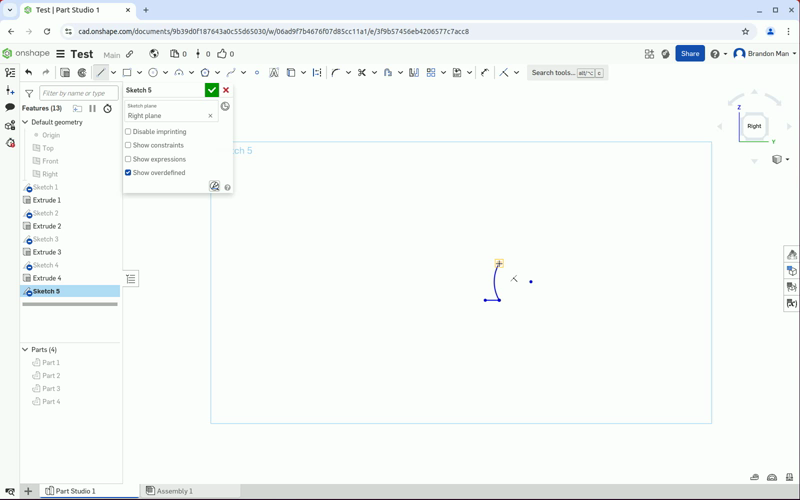
click(499, 263)
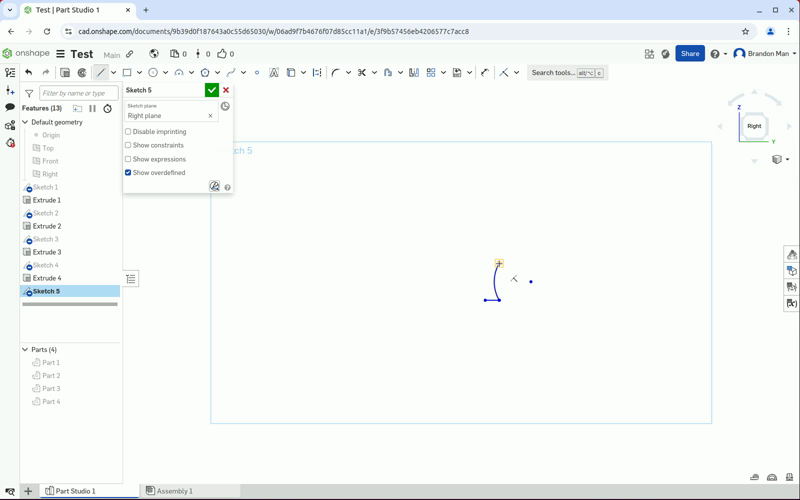
key_down(shift)
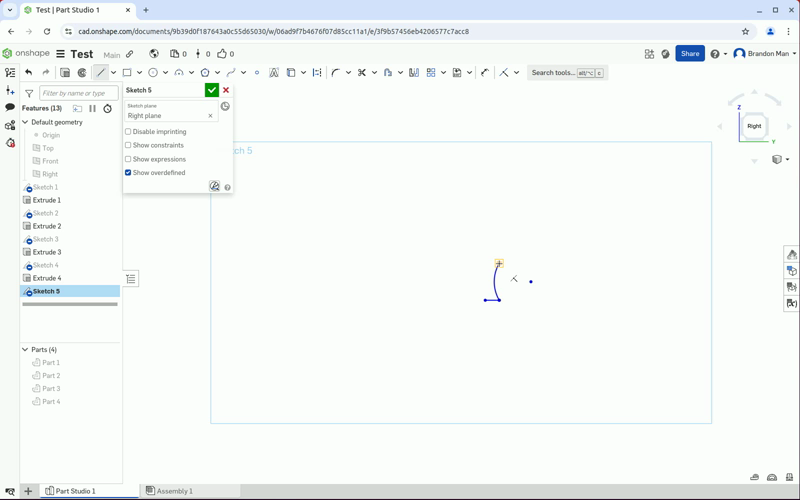
mouse_move(529, 263)
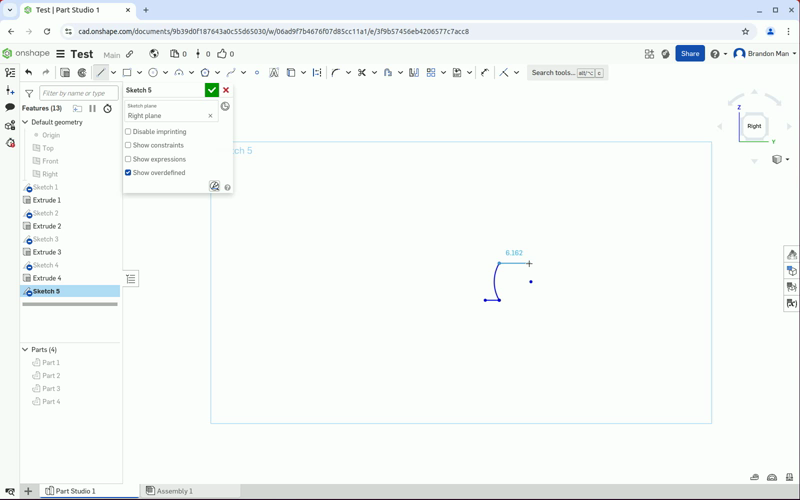
mouse_move(485, 263)
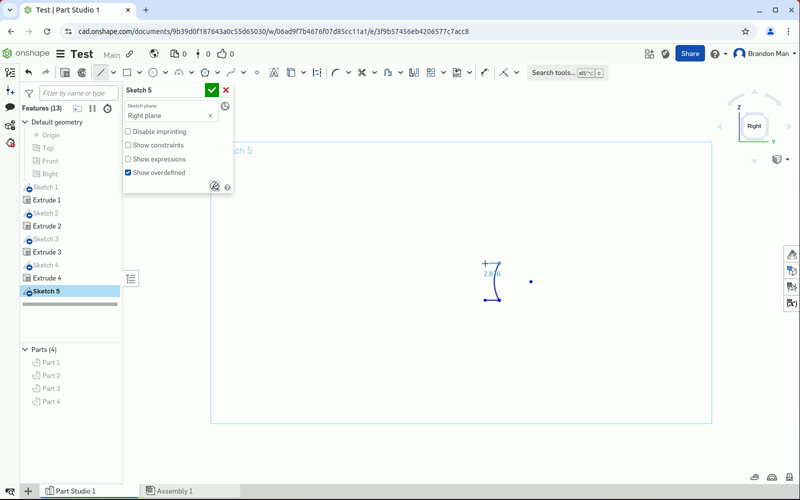
click(485, 263)
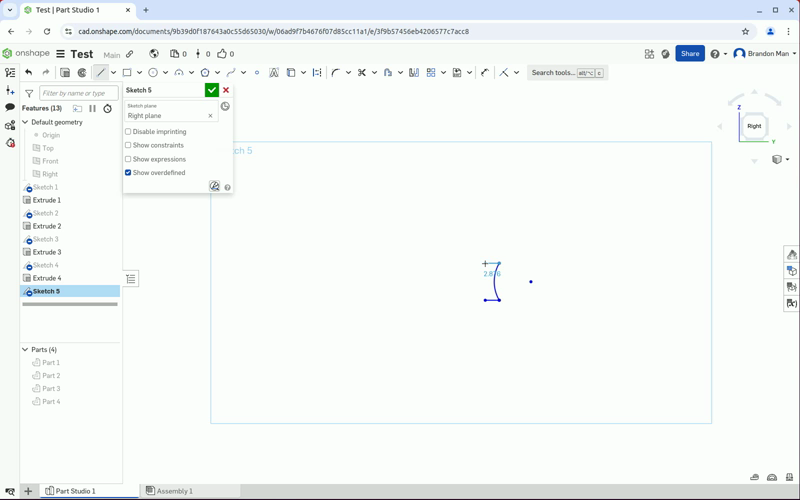
key_up(shift)
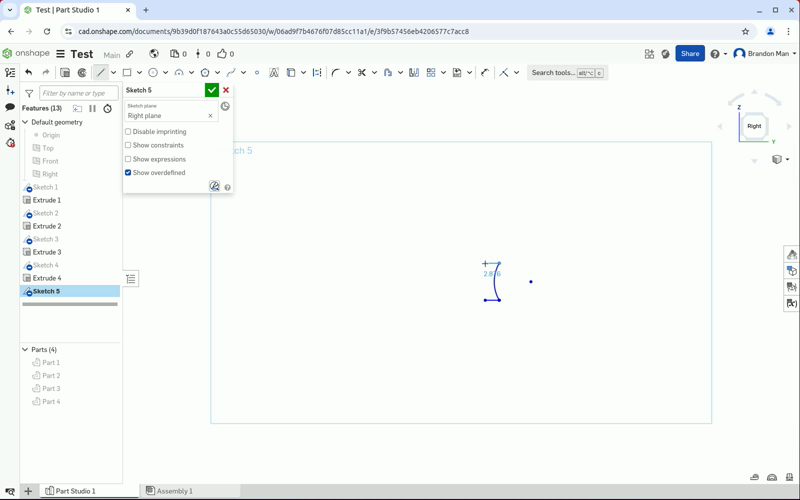
key(esc)
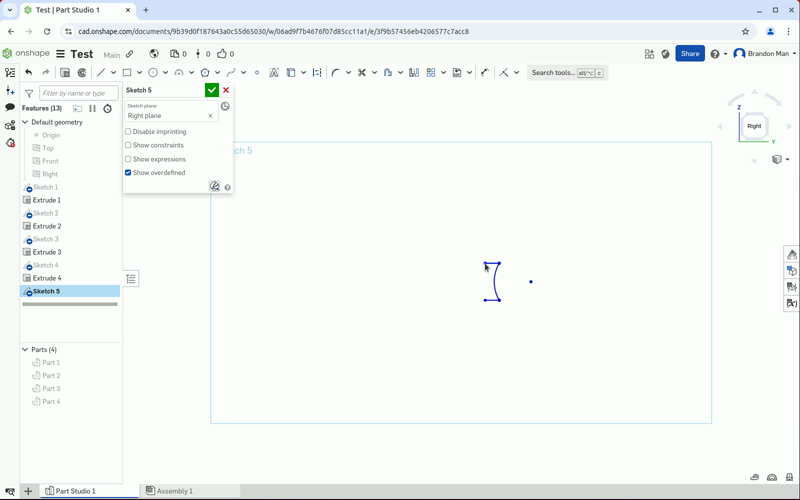
key(a)
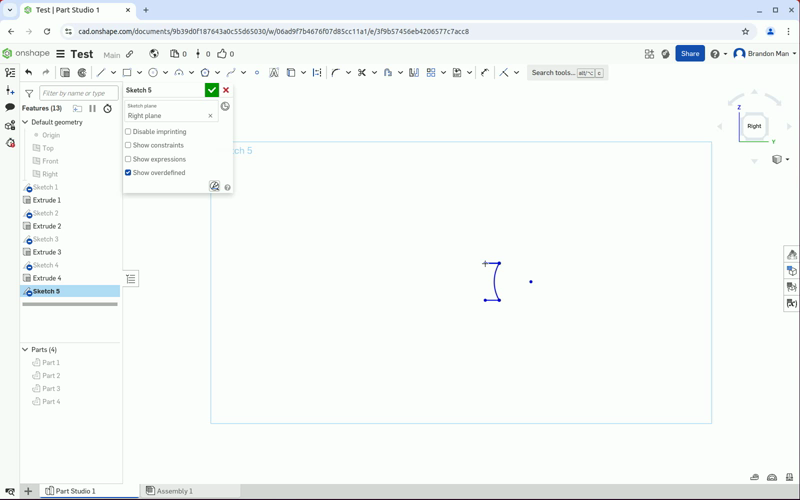
mouse_move(485, 263)
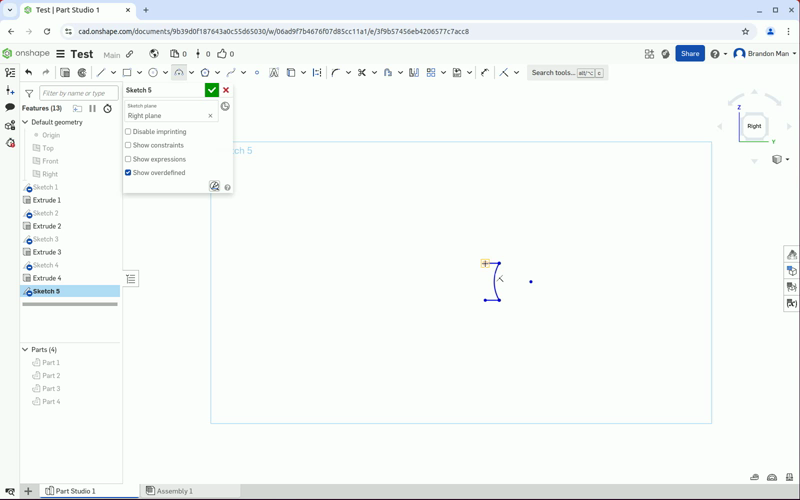
click(485, 263)
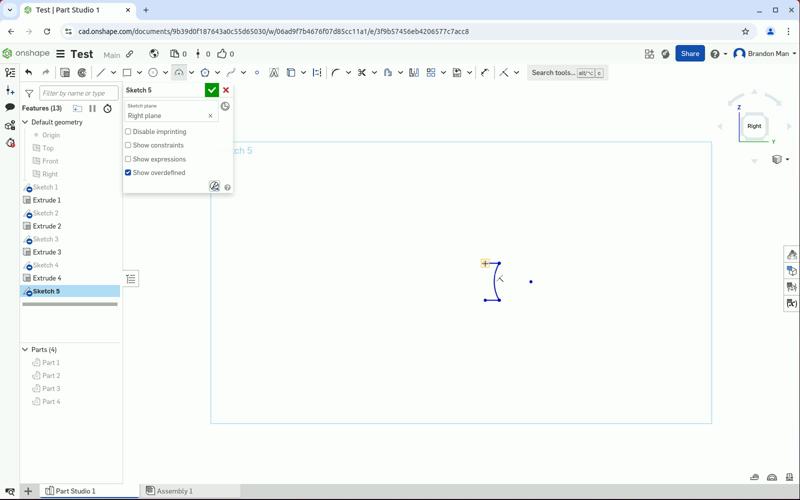
mouse_move(485, 300)
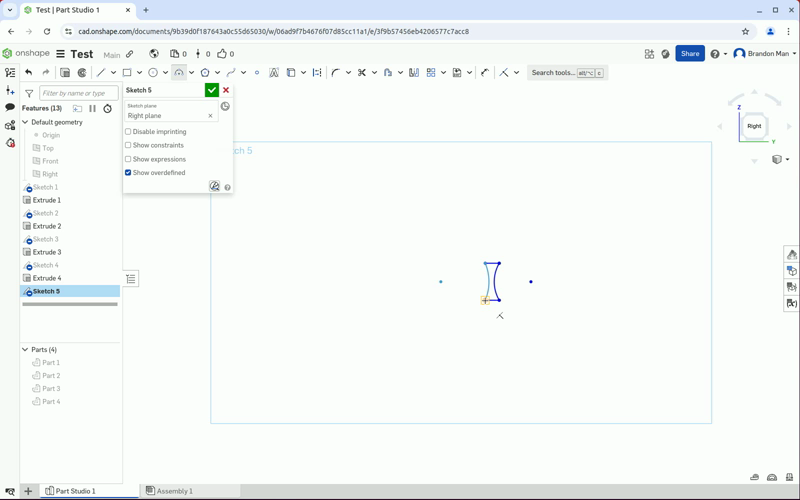
click(485, 300)
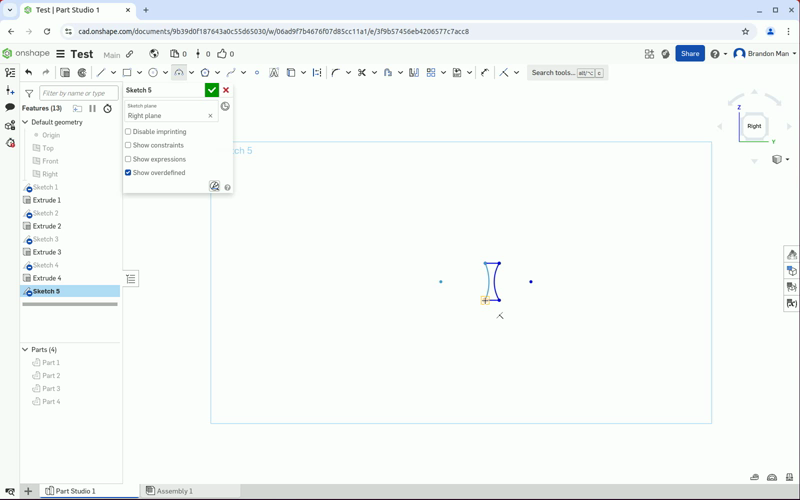
key_down(shift)
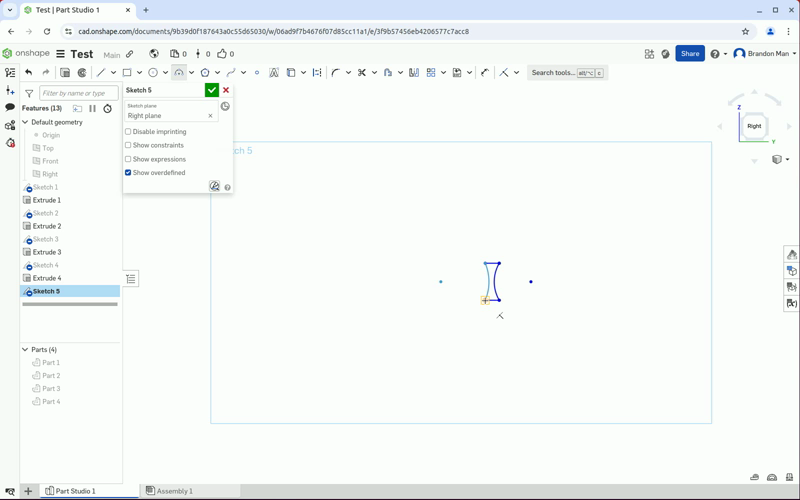
mouse_move(481, 282)
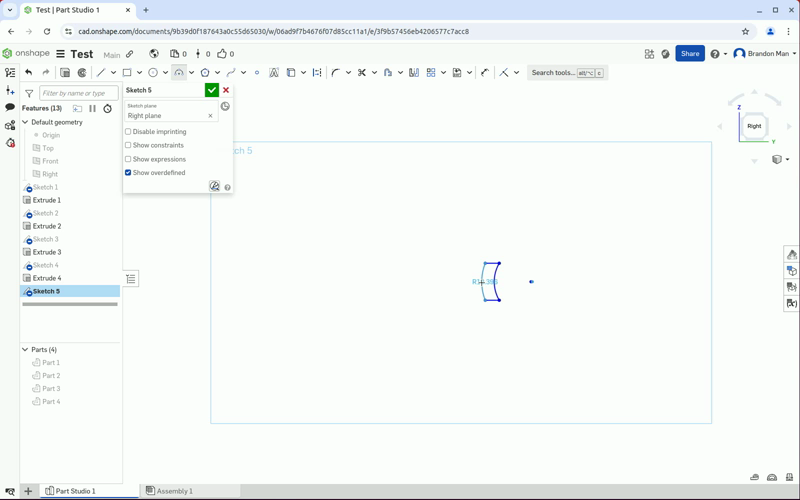
click(481, 282)
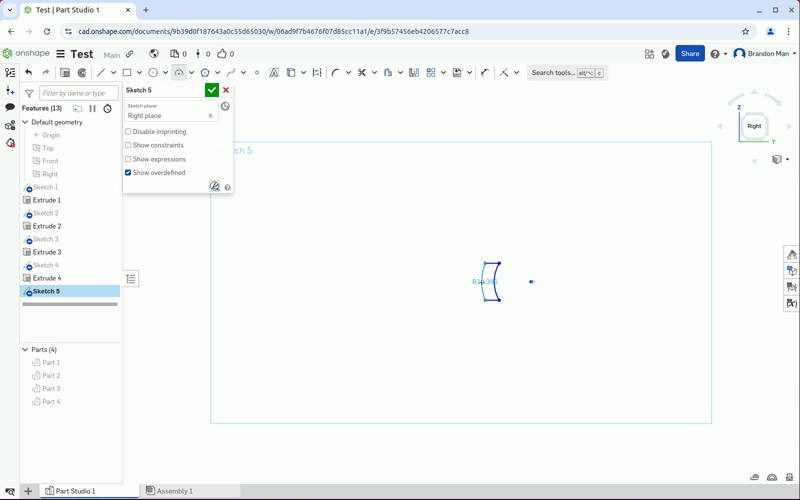
key_up(shift)
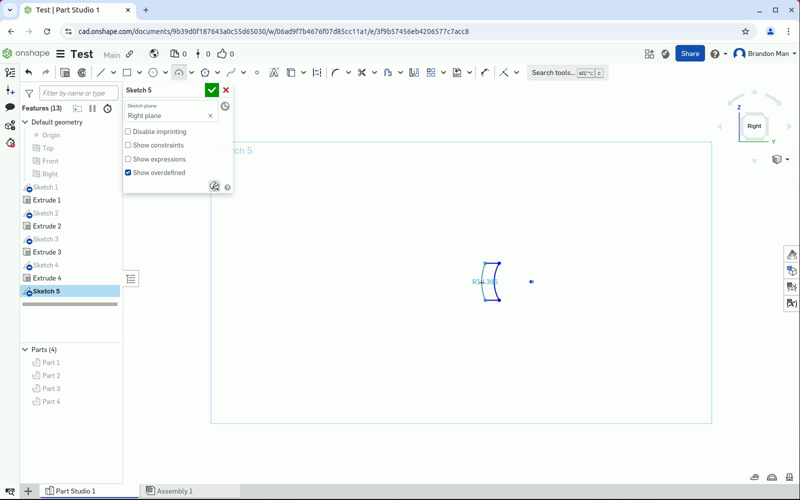
key(esc)
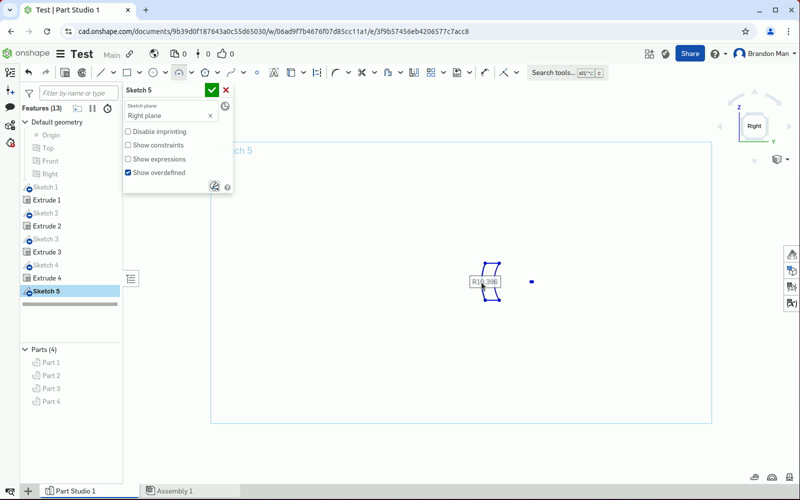
mouse_move(492, 290)
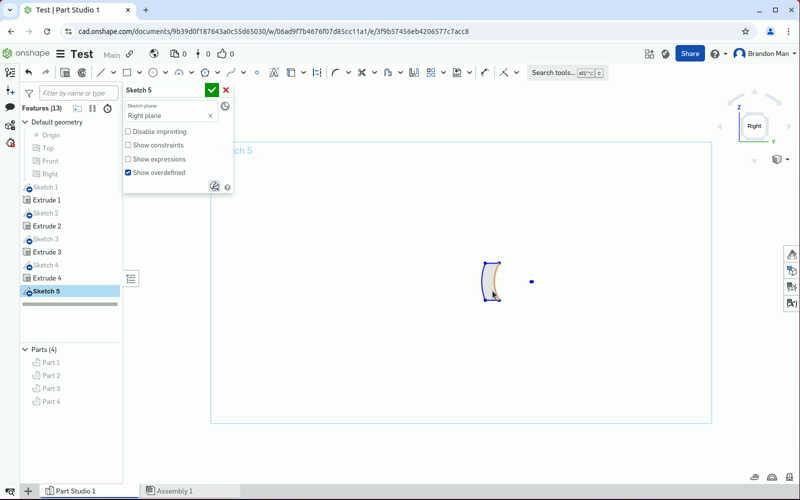
scroll(6)
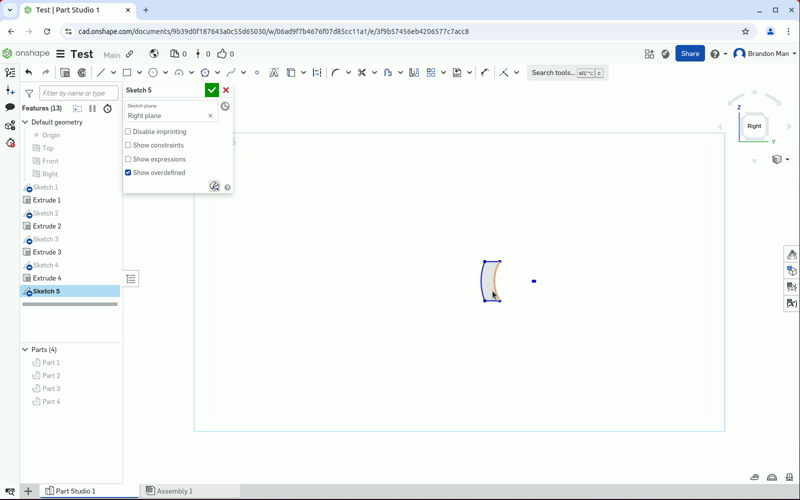
scroll(6)
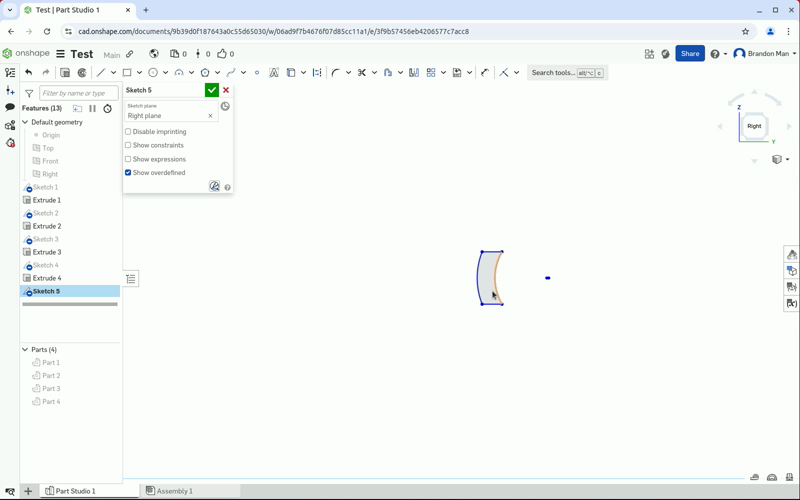
scroll(6)
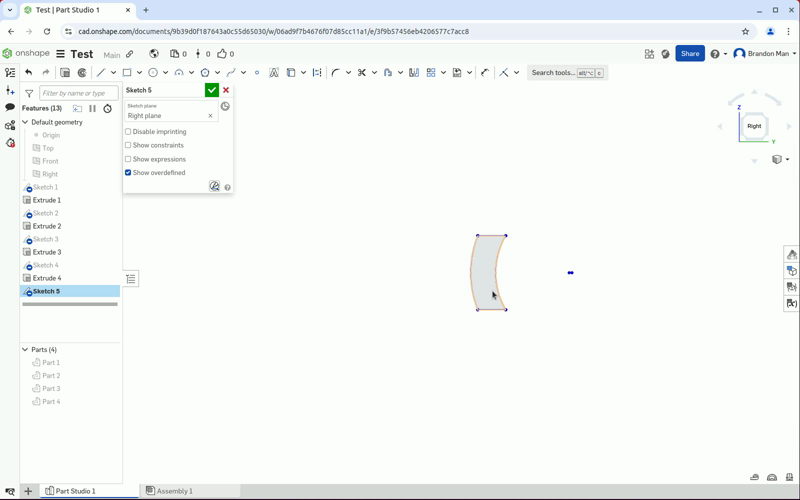
scroll(6)
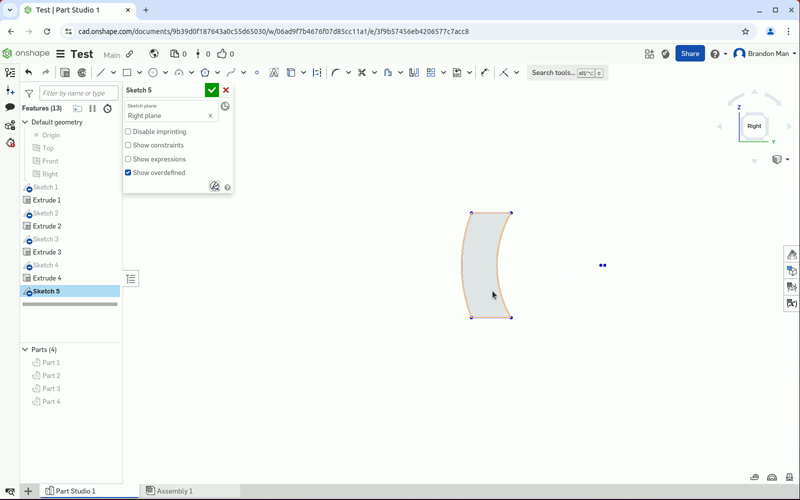
scroll(6)
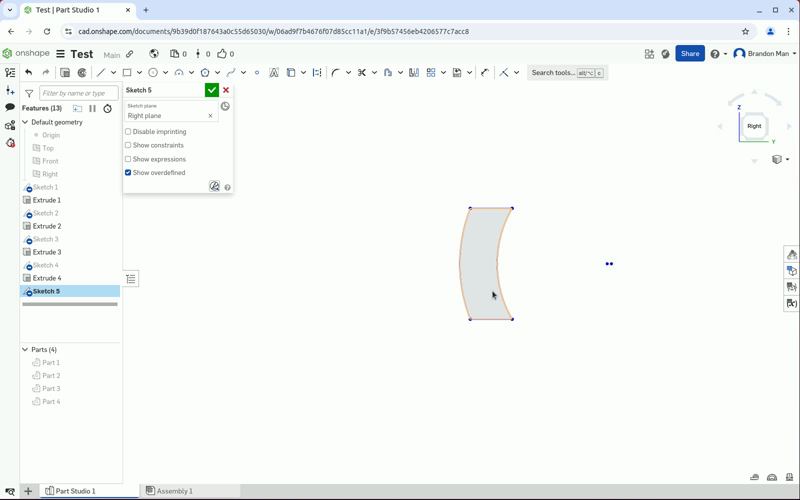
scroll(6)
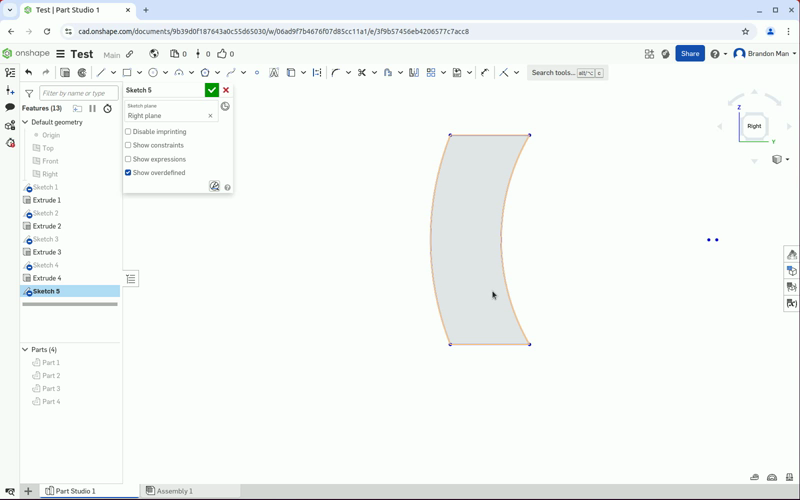
scroll(6)
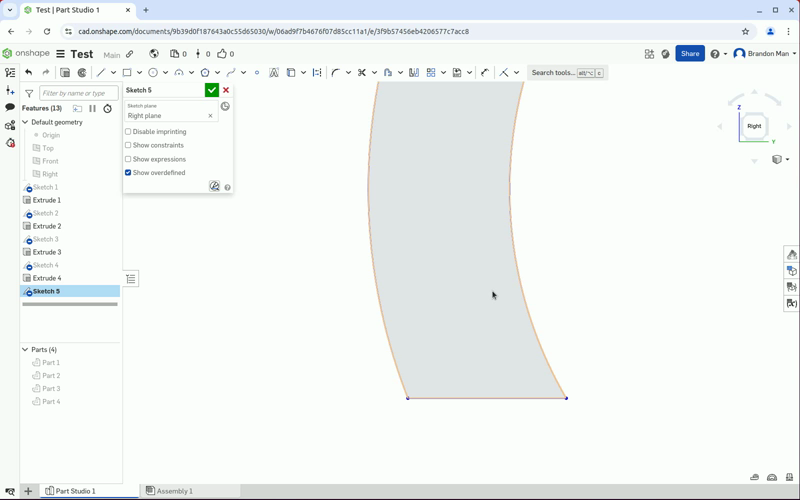
click(492, 290)
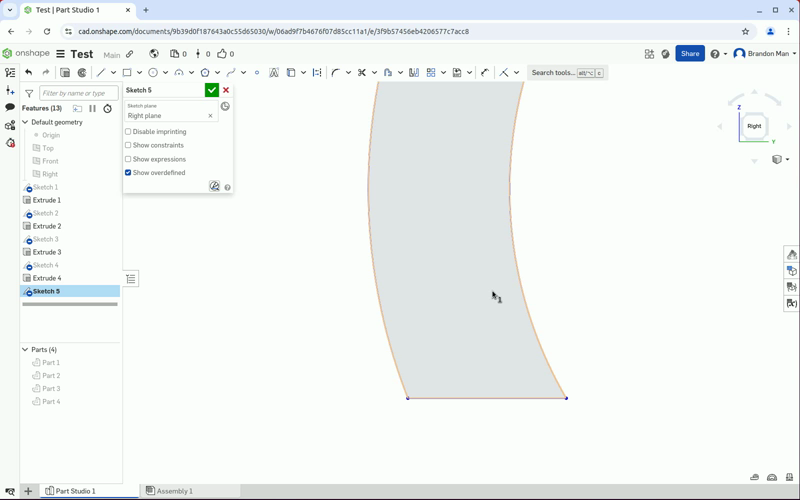
scroll(-6)
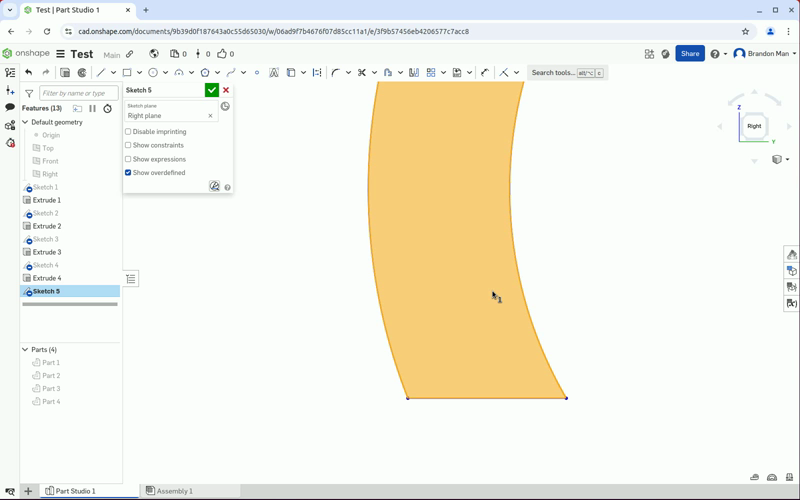
scroll(-6)
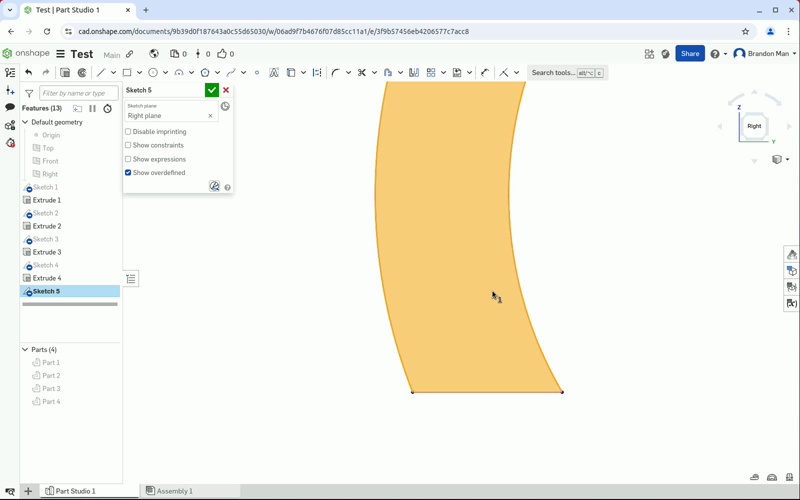
scroll(-6)
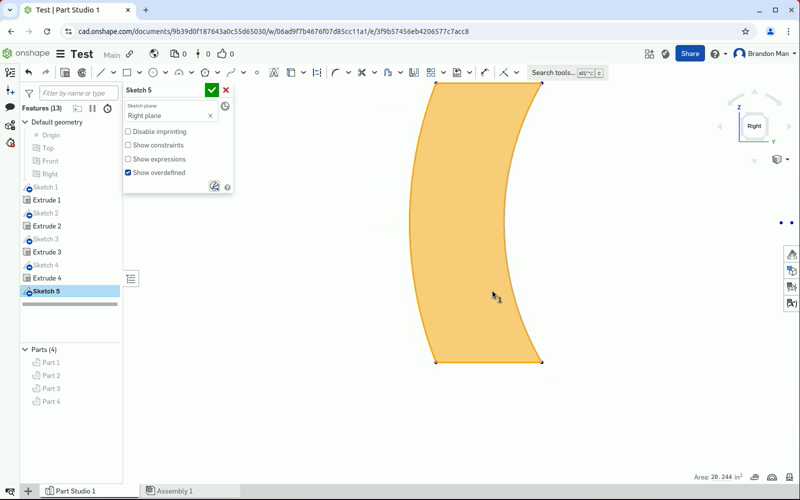
scroll(-6)
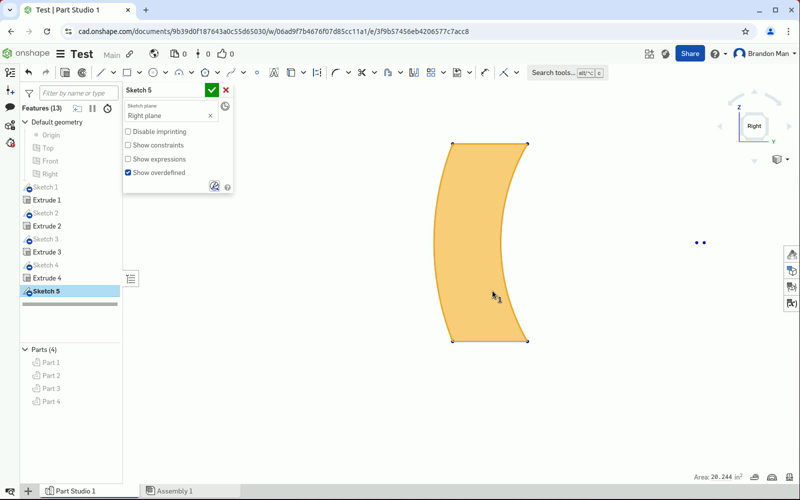
scroll(-6)
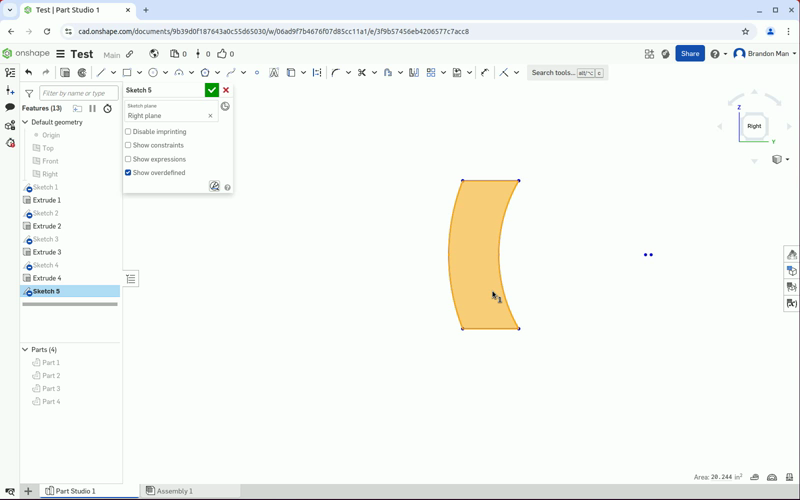
scroll(-6)
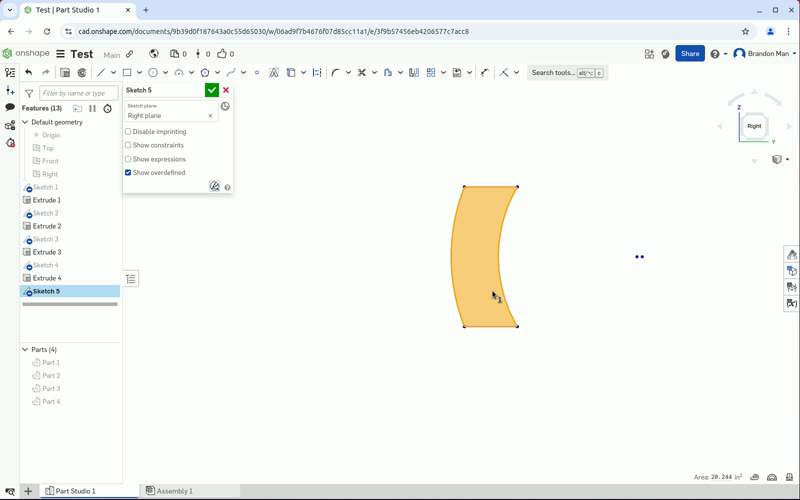
scroll(-6)
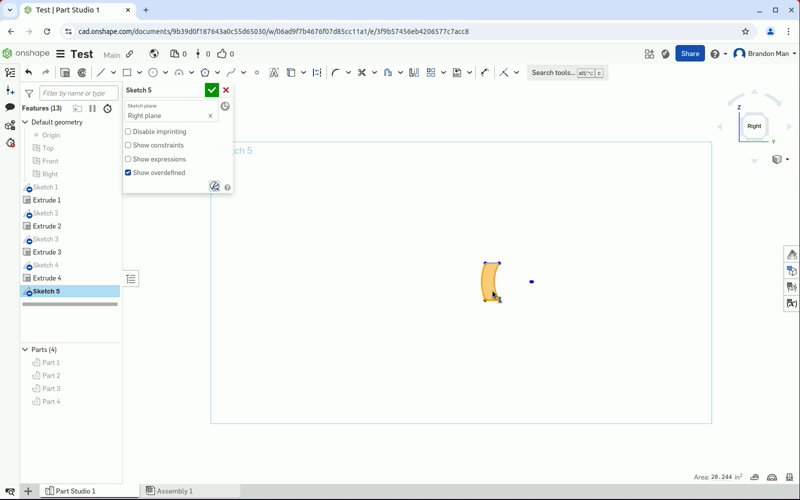
mouse_move(73, 352)
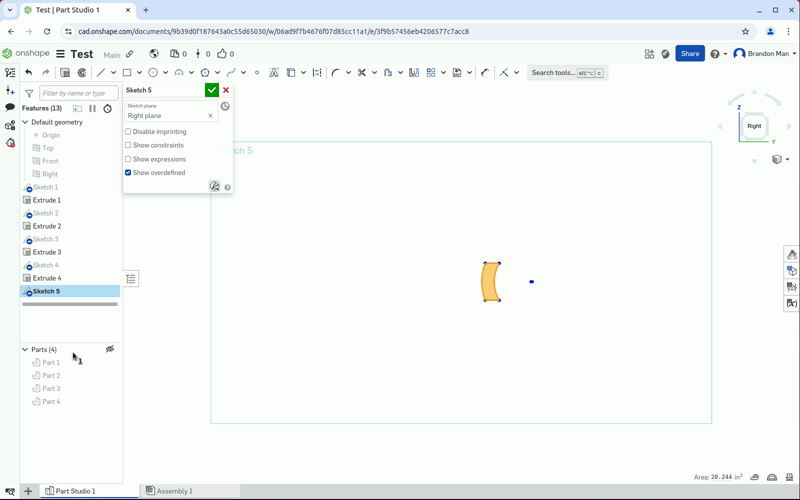
key(shift+y)
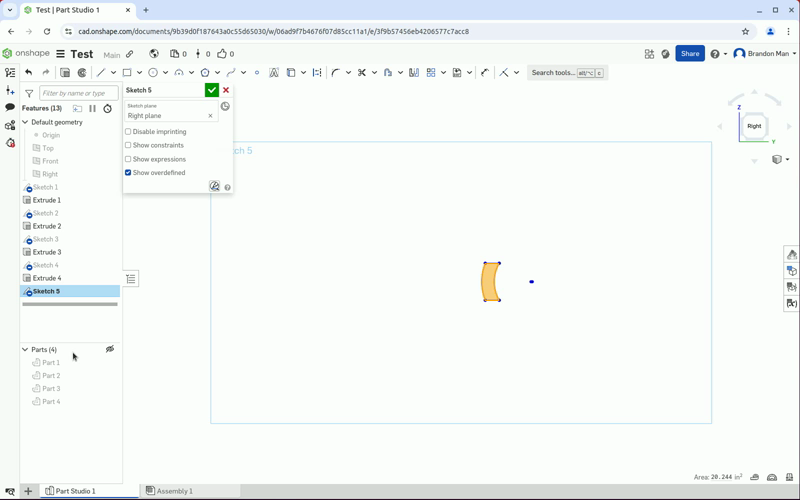
key(shift+e)
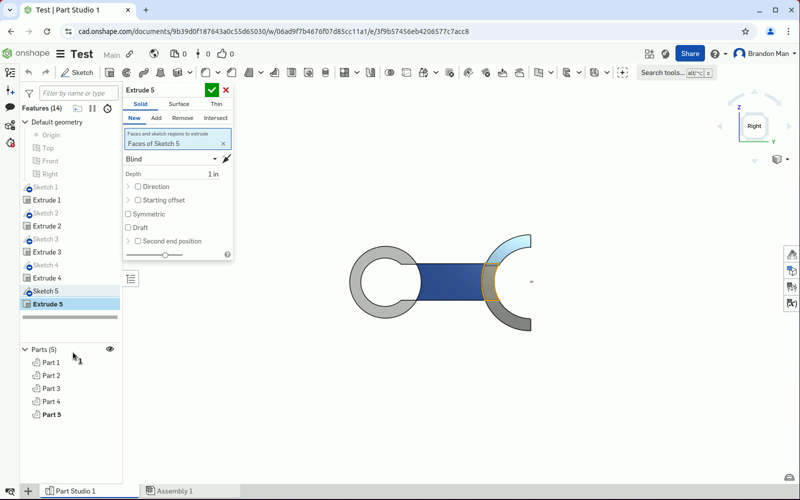
mouse_move(143, 106)
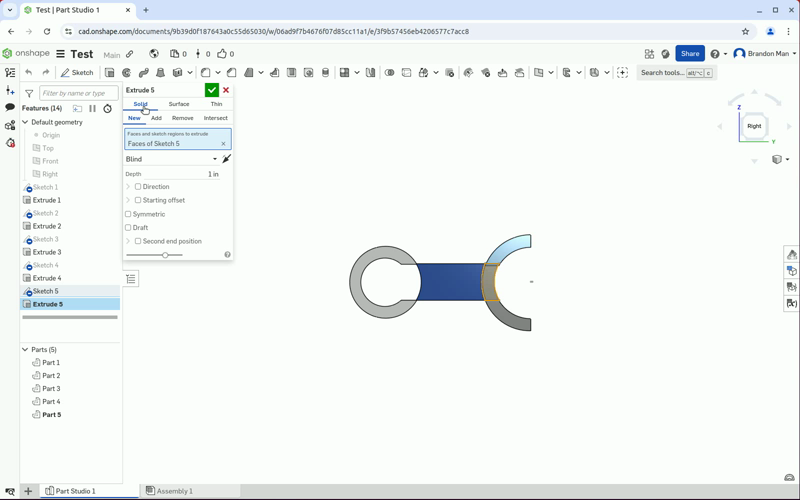
click(143, 106)
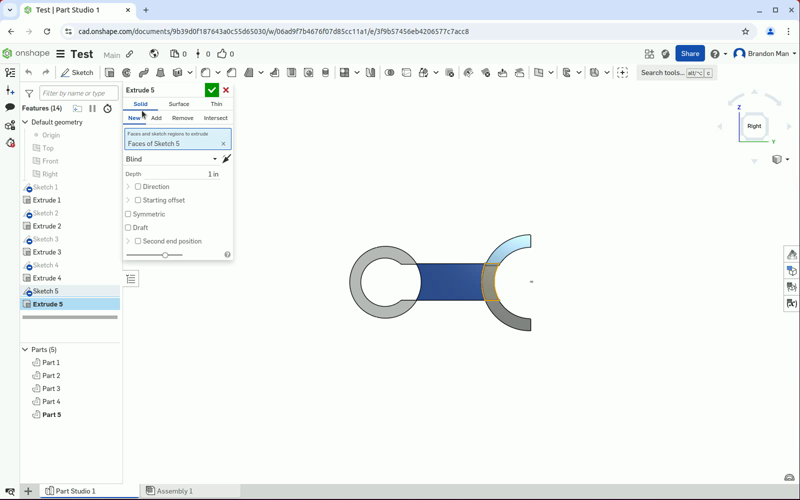
mouse_move(137, 120)
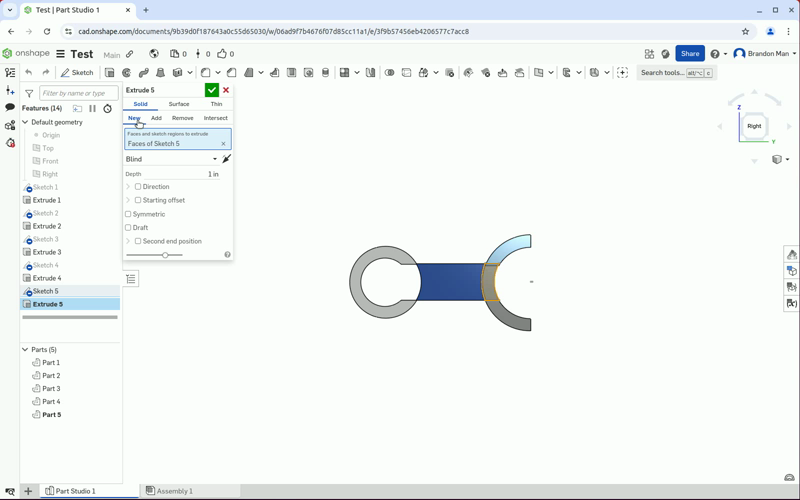
click(137, 120)
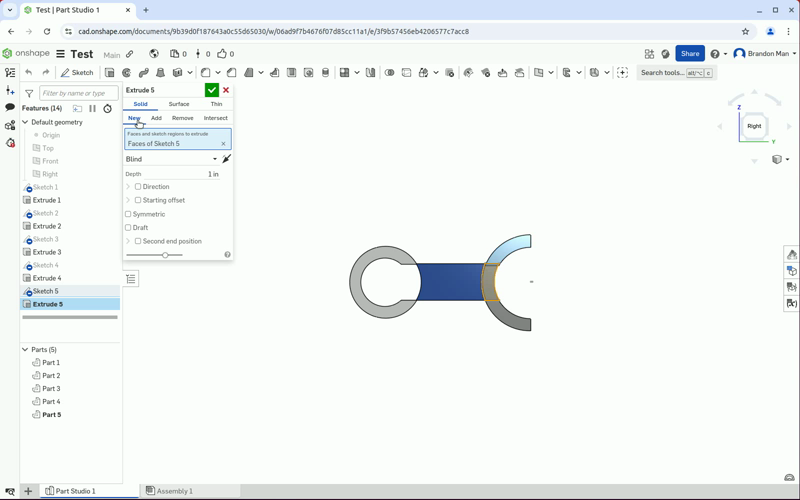
key(tab, 4)
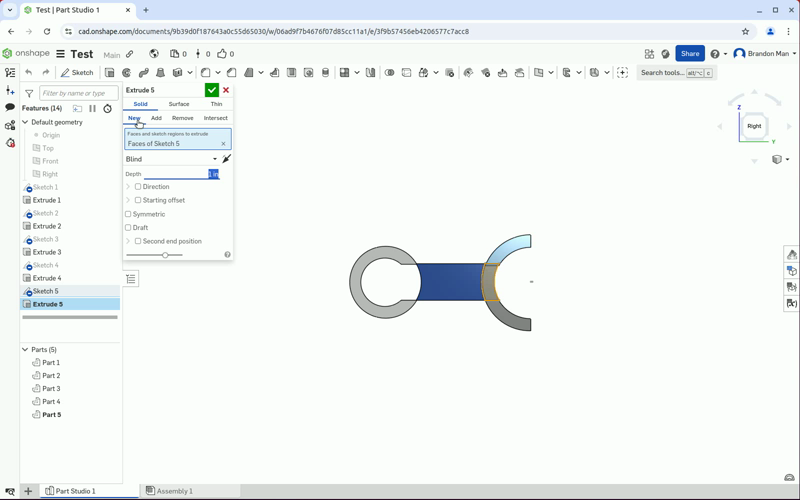
text(-4.814)
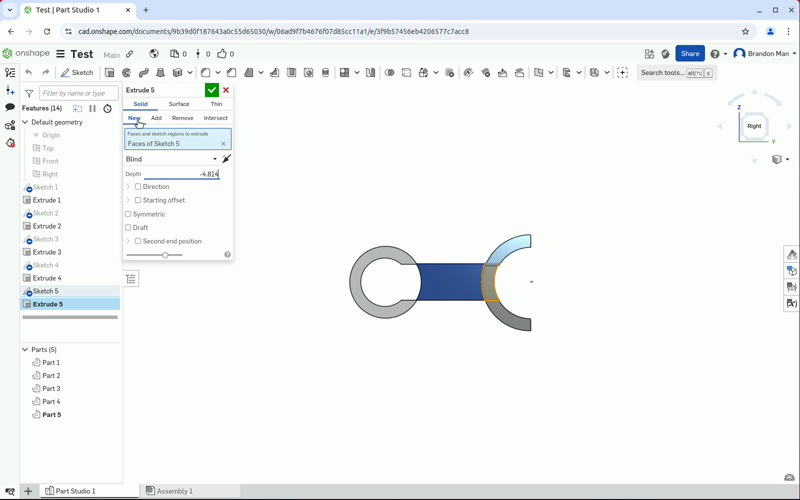
key(tab, 3)
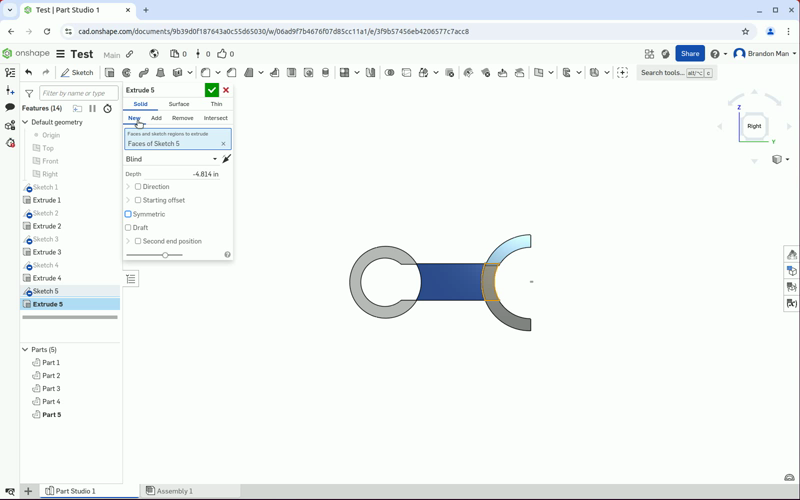
key(space)
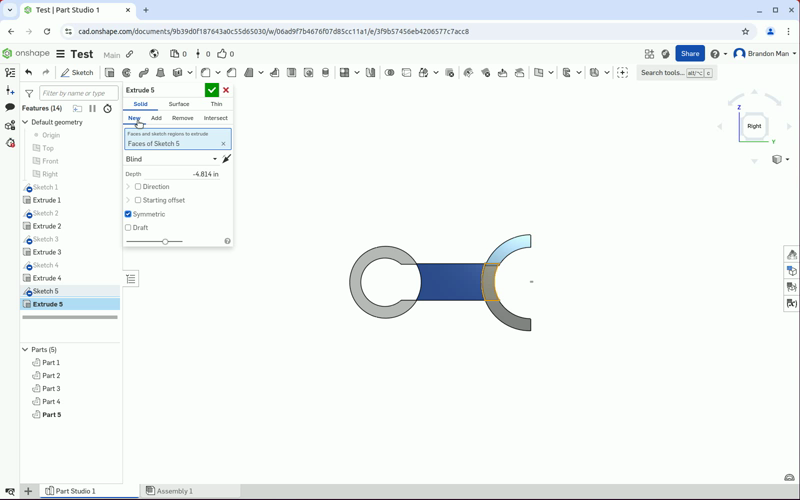
key(enter)
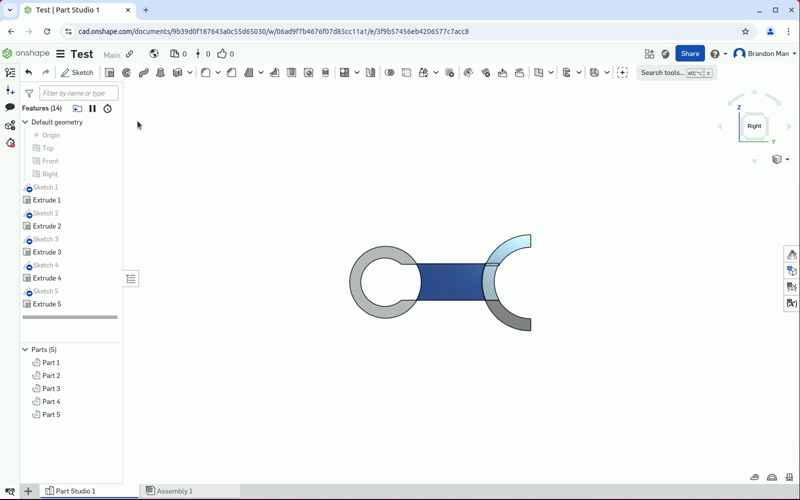
key(shift+h)
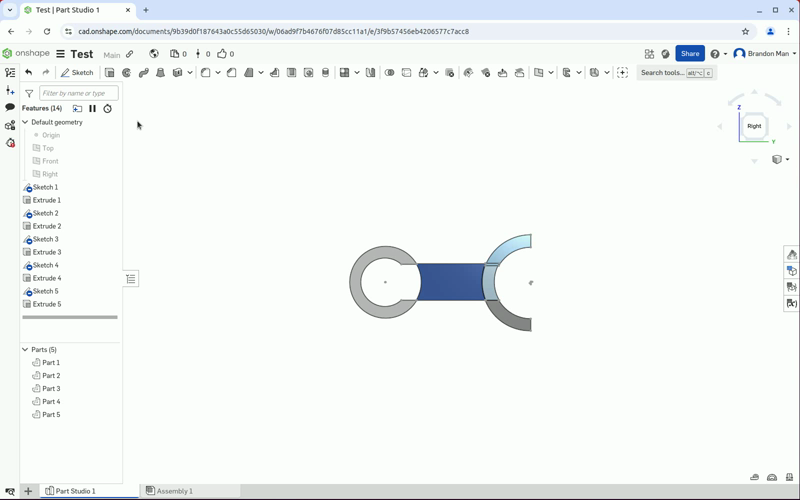
key(shift+h)
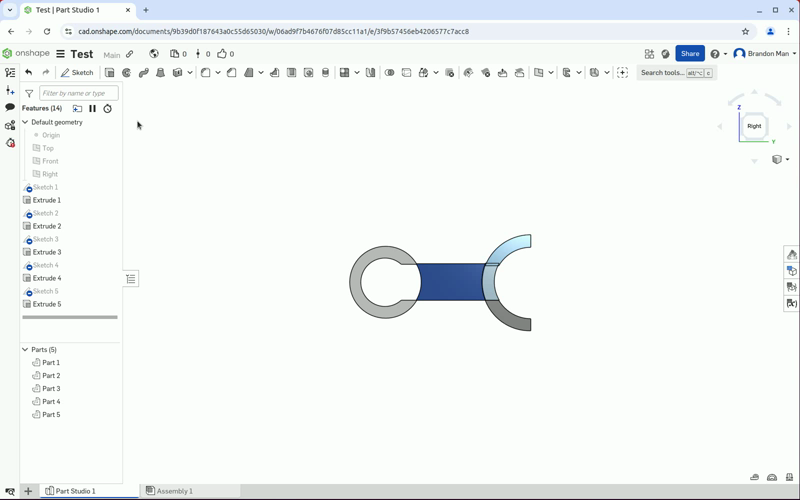
mouse_move(73, 189)
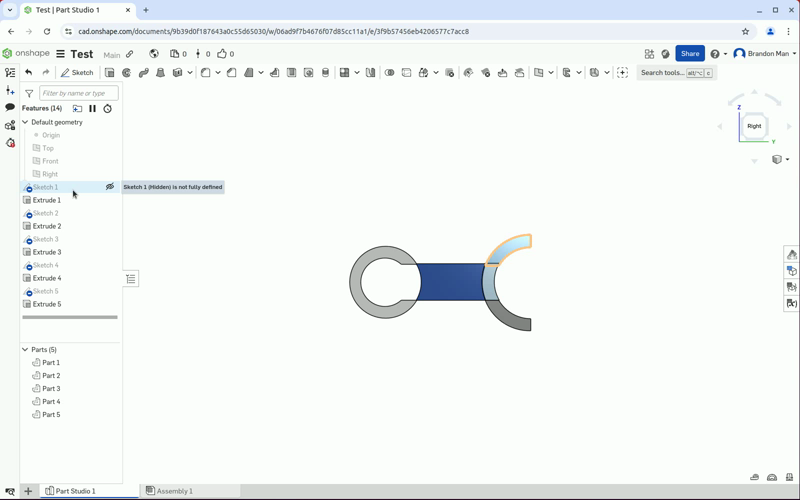
click(73, 189)
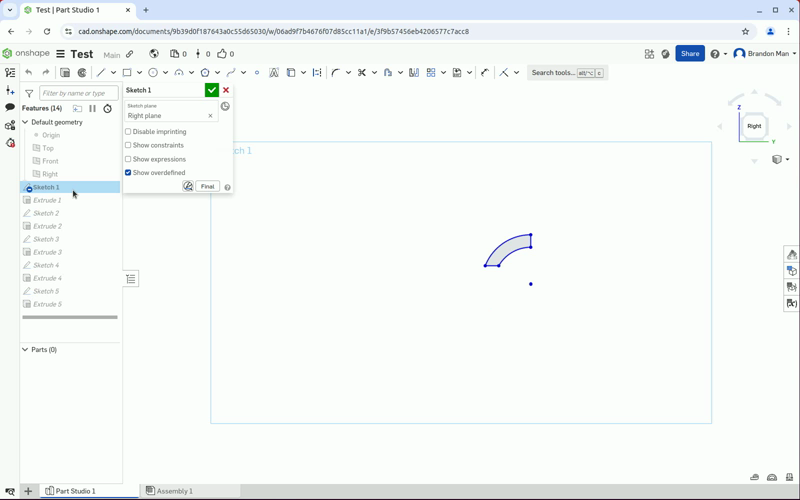
mouse_move(229, 92)
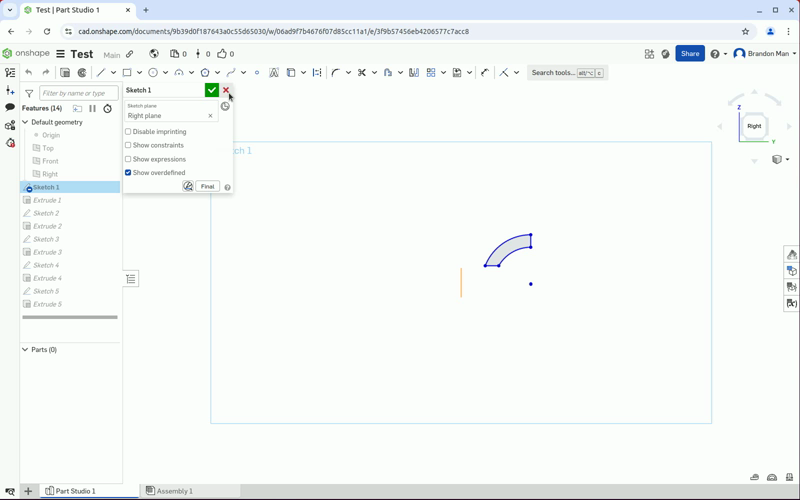
click(229, 92)
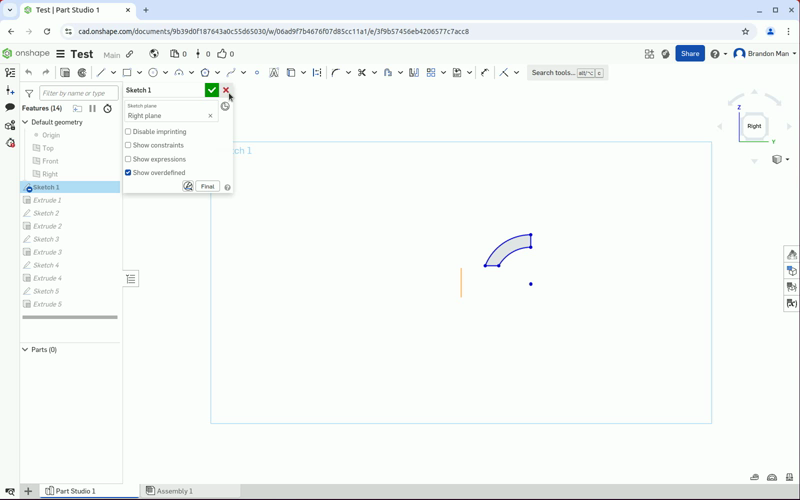
key(shift+s)
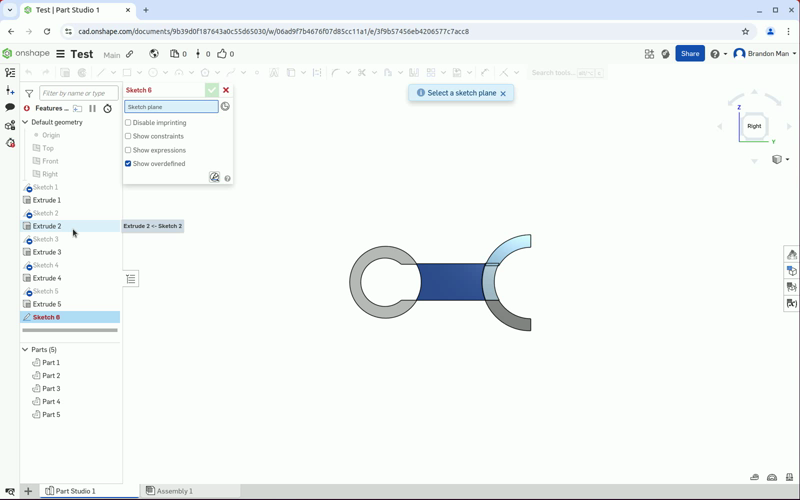
scroll(3)
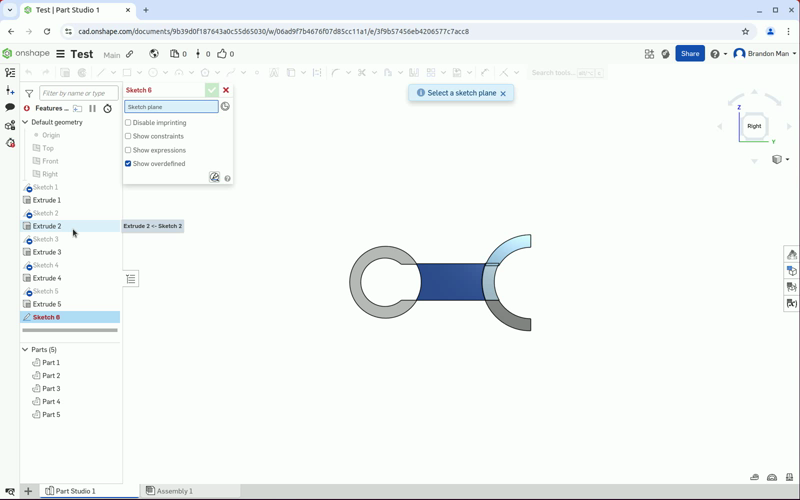
mouse_move(73, 176)
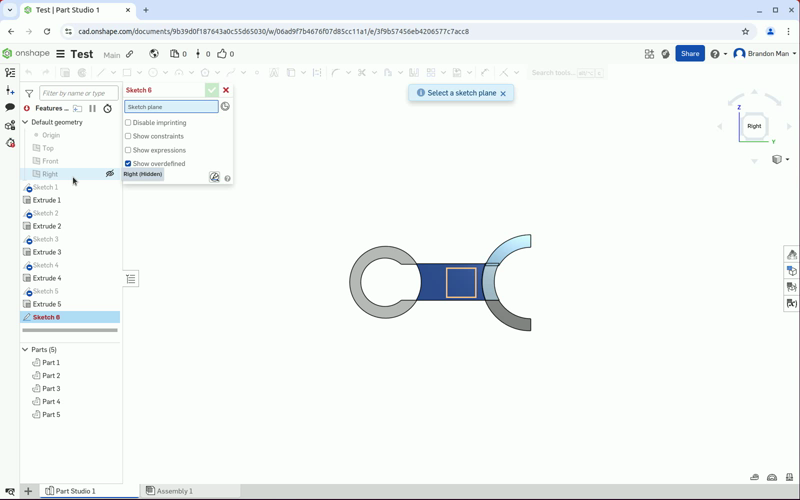
click(73, 176)
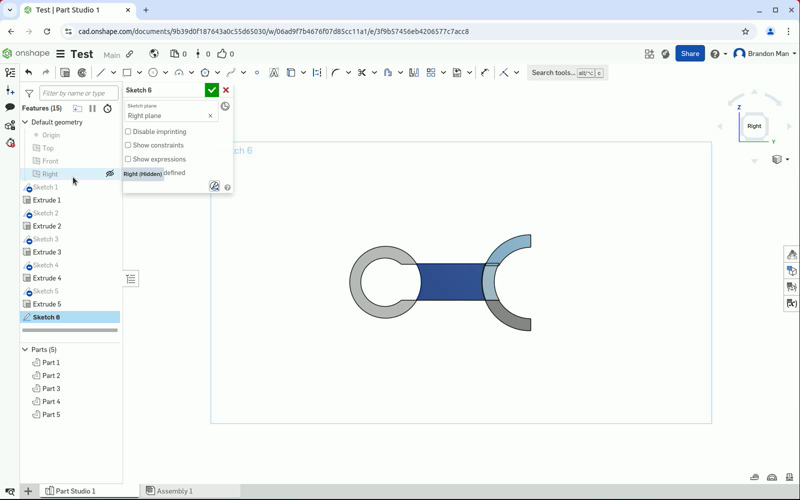
mouse_move(73, 352)
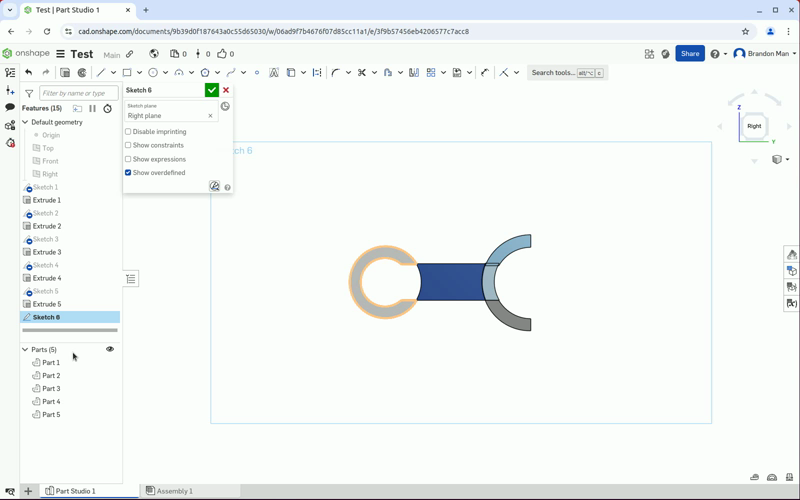
key(y)
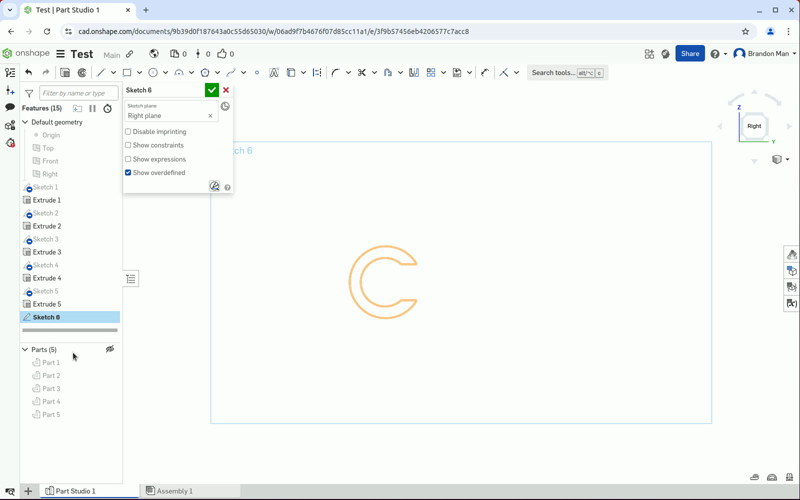
key(l)
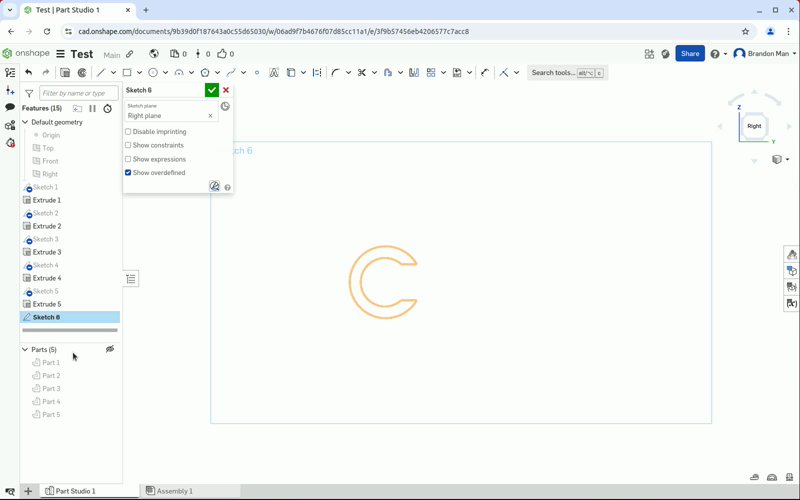
key_down(shift)
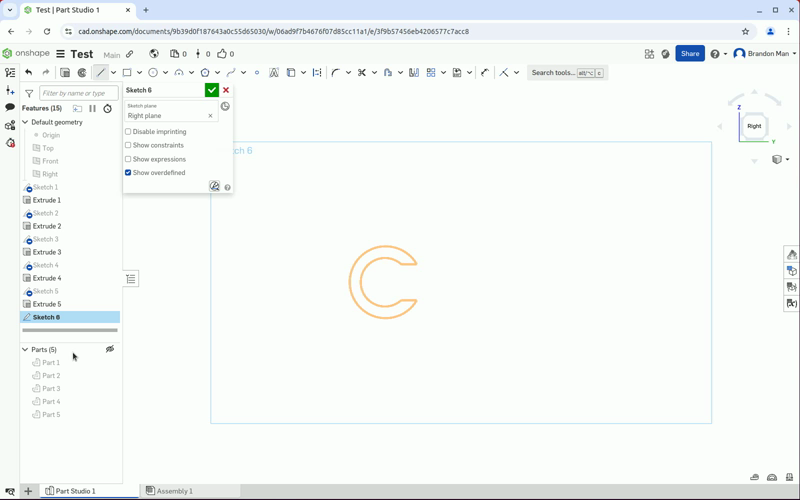
mouse_move(401, 300)
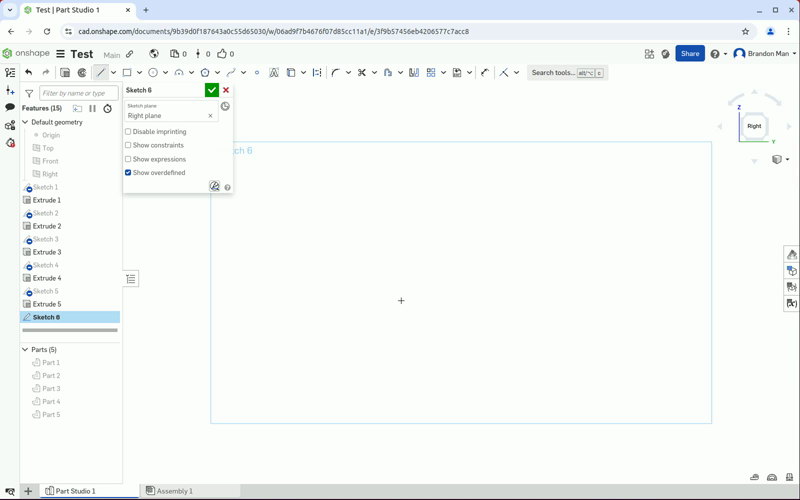
click(401, 300)
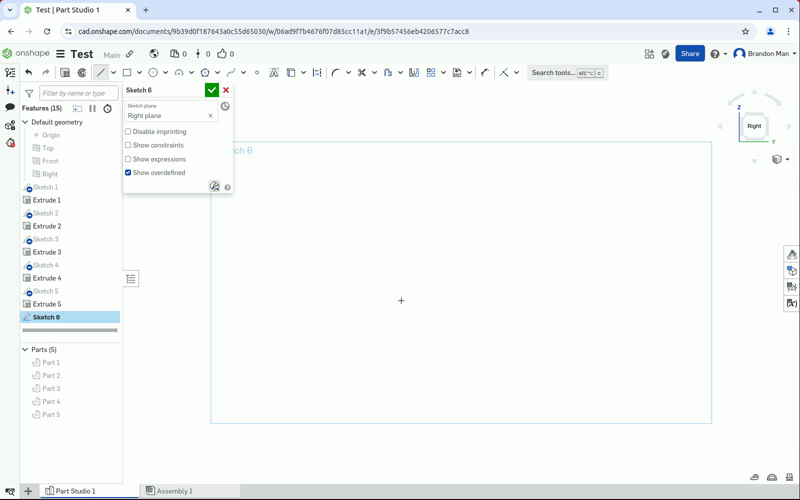
key_up(shift)
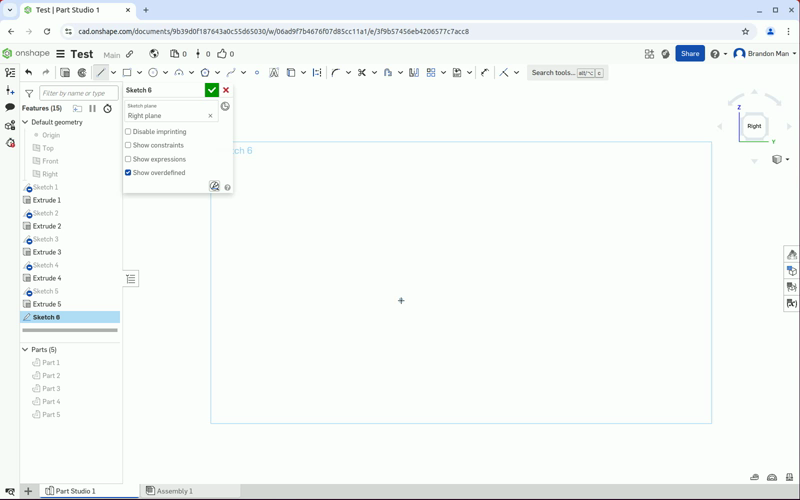
key_down(shift)
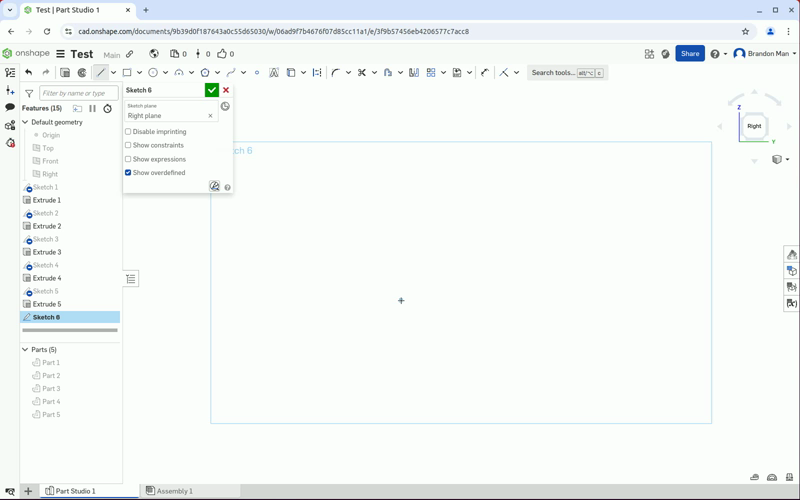
mouse_move(431, 300)
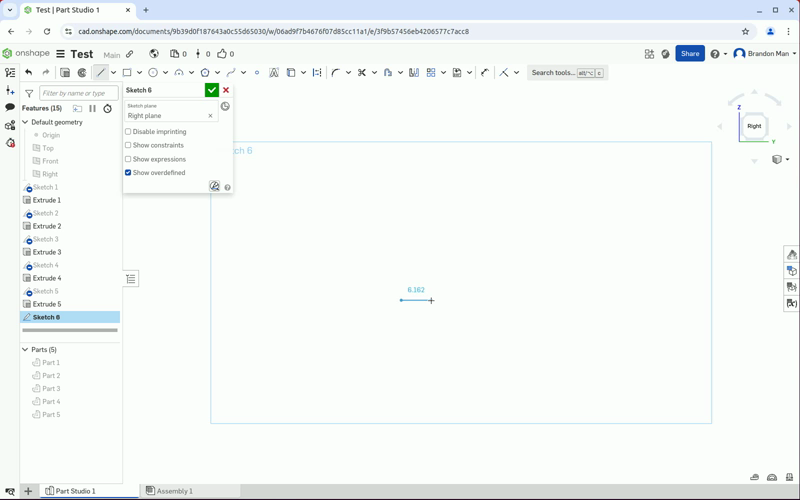
mouse_move(416, 300)
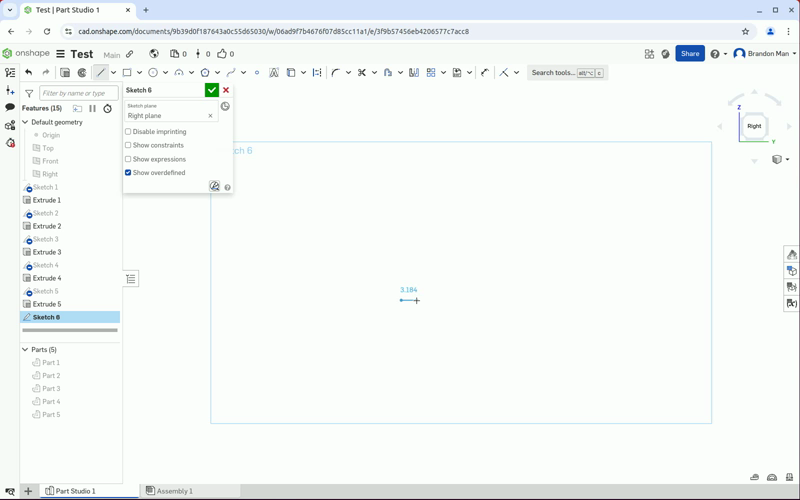
click(416, 300)
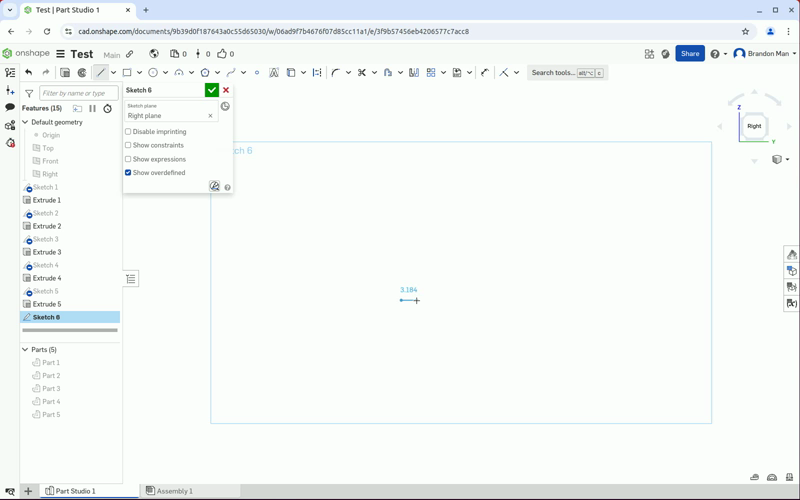
key_up(shift)
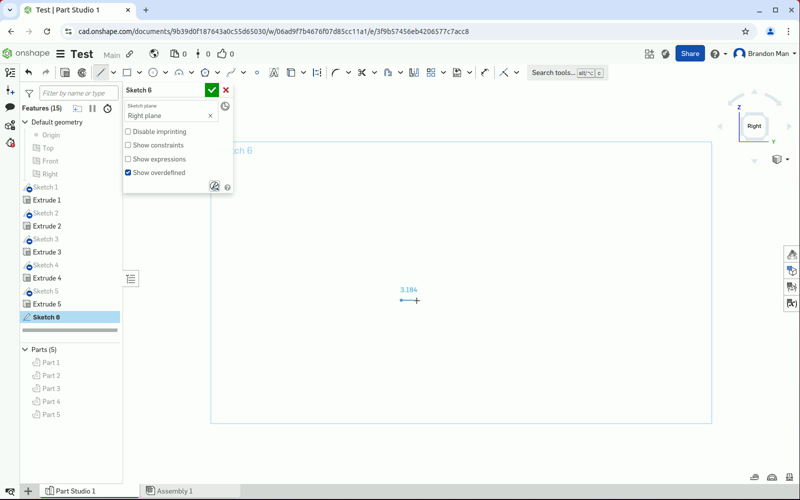
key(esc)
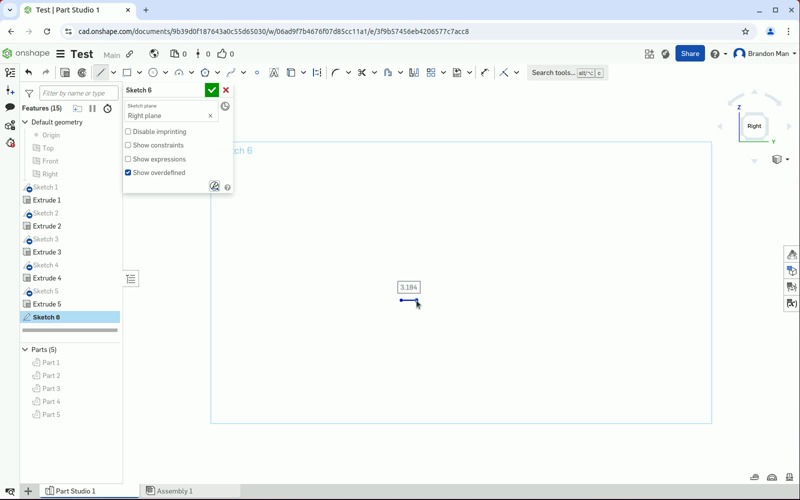
key(a)
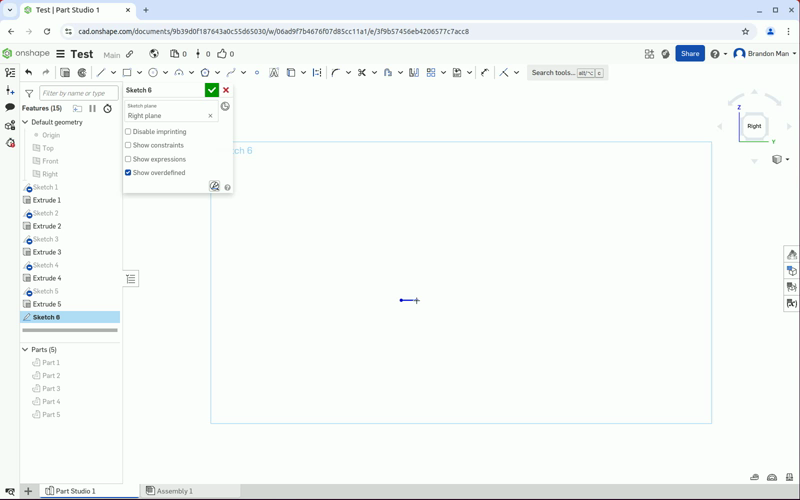
mouse_move(416, 300)
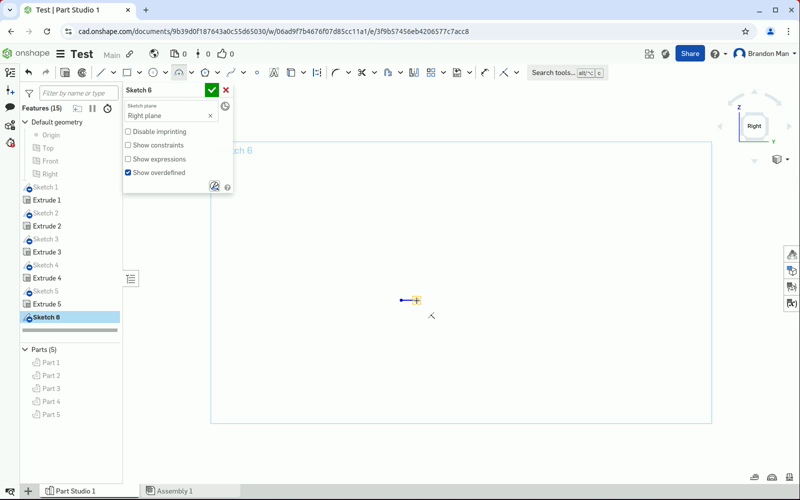
click(416, 300)
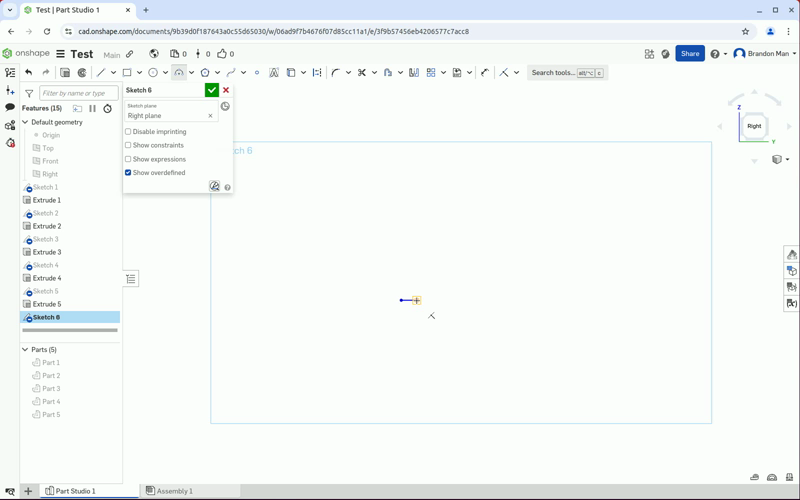
key_down(shift)
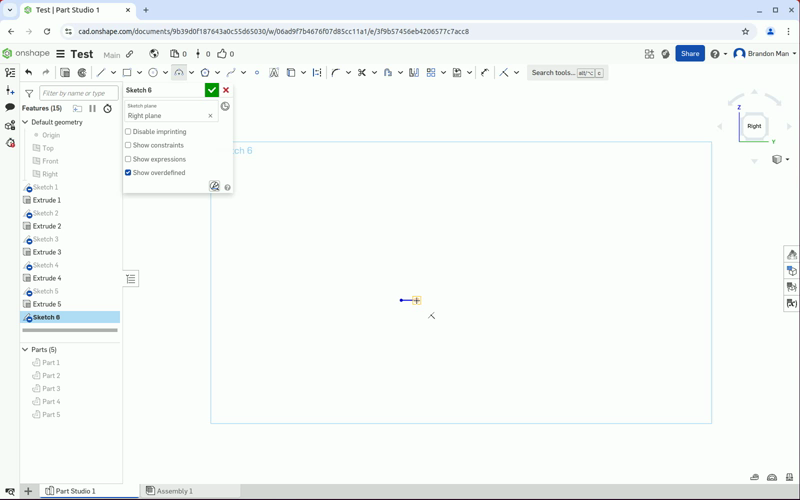
mouse_move(416, 263)
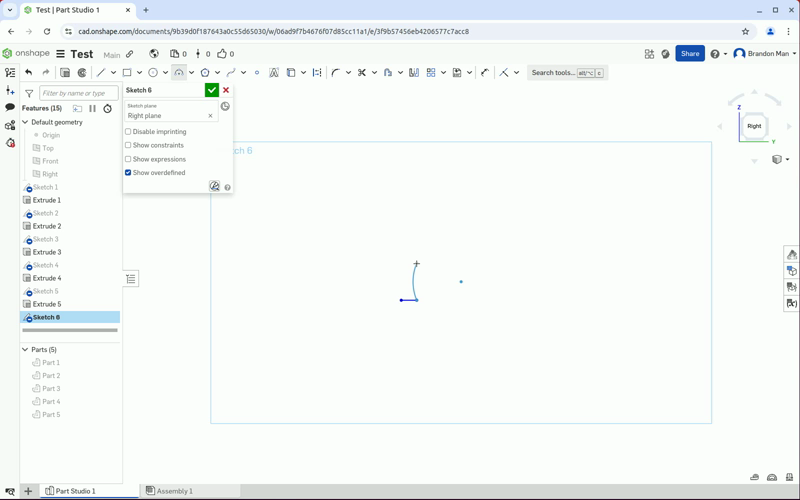
click(416, 263)
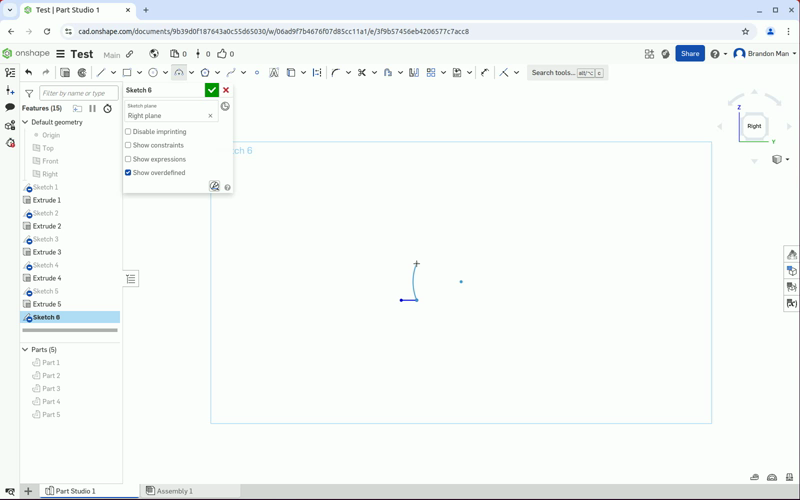
mouse_move(421, 282)
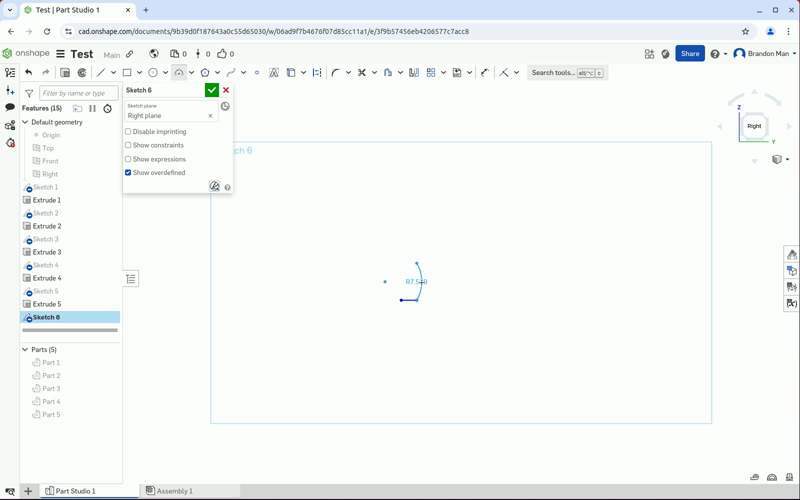
click(421, 282)
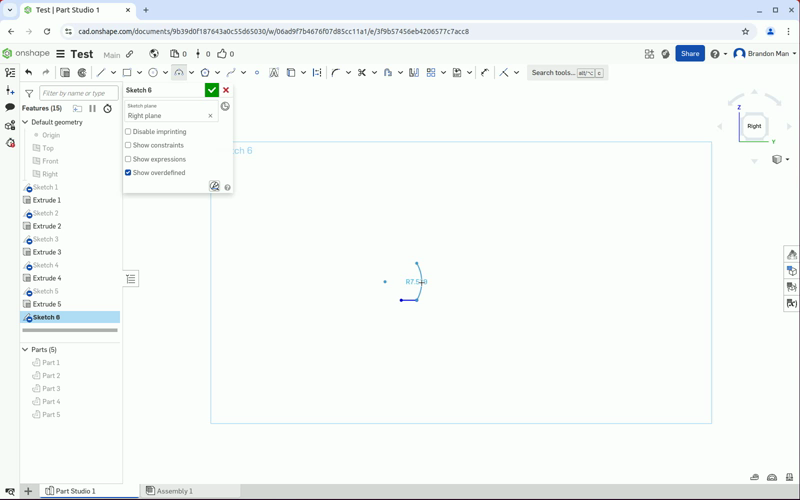
key_up(shift)
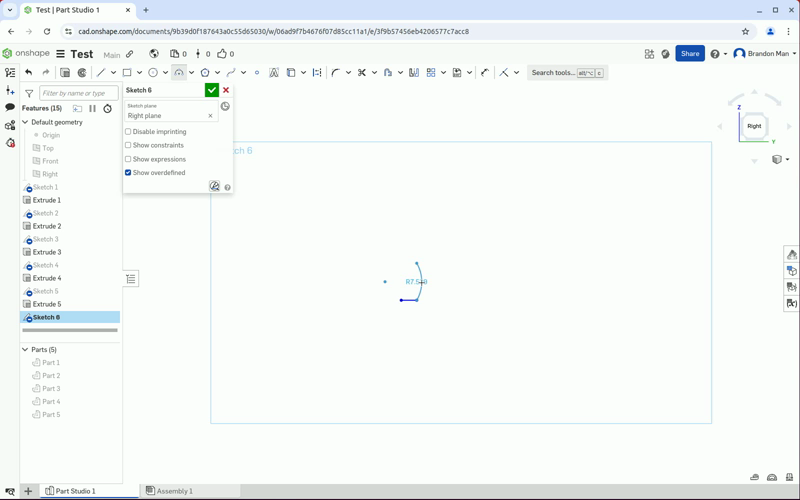
key(esc)
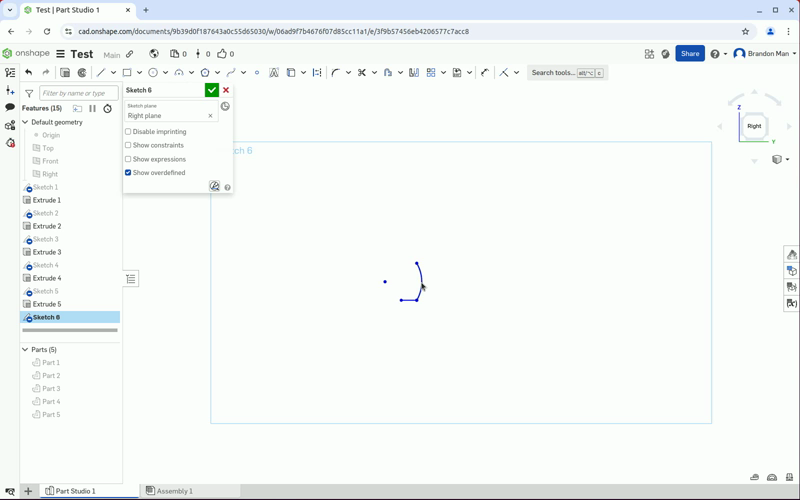
key(l)
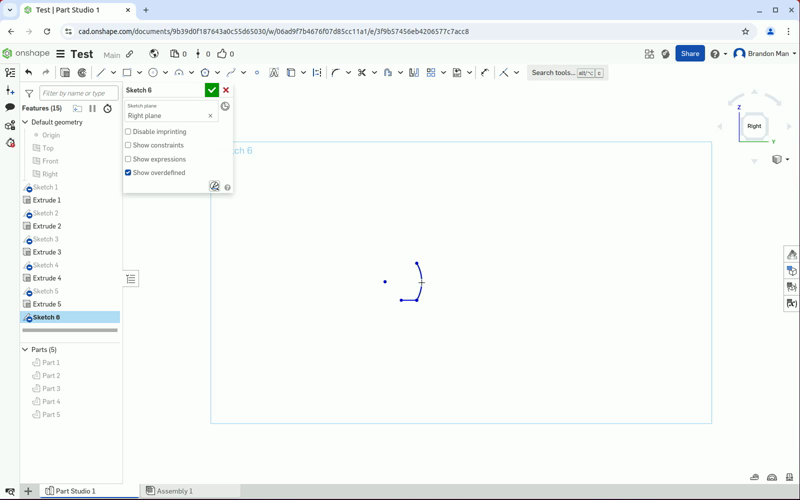
mouse_move(416, 263)
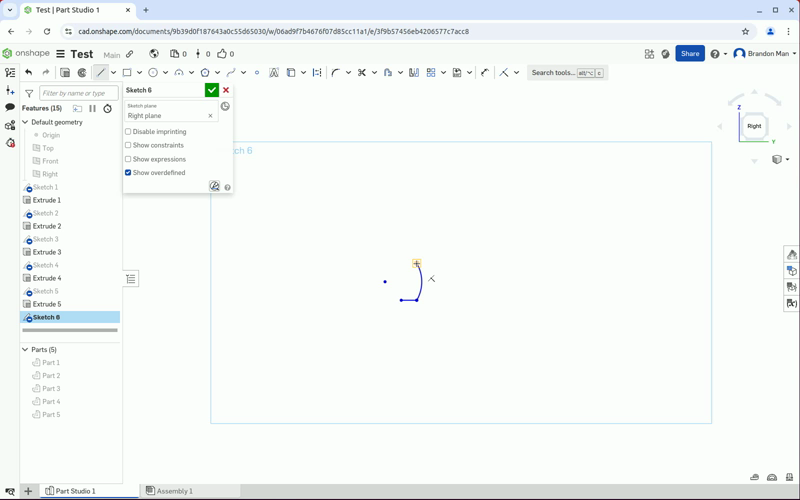
click(416, 263)
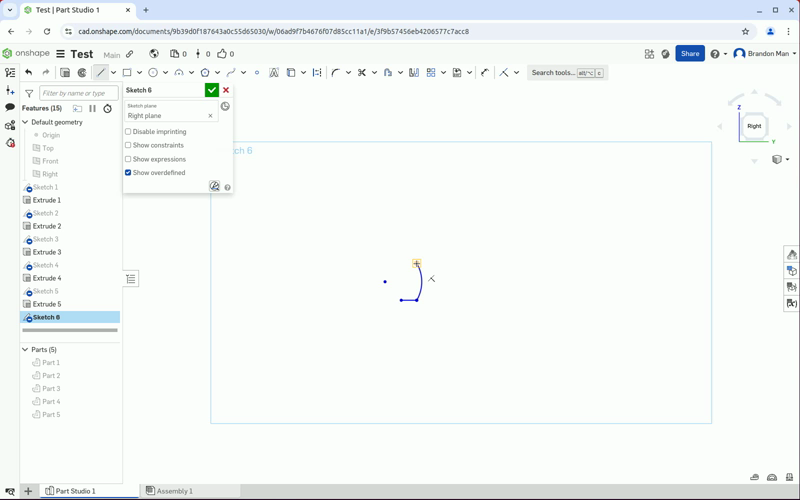
key_down(shift)
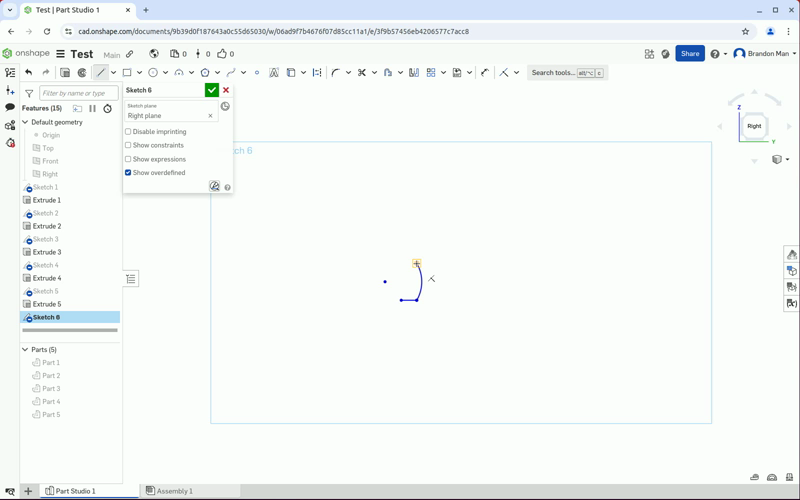
mouse_move(446, 263)
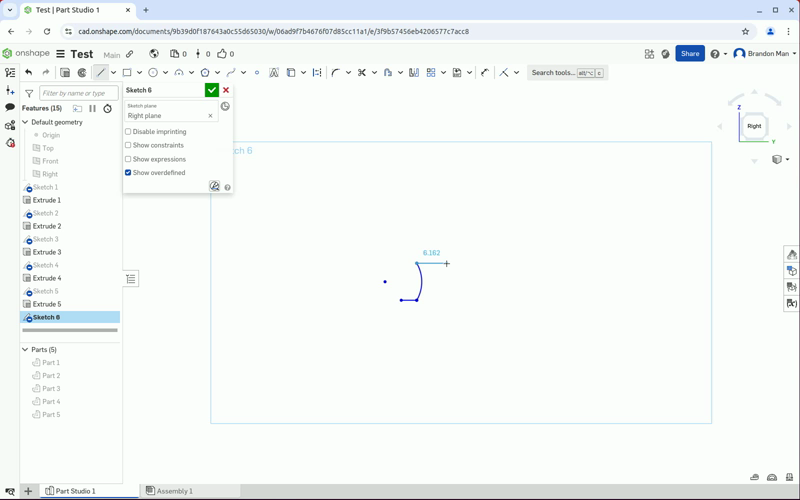
mouse_move(401, 263)
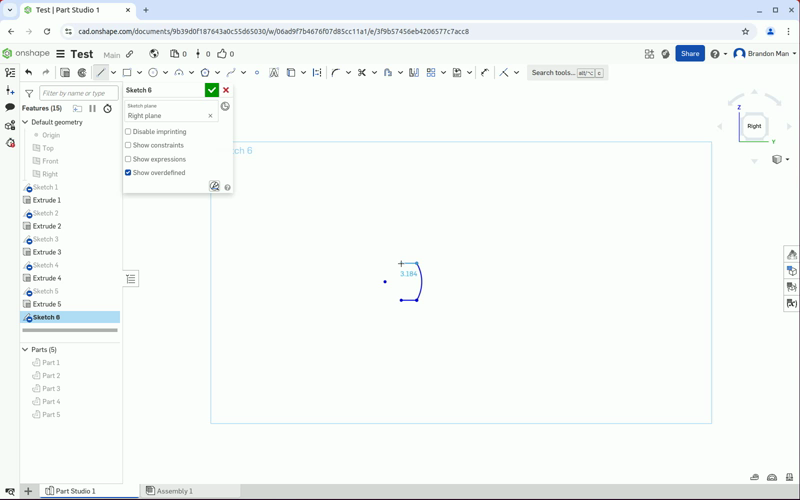
click(401, 263)
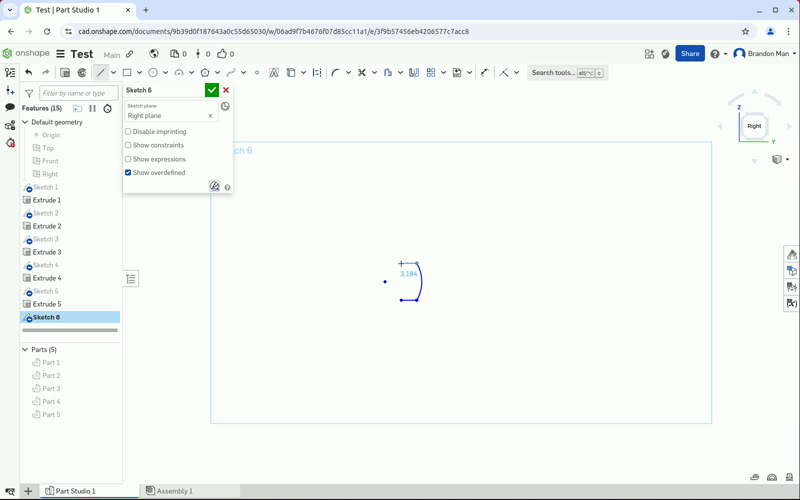
key_up(shift)
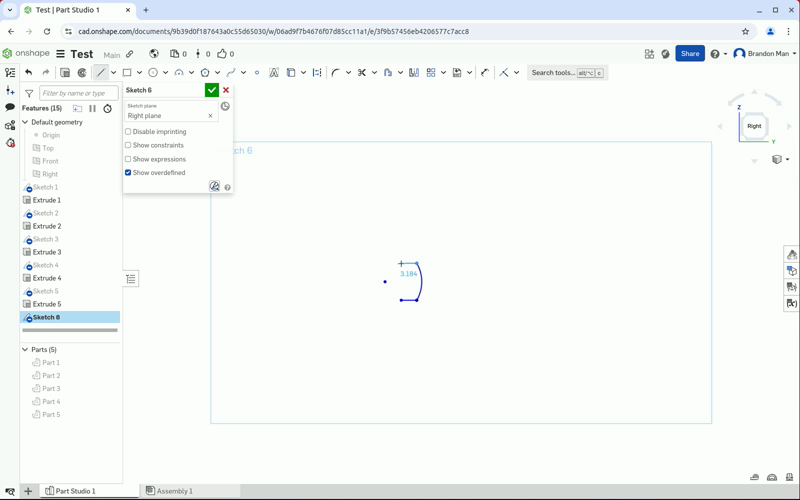
key(esc)
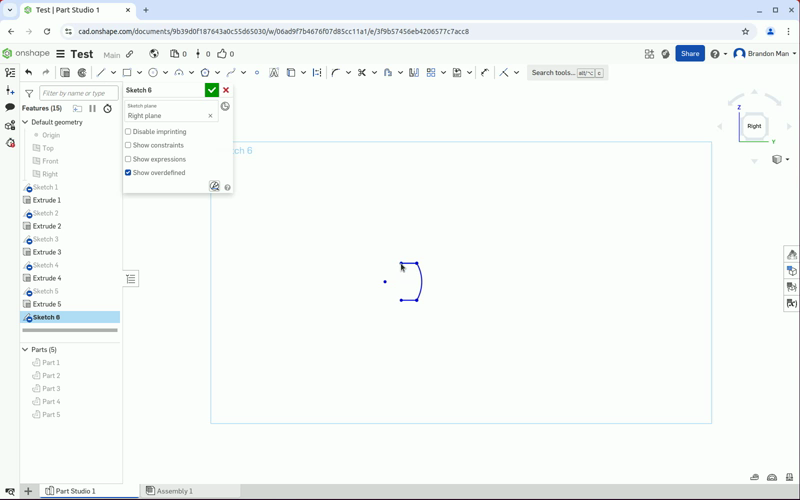
key(a)
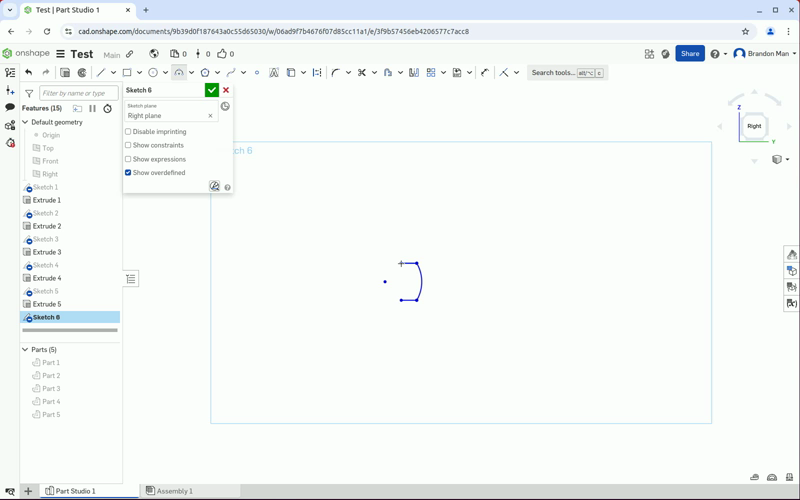
mouse_move(401, 263)
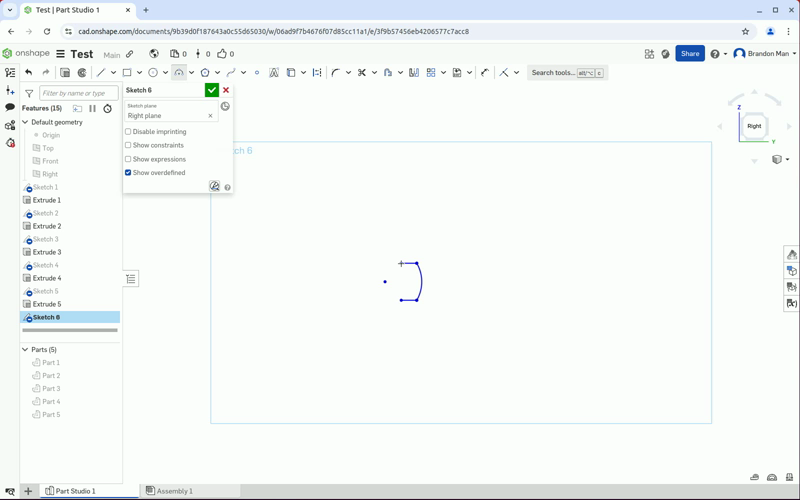
click(401, 263)
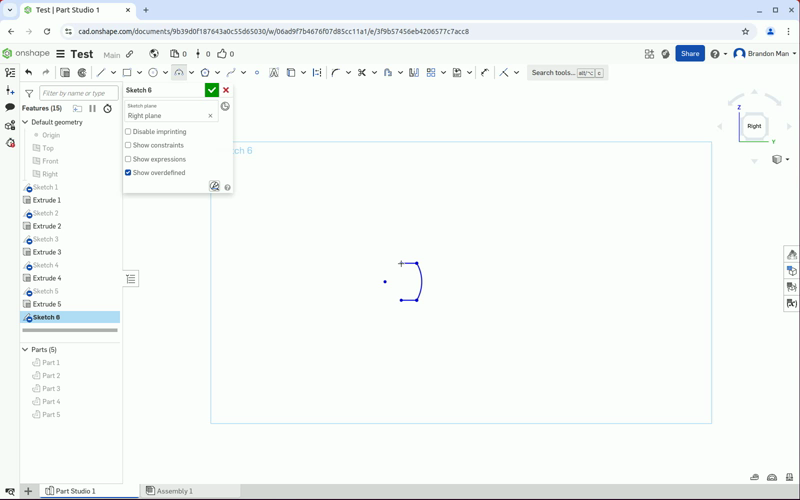
mouse_move(401, 300)
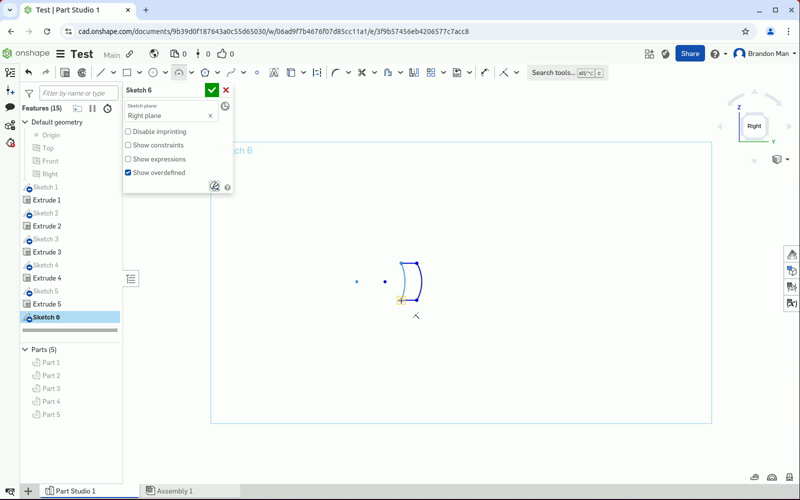
click(401, 300)
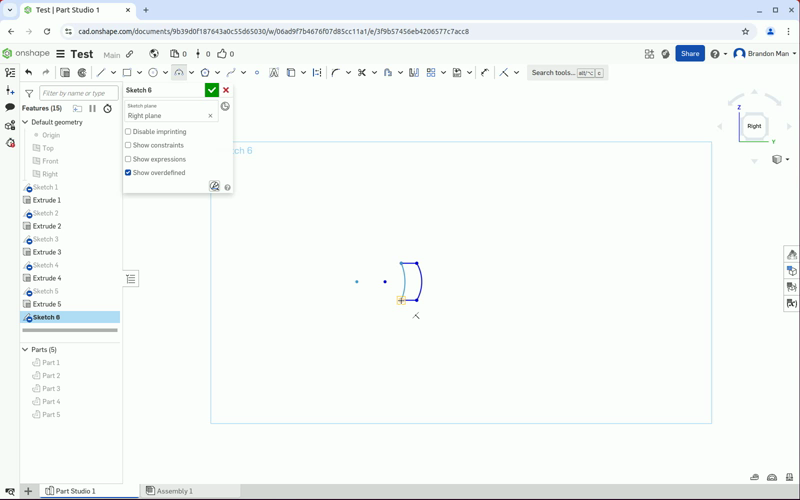
key_down(shift)
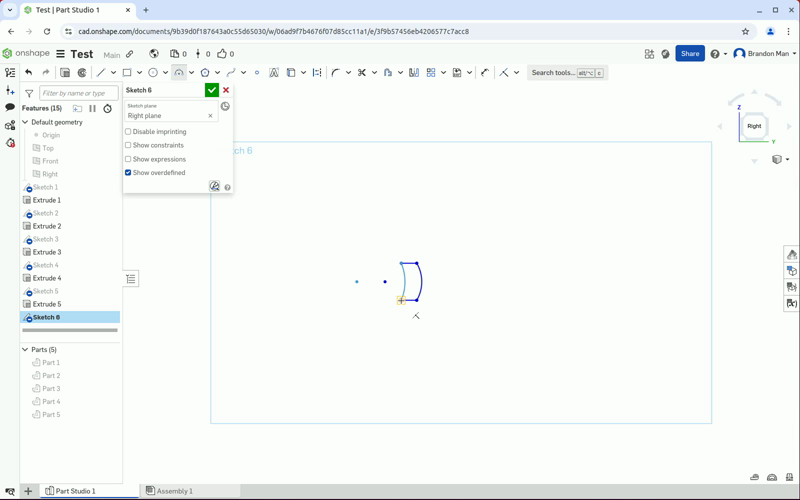
mouse_move(409, 282)
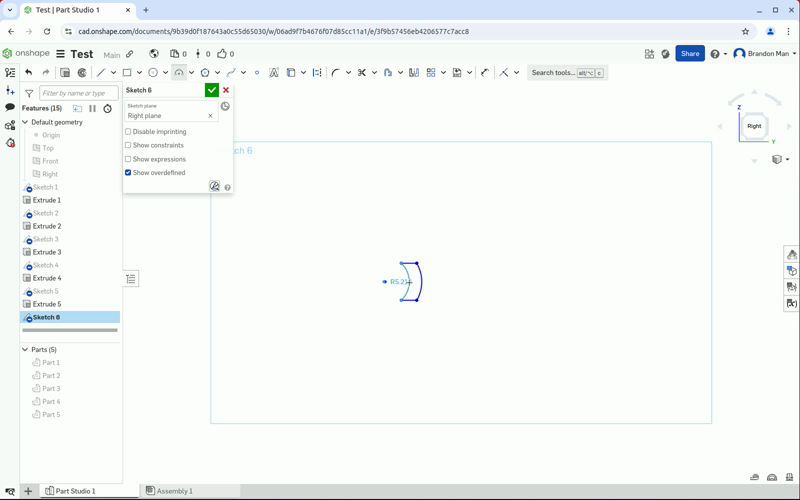
click(409, 282)
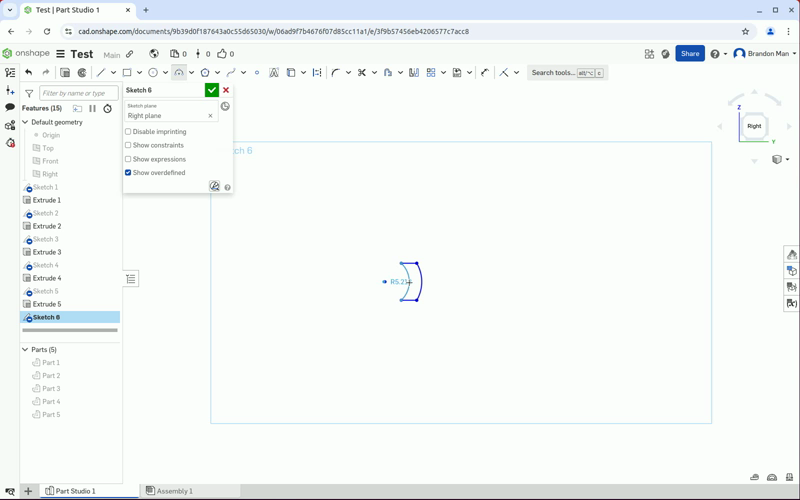
key_up(shift)
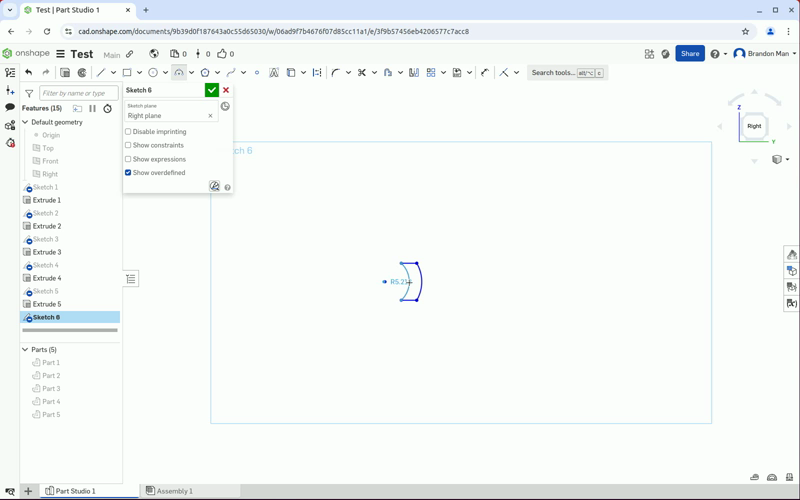
key(esc)
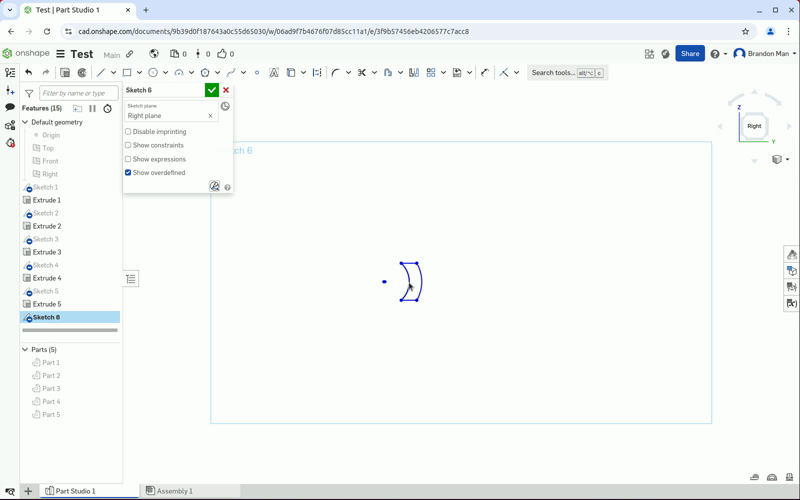
mouse_move(410, 267)
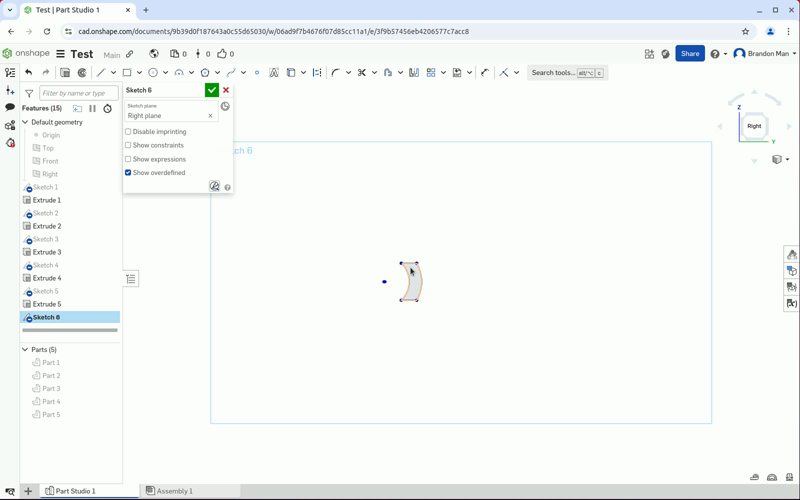
scroll(6)
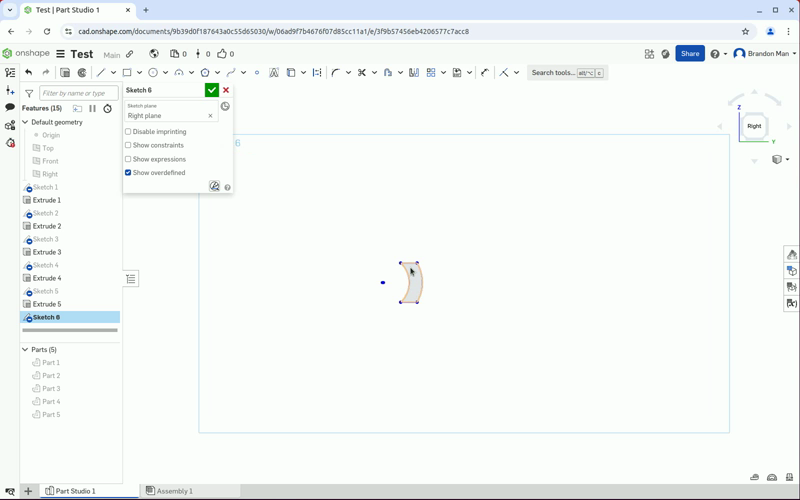
scroll(6)
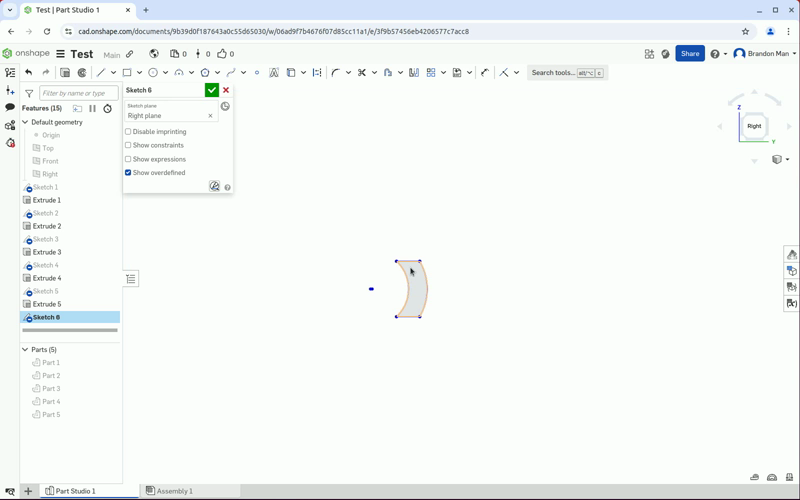
scroll(6)
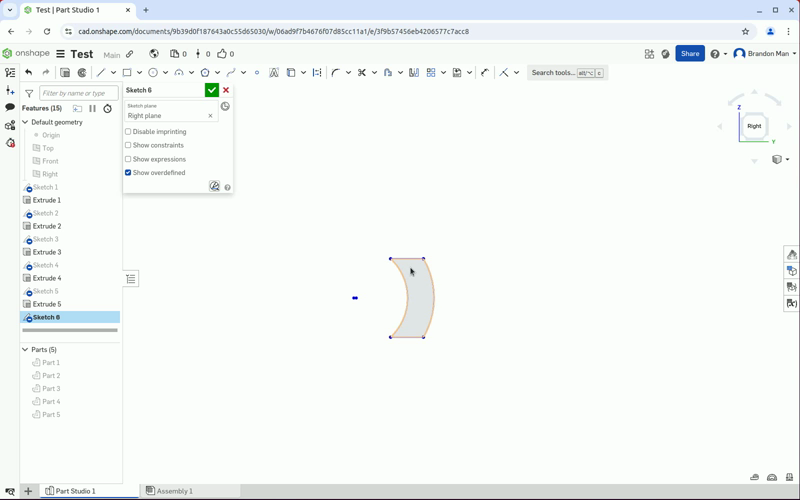
scroll(6)
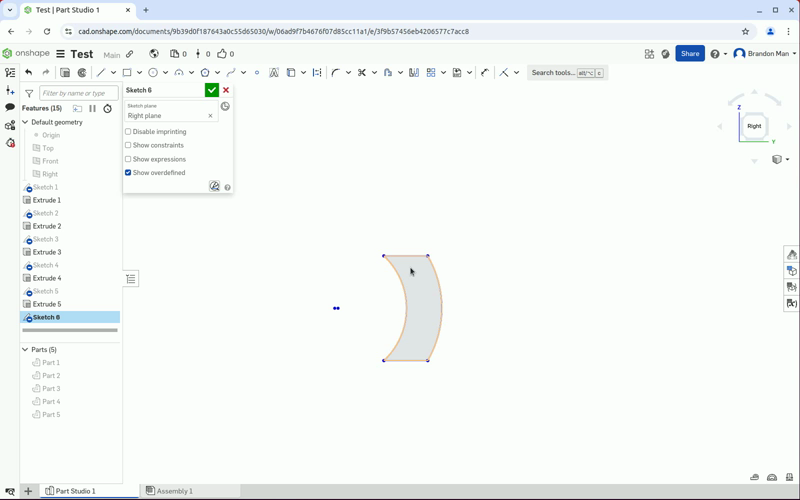
scroll(6)
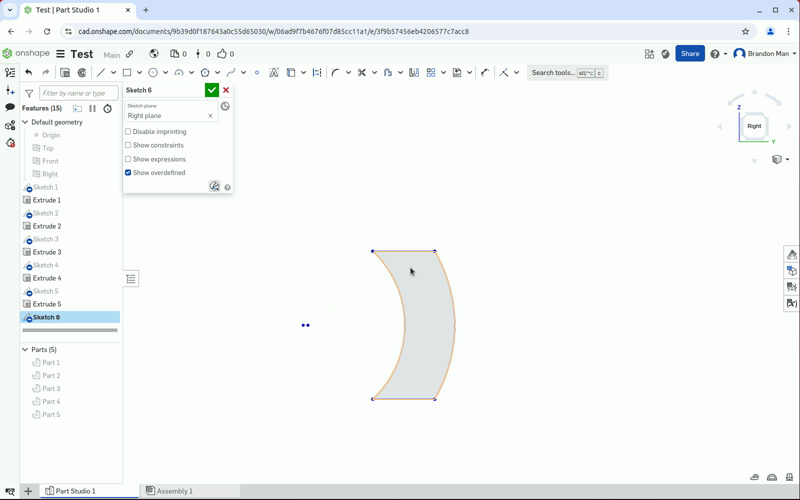
scroll(6)
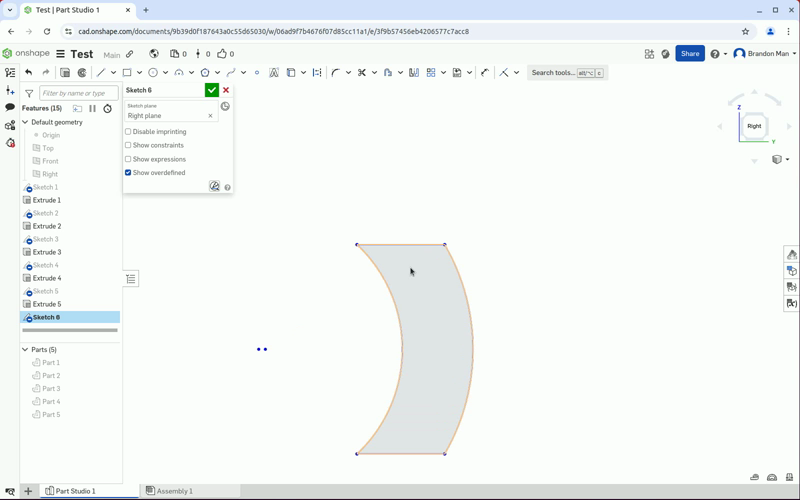
scroll(6)
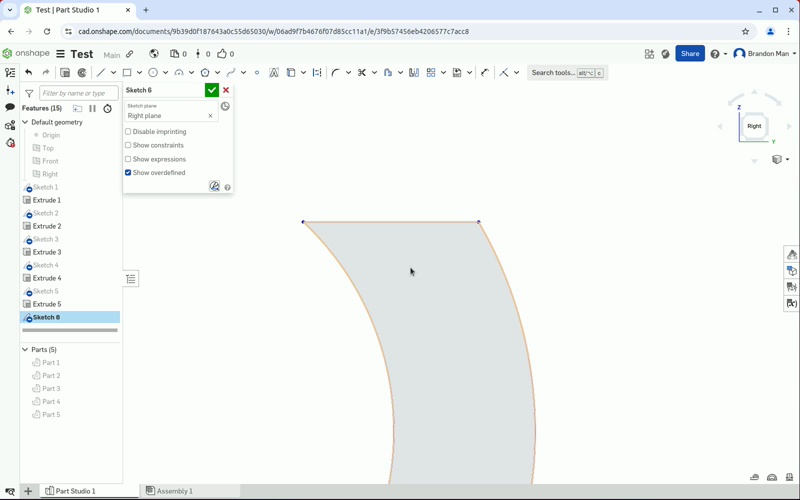
click(410, 267)
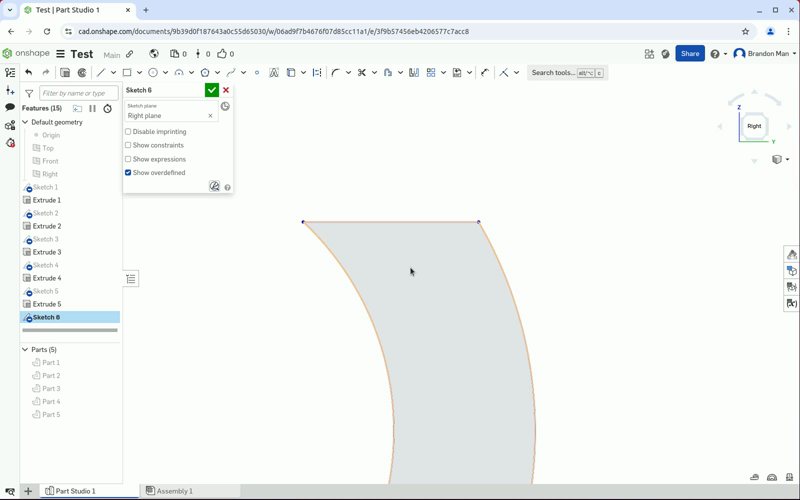
scroll(-6)
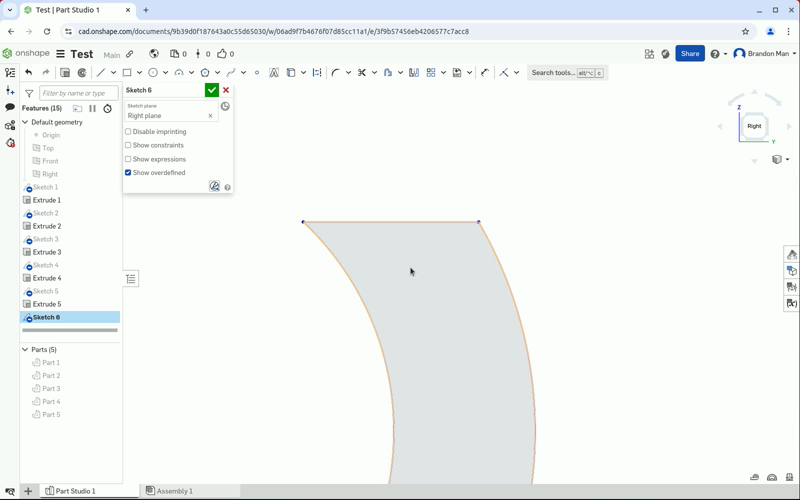
scroll(-6)
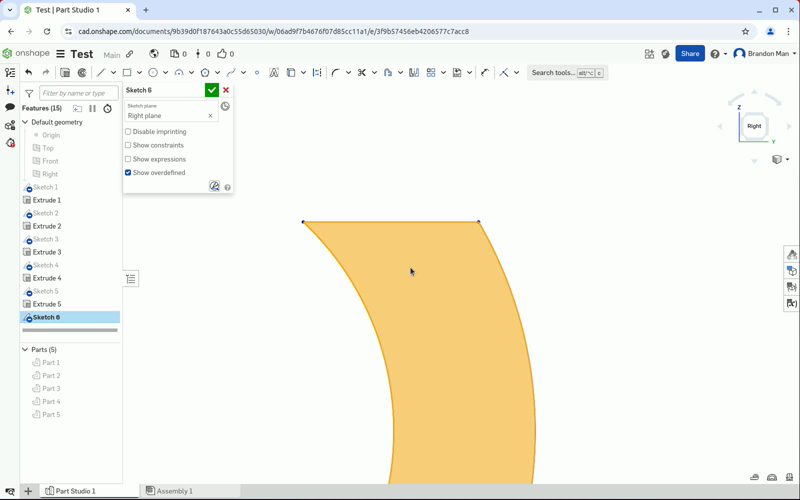
scroll(-6)
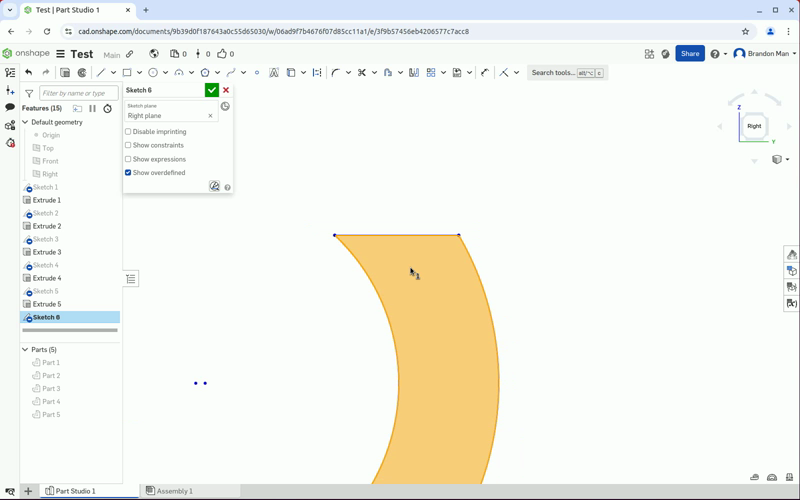
scroll(-6)
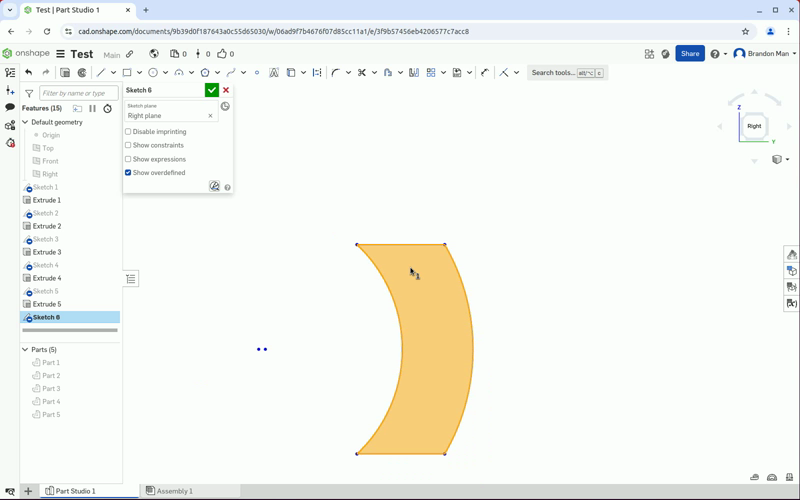
scroll(-6)
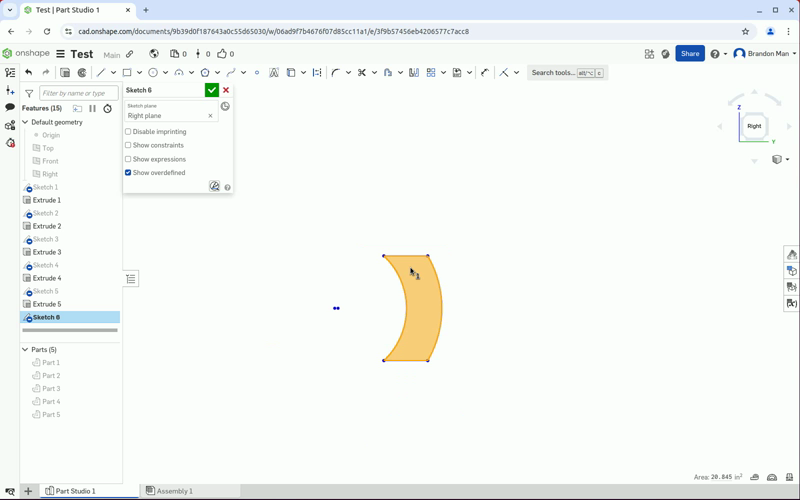
scroll(-6)
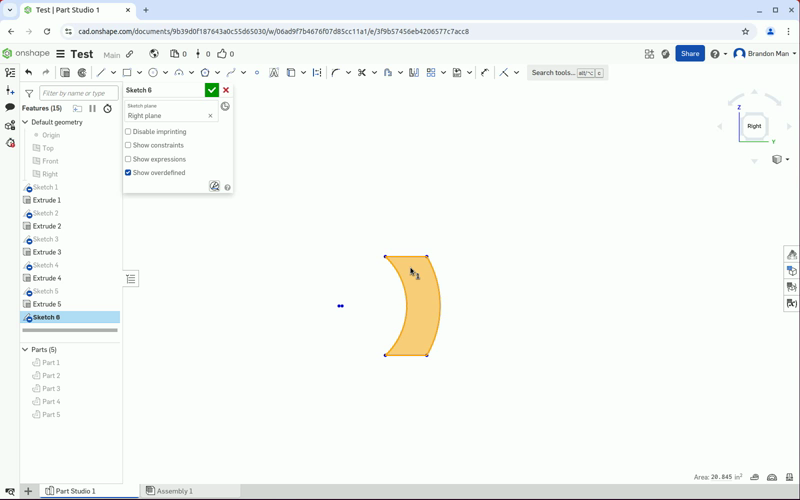
scroll(-6)
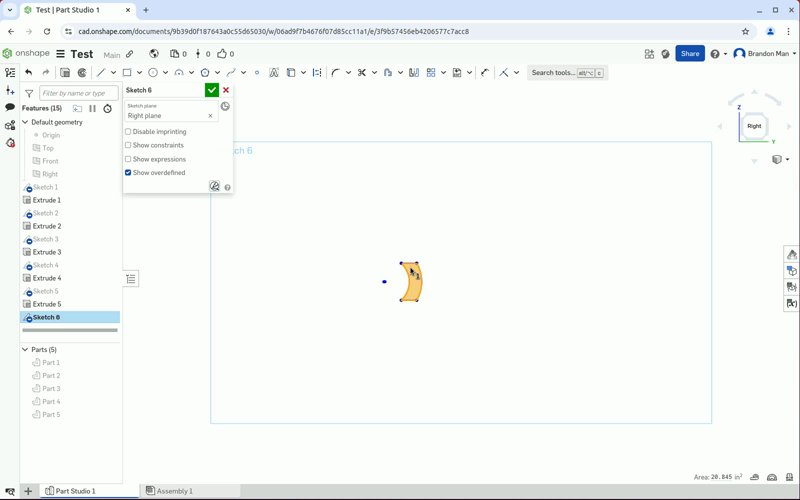
mouse_move(73, 352)
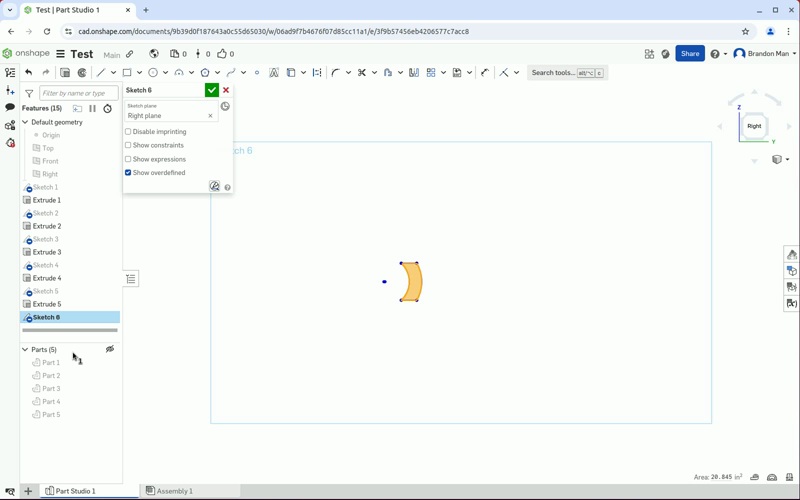
key(shift+y)
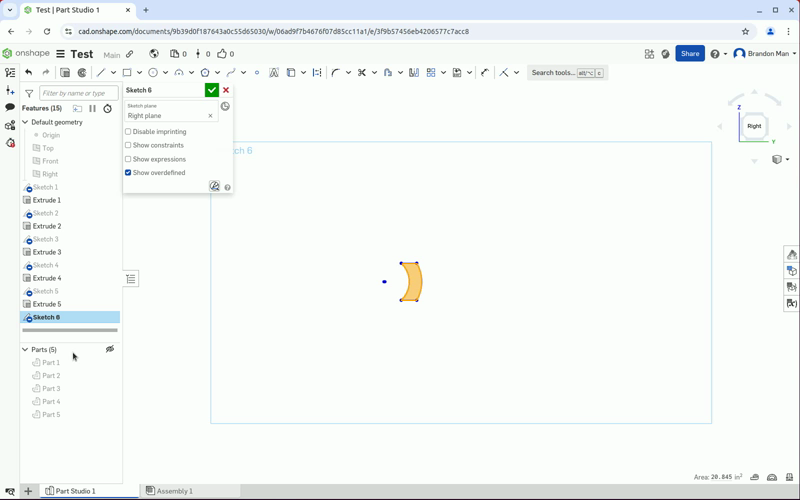
key(shift+e)
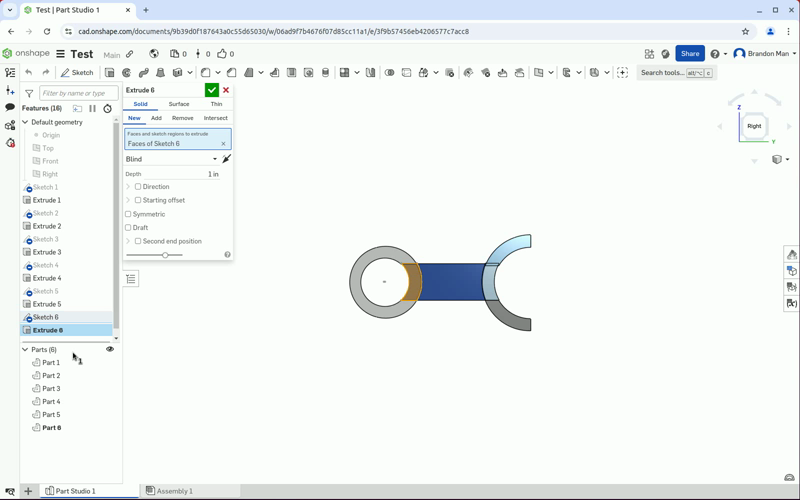
mouse_move(143, 106)
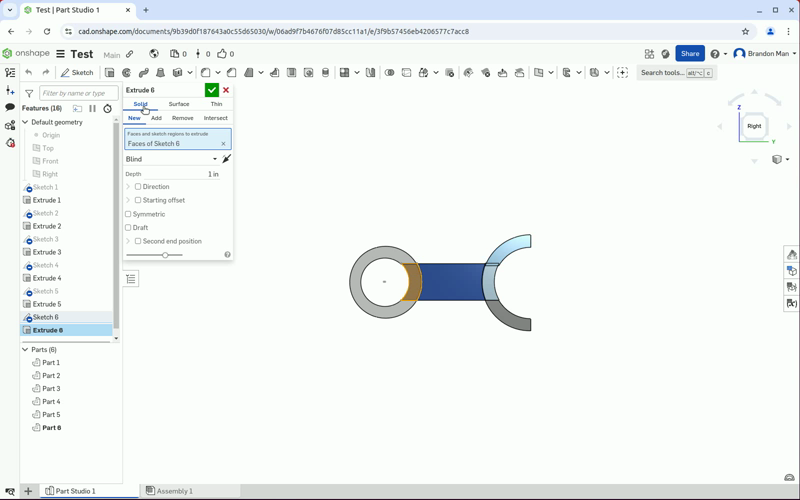
click(143, 106)
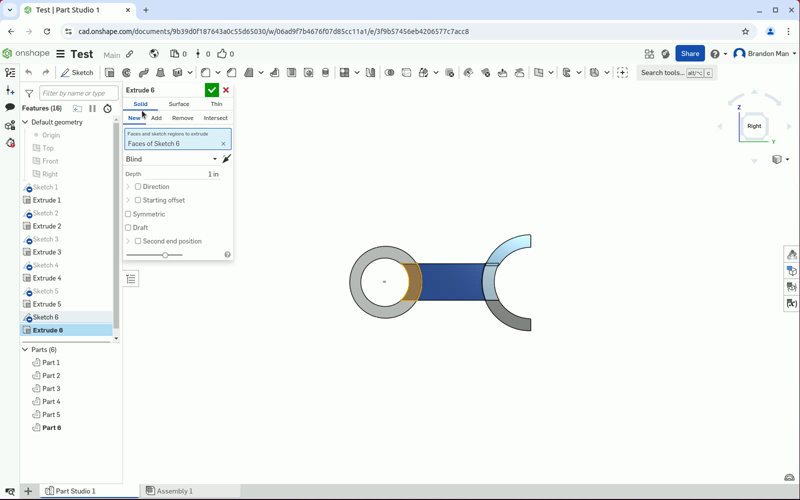
mouse_move(137, 120)
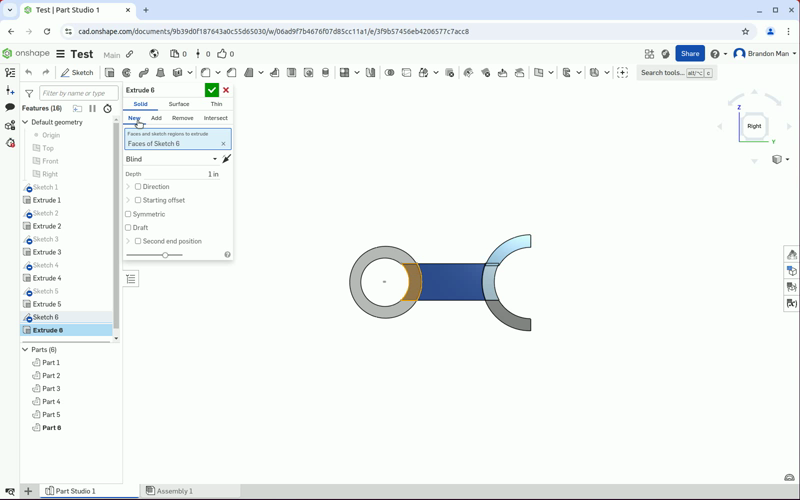
click(137, 120)
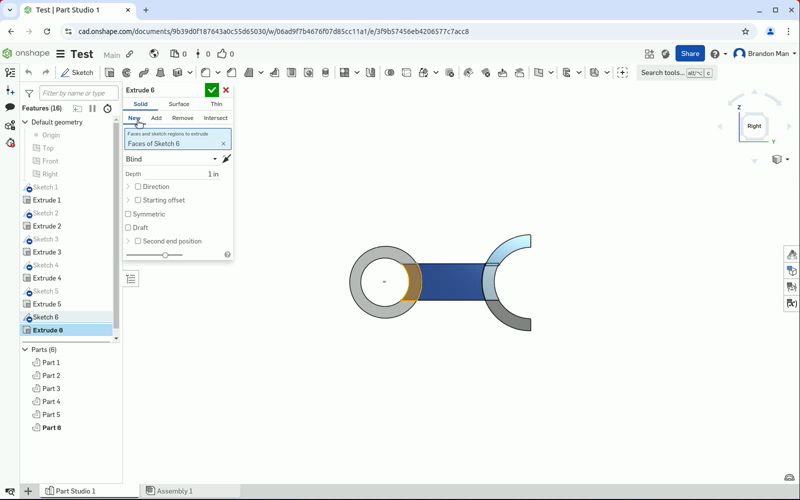
key(tab, 4)
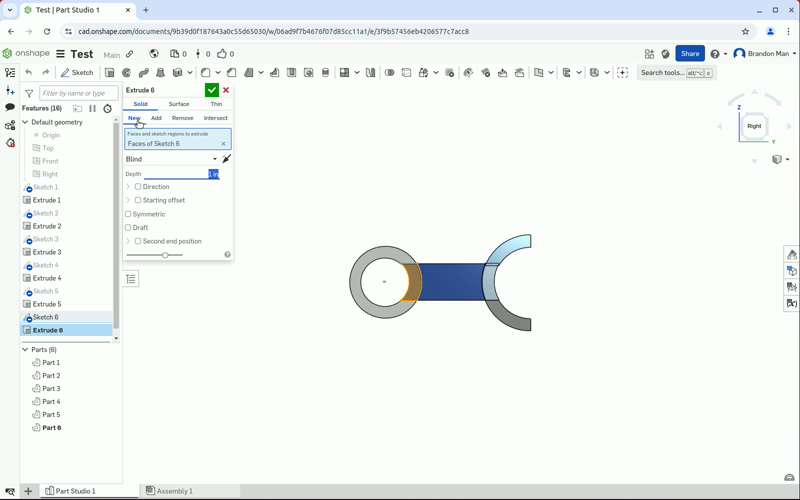
text(-4.814)
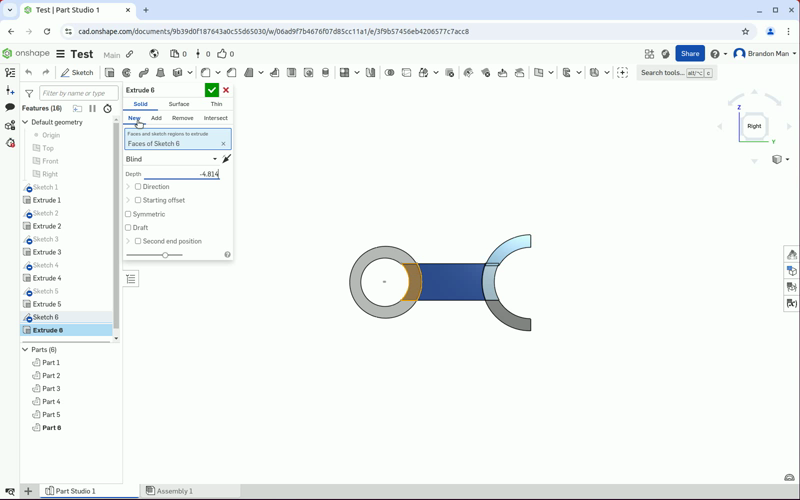
key(tab, 3)
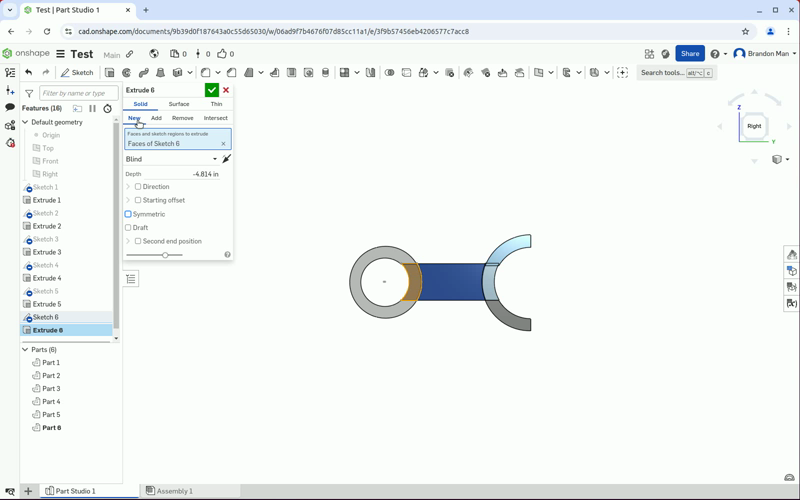
key(space)
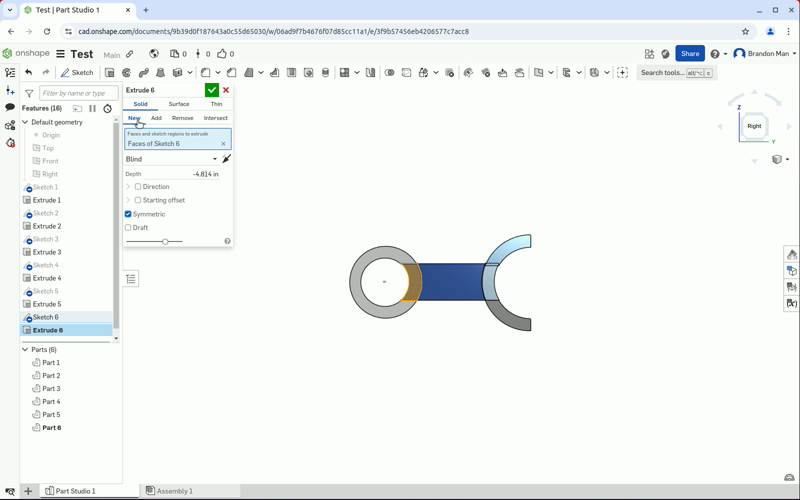
key(enter)
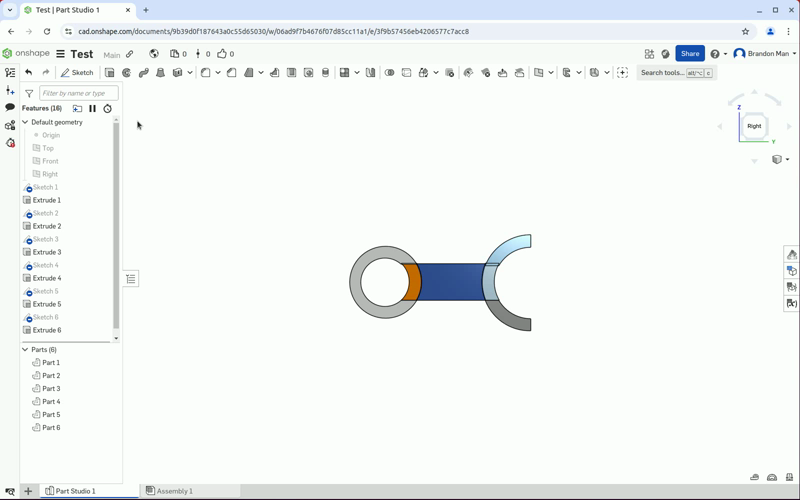
key(shift+h)
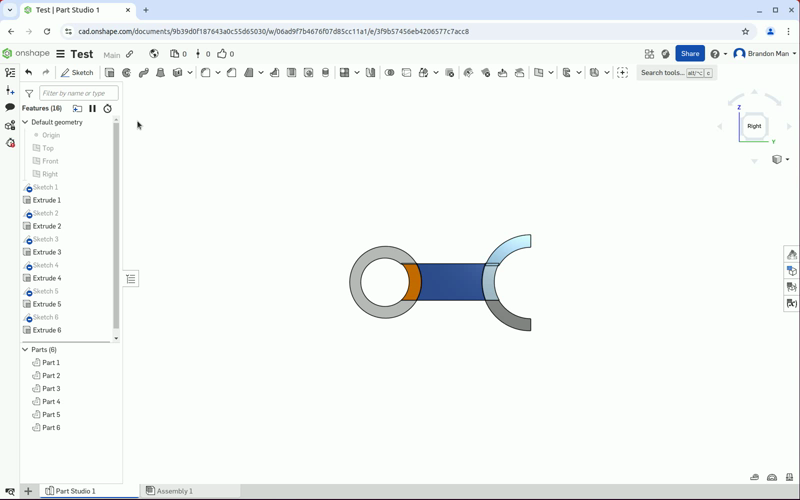
key(shift+h)
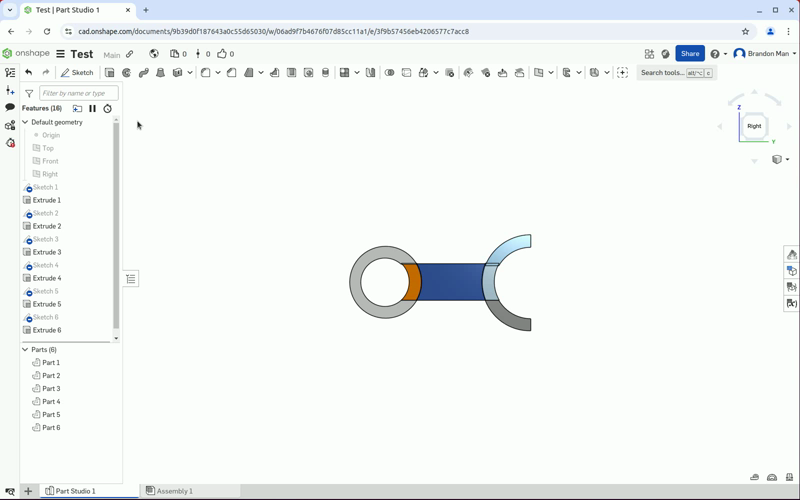
mouse_move(69, 189)
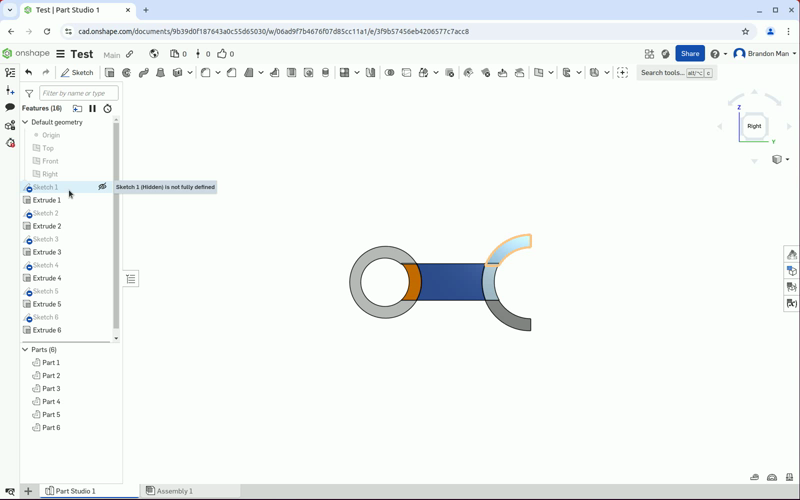
click(69, 189)
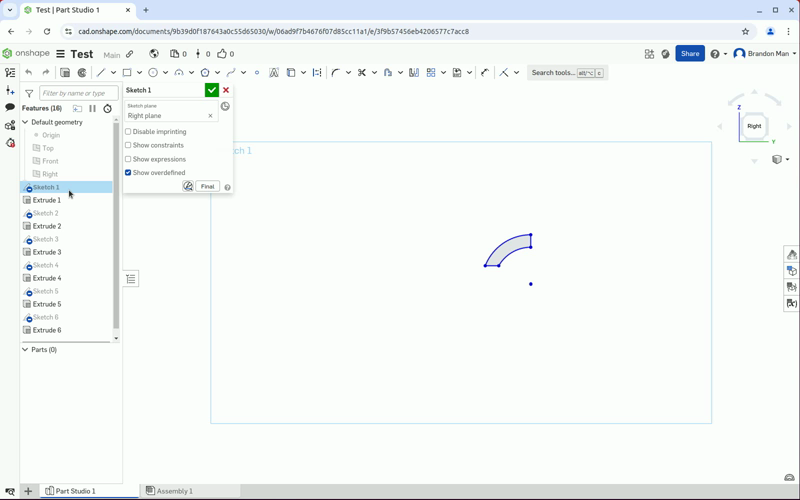
mouse_move(229, 92)
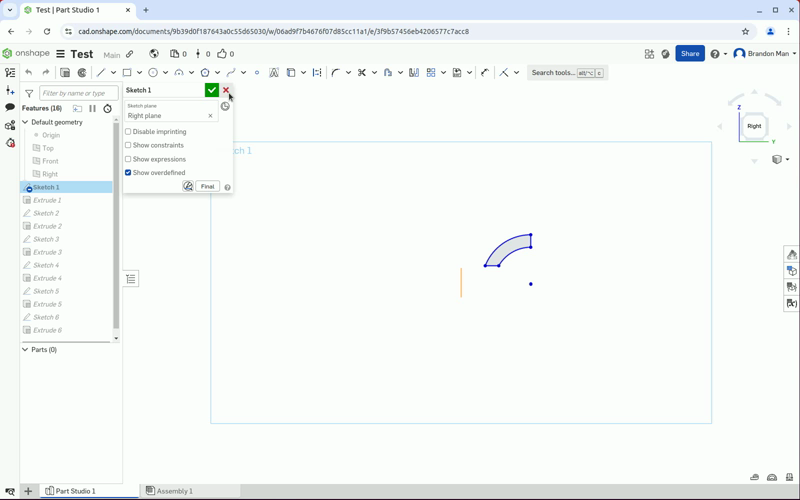
click(229, 92)
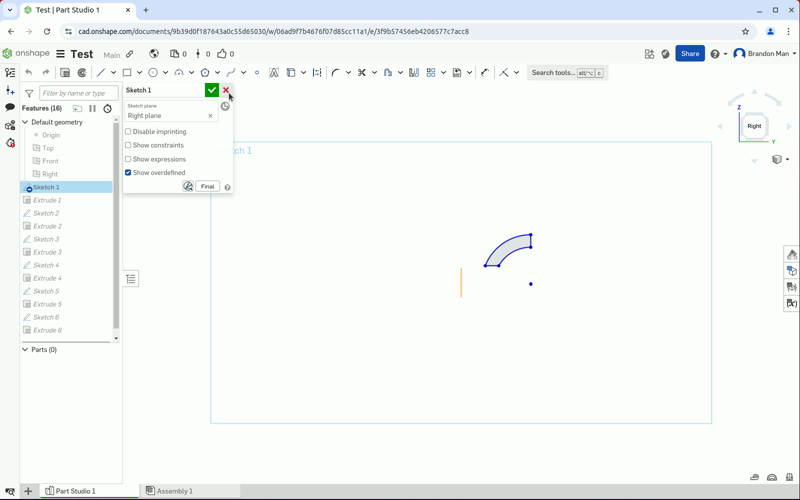
key(shift+s)
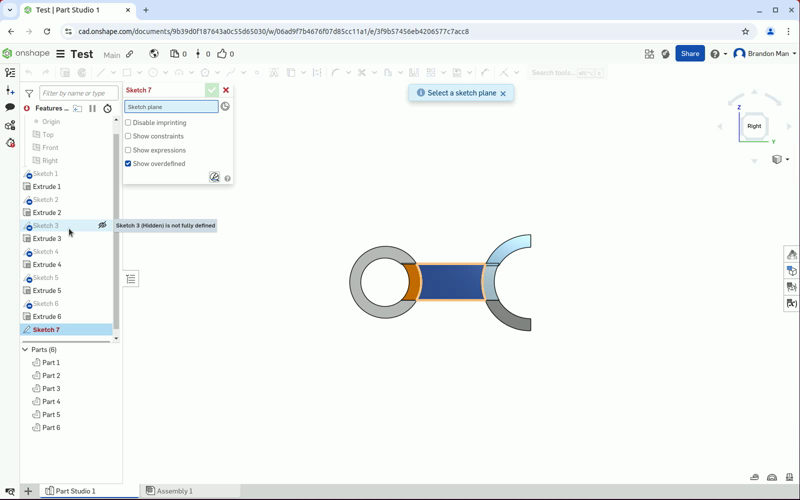
scroll(3)
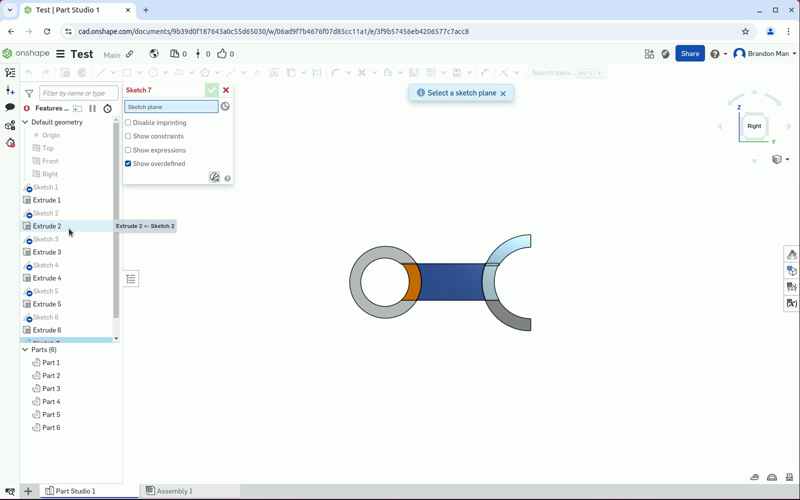
mouse_move(69, 176)
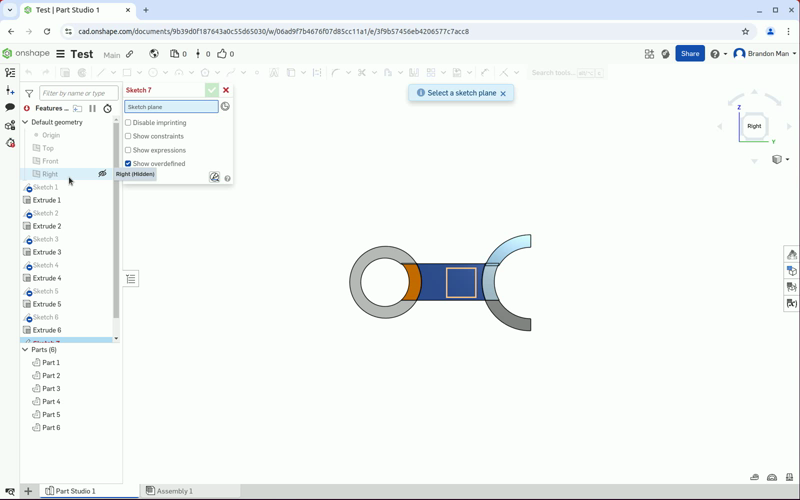
click(69, 176)
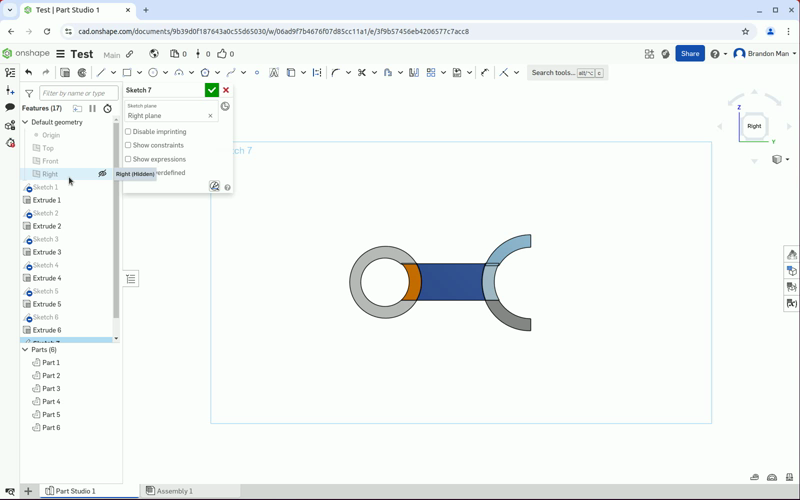
mouse_move(73, 352)
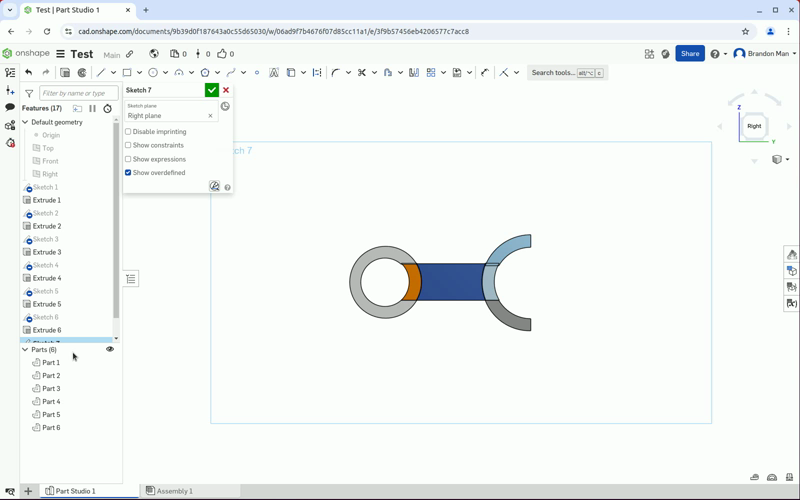
key(y)
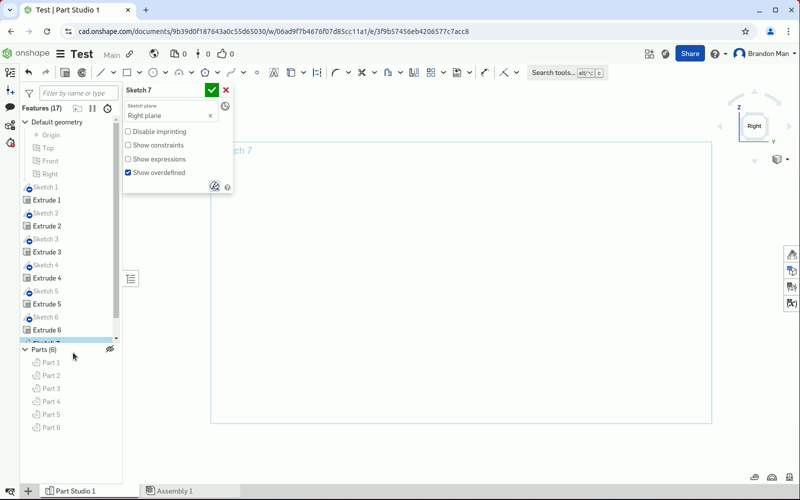
key(c)
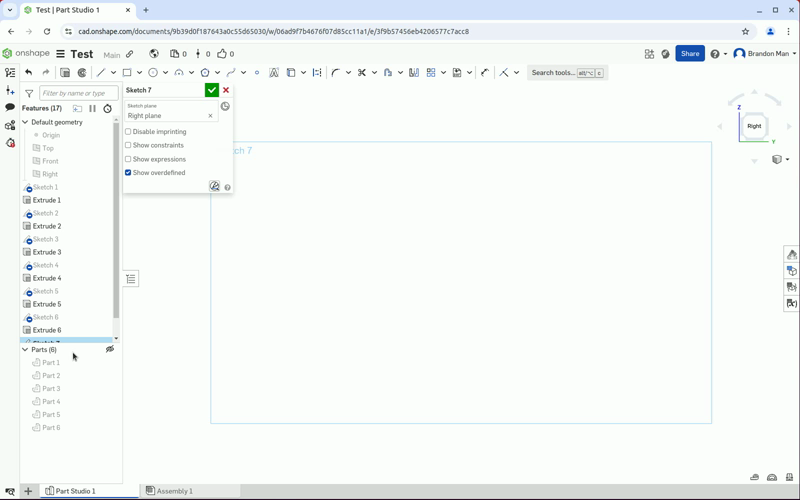
key_down(shift)
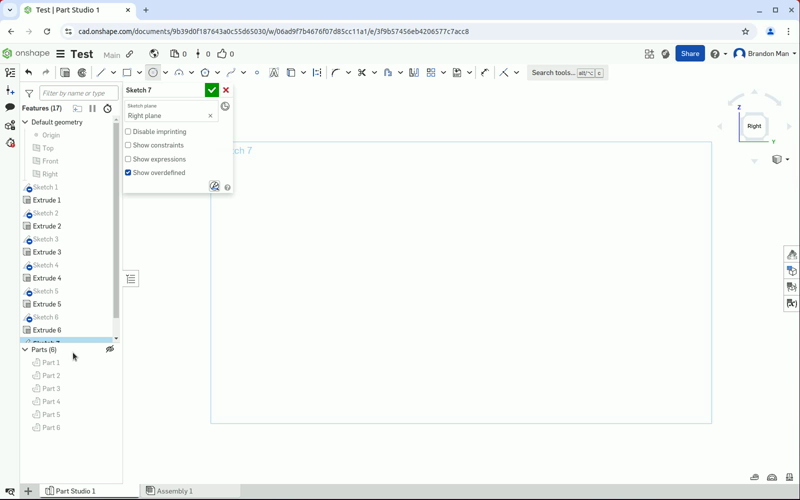
mouse_move(385, 282)
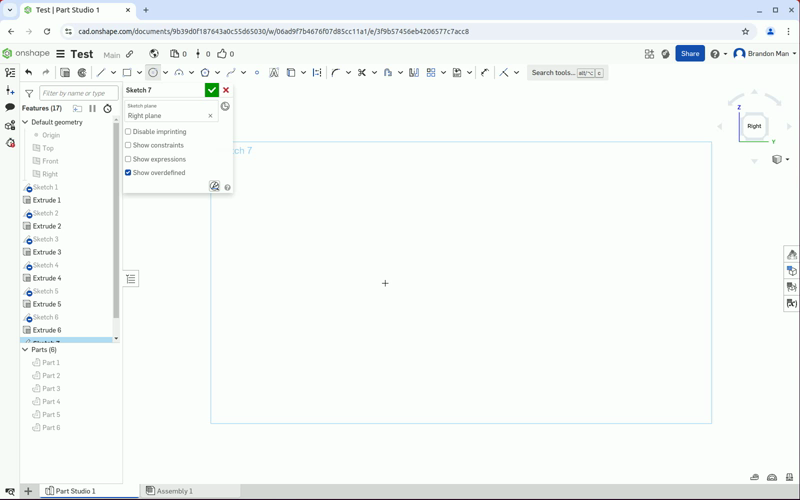
click(385, 282)
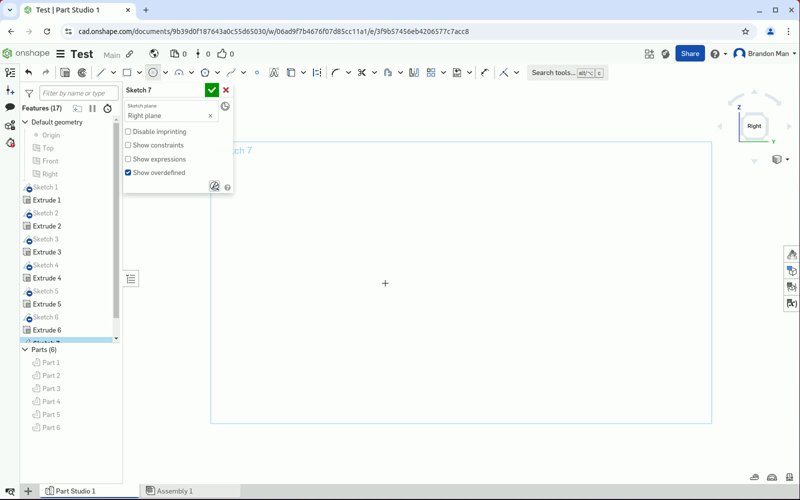
key_up(shift)
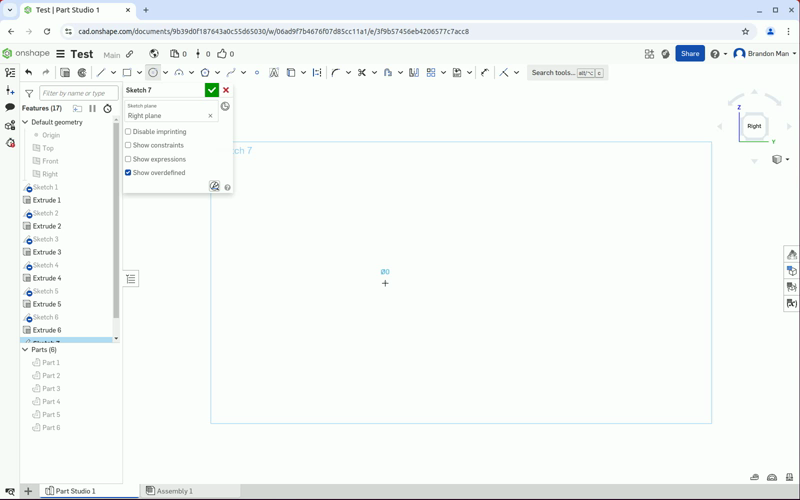
mouse_move(421, 282)
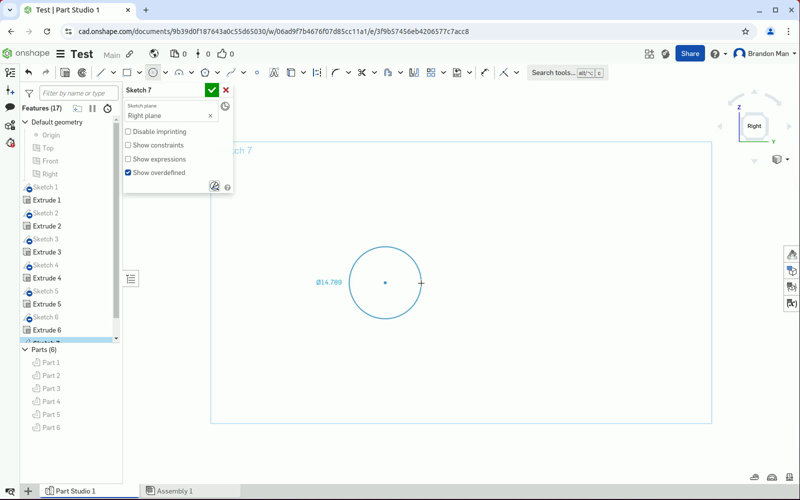
click(421, 282)
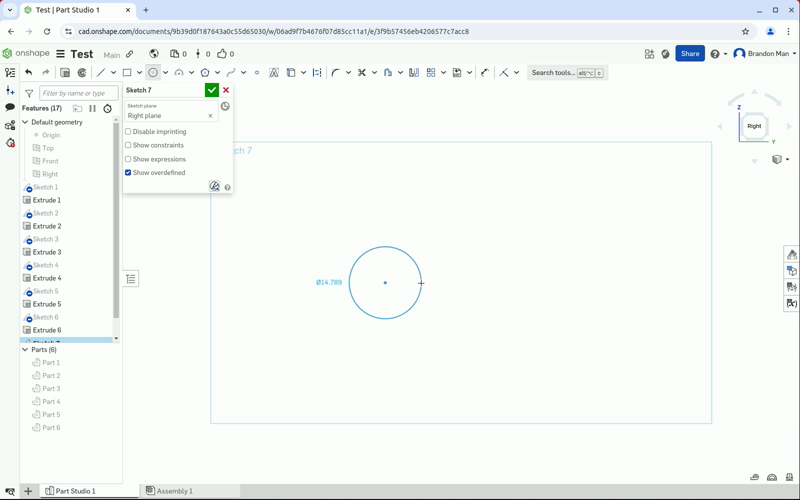
key(esc)
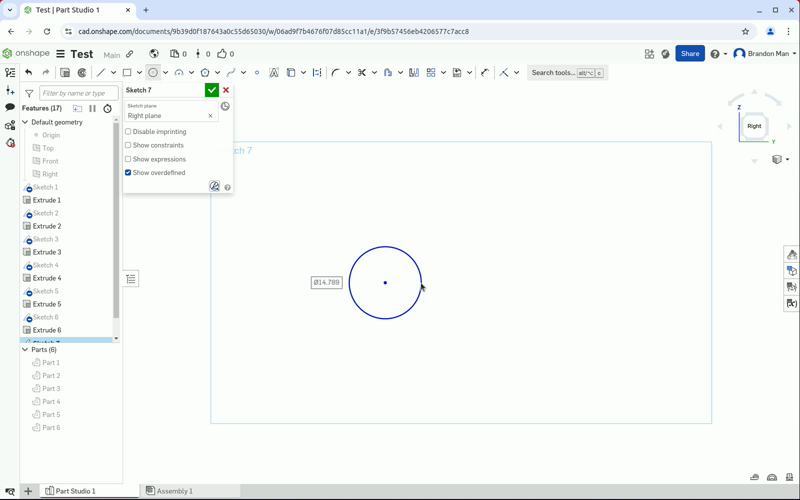
key(c)
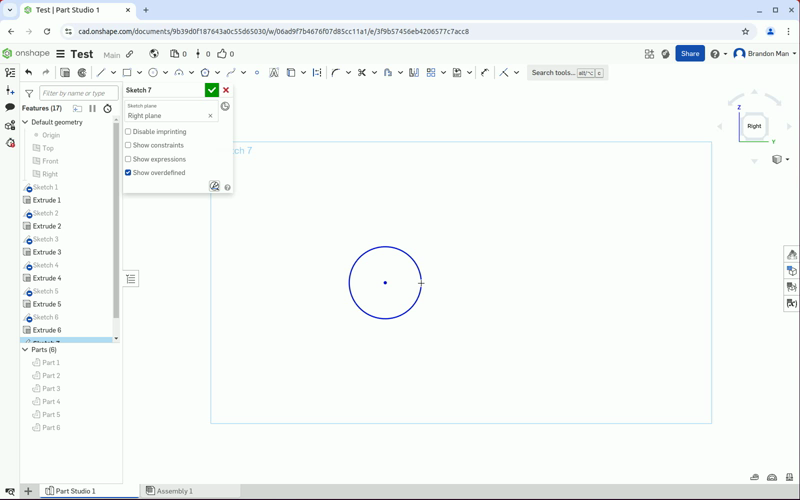
key_down(shift)
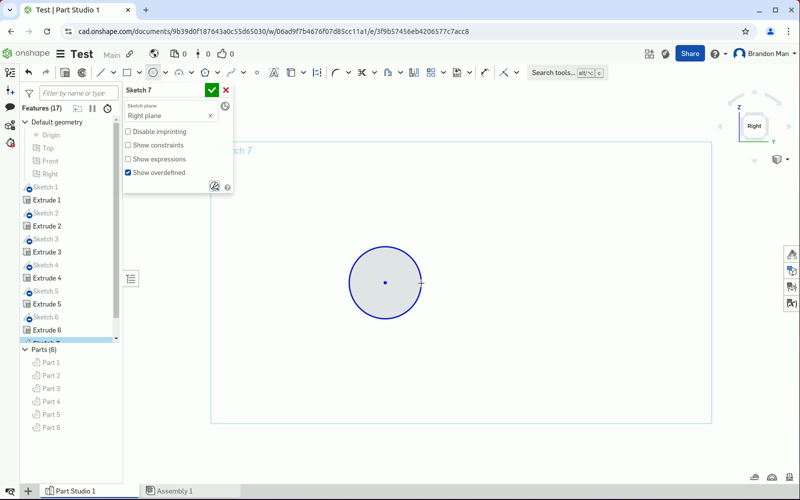
mouse_move(385, 282)
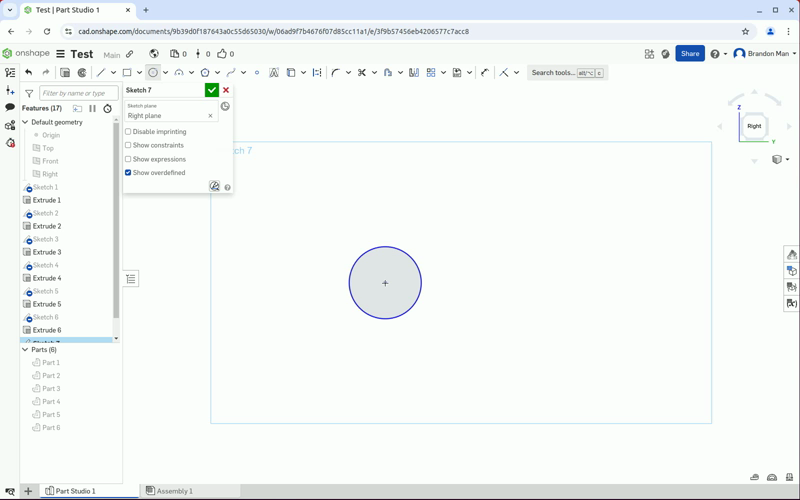
click(385, 282)
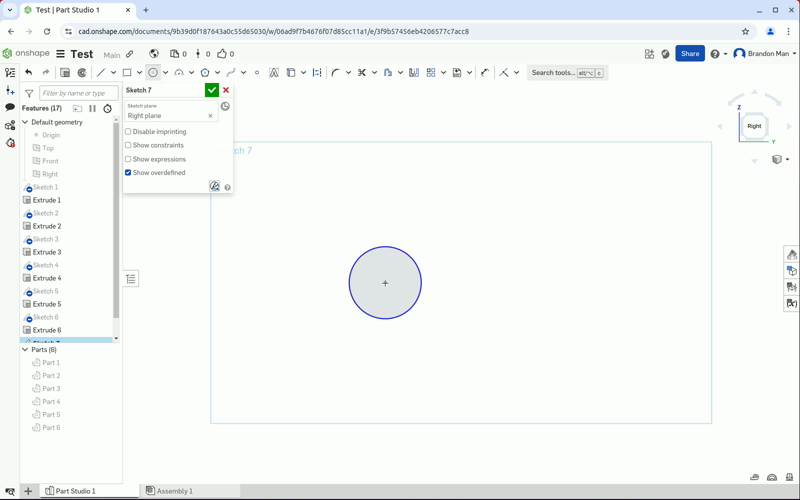
key_up(shift)
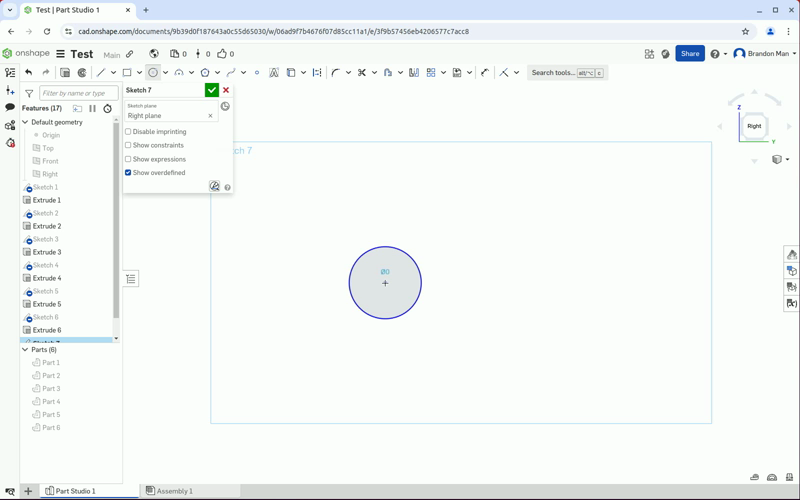
mouse_move(409, 282)
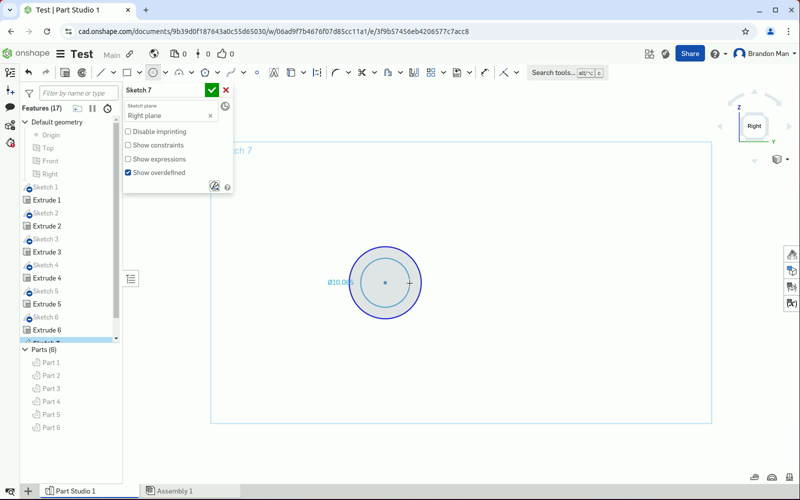
click(409, 282)
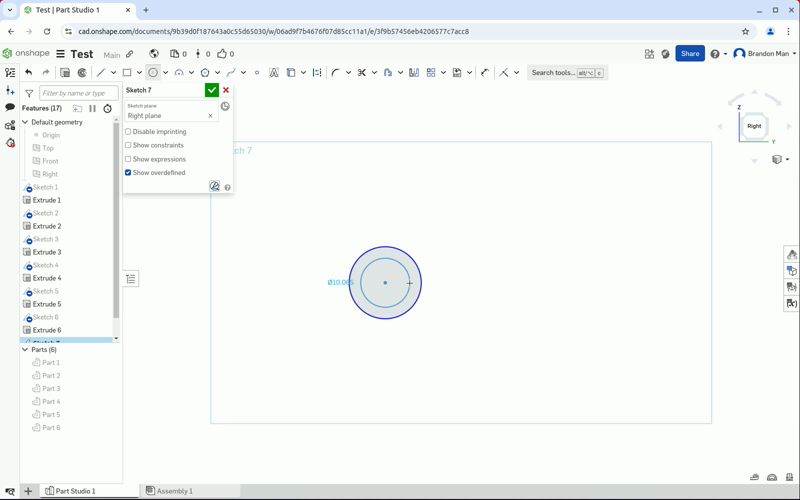
key(esc)
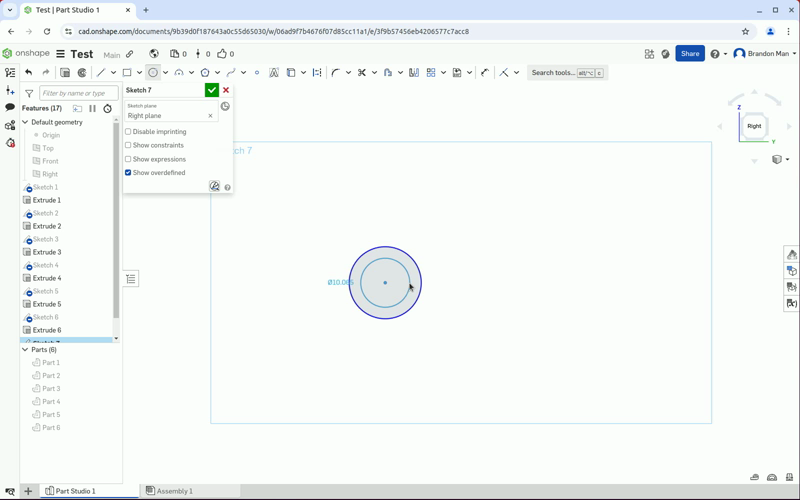
mouse_move(356, 279)
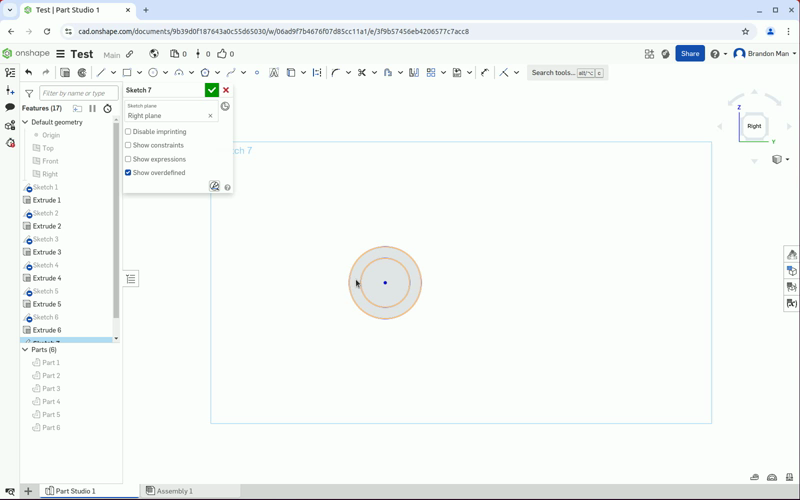
click(356, 279)
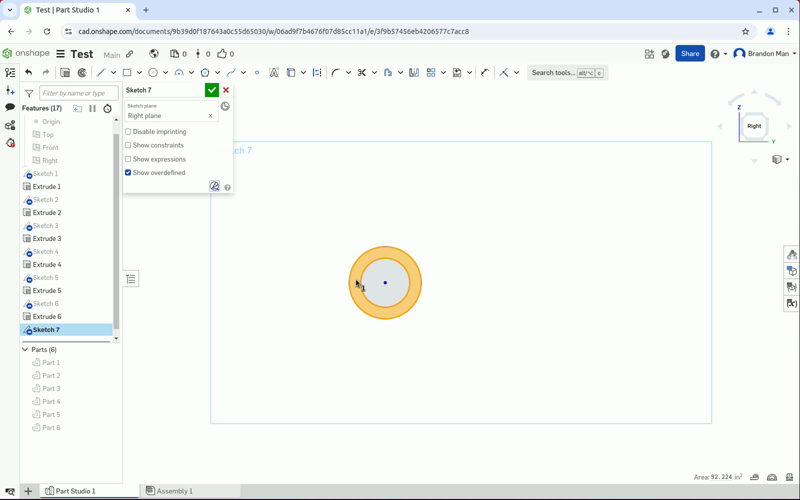
mouse_move(73, 352)
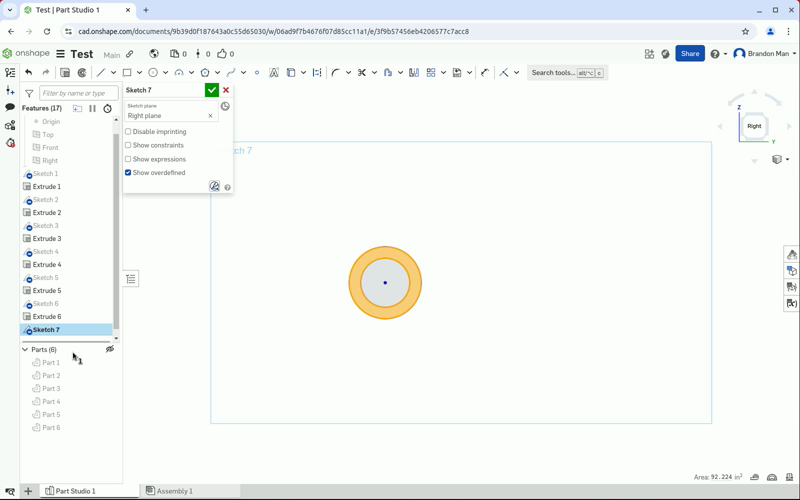
key(shift+y)
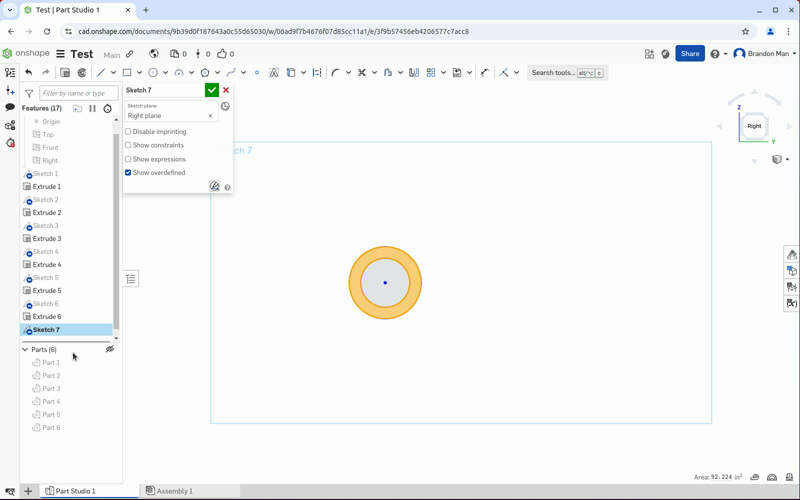
key(shift+e)
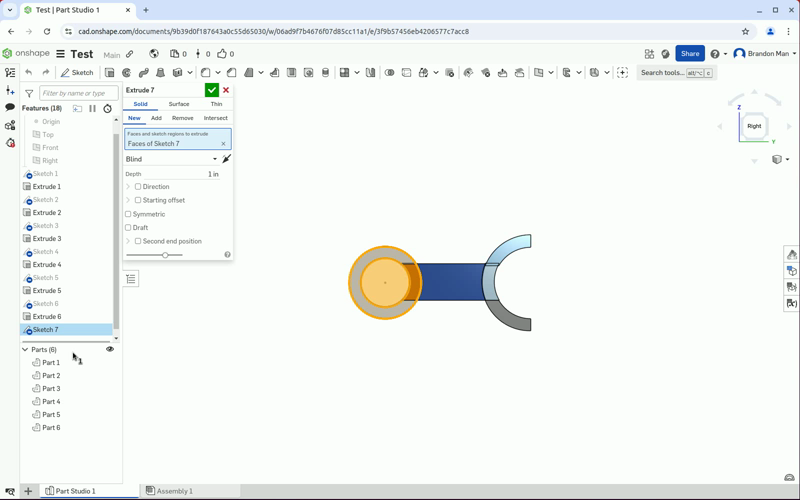
mouse_move(143, 106)
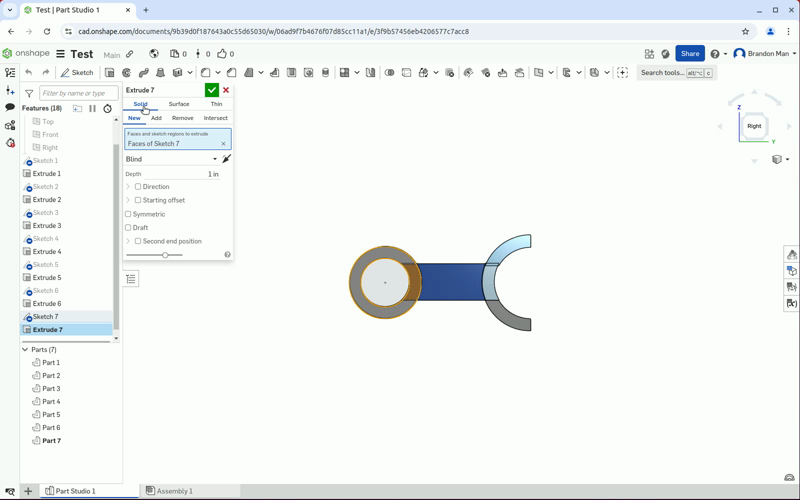
click(143, 106)
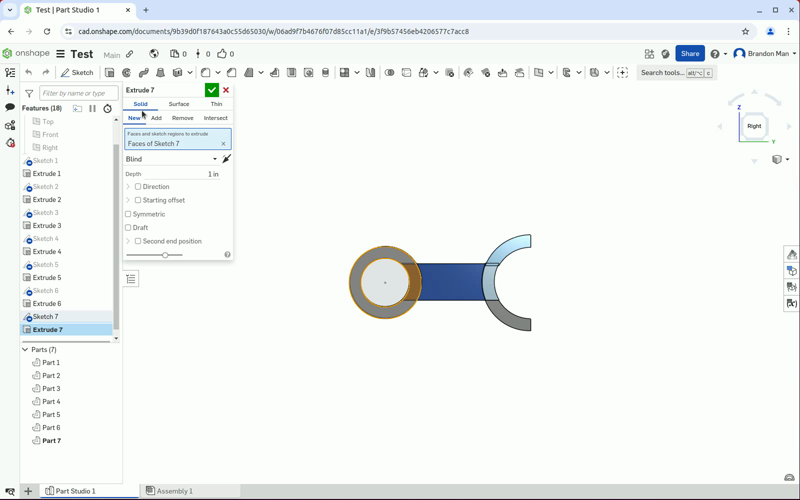
mouse_move(137, 120)
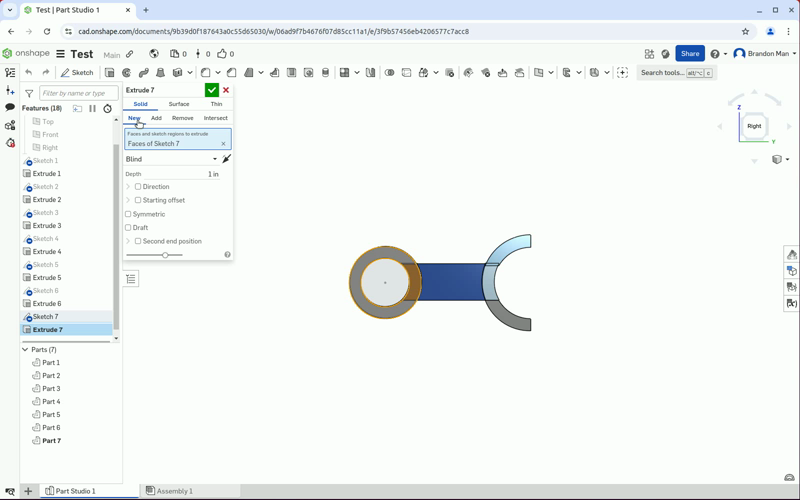
click(137, 120)
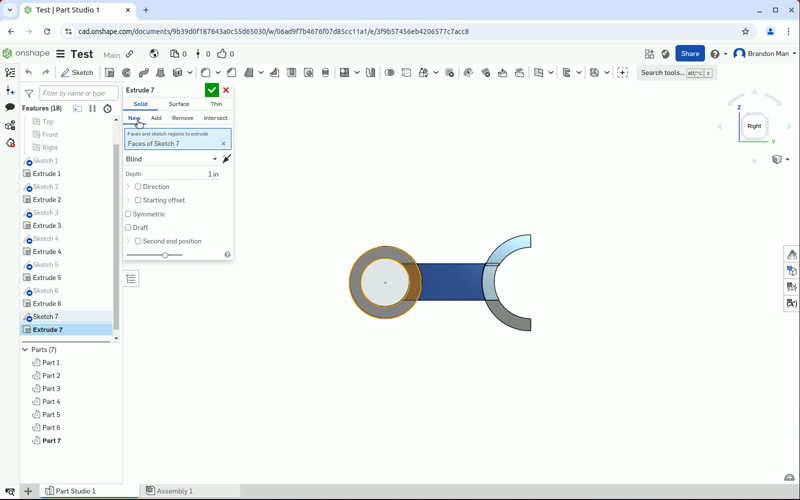
key(tab, 4)
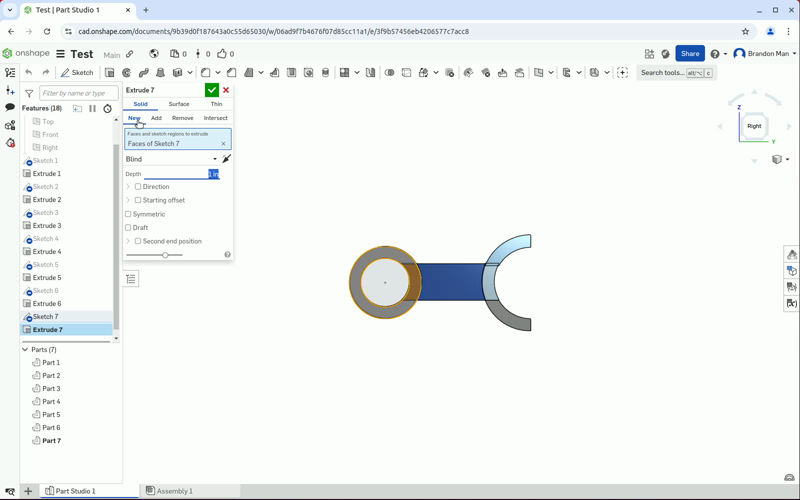
text(6.258)
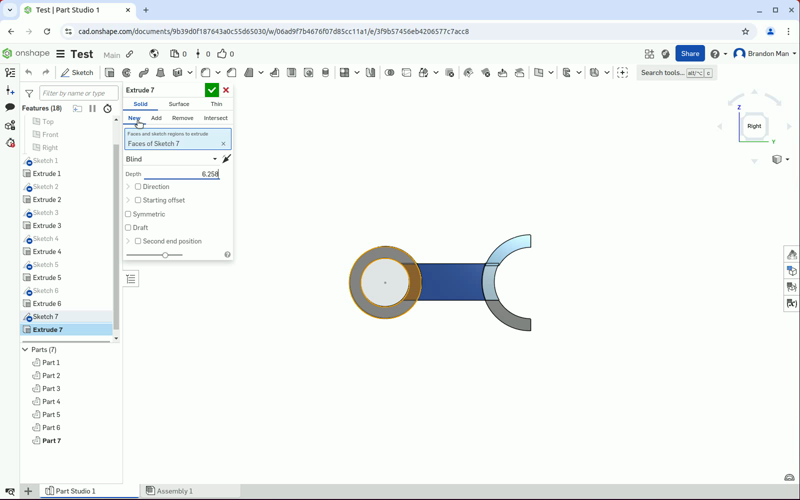
key(tab, 3)
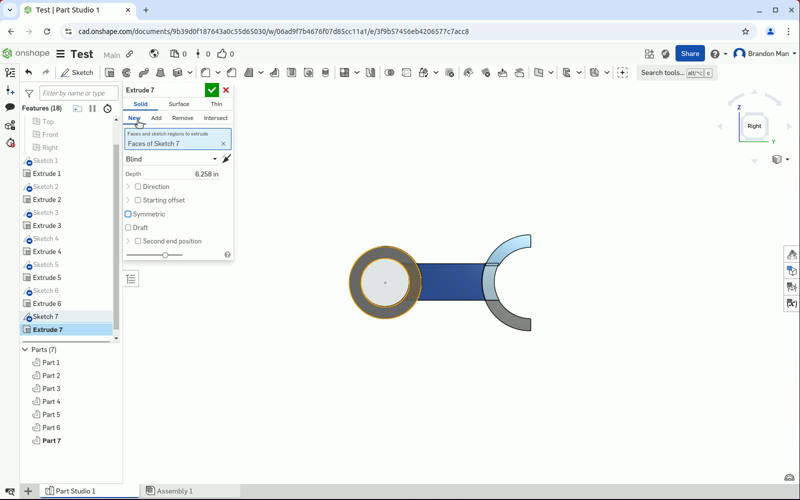
key(space)
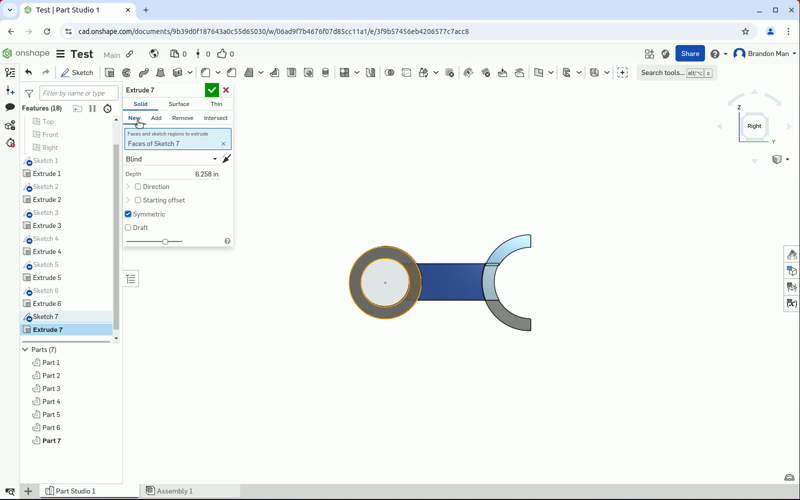
key(enter)
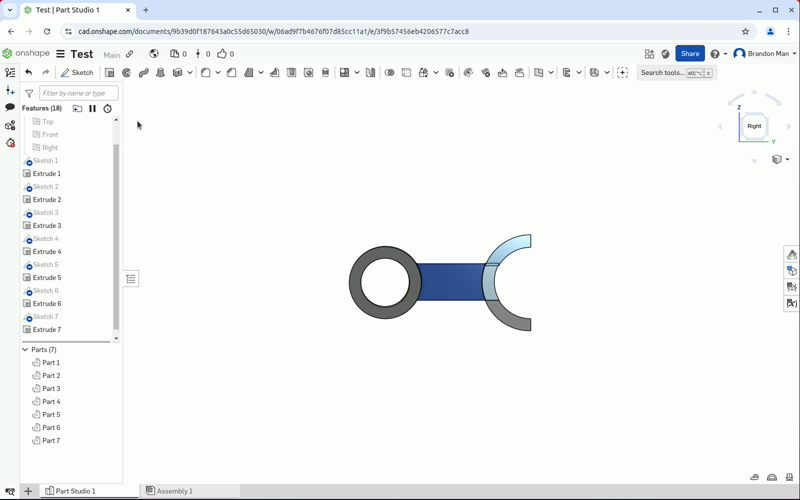
key(shift+h)
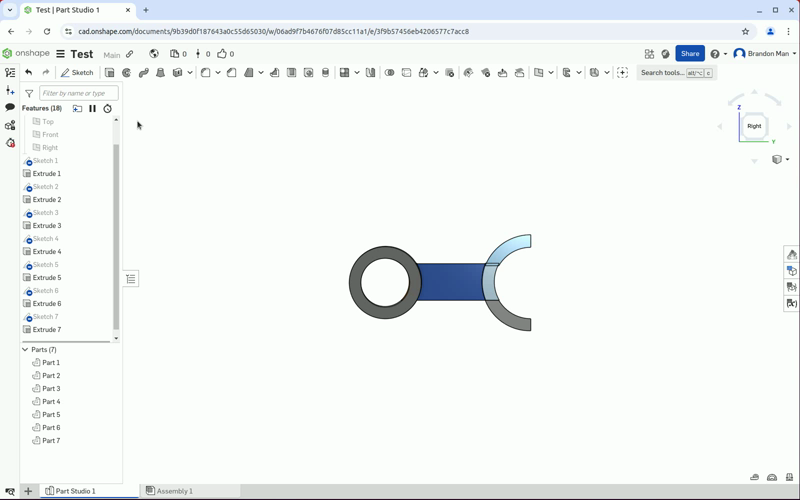
key(shift+h)
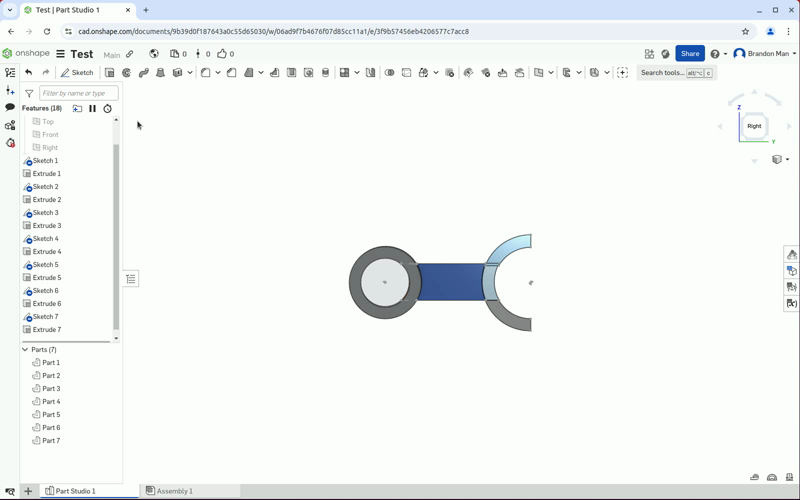
key(shift+7)
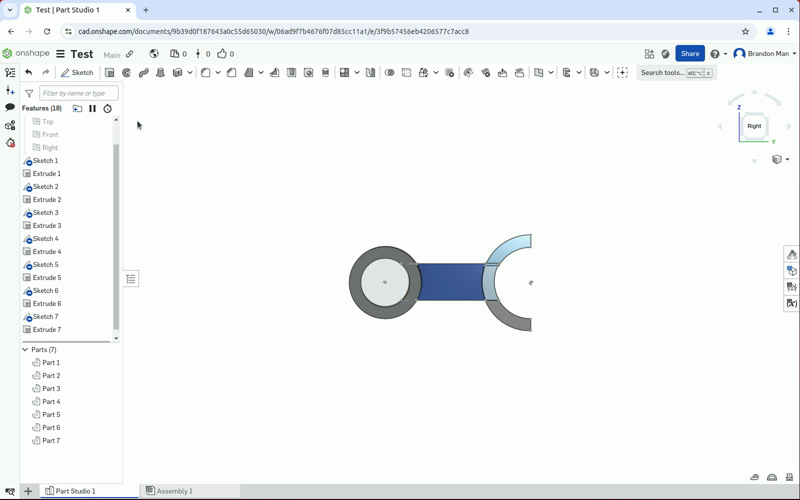
key(right, 2)
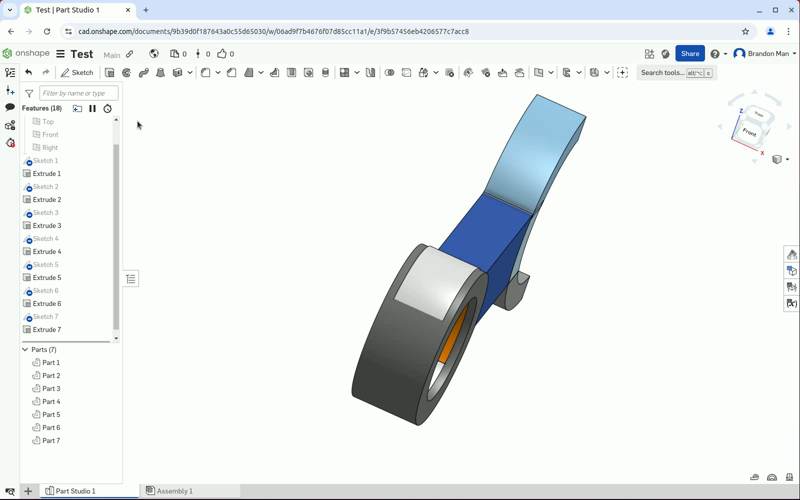
key(down, 2)
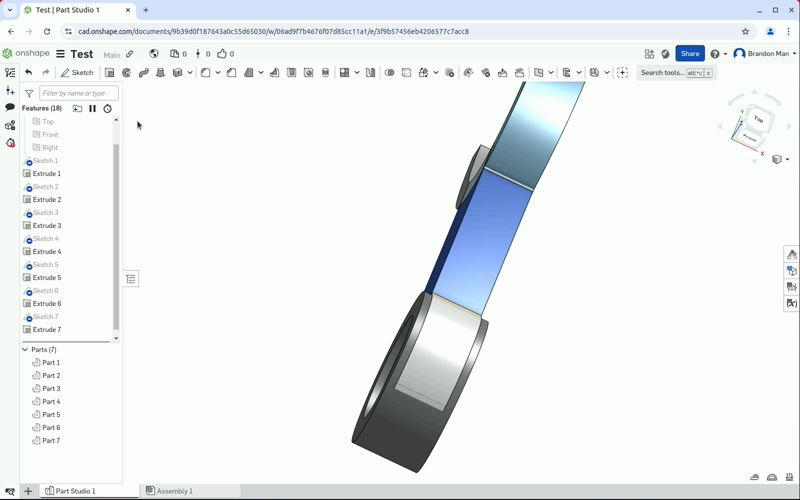
key(up, 2)
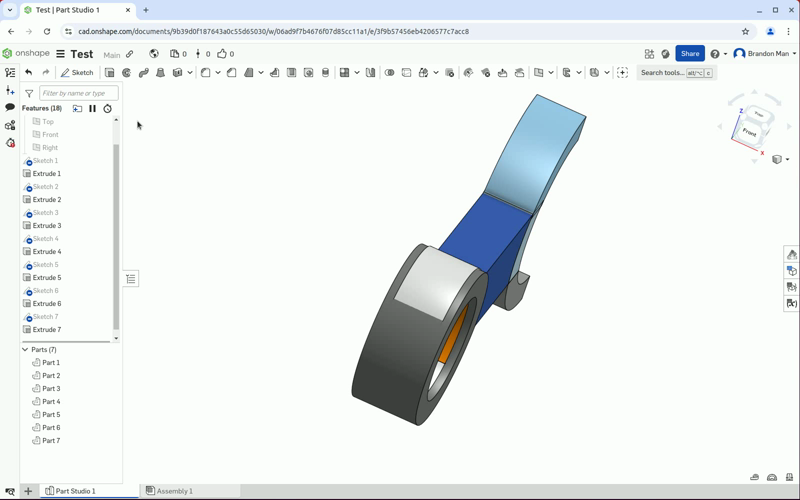
key(left, 2)
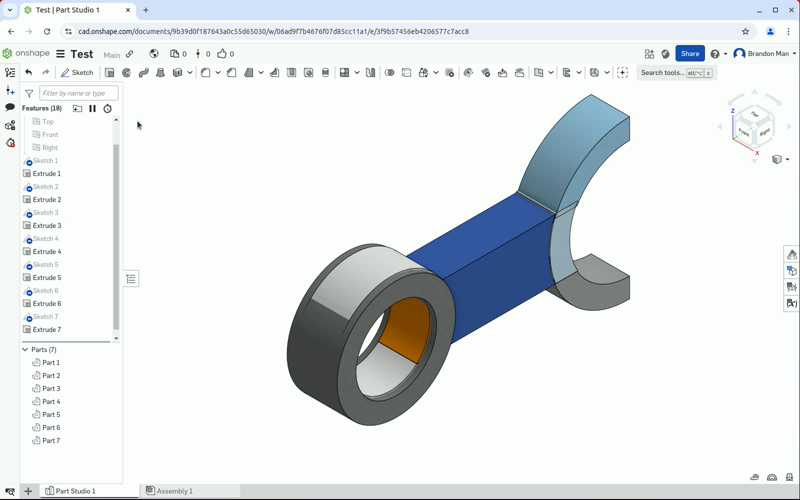
mouse_move(69, 163)
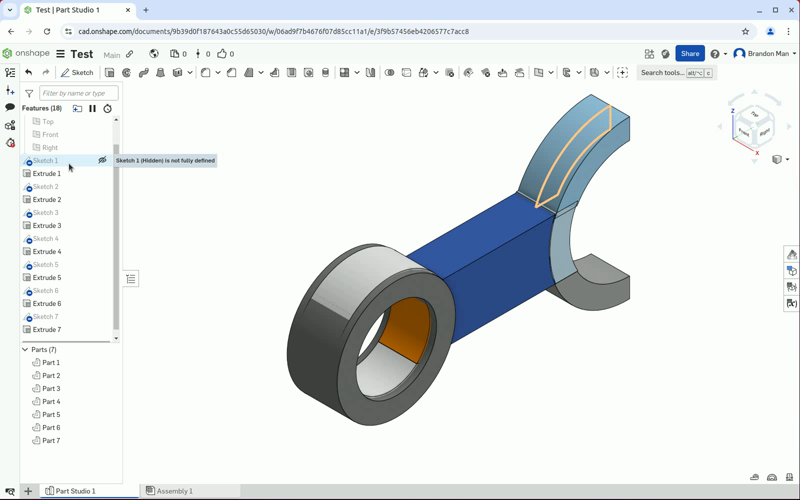
click(69, 163)